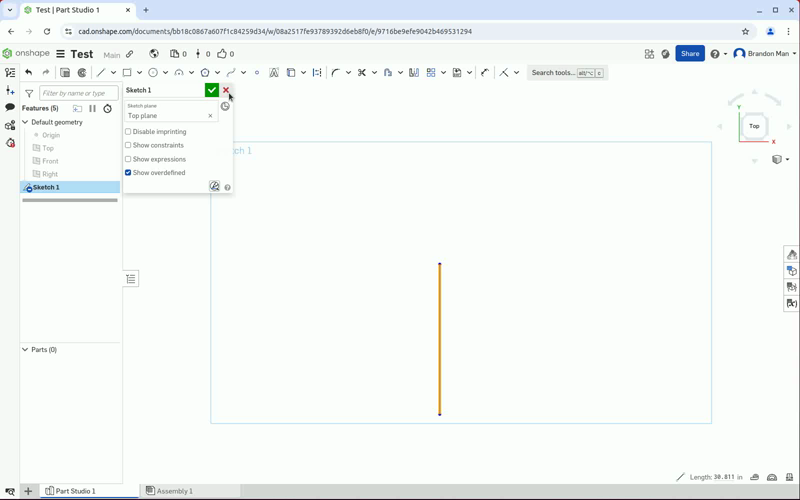
key(shift+h)
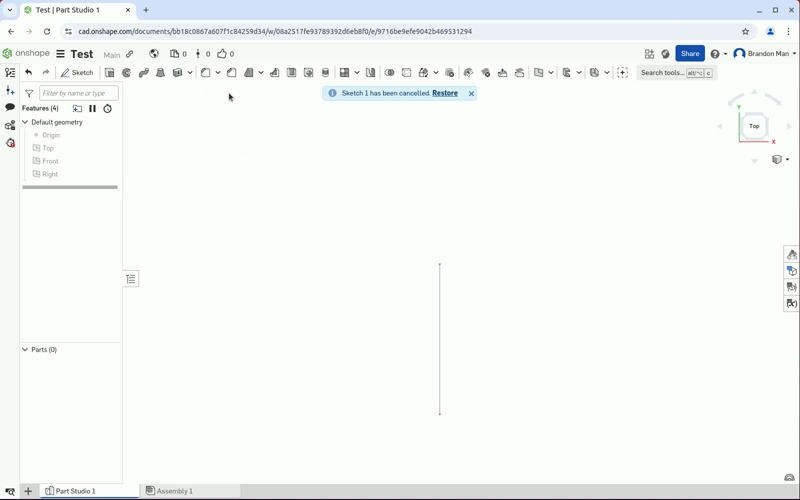
mouse_move(73, 352)
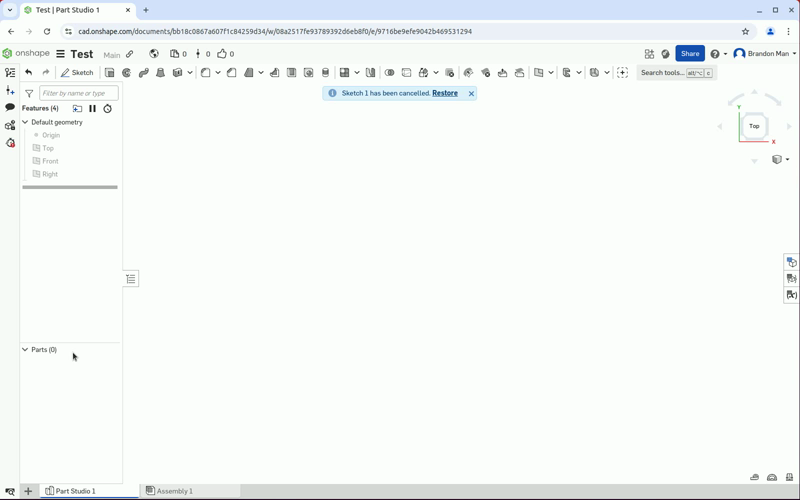
key(y)
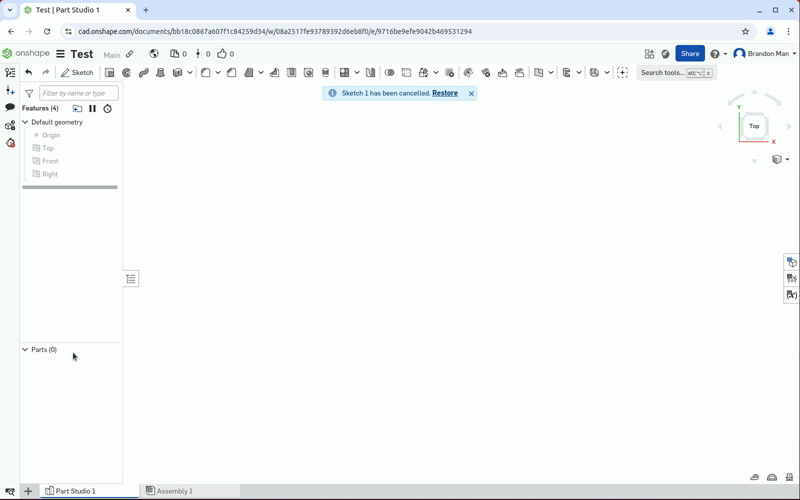
key(shift+p)
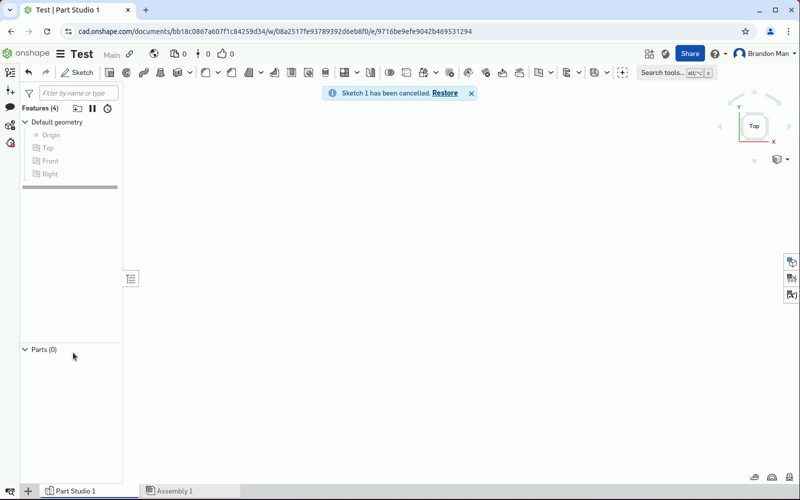
key(space)
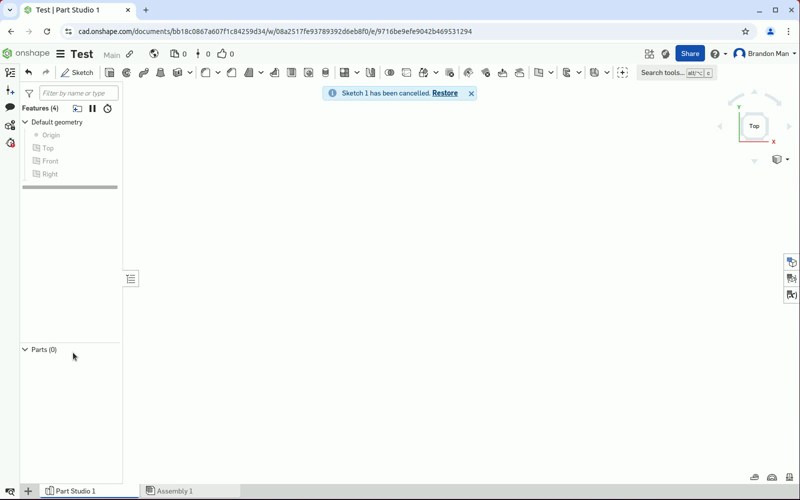
key_down(shift)
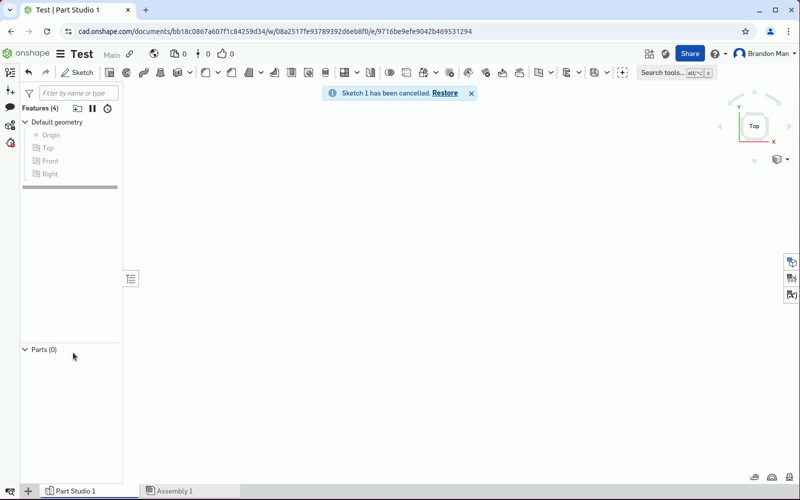
key(up)
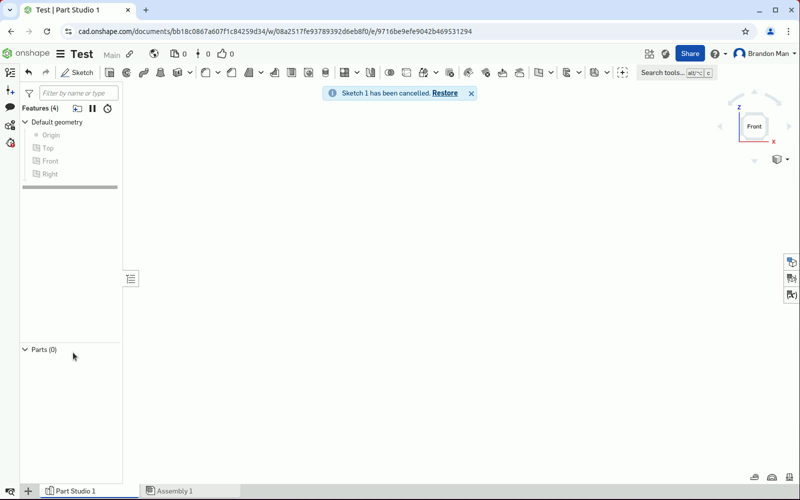
key_up(shift)
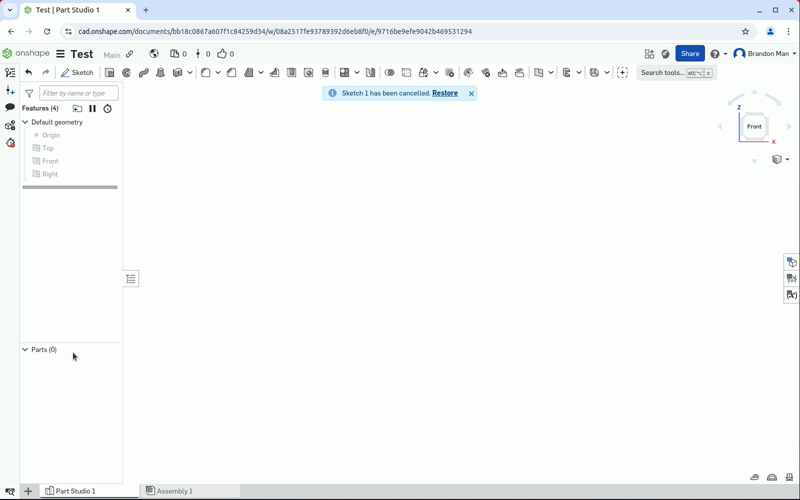
mouse_move(73, 352)
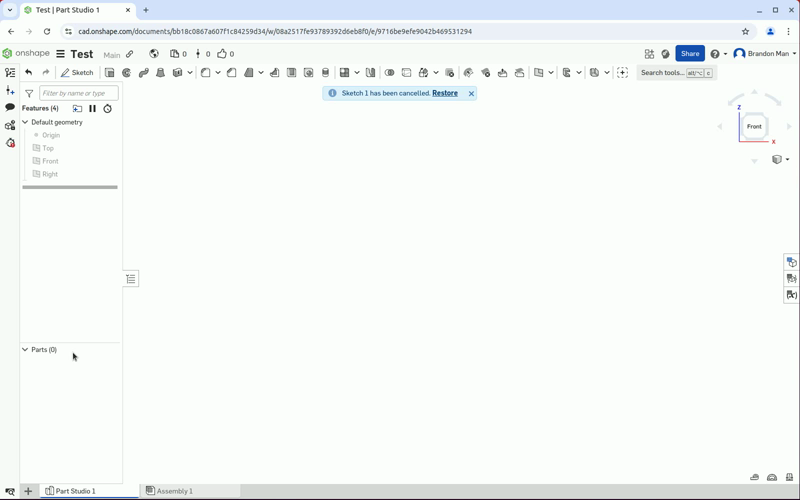
key(shift+y)
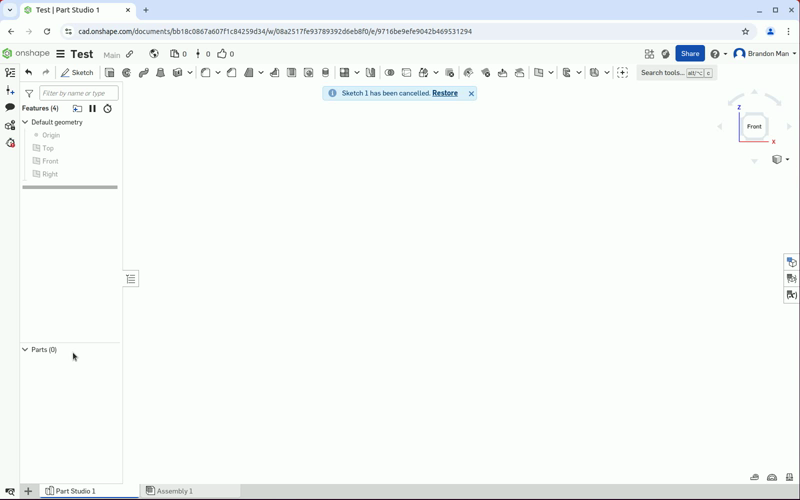
key(shift+s)
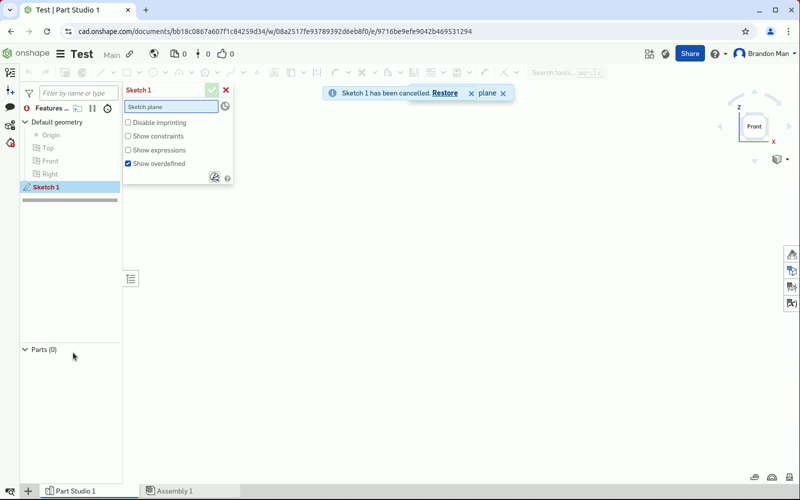
mouse_move(73, 163)
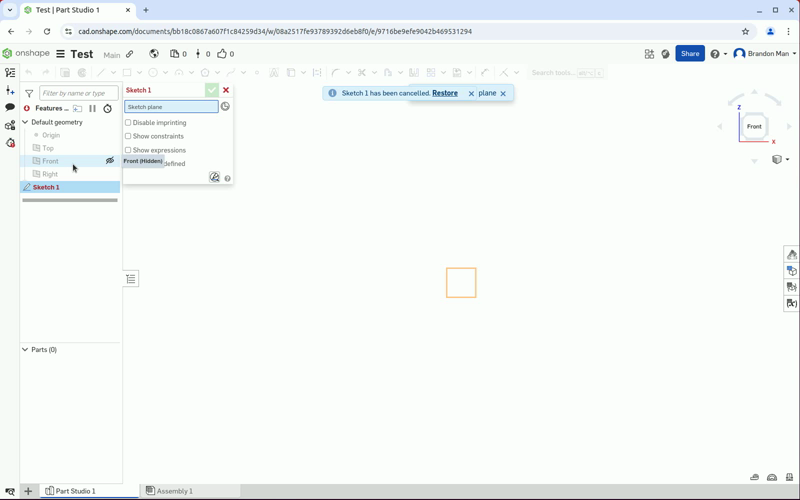
click(73, 163)
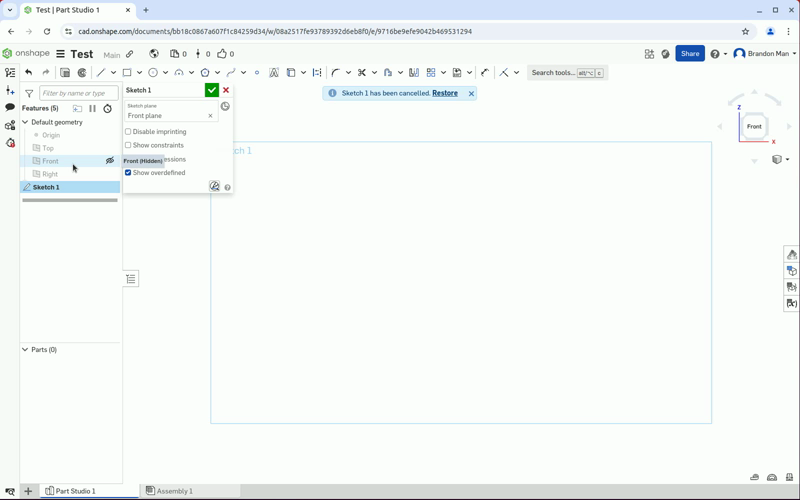
mouse_move(73, 352)
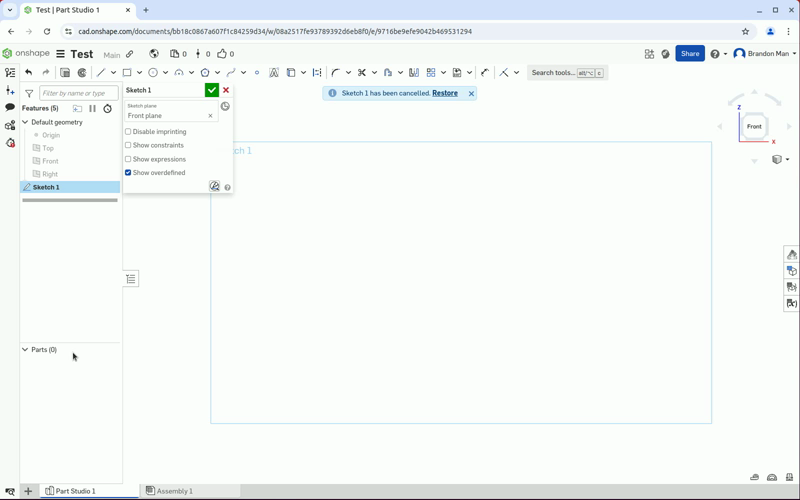
key(y)
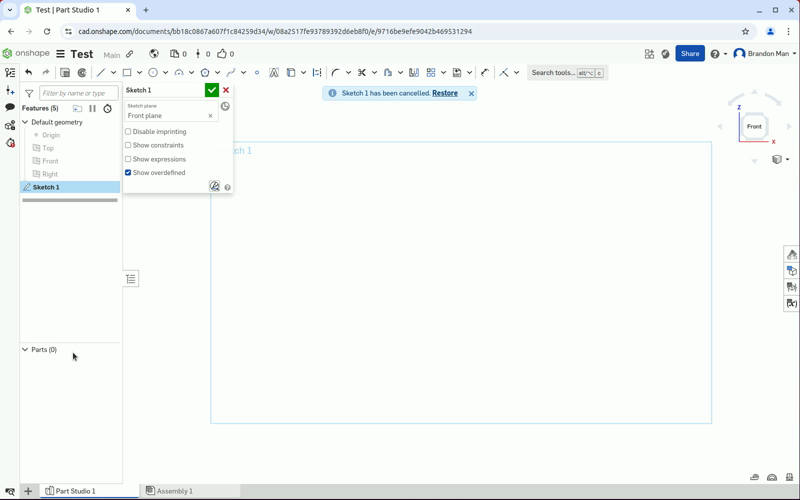
key(a)
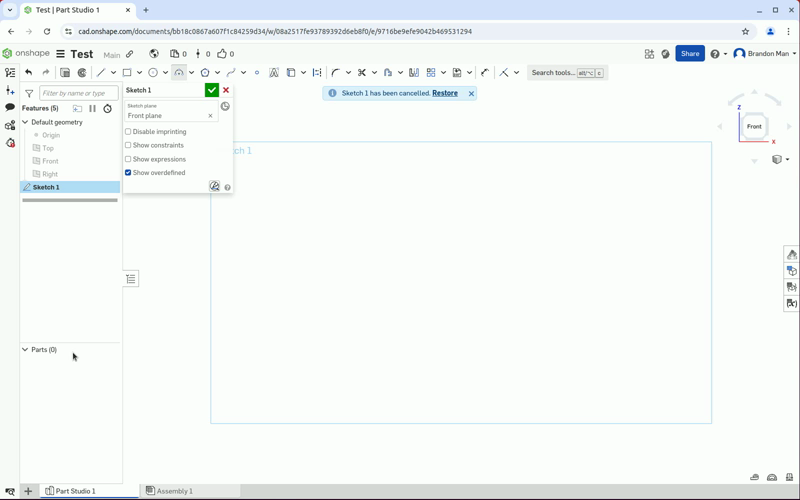
key_down(shift)
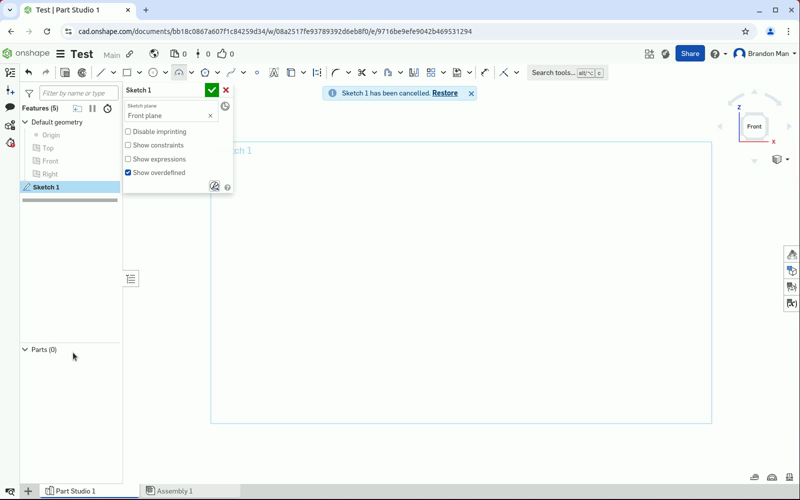
mouse_move(416, 245)
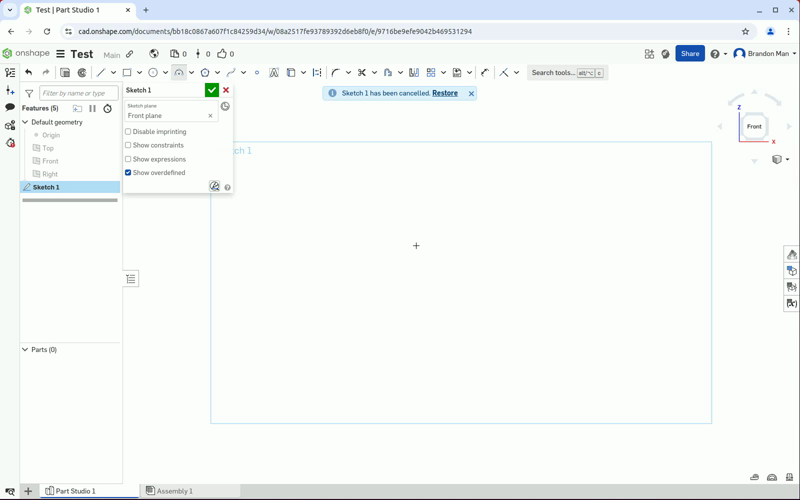
click(416, 245)
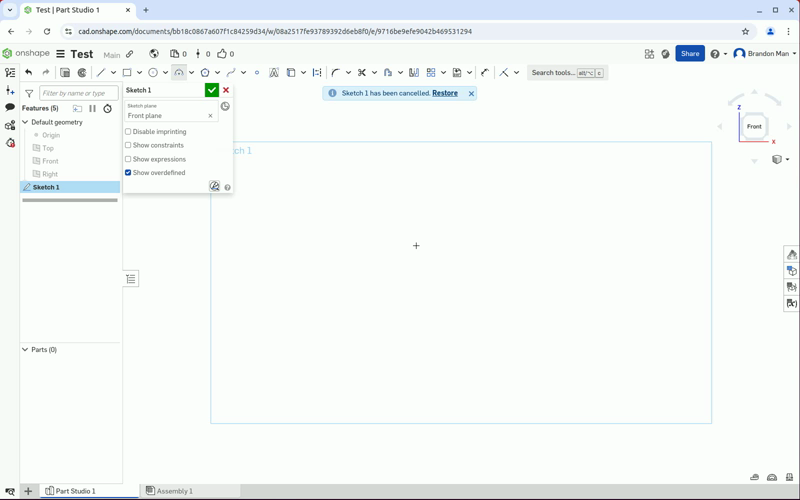
key_up(shift)
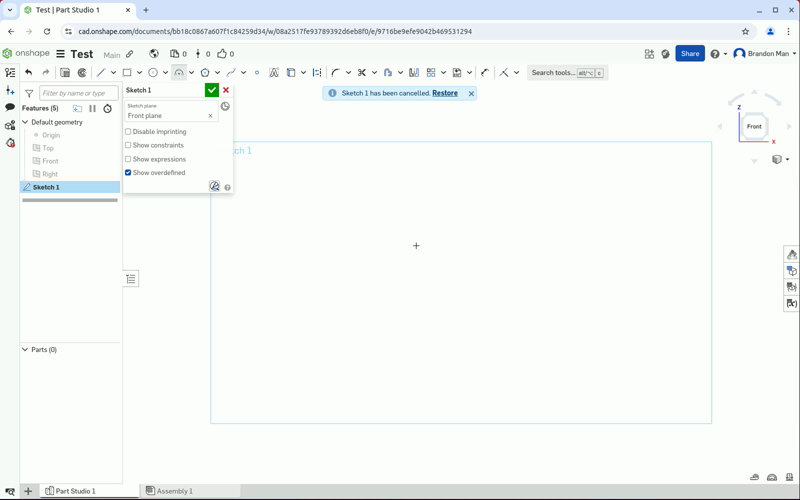
key_down(shift)
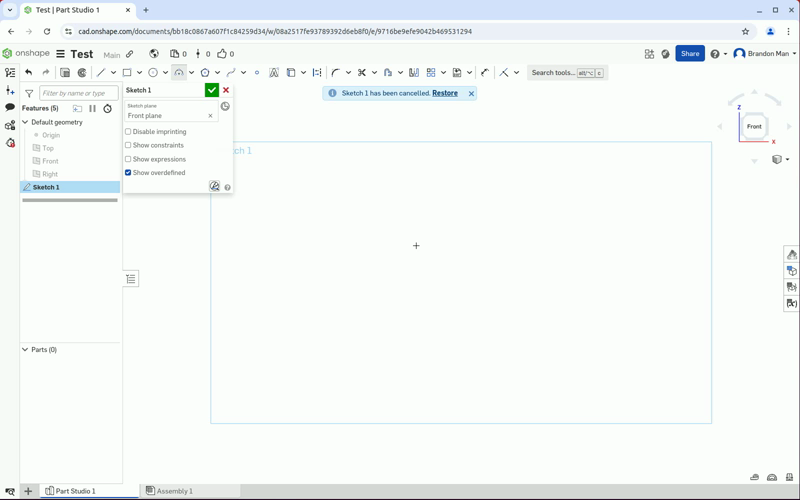
mouse_move(506, 245)
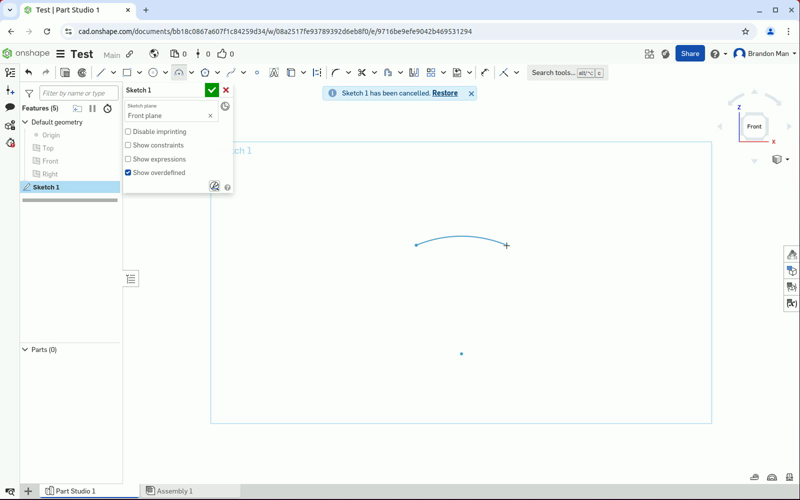
click(506, 245)
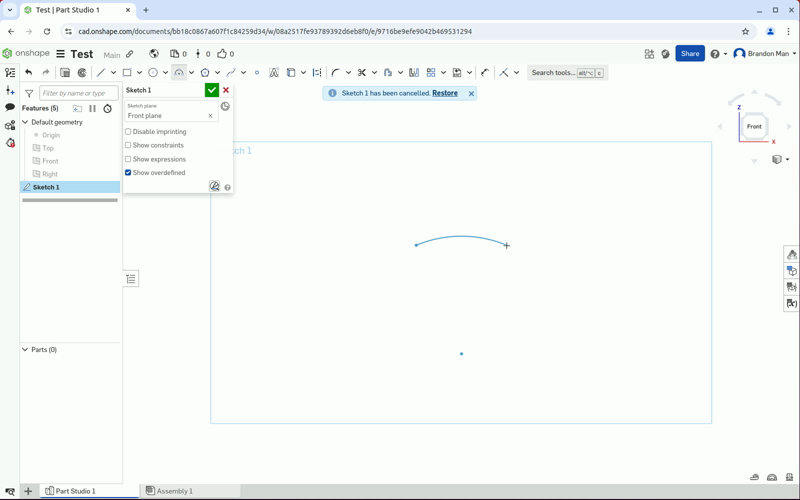
mouse_move(461, 224)
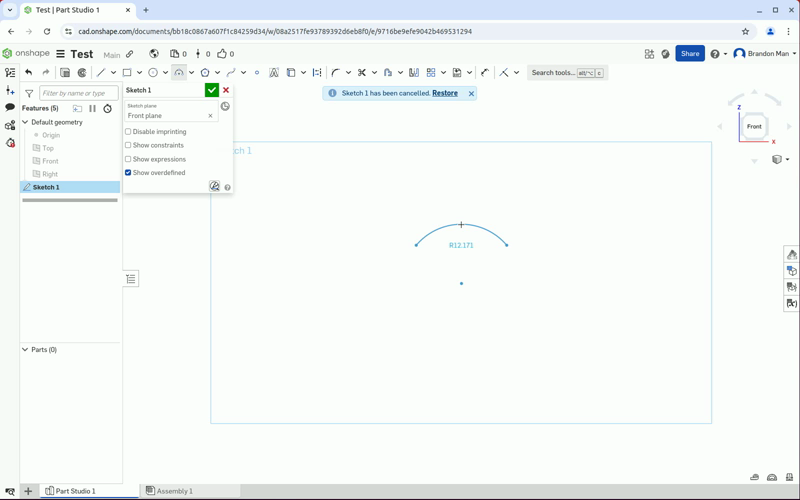
click(461, 224)
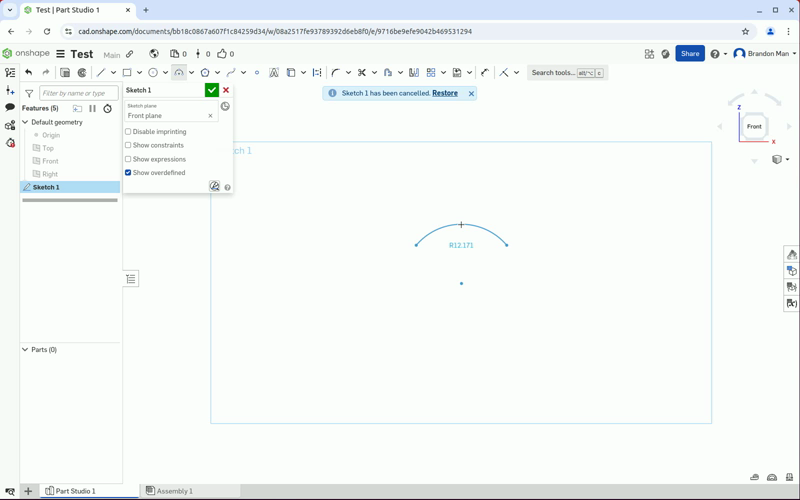
key_up(shift)
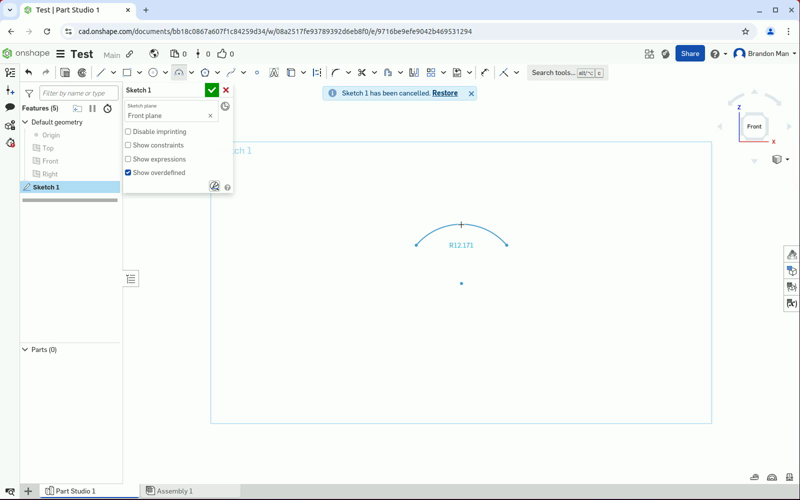
key(esc)
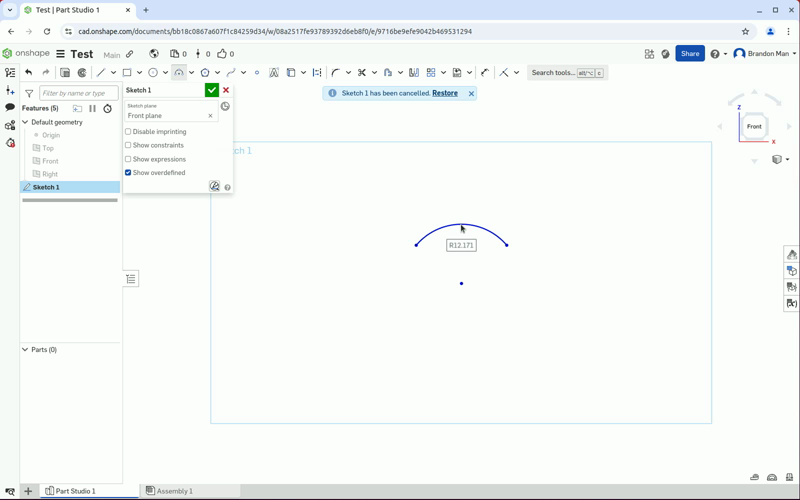
key(l)
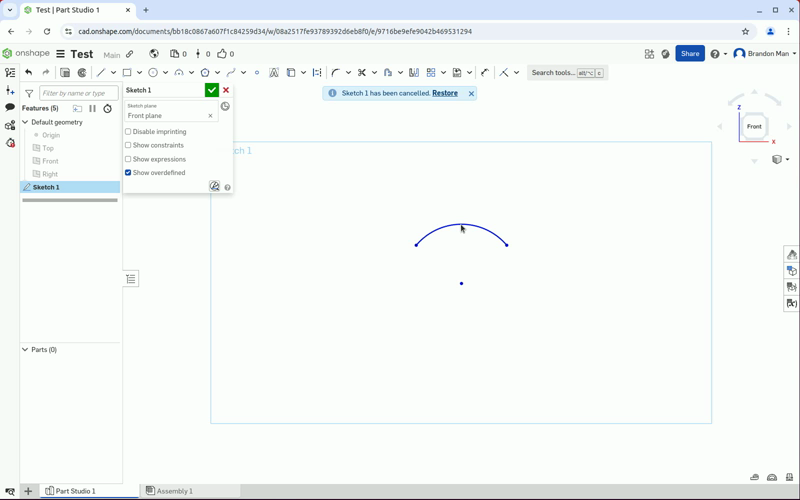
mouse_move(506, 245)
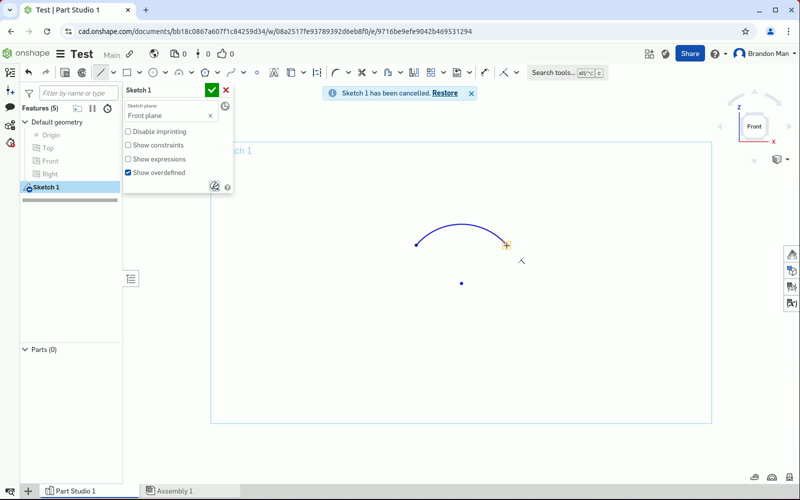
click(506, 245)
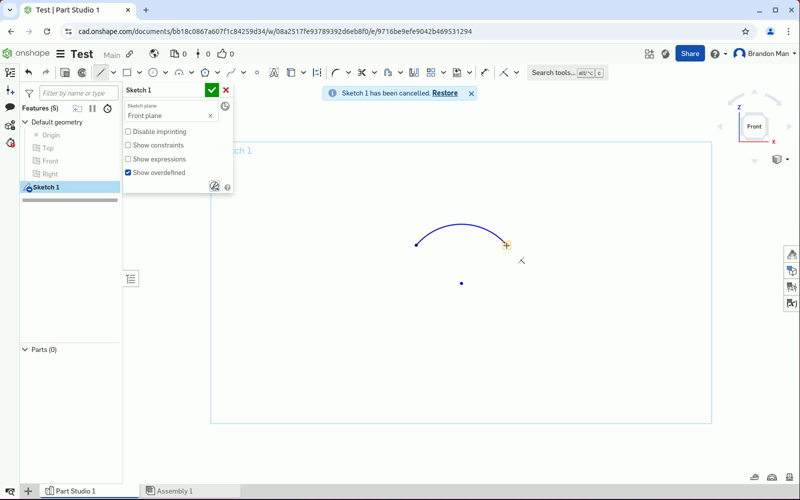
key_down(shift)
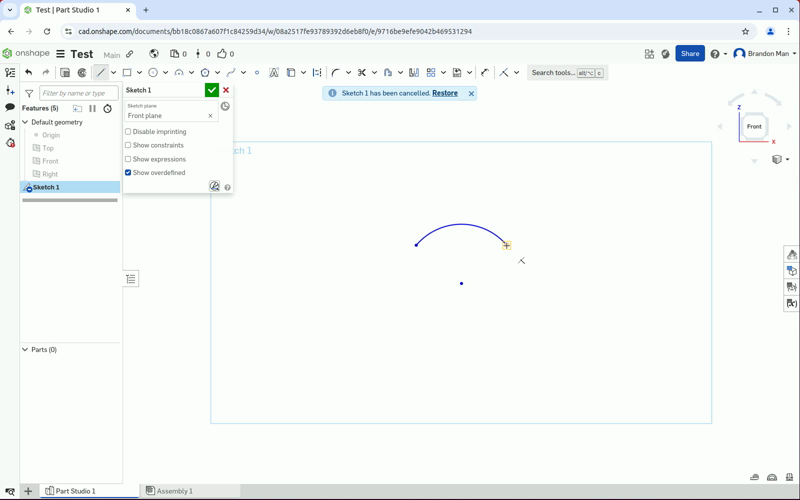
mouse_move(506, 170)
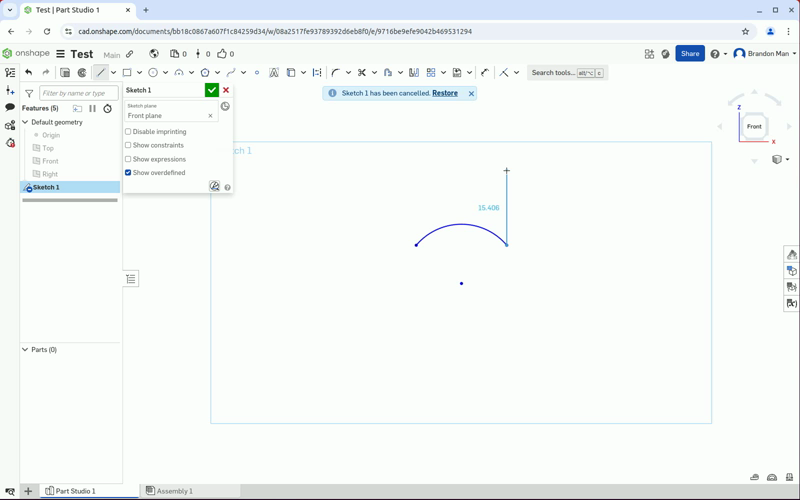
click(506, 170)
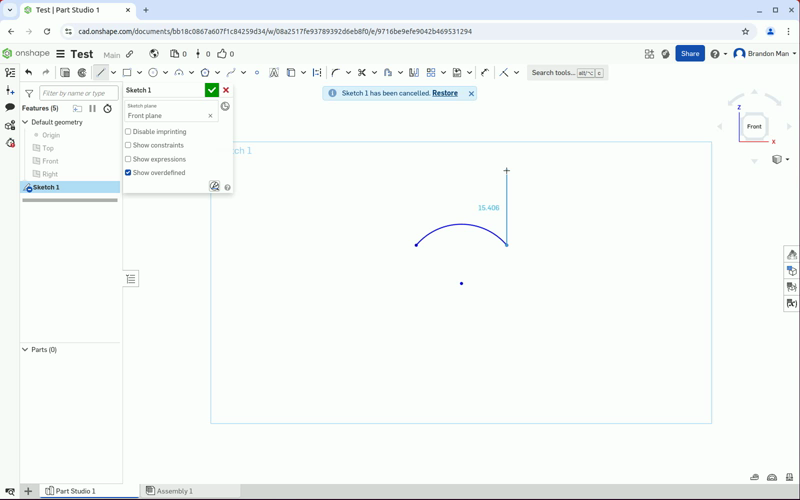
key_up(shift)
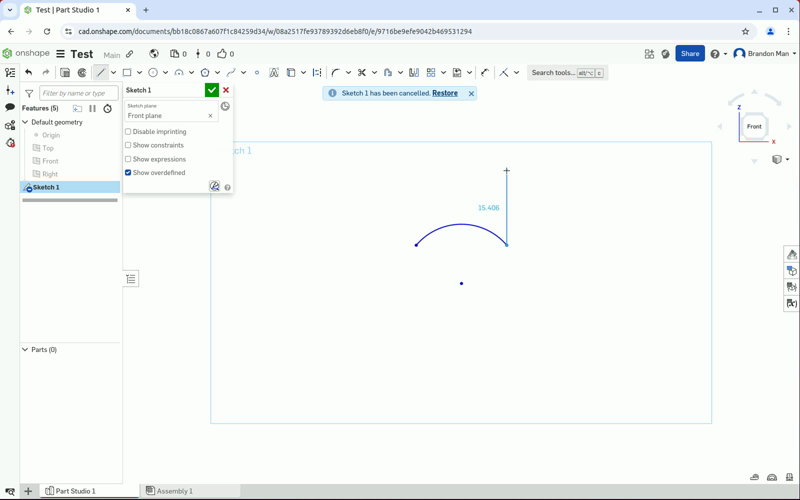
key_down(shift)
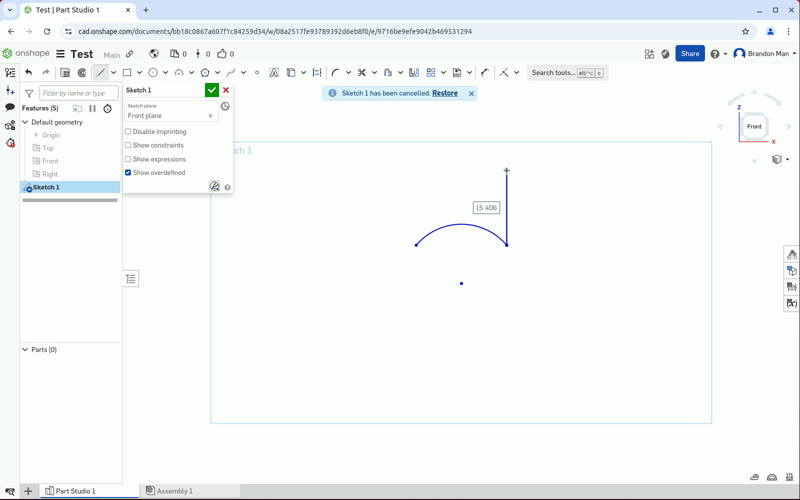
mouse_move(416, 170)
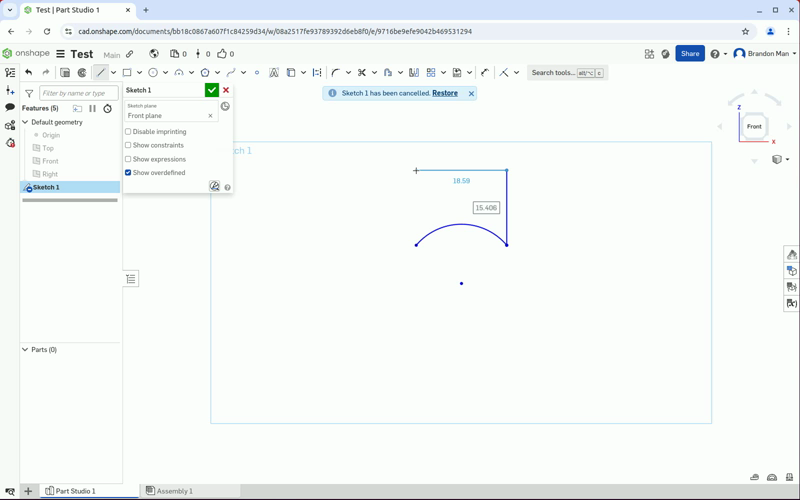
click(416, 170)
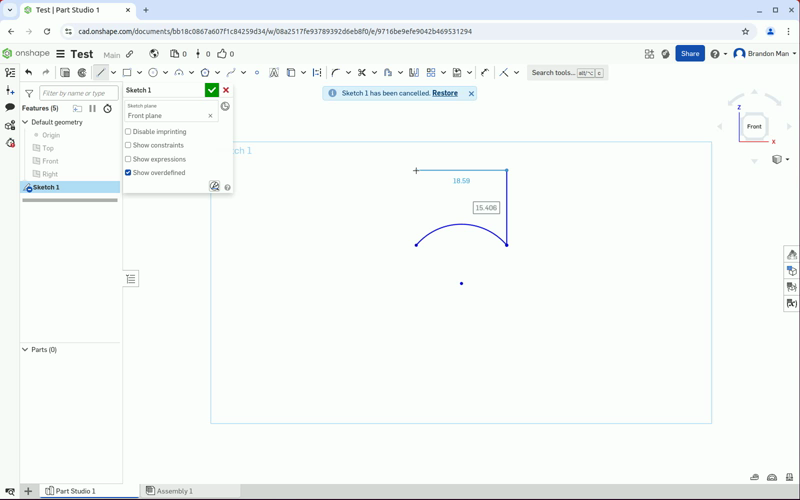
key_up(shift)
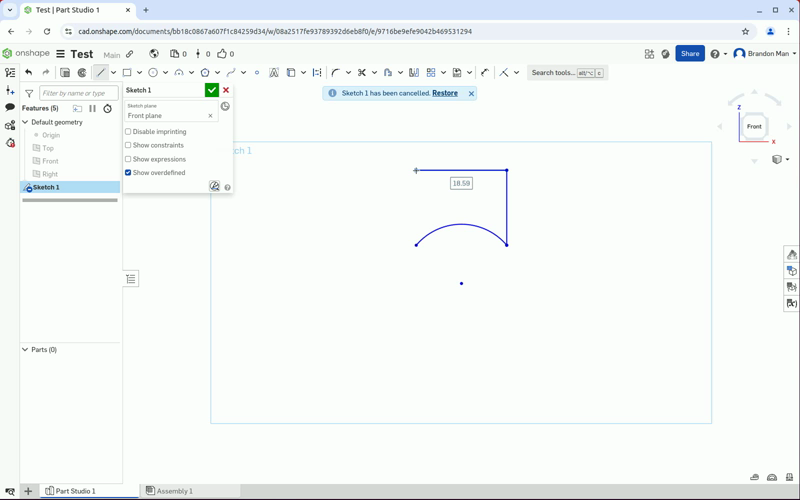
key_down(shift)
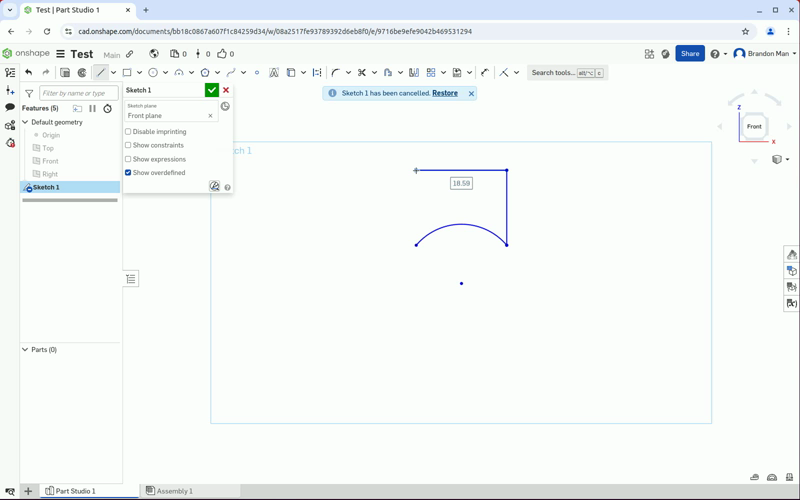
mouse_move(416, 245)
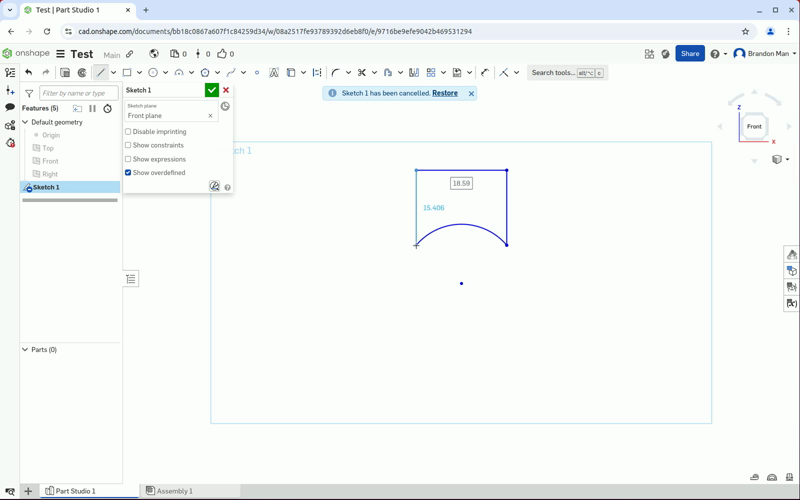
key_up(shift)
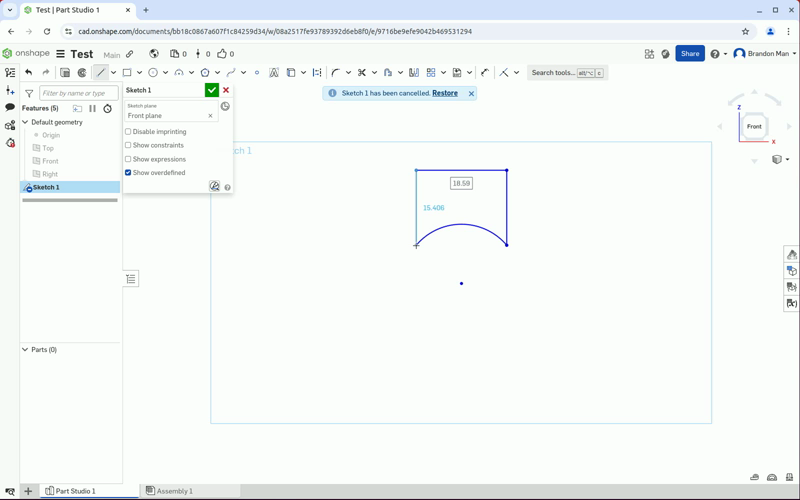
click(416, 245)
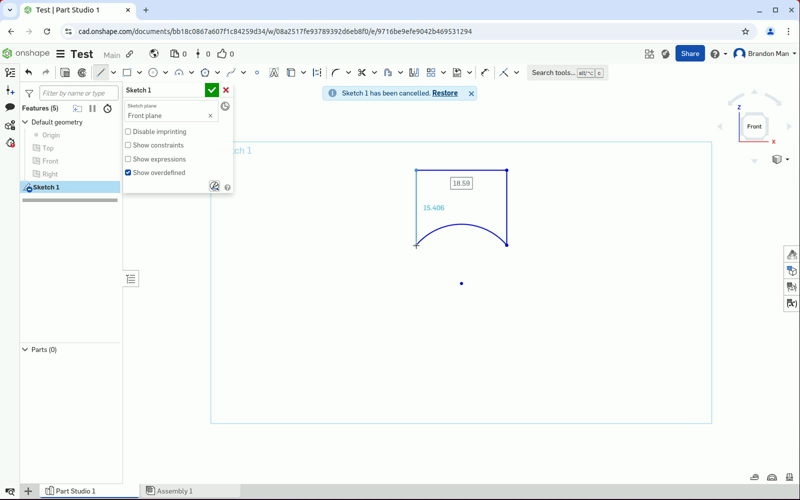
key(esc)
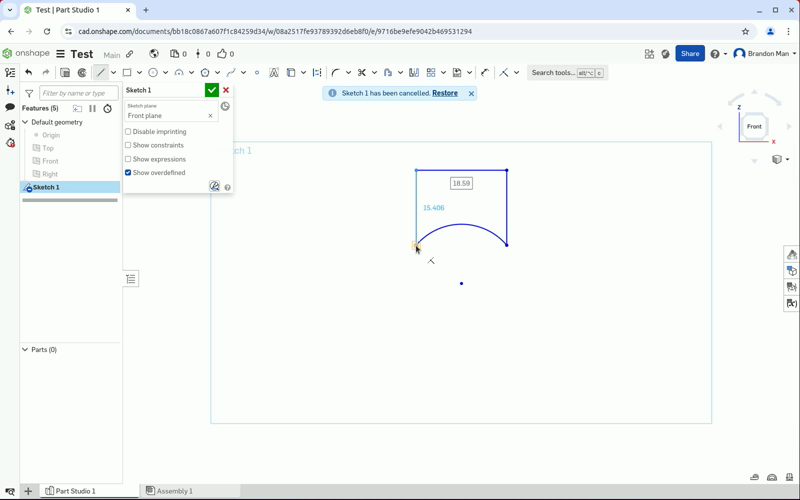
mouse_move(495, 185)
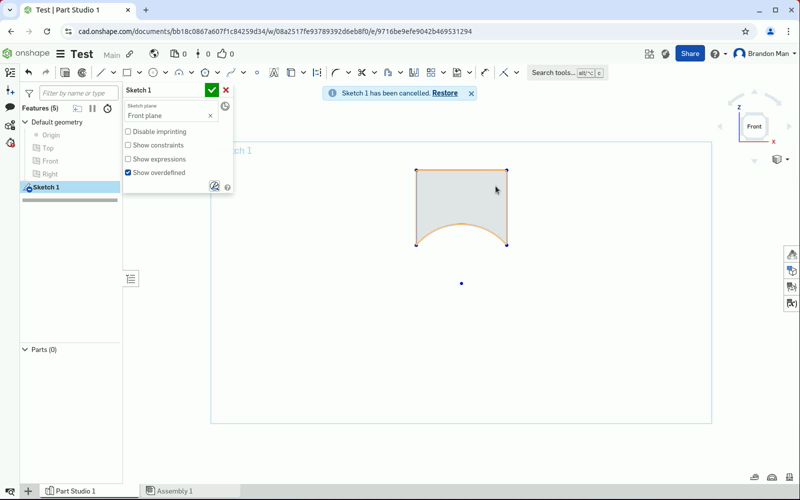
click(495, 185)
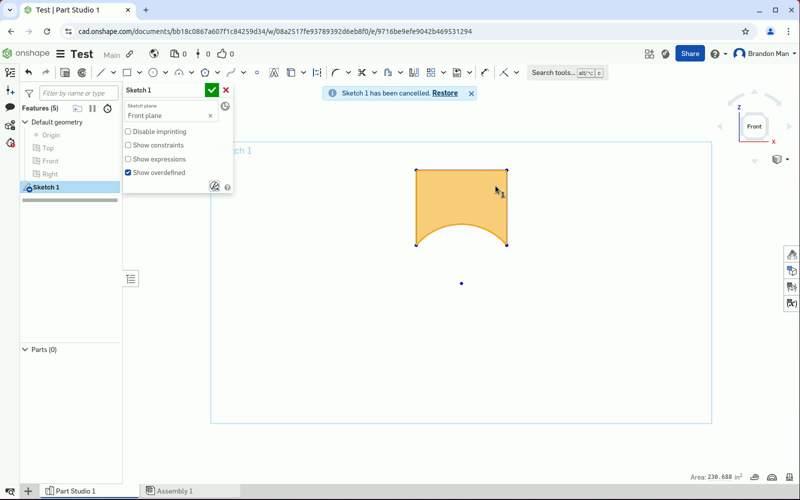
mouse_move(73, 352)
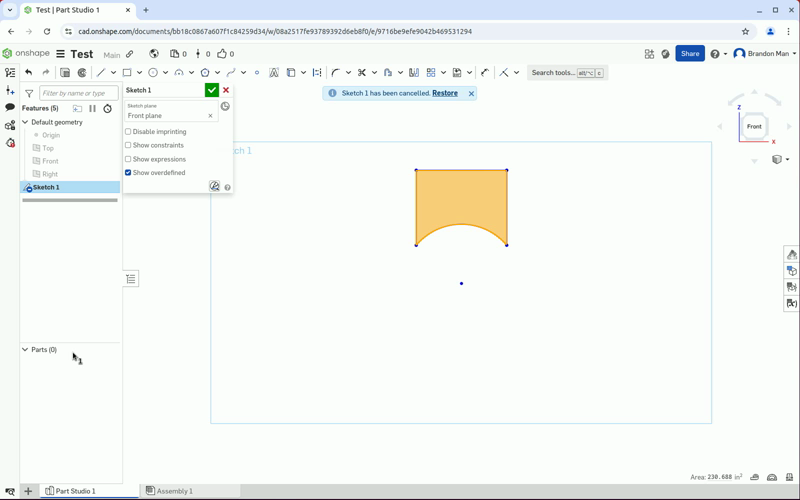
key(shift+y)
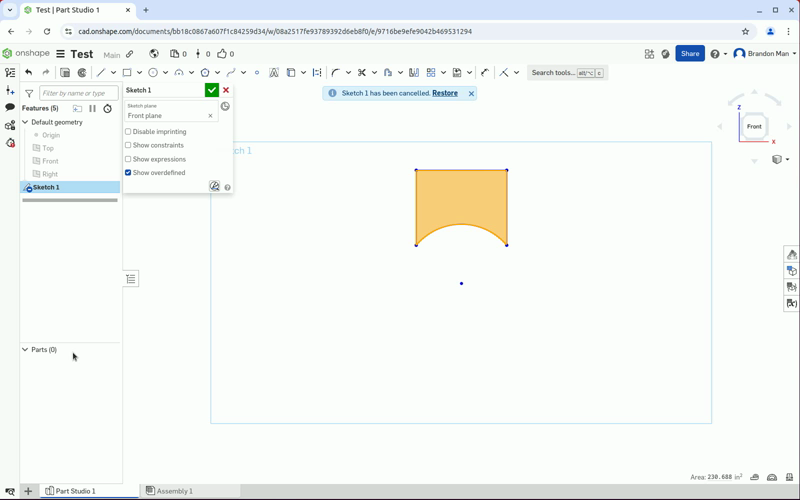
key(shift+e)
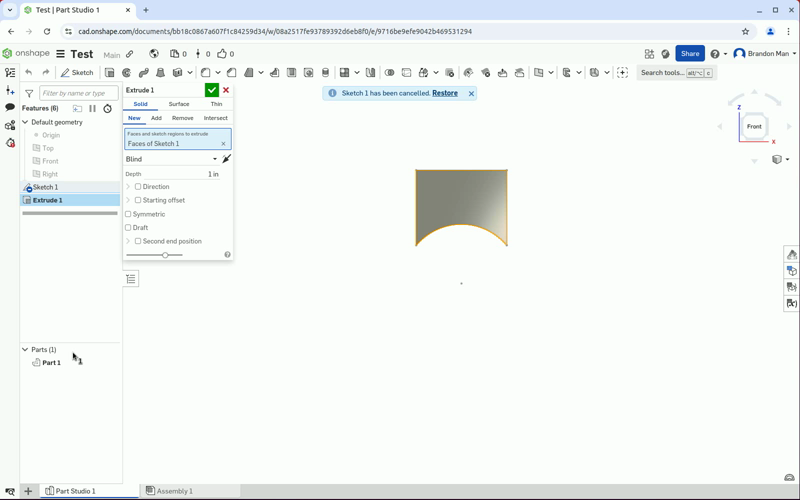
mouse_move(143, 106)
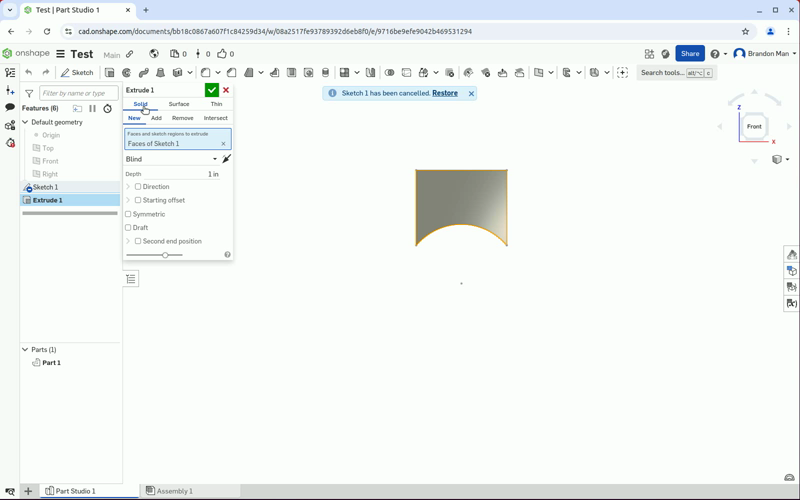
click(143, 106)
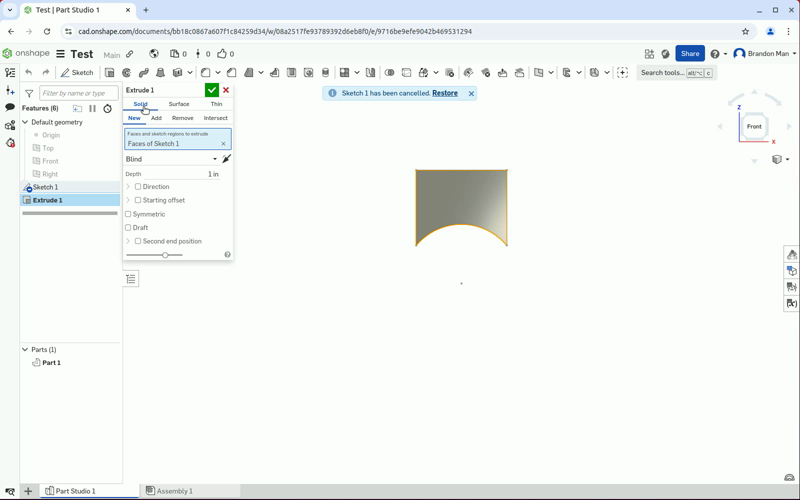
mouse_move(137, 120)
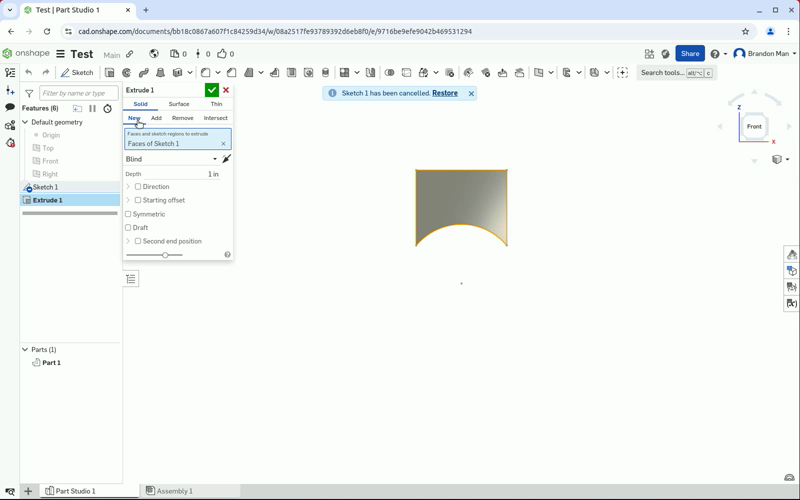
click(137, 120)
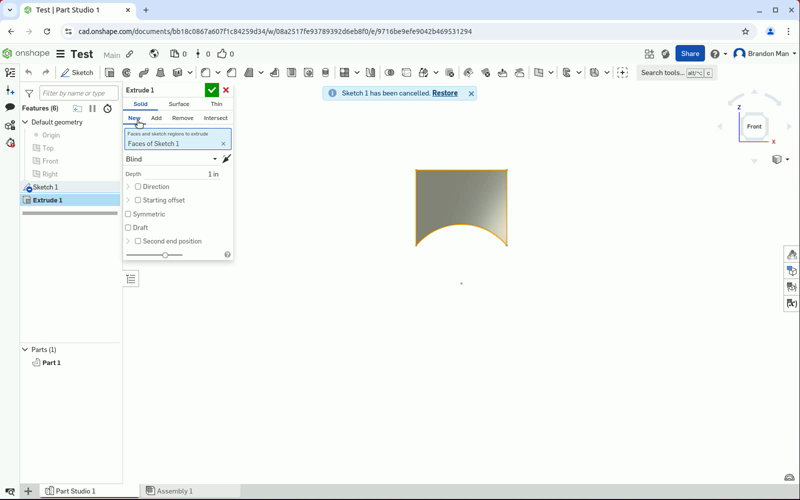
key(tab, 4)
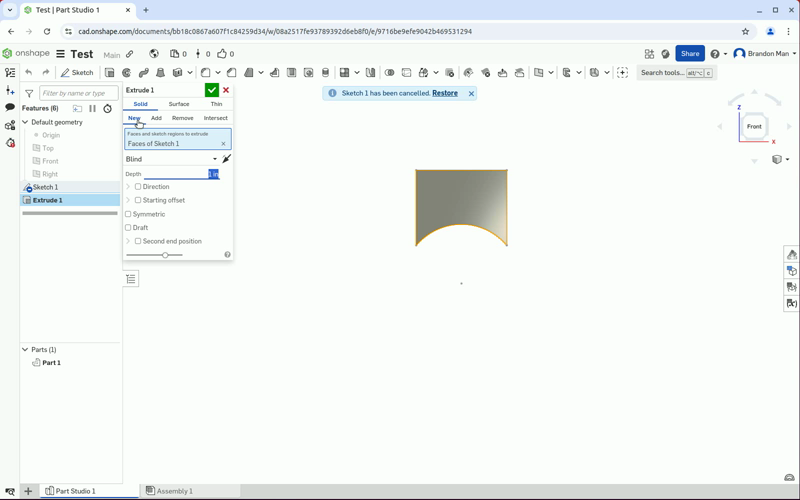
text(1.926)
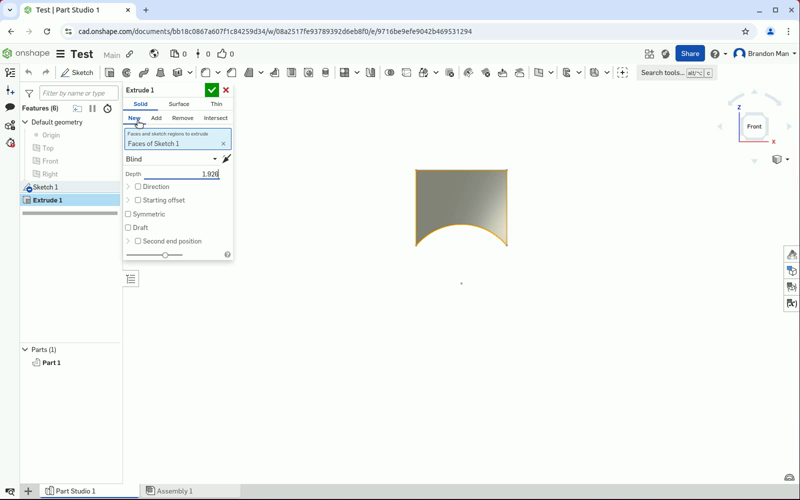
key(enter)
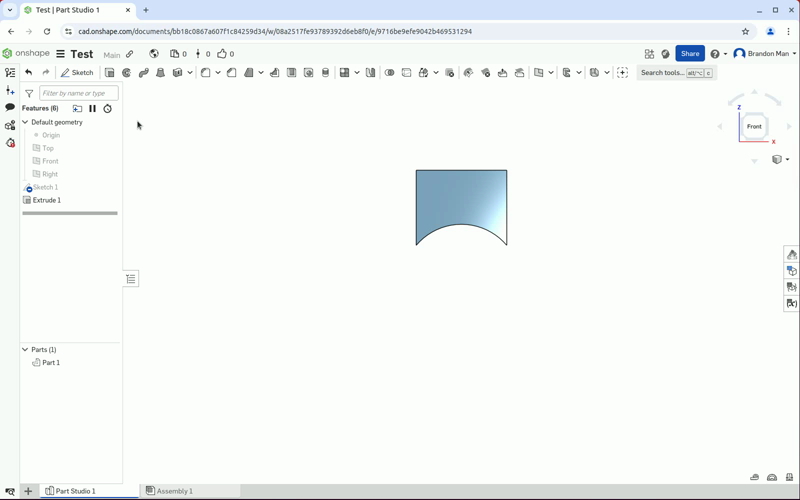
key(shift+h)
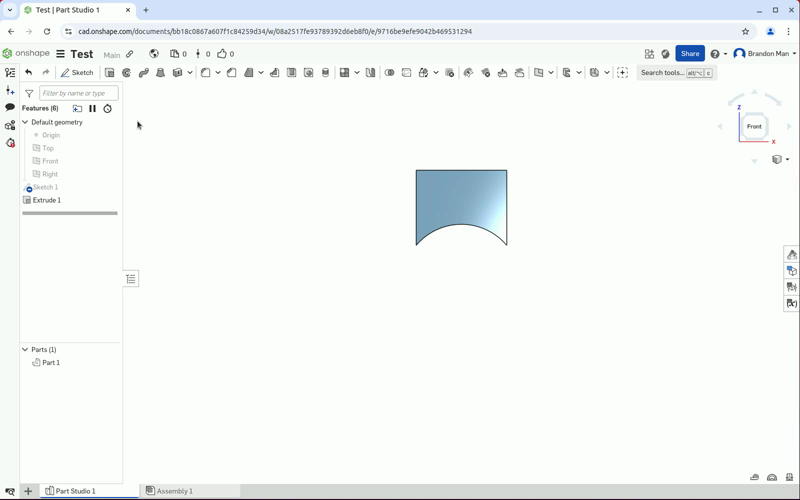
key(shift+h)
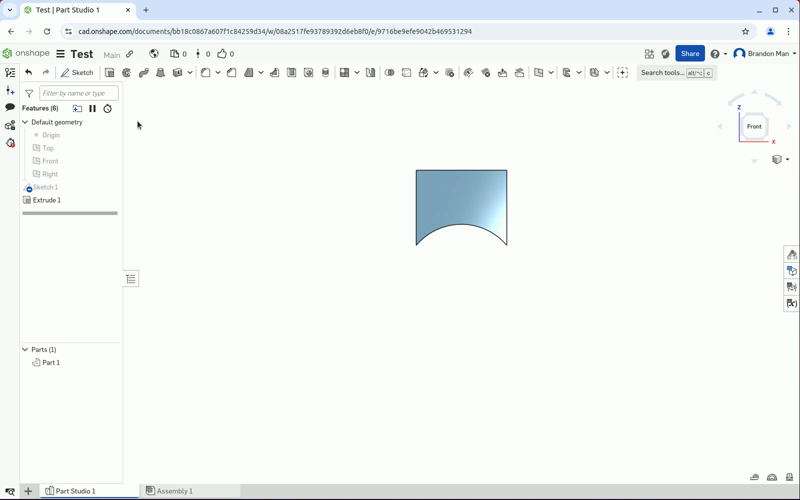
mouse_move(73, 189)
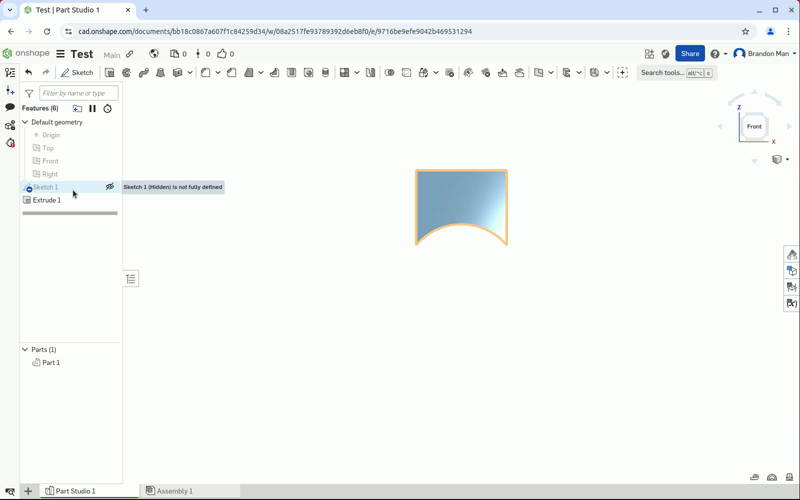
click(73, 189)
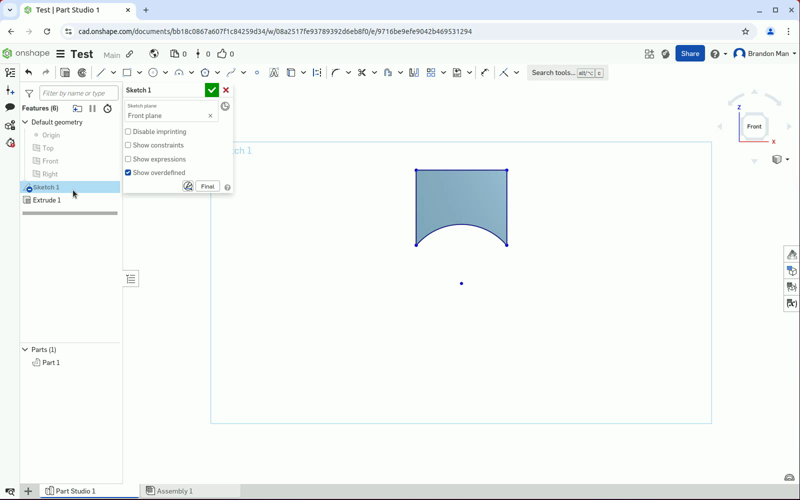
mouse_move(229, 92)
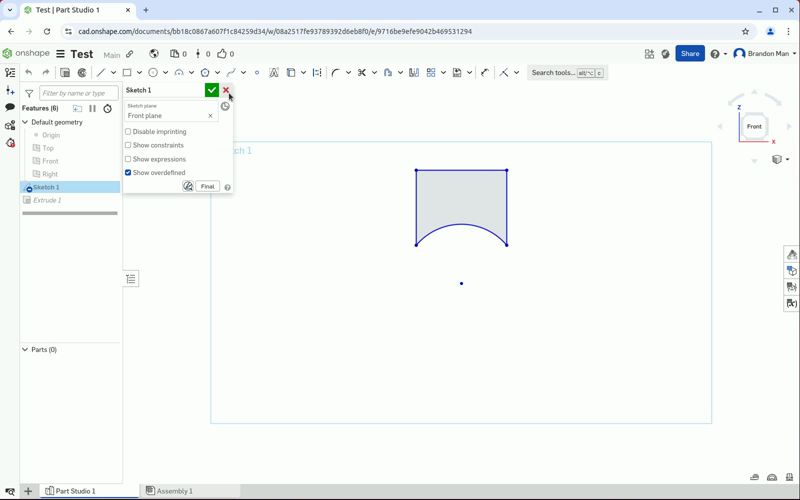
click(229, 92)
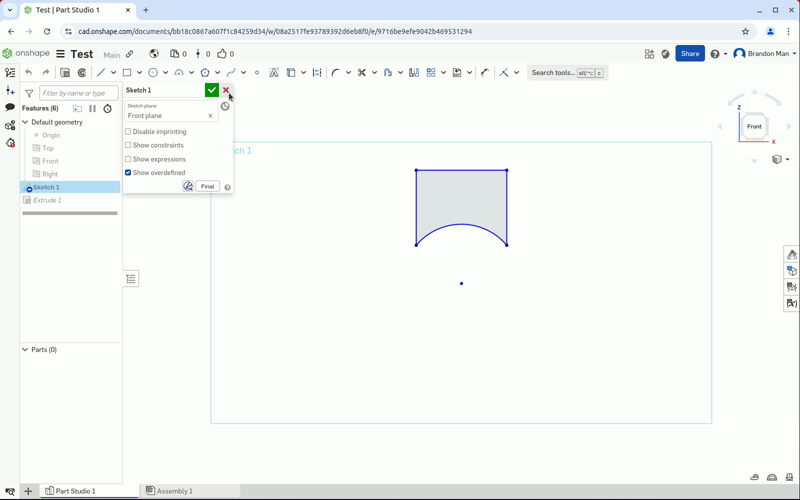
key(shift+s)
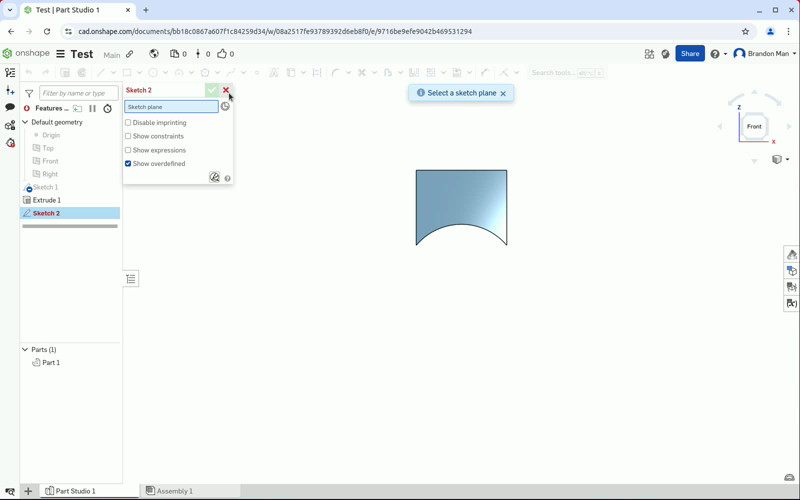
mouse_move(73, 163)
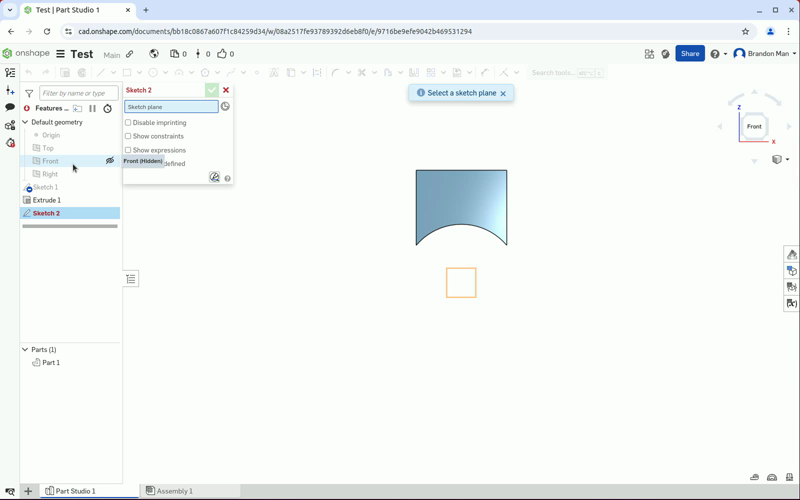
click(73, 163)
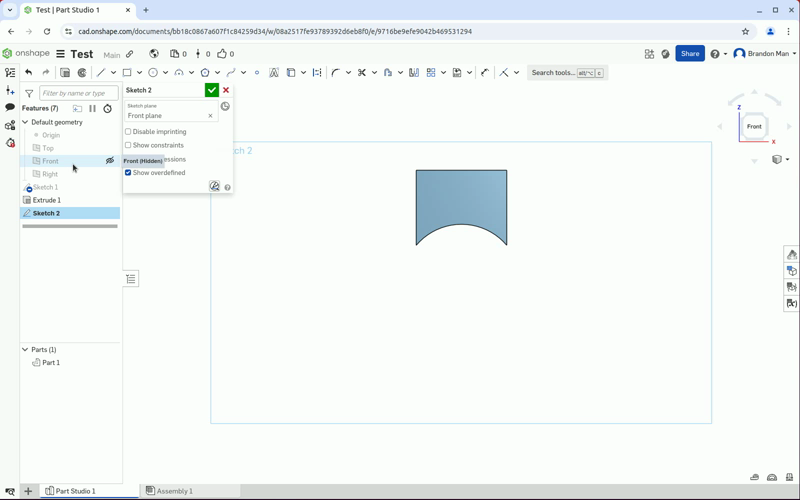
mouse_move(73, 352)
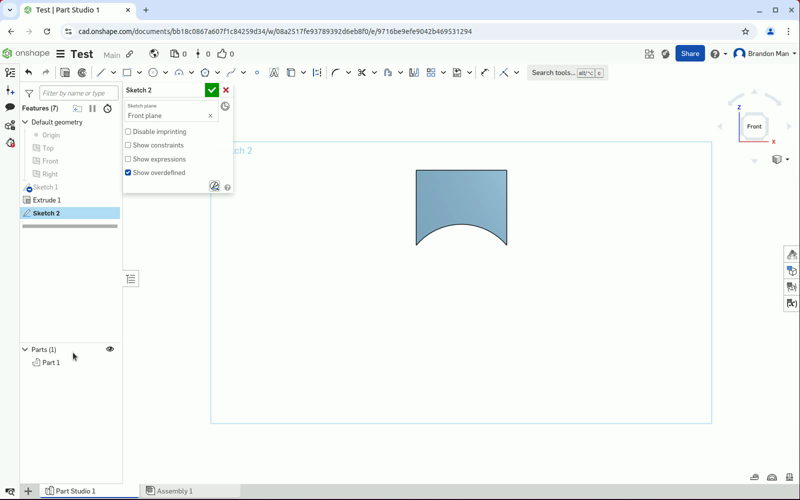
key(y)
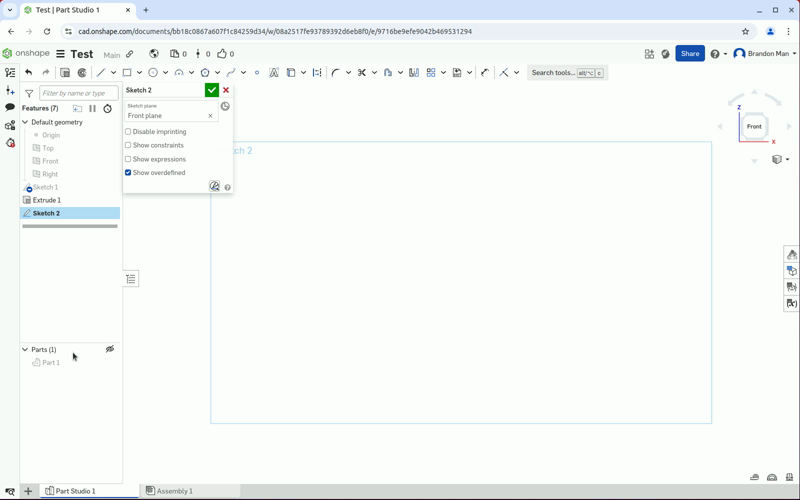
key(a)
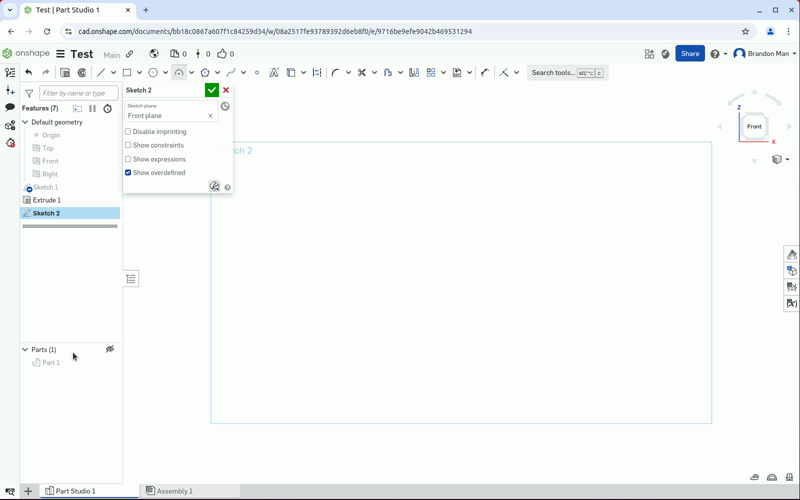
key_down(shift)
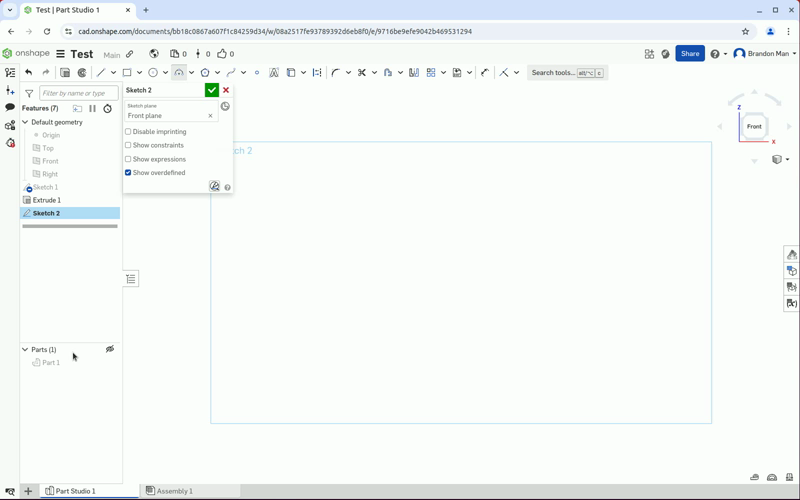
mouse_move(416, 282)
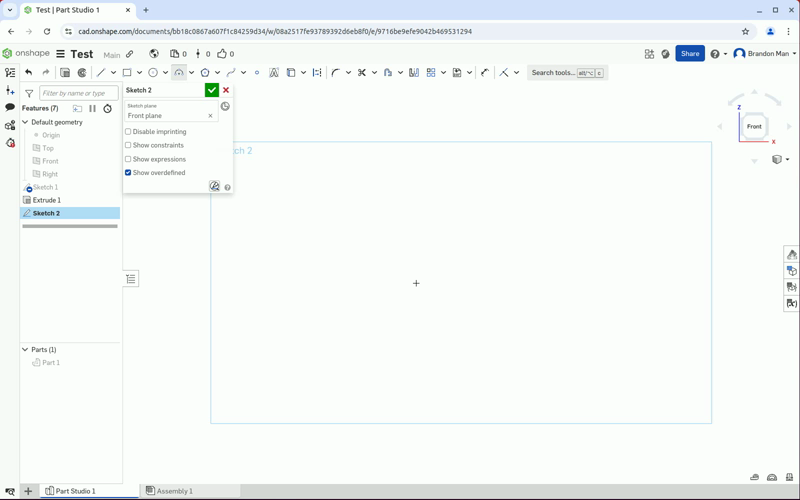
click(416, 282)
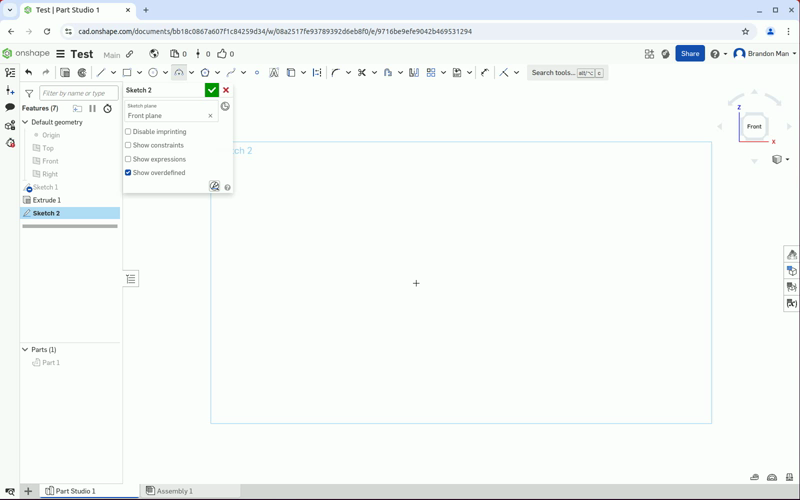
key_up(shift)
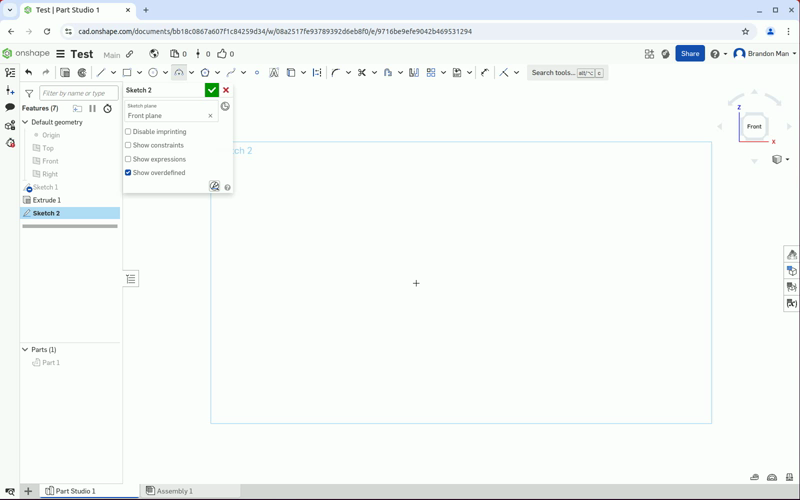
key_down(shift)
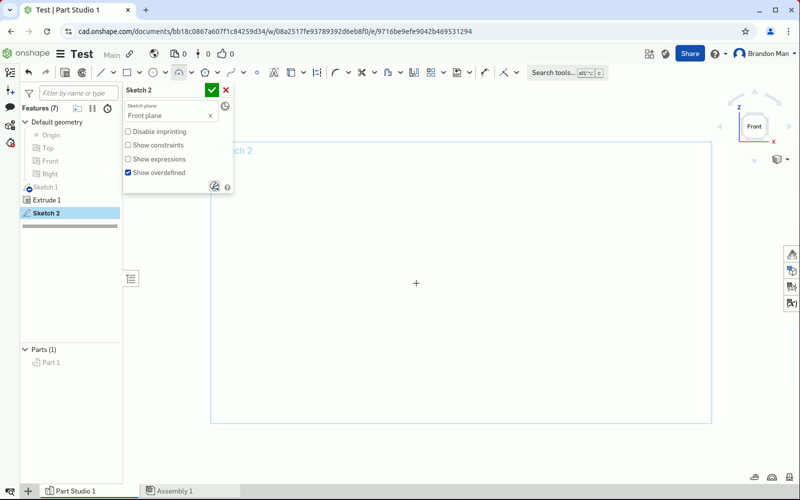
mouse_move(506, 282)
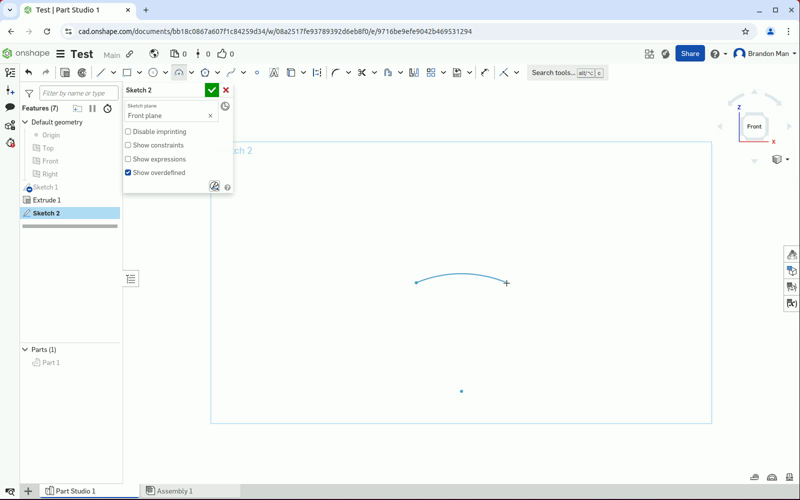
click(506, 282)
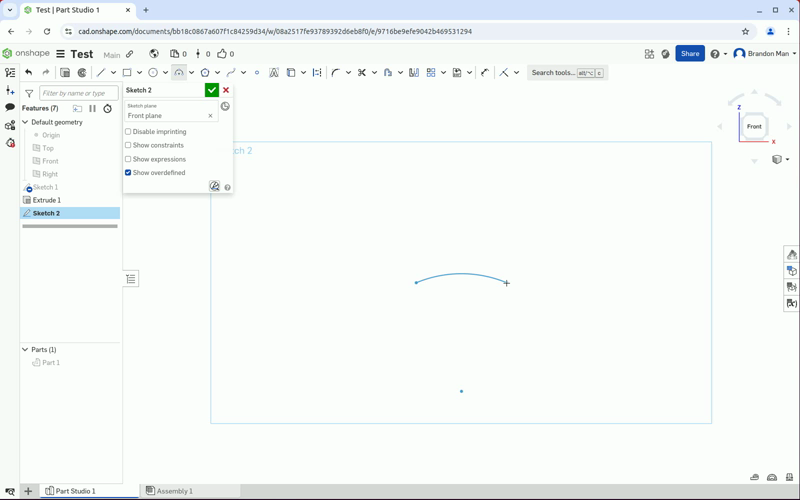
mouse_move(461, 237)
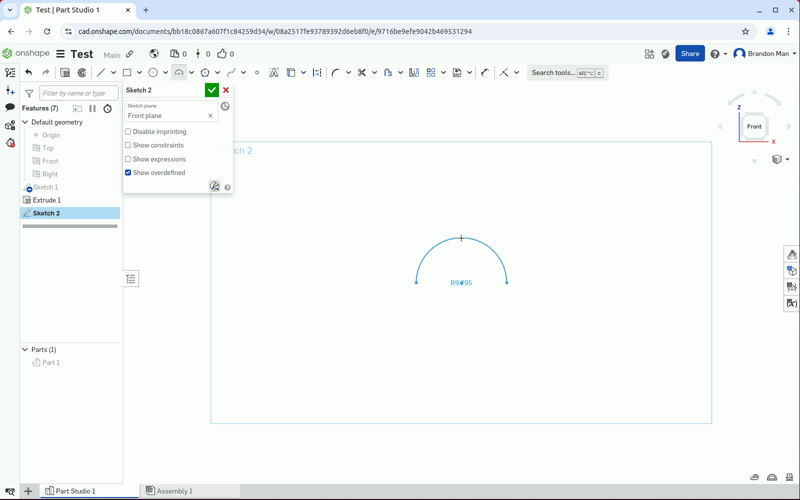
click(461, 237)
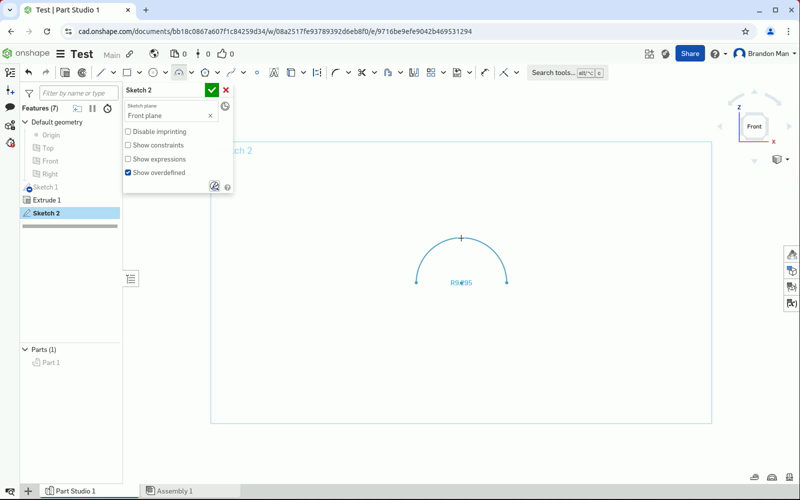
key_up(shift)
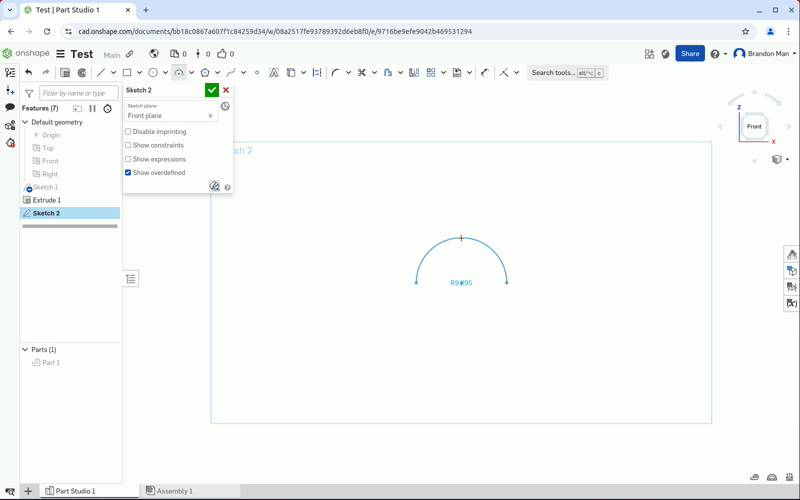
key(esc)
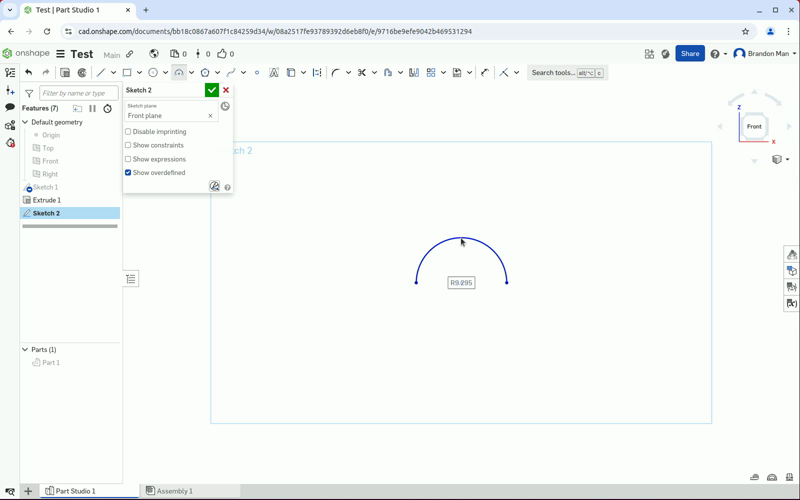
key(l)
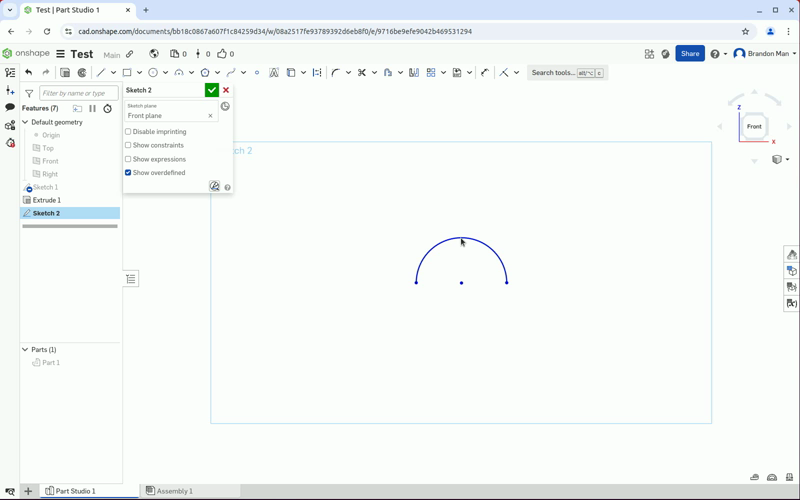
mouse_move(506, 282)
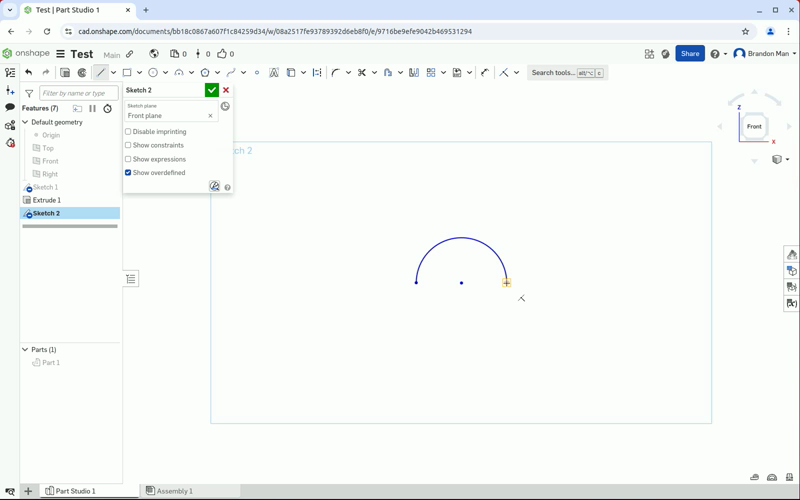
click(506, 282)
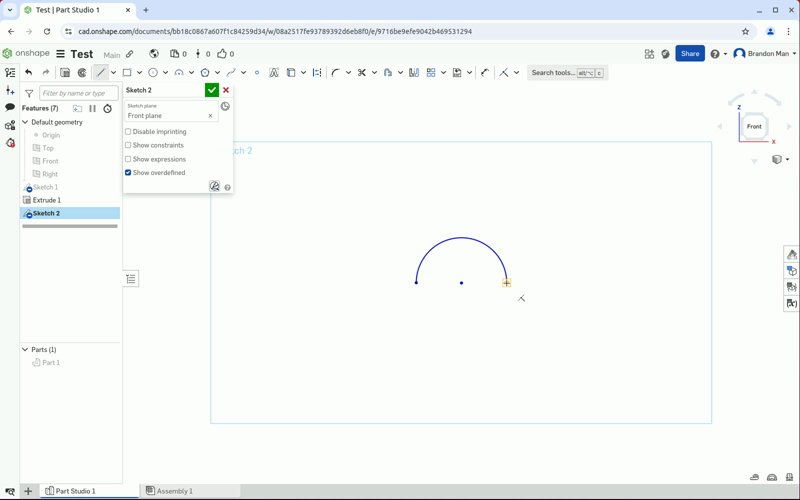
key_down(shift)
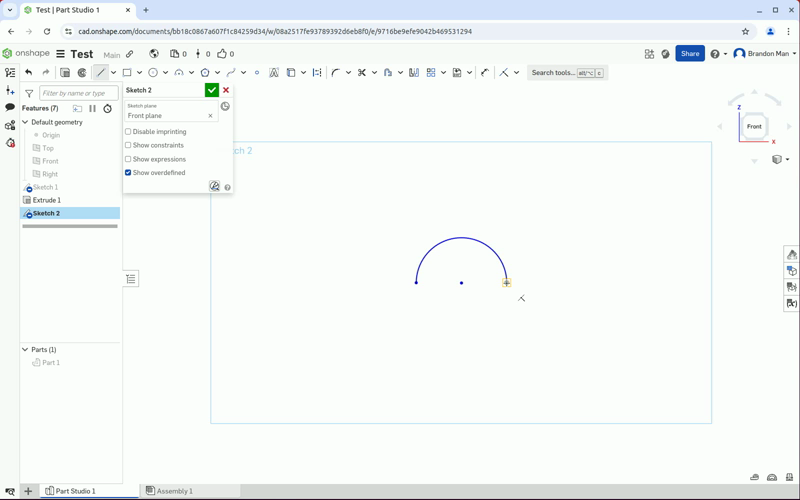
mouse_move(536, 282)
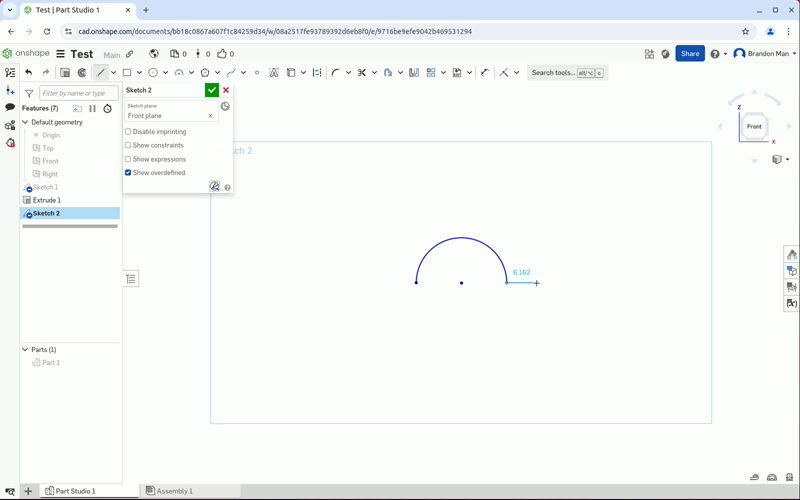
mouse_move(506, 245)
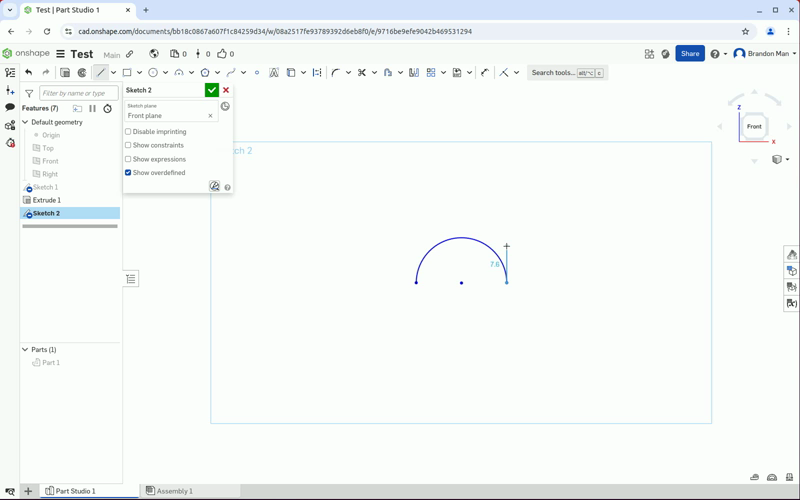
click(506, 245)
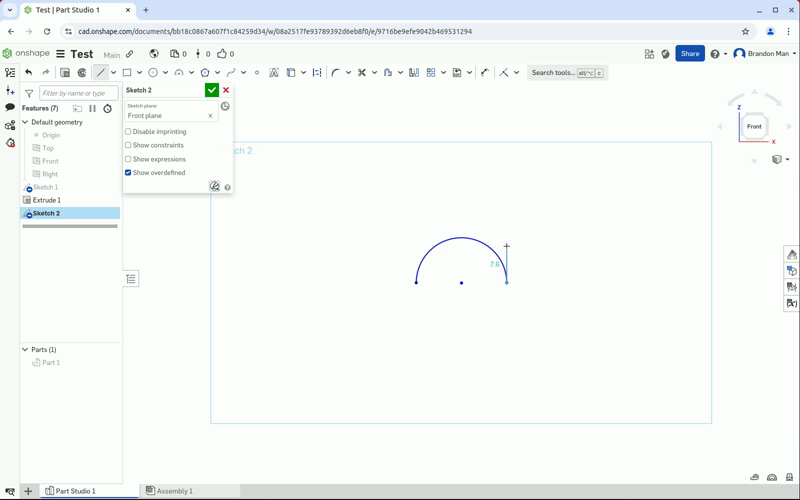
key_up(shift)
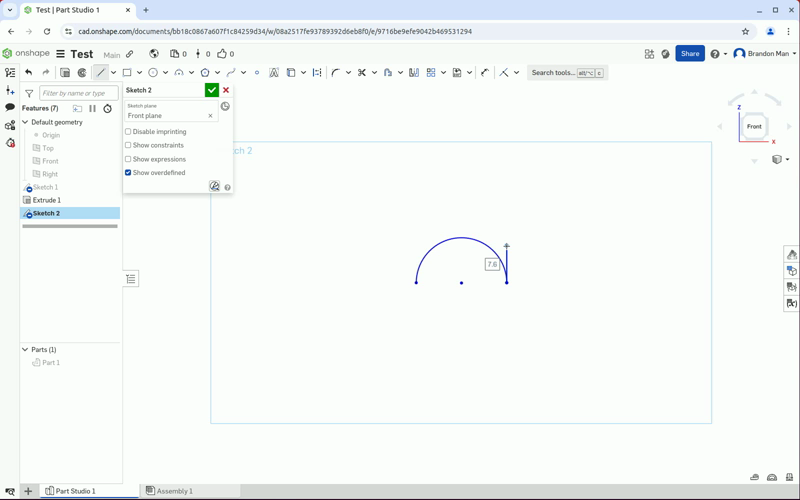
key(esc)
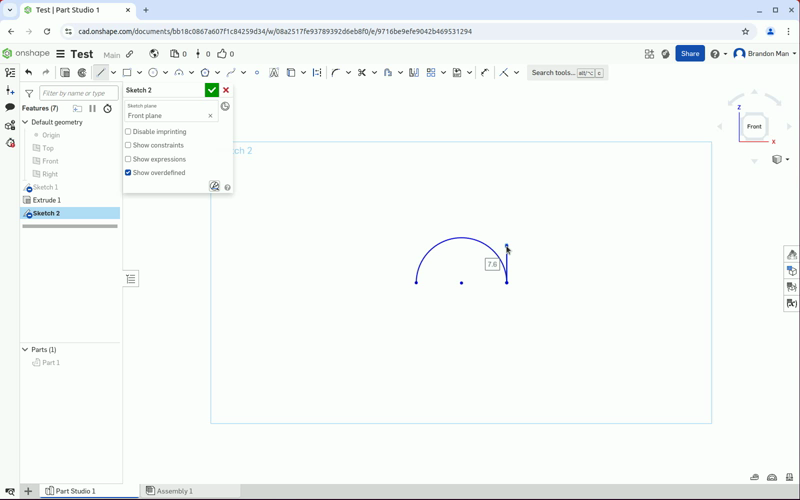
key(a)
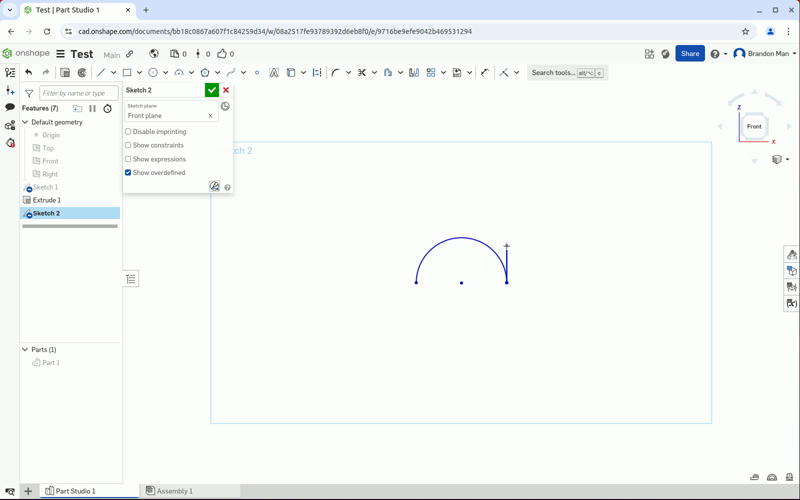
mouse_move(506, 245)
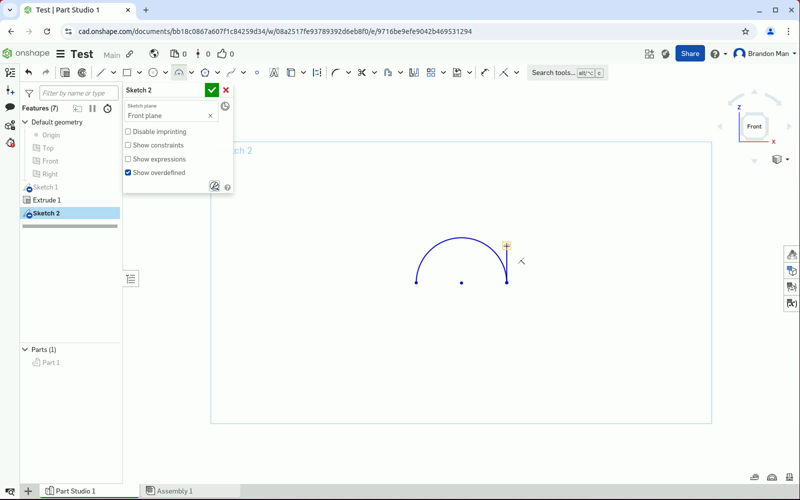
click(506, 245)
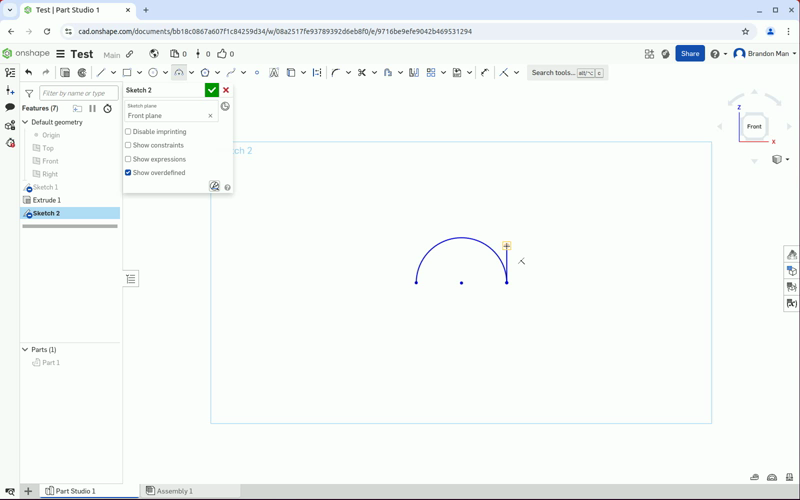
key_down(shift)
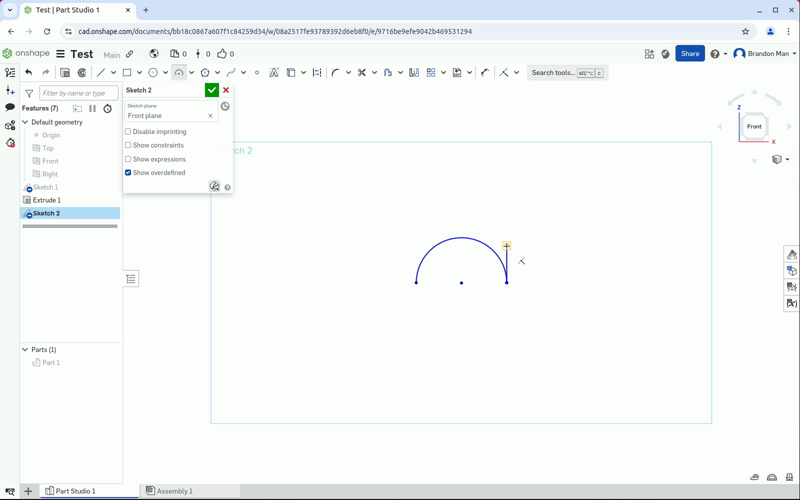
mouse_move(416, 245)
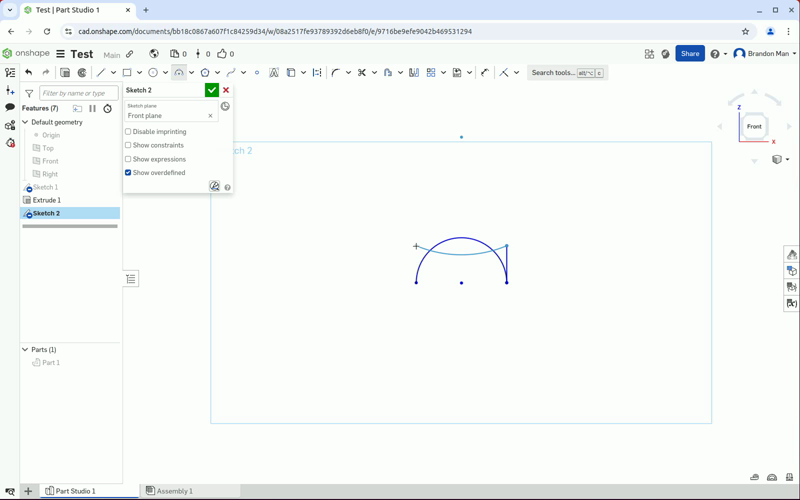
click(416, 245)
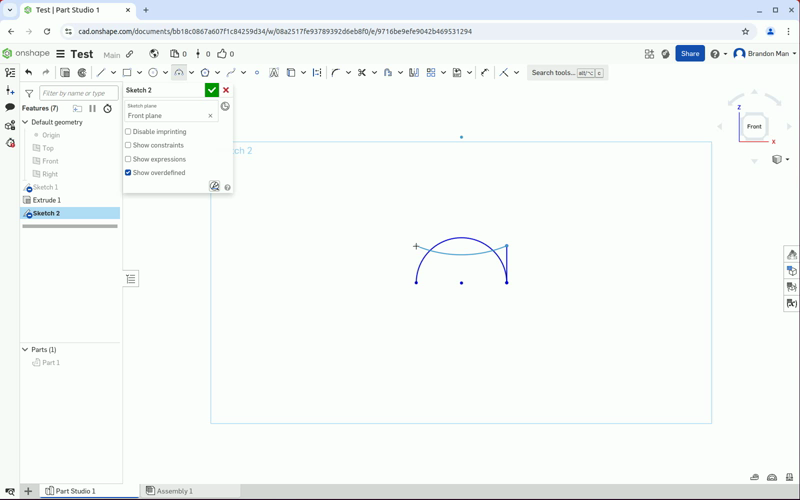
mouse_move(461, 224)
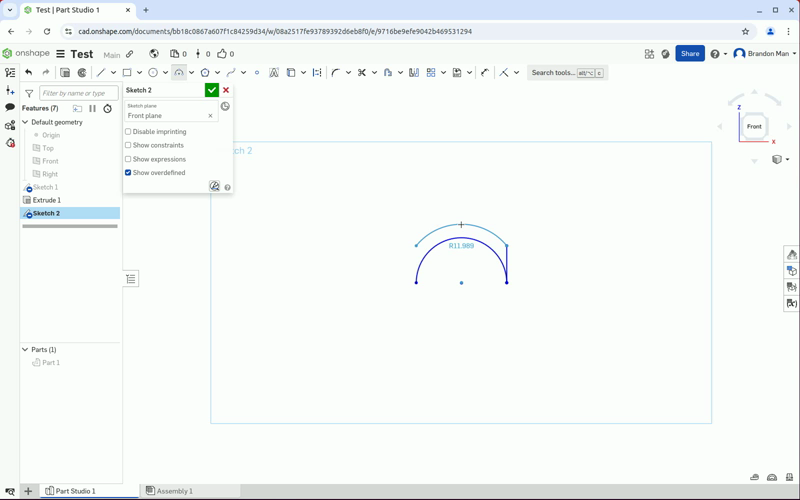
click(461, 224)
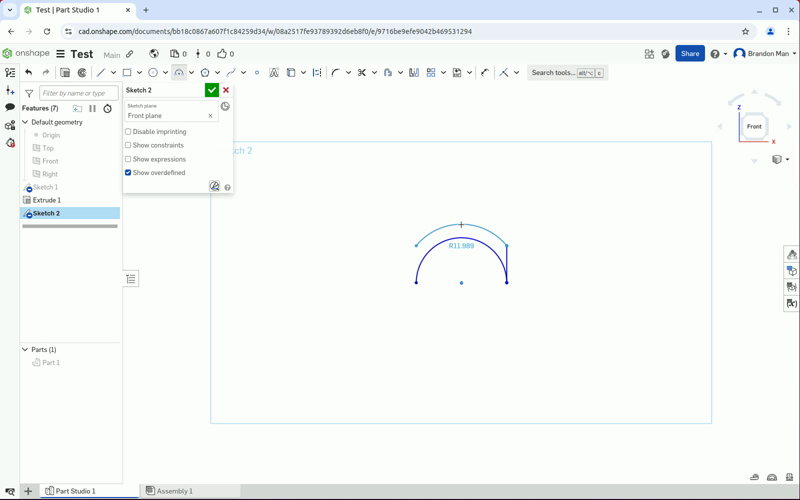
key_up(shift)
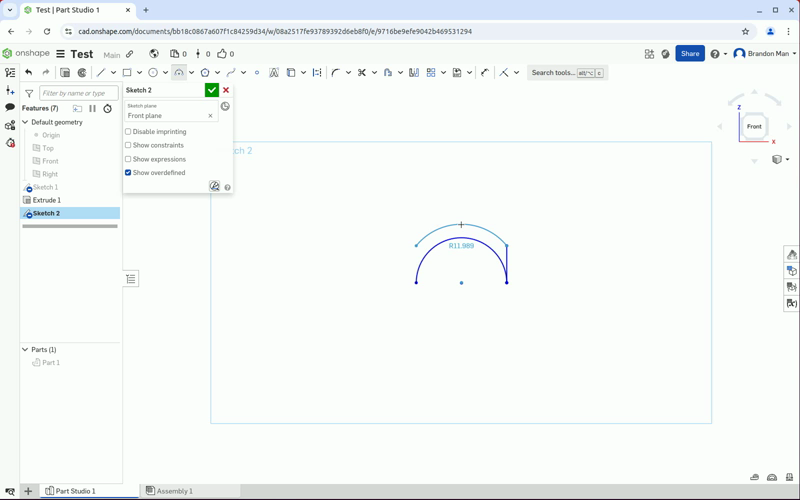
key(esc)
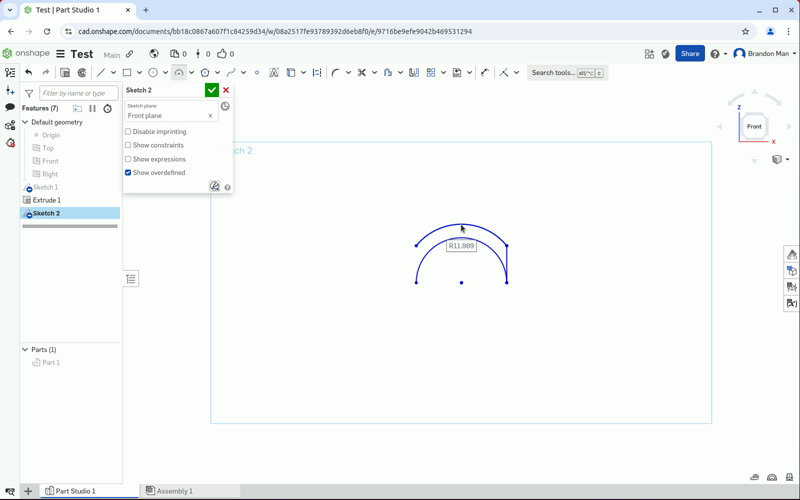
key(l)
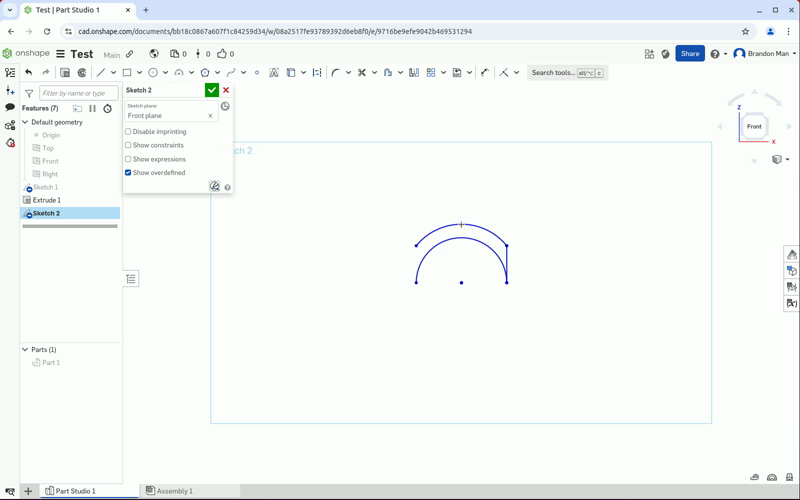
mouse_move(416, 245)
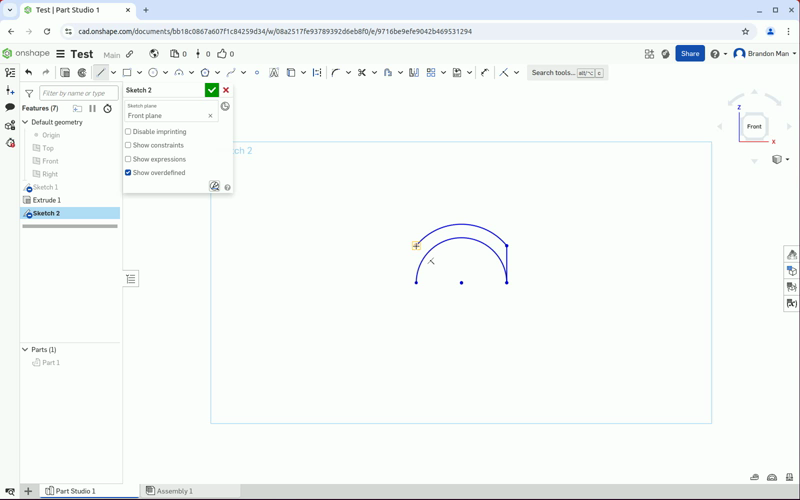
click(416, 245)
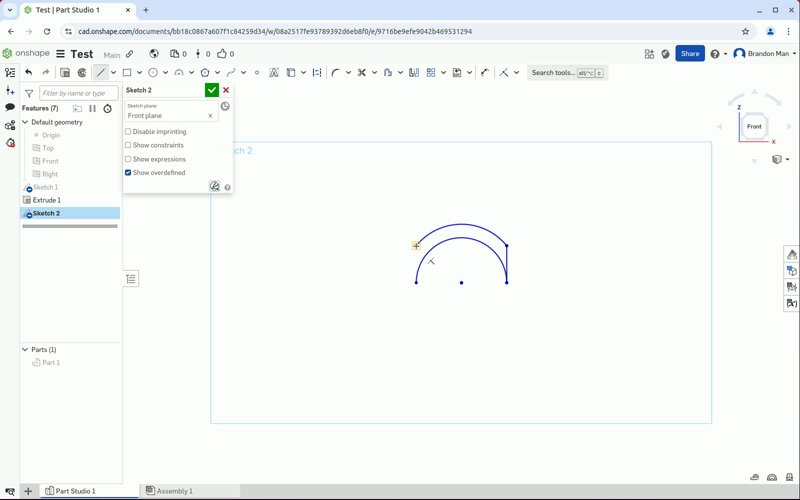
mouse_move(446, 245)
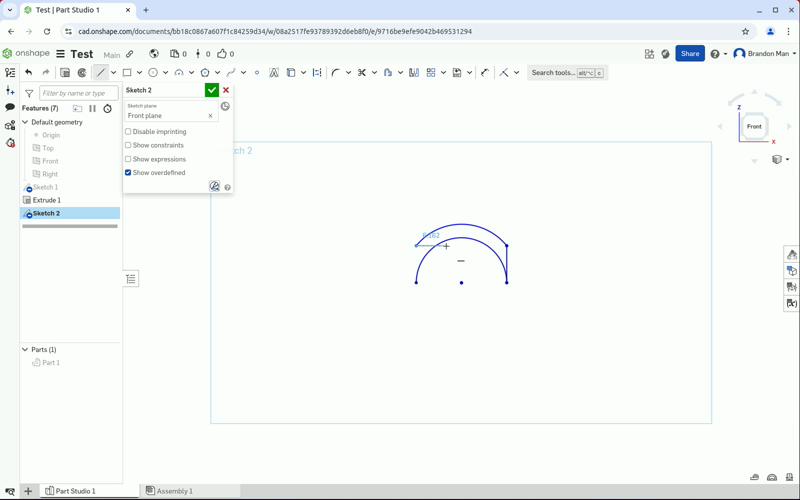
key_down(shift)
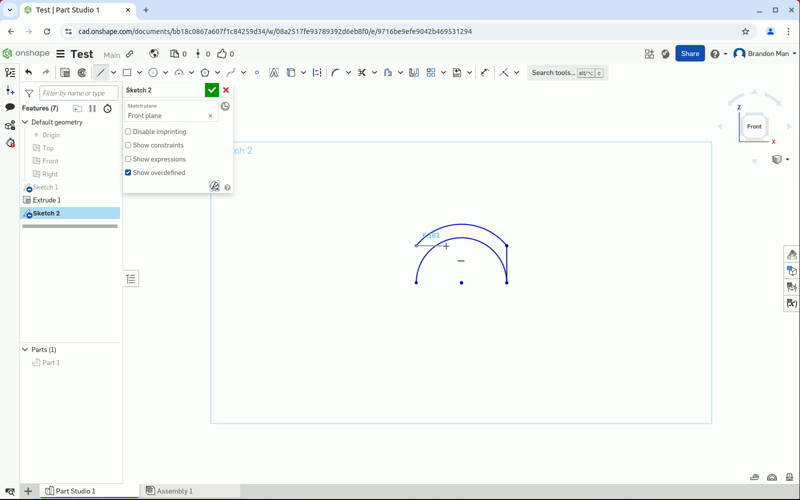
mouse_move(416, 282)
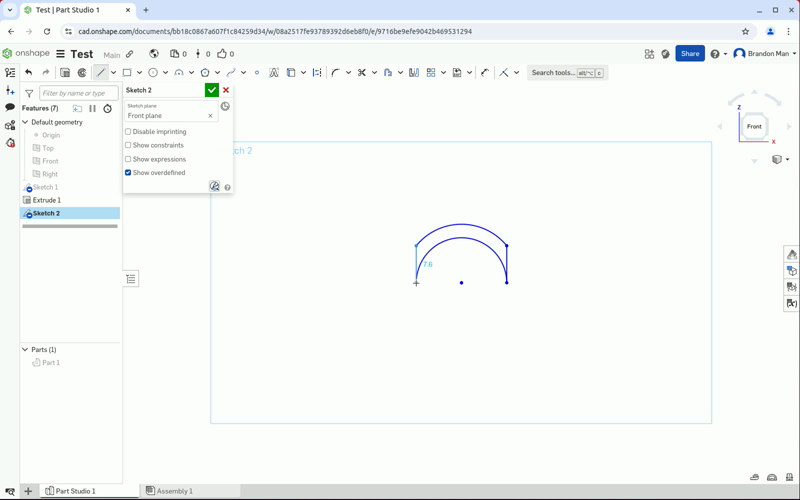
key_up(shift)
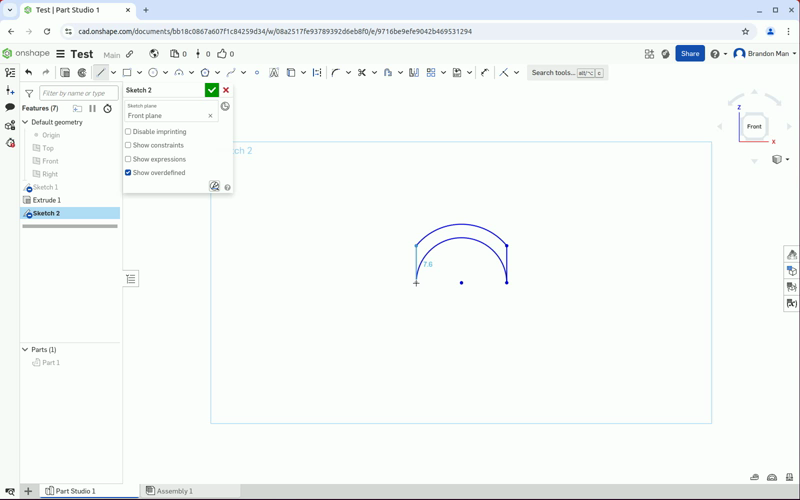
click(416, 282)
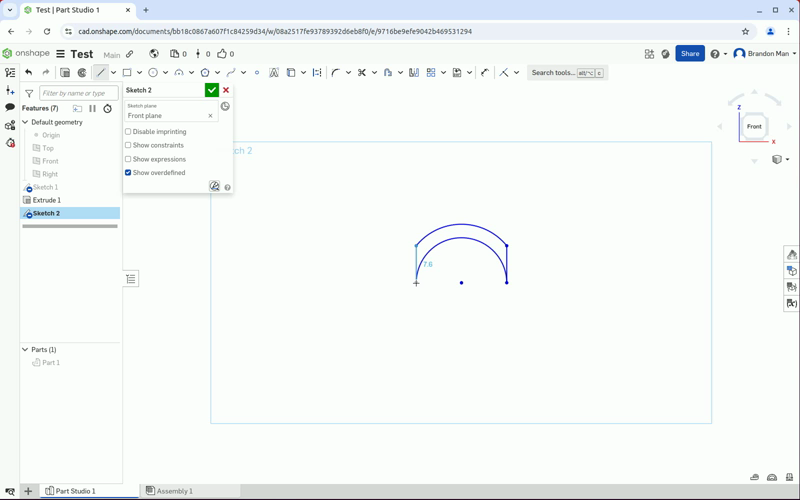
key(esc)
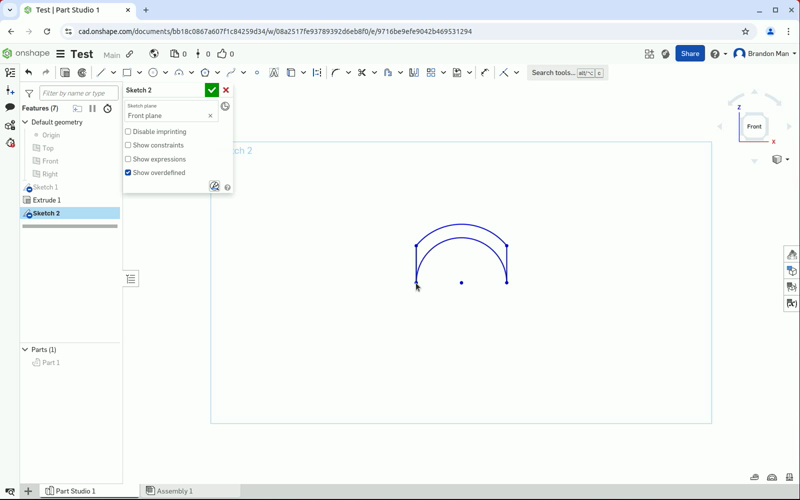
mouse_move(439, 260)
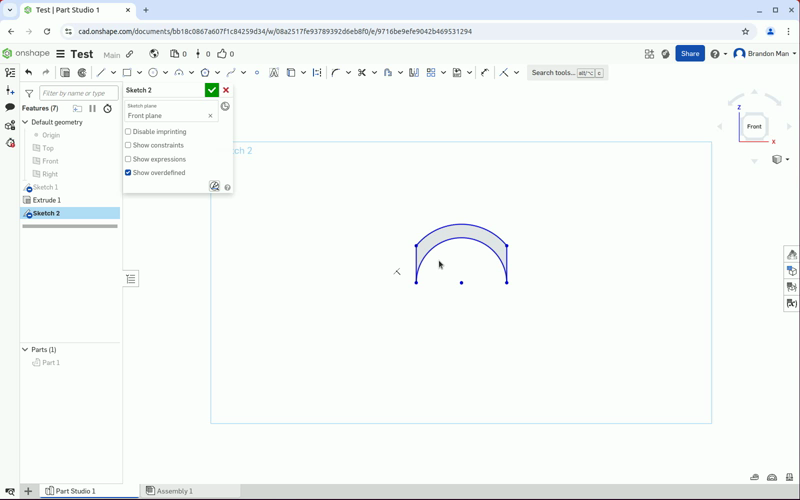
scroll(6)
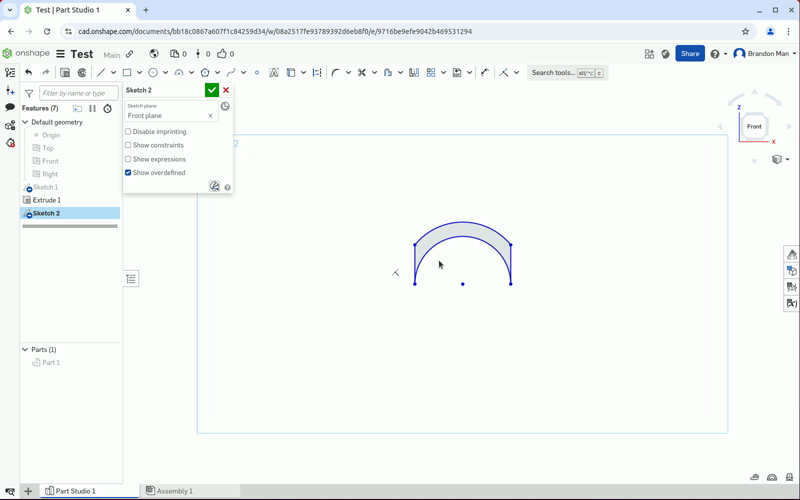
scroll(6)
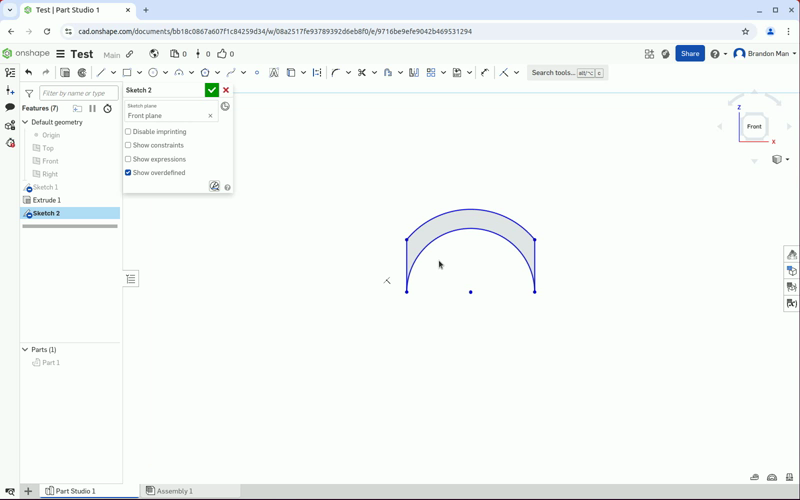
scroll(6)
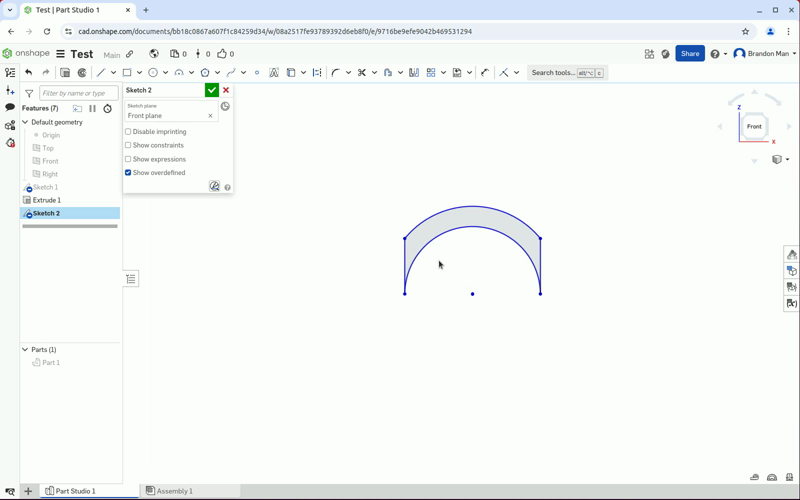
scroll(6)
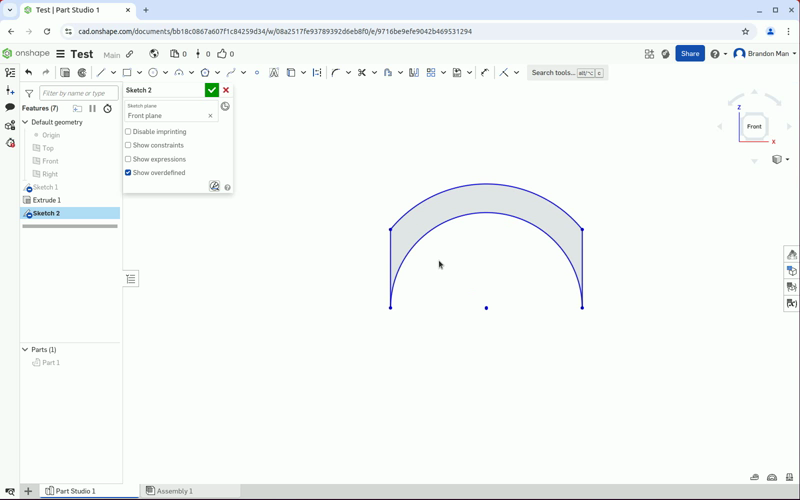
scroll(6)
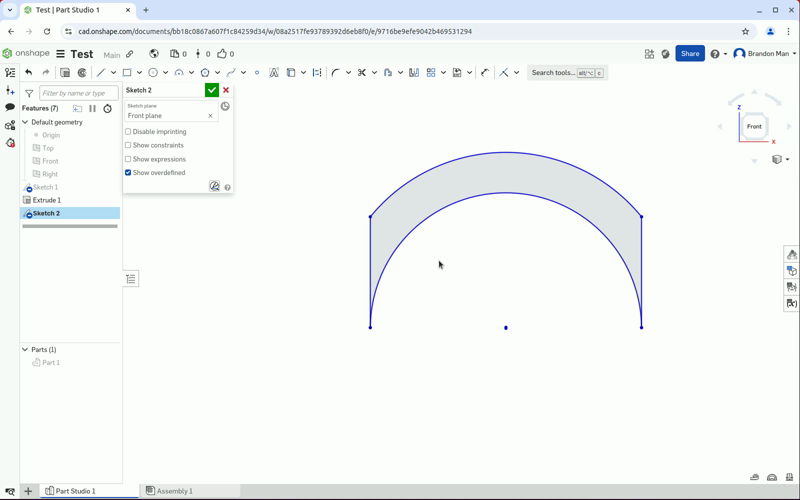
scroll(6)
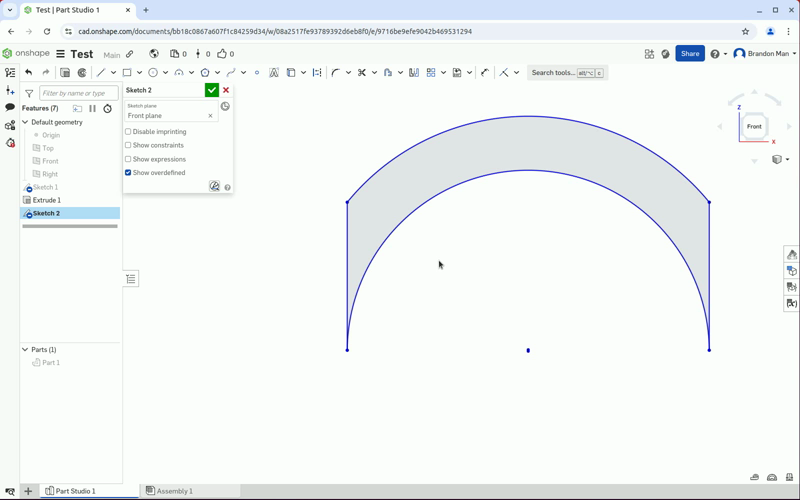
scroll(6)
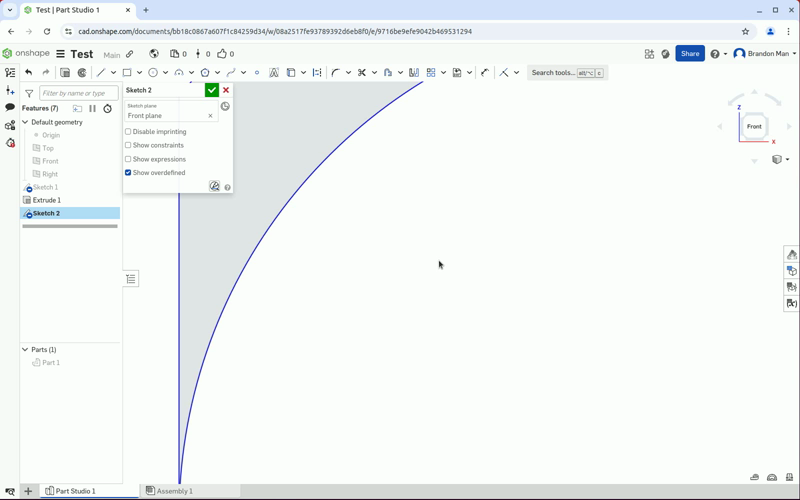
click(439, 260)
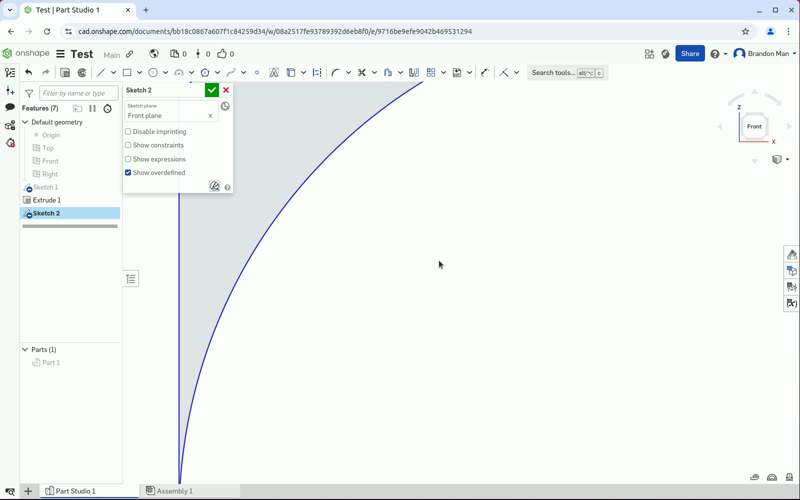
scroll(-6)
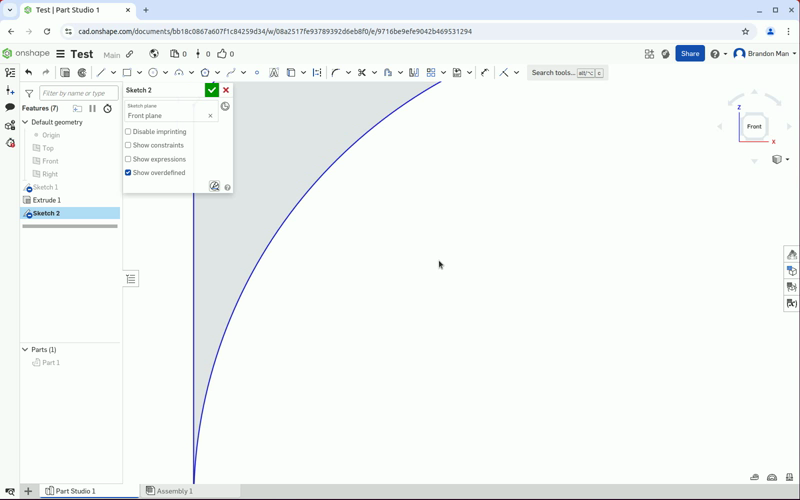
scroll(-6)
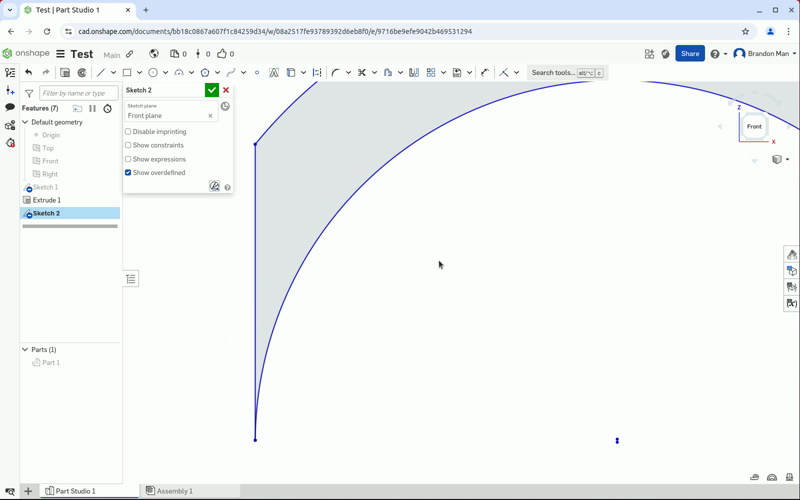
scroll(-6)
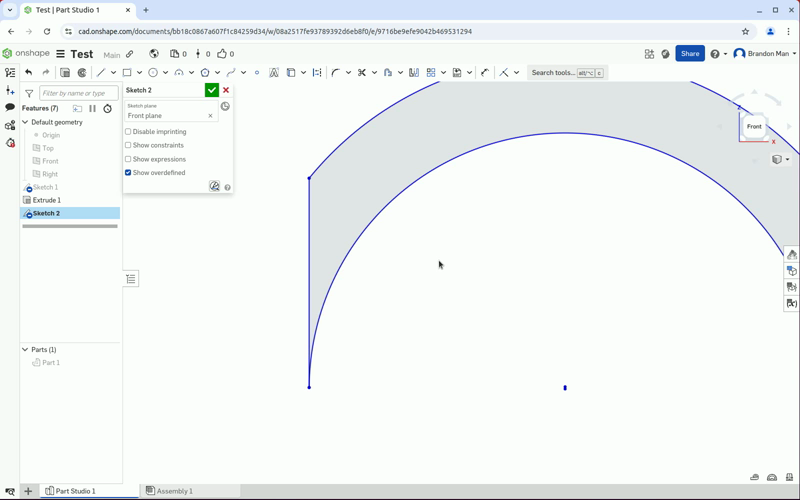
scroll(-6)
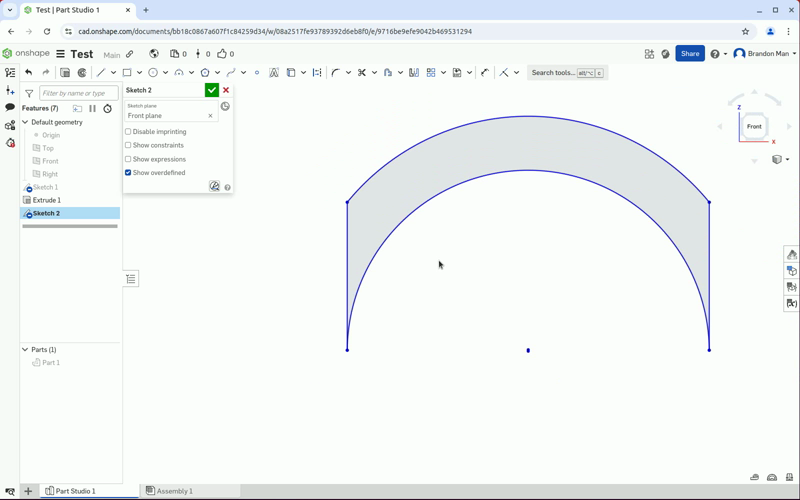
scroll(-6)
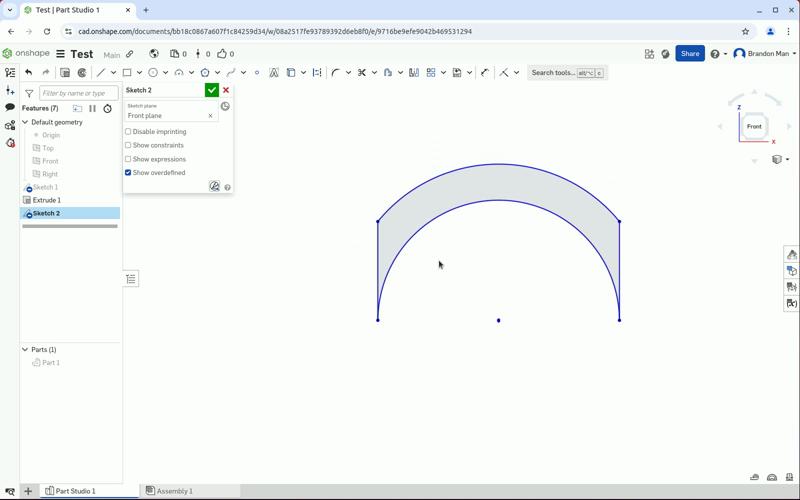
scroll(-6)
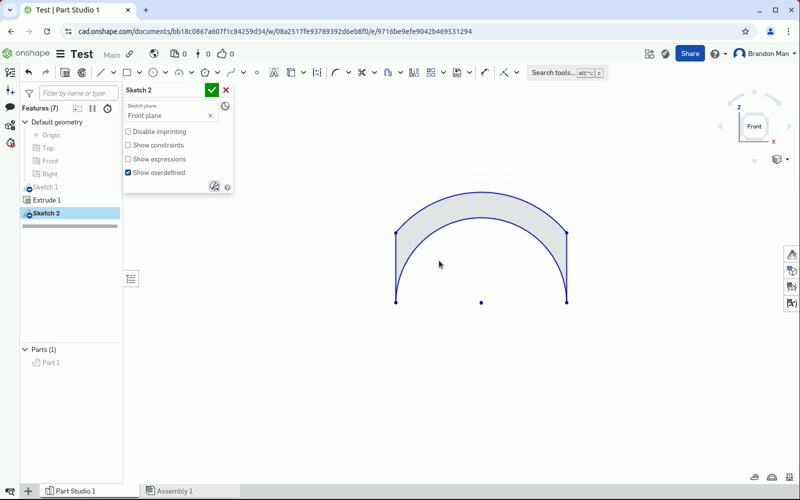
scroll(-6)
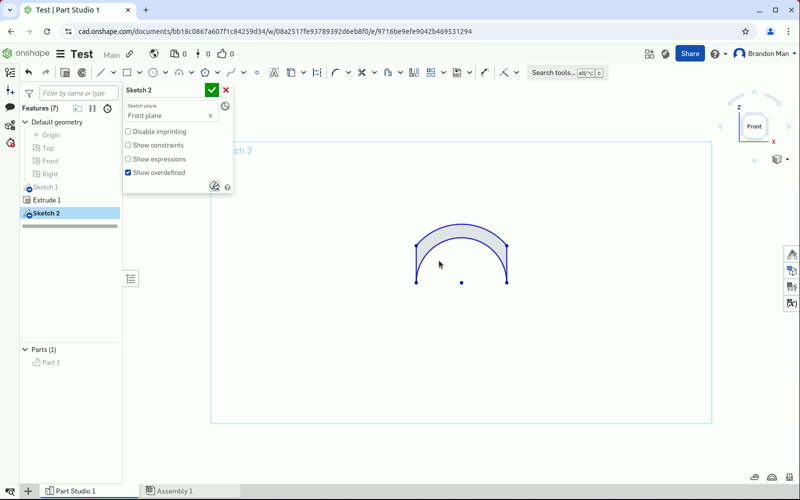
mouse_move(73, 352)
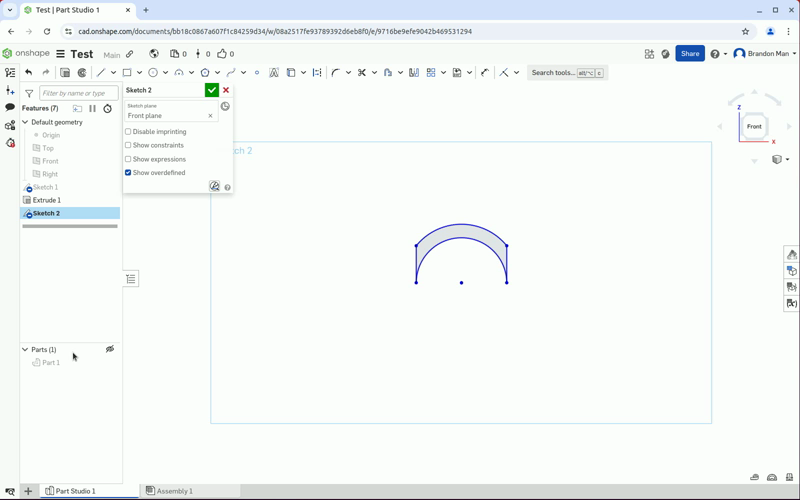
key(shift+y)
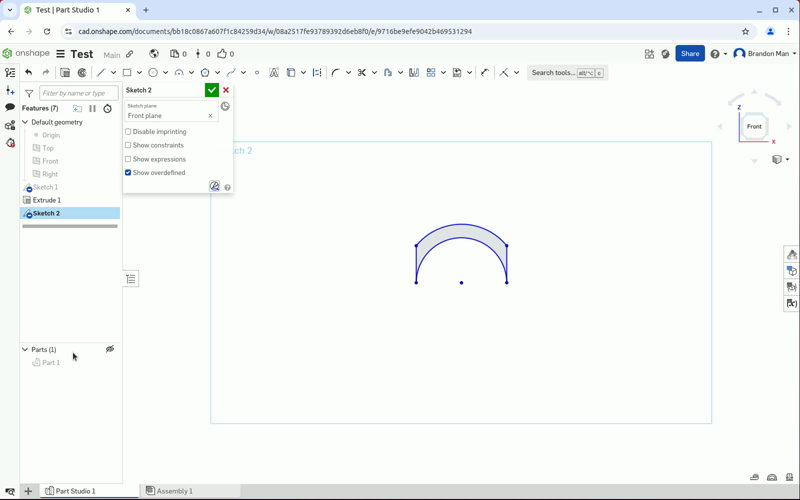
key(shift+e)
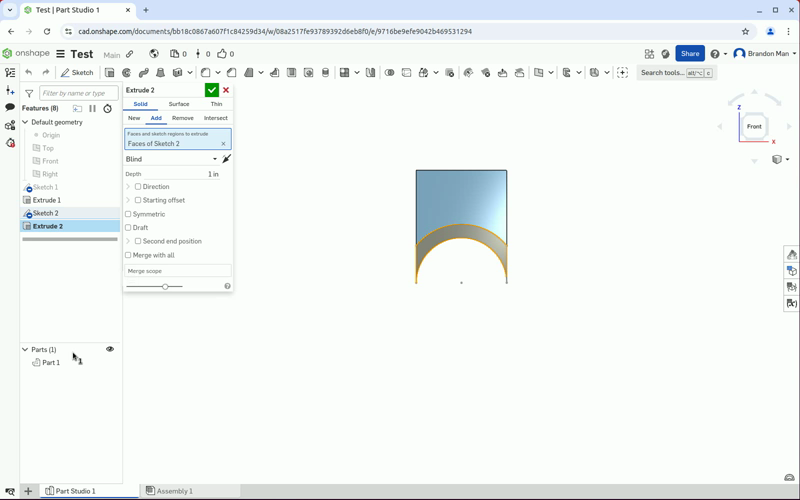
mouse_move(143, 106)
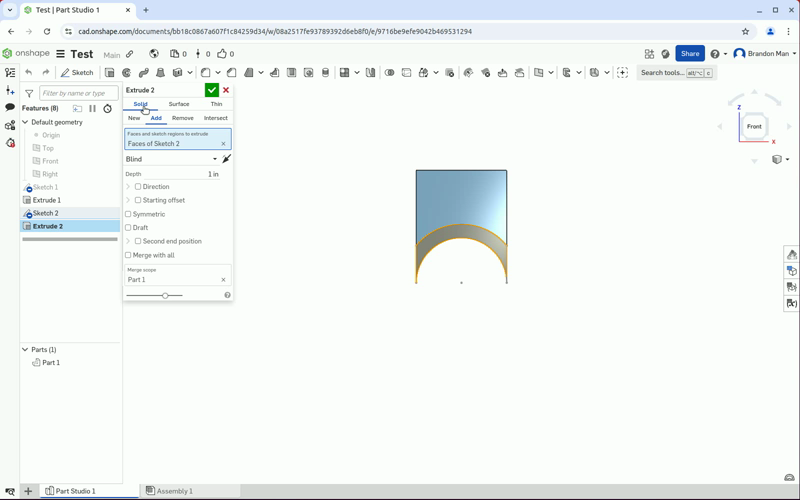
click(143, 106)
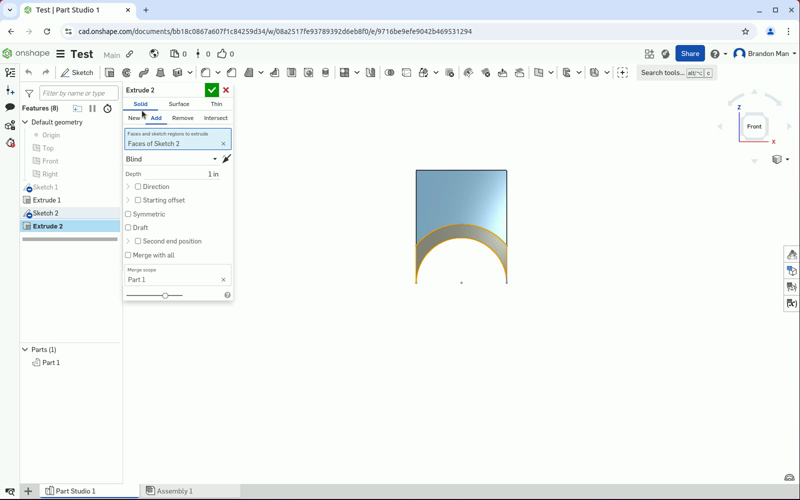
mouse_move(137, 120)
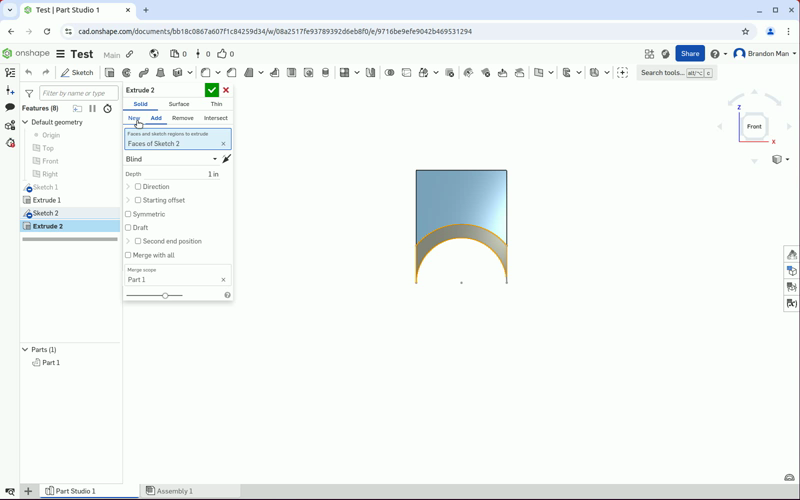
click(137, 120)
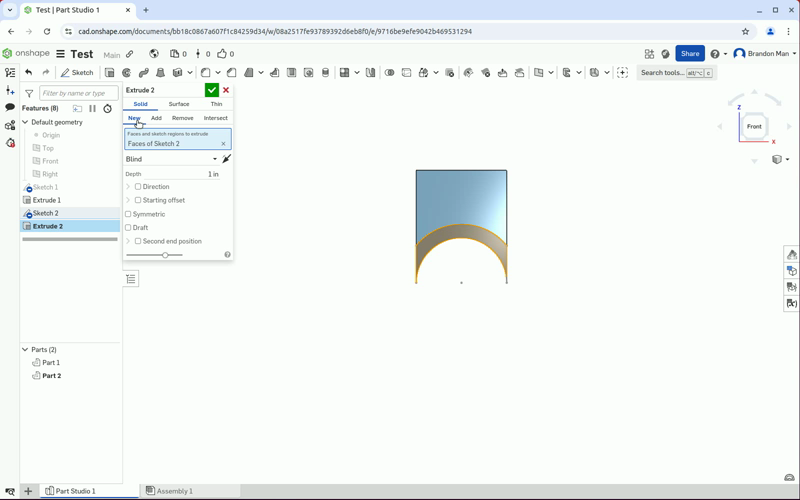
key(tab, 4)
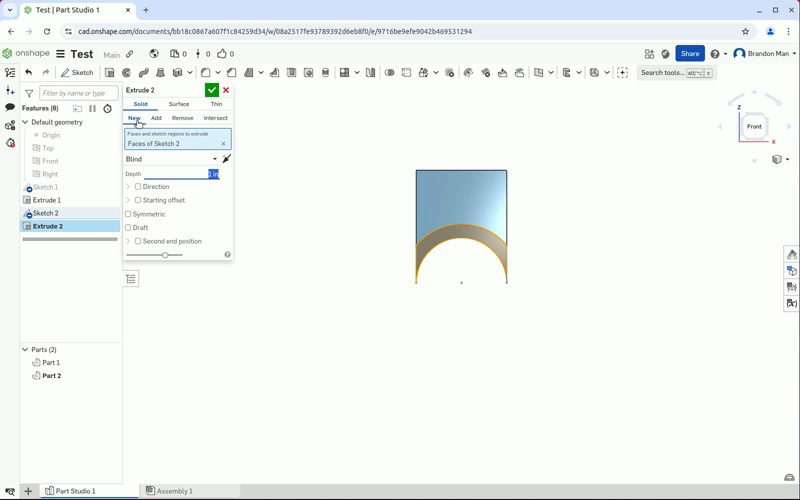
text(1.926)
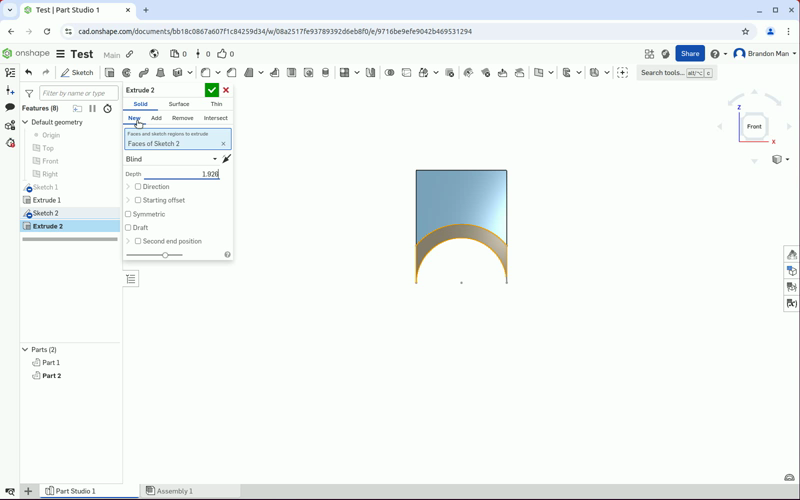
key(enter)
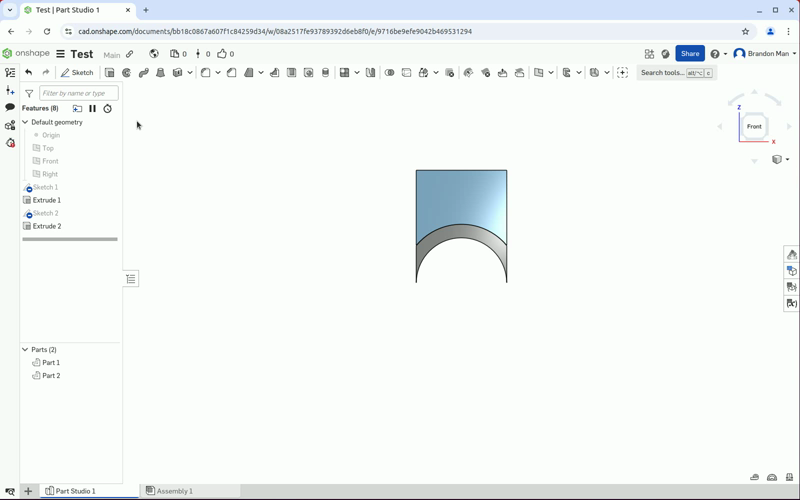
key(shift+h)
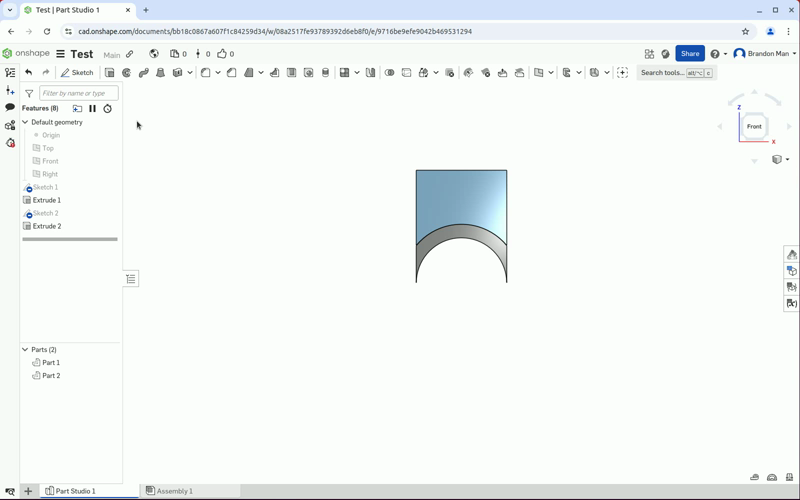
key(shift+h)
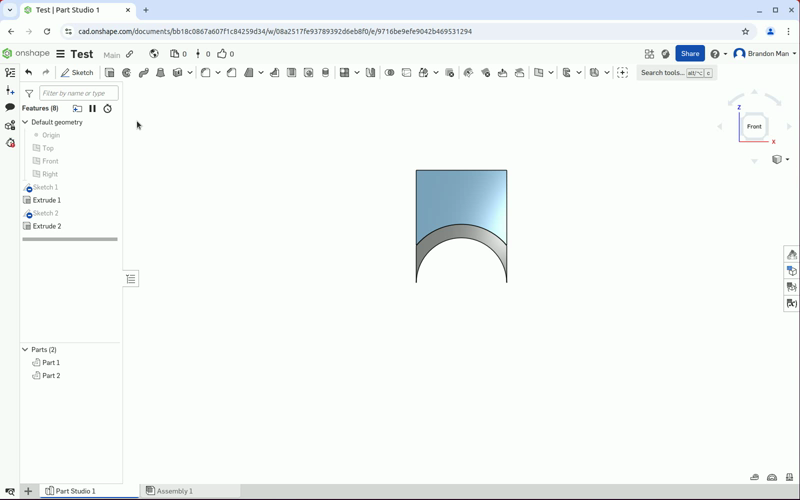
mouse_move(73, 189)
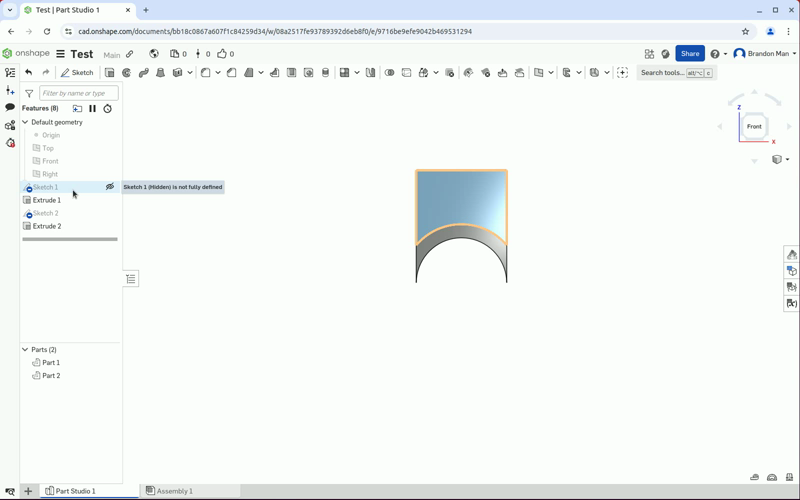
click(73, 189)
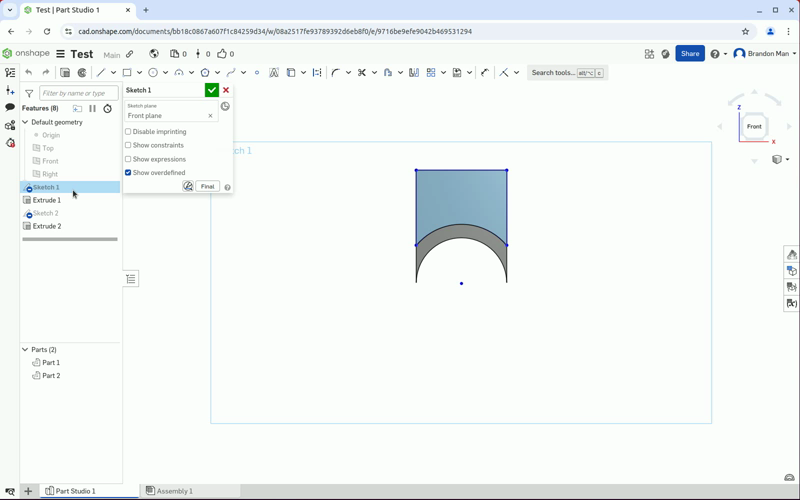
mouse_move(229, 92)
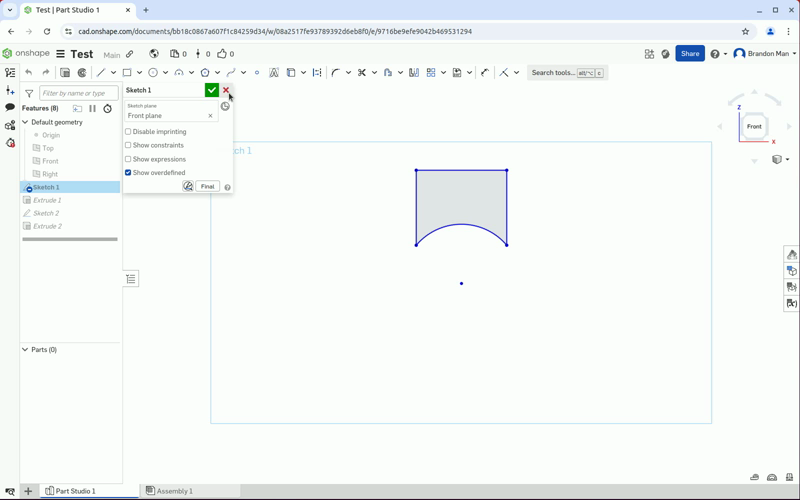
click(229, 92)
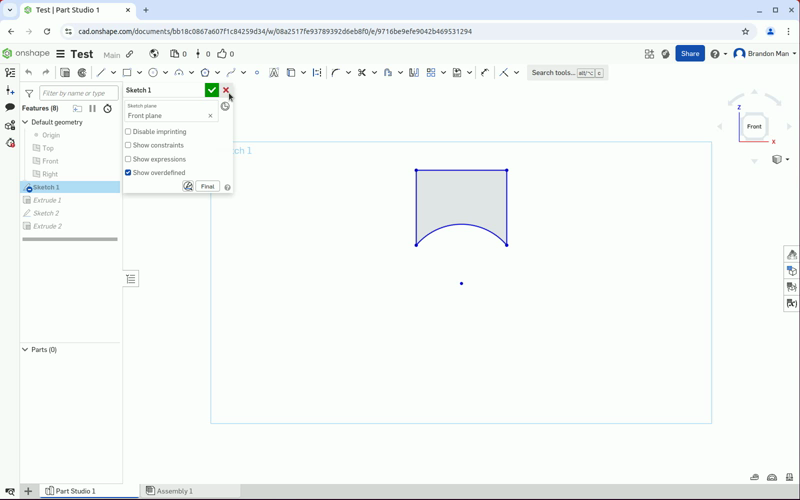
key(shift+s)
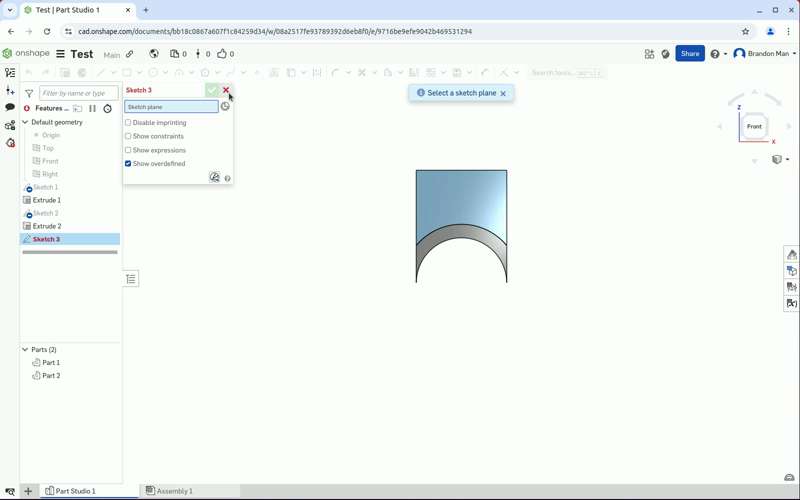
mouse_move(73, 163)
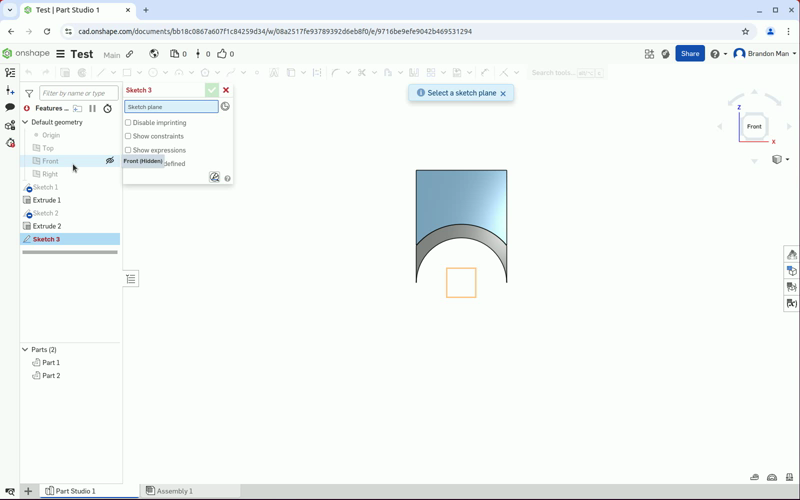
click(73, 163)
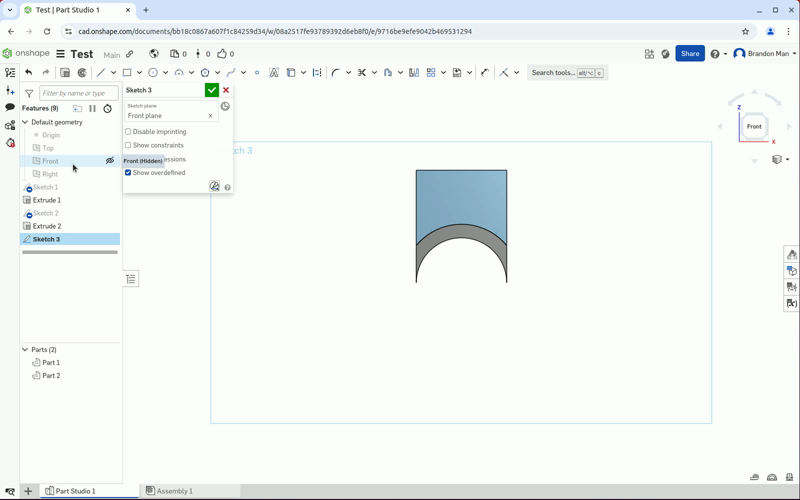
mouse_move(73, 352)
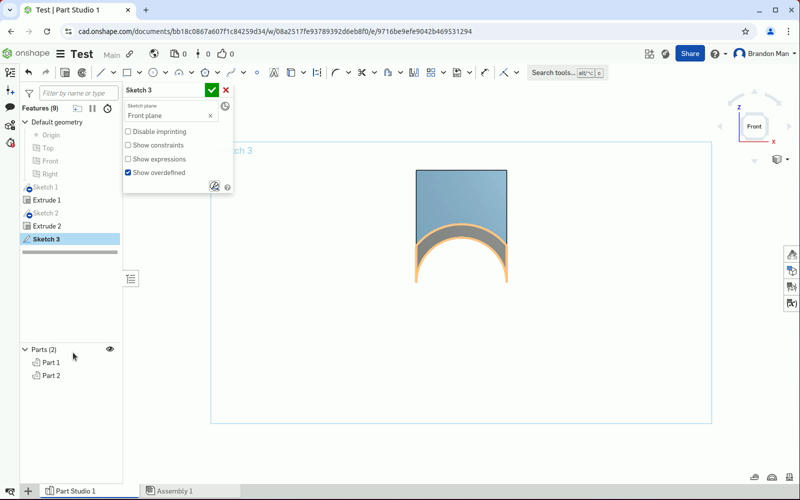
key(y)
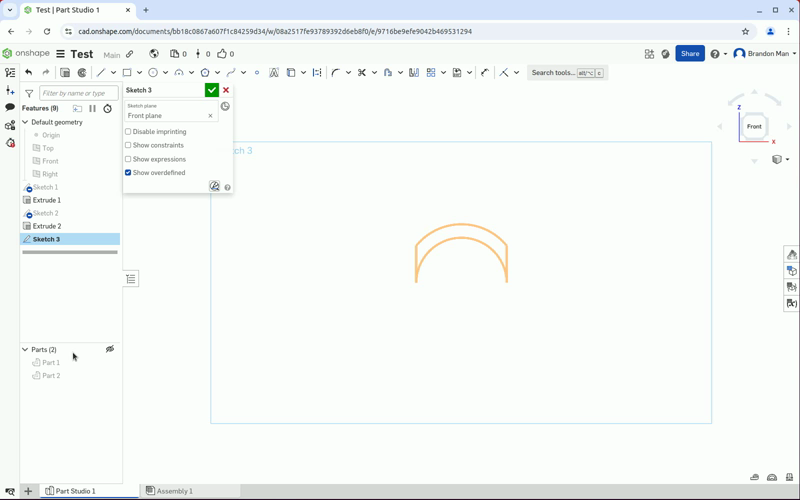
key(l)
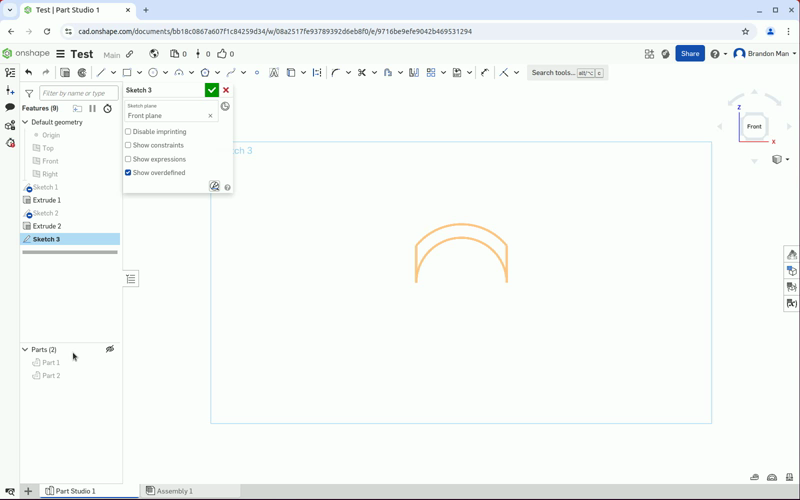
key_down(shift)
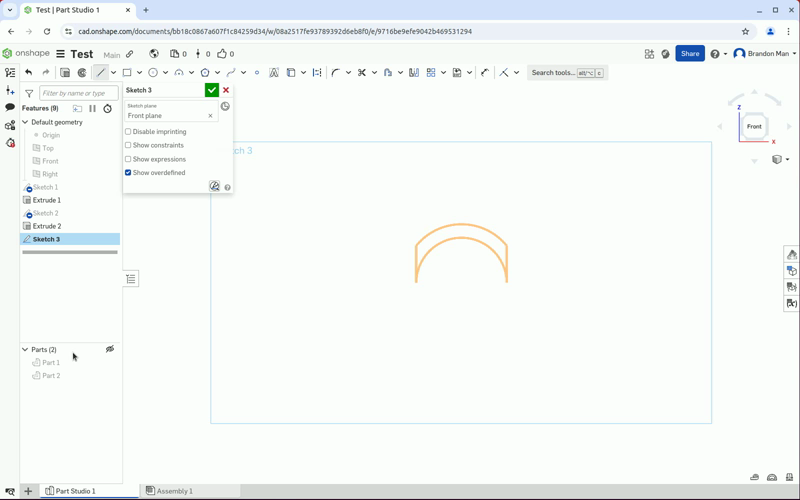
mouse_move(416, 282)
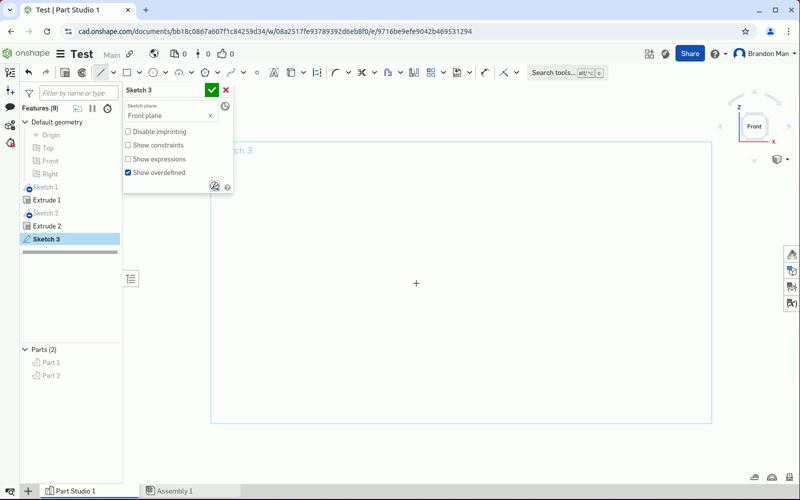
click(416, 282)
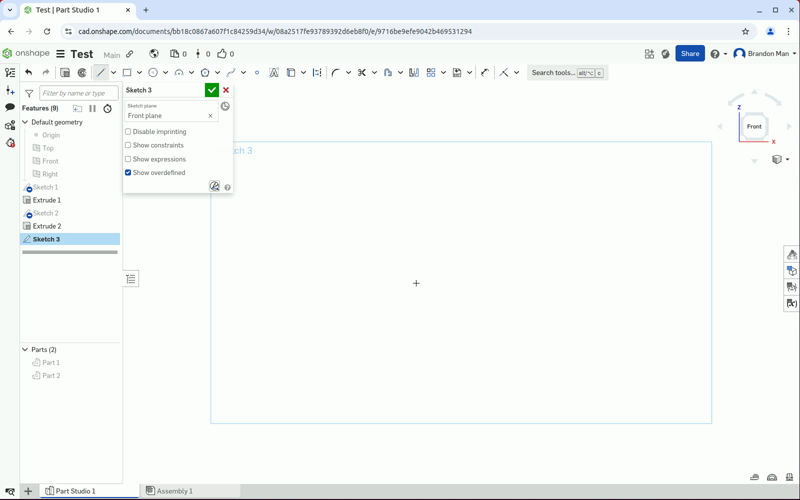
key_up(shift)
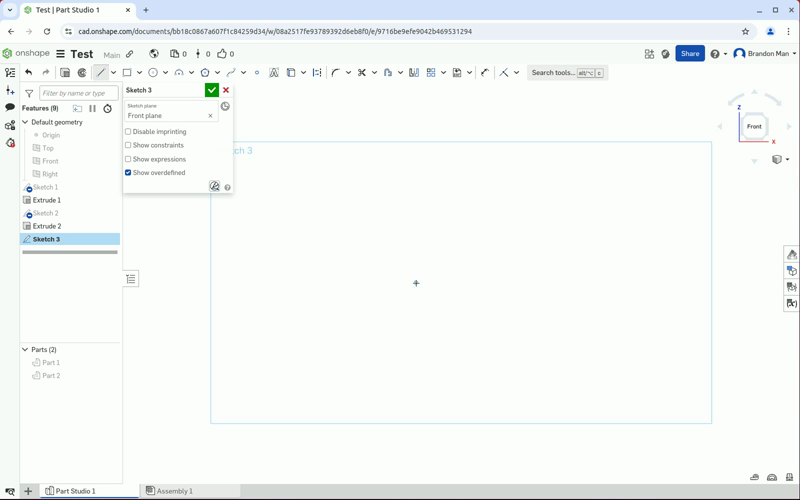
key_down(shift)
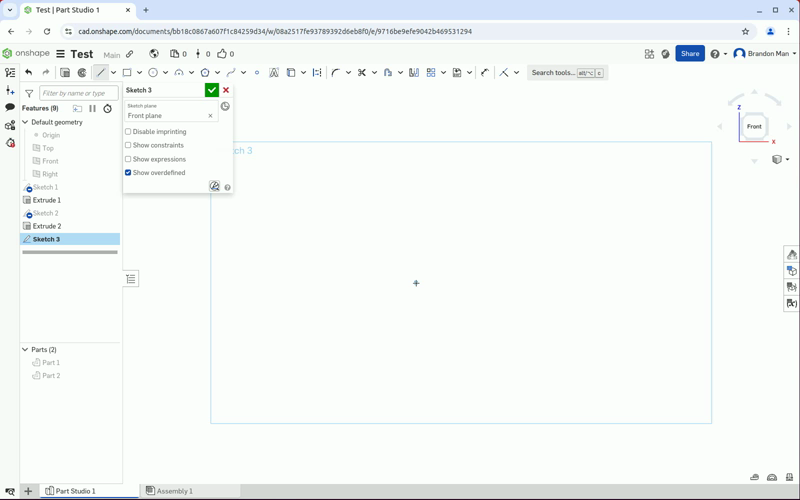
mouse_move(446, 282)
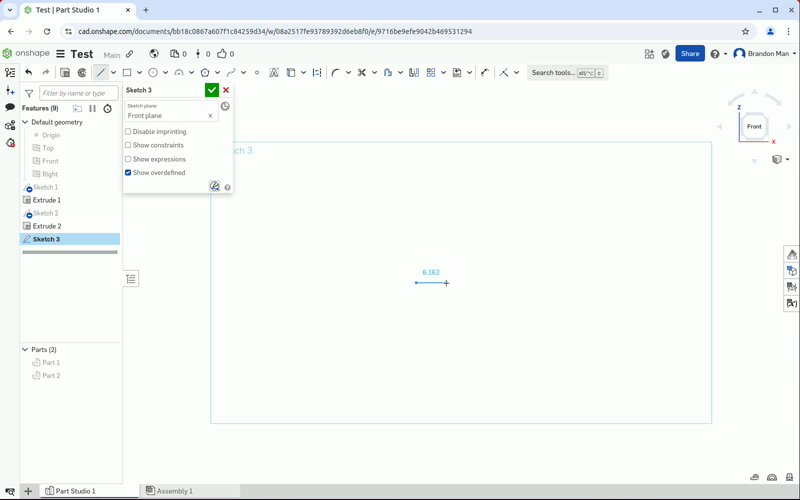
mouse_move(444, 282)
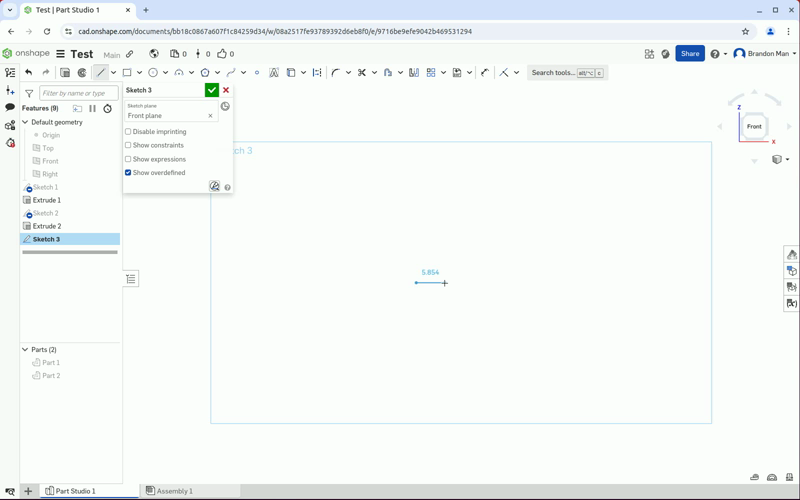
click(444, 282)
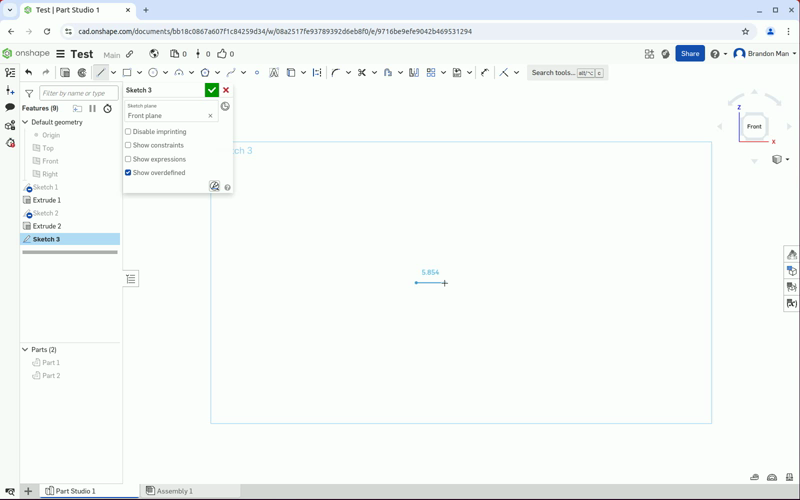
key_up(shift)
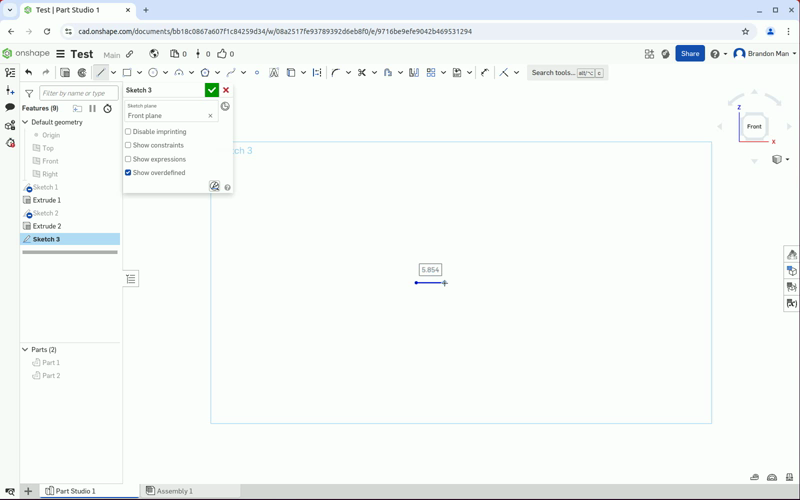
key(esc)
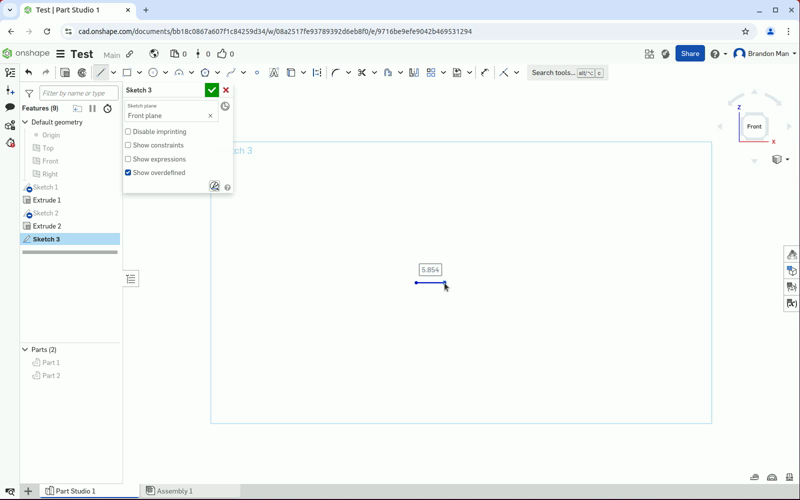
key(a)
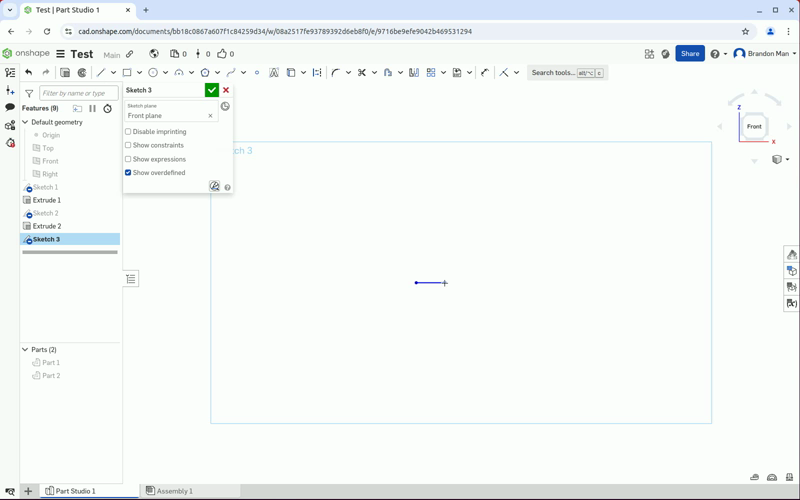
mouse_move(444, 282)
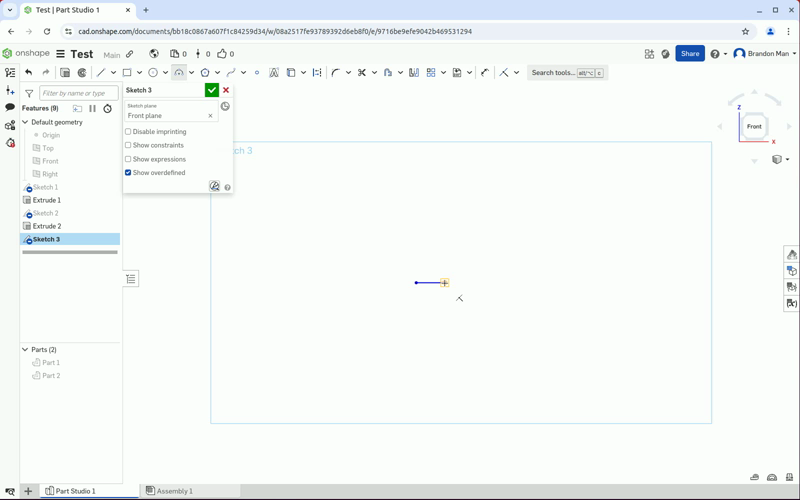
click(444, 282)
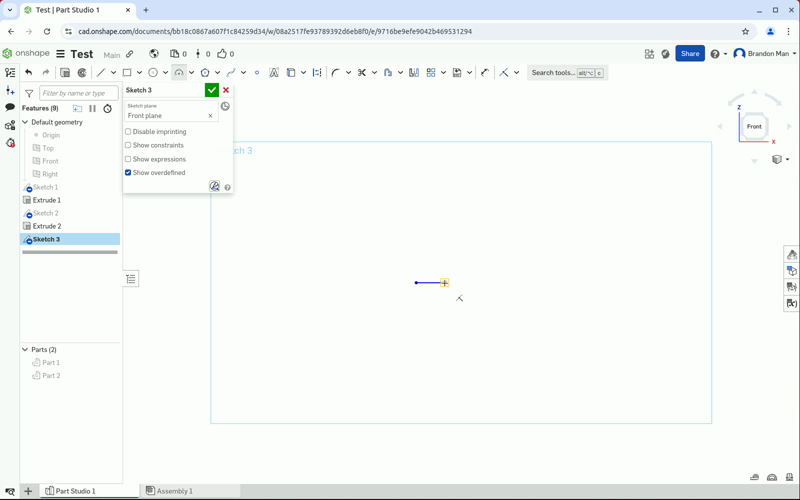
key_down(shift)
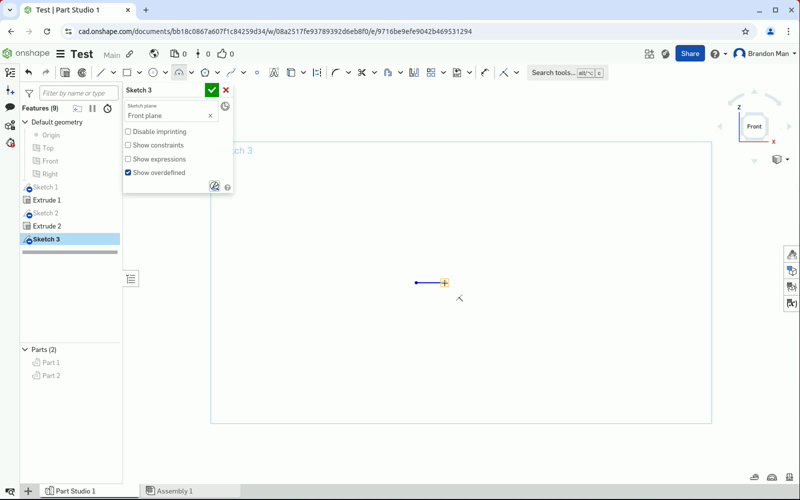
mouse_move(478, 282)
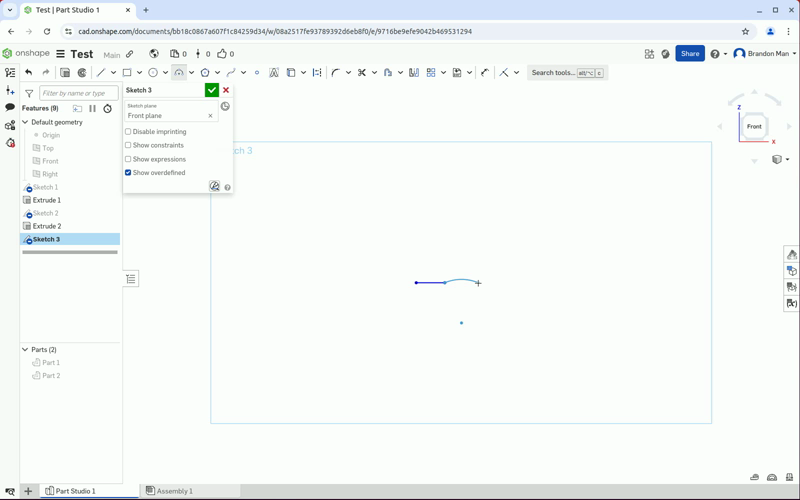
click(478, 282)
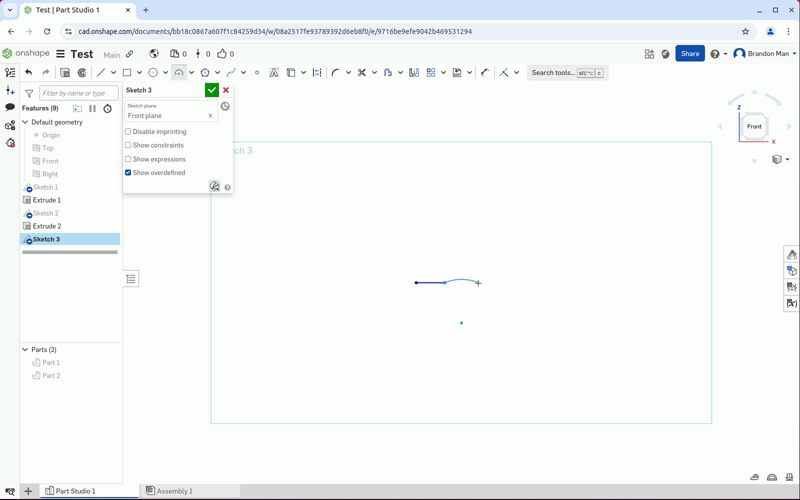
mouse_move(461, 266)
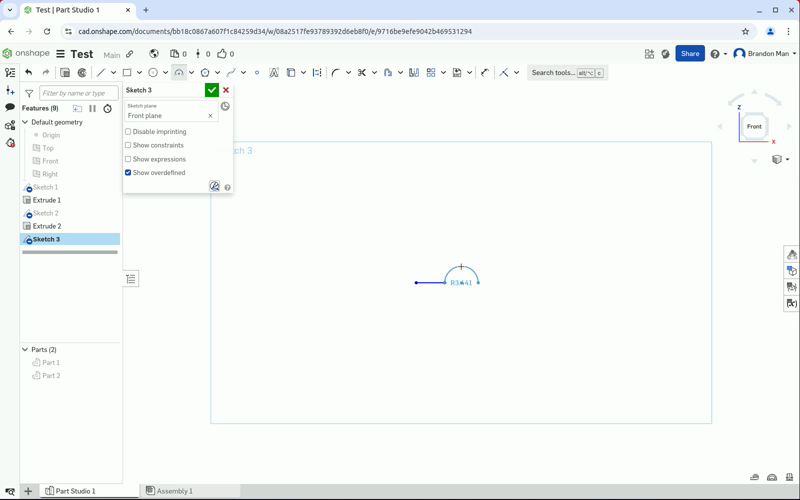
click(461, 266)
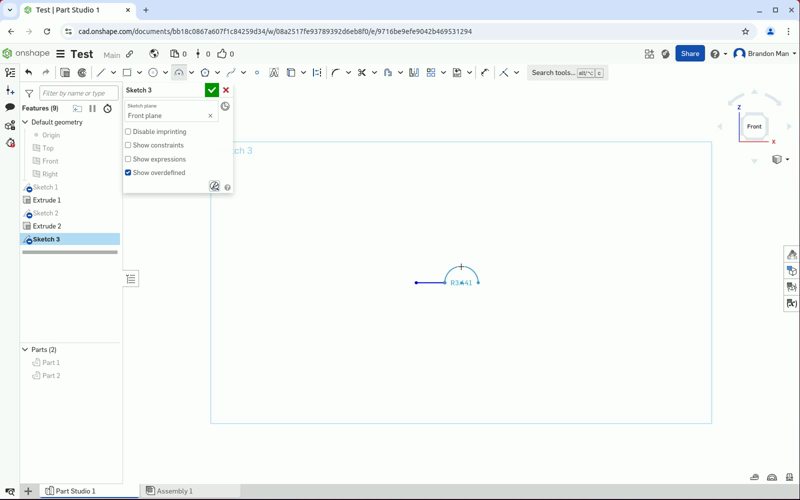
key_up(shift)
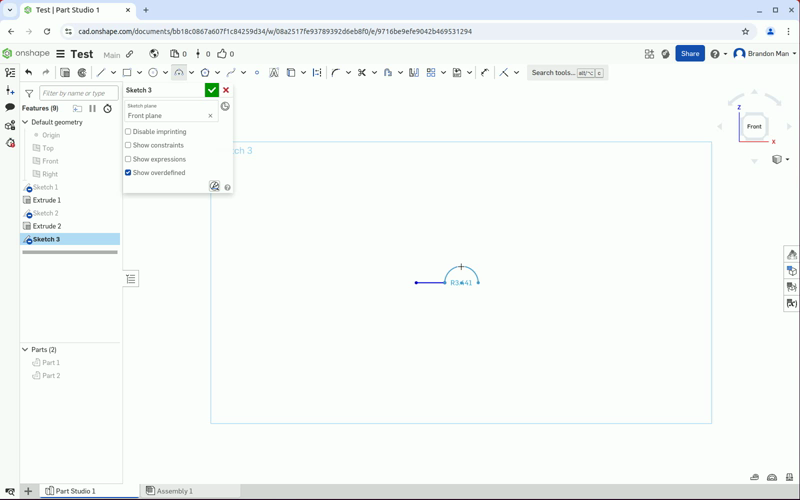
key(esc)
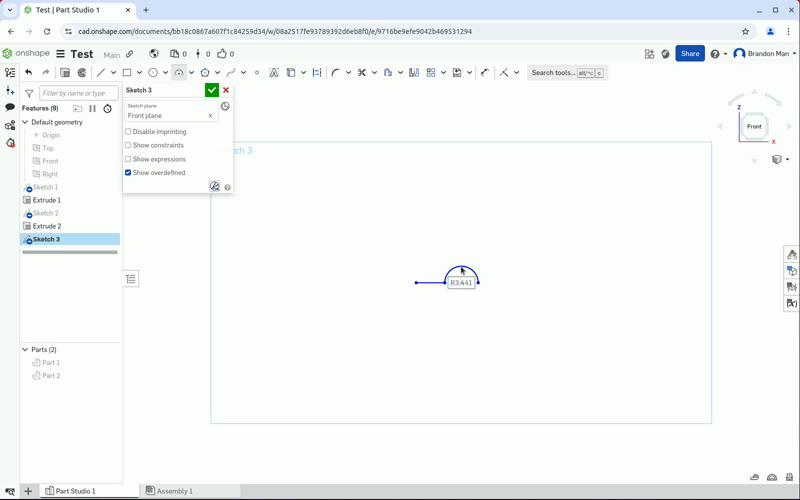
key(l)
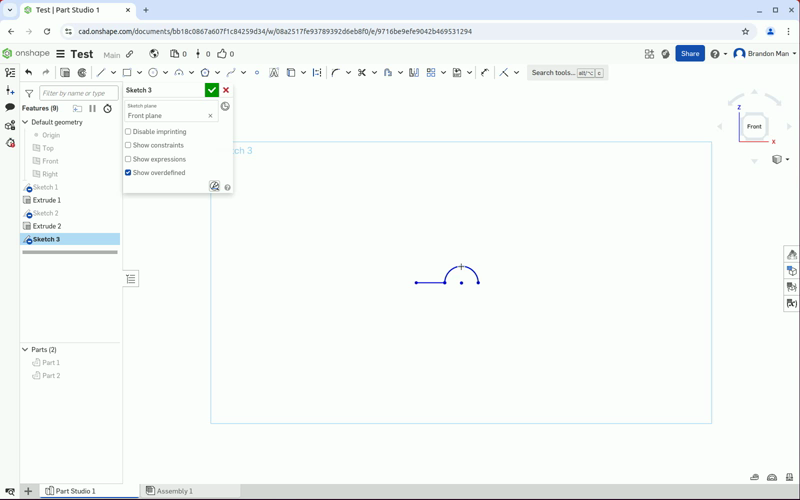
mouse_move(478, 282)
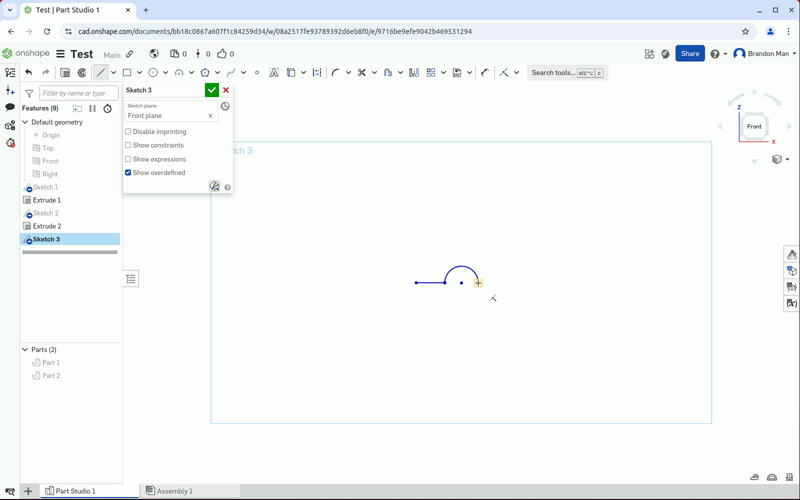
click(478, 282)
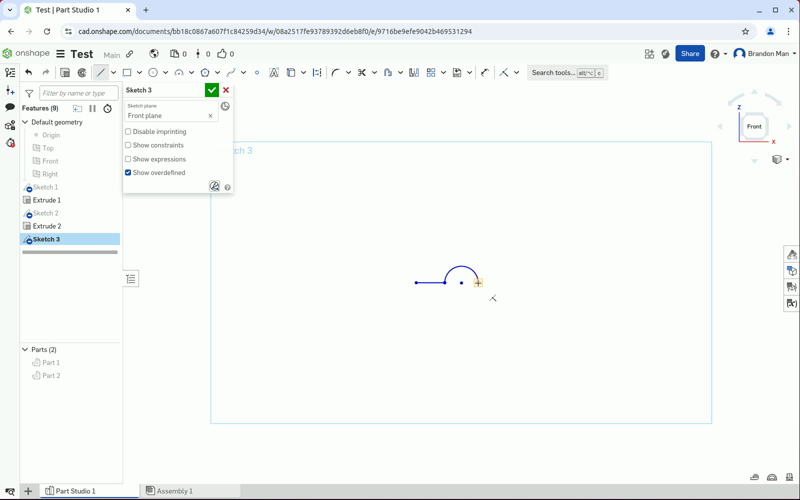
key_down(shift)
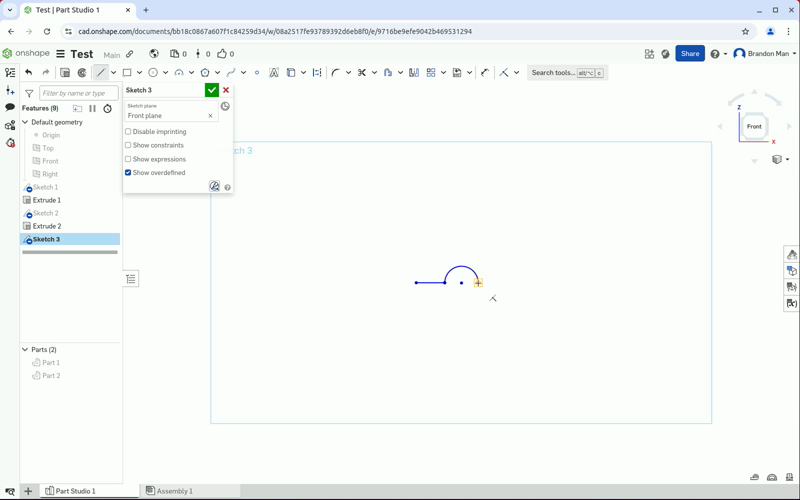
mouse_move(508, 282)
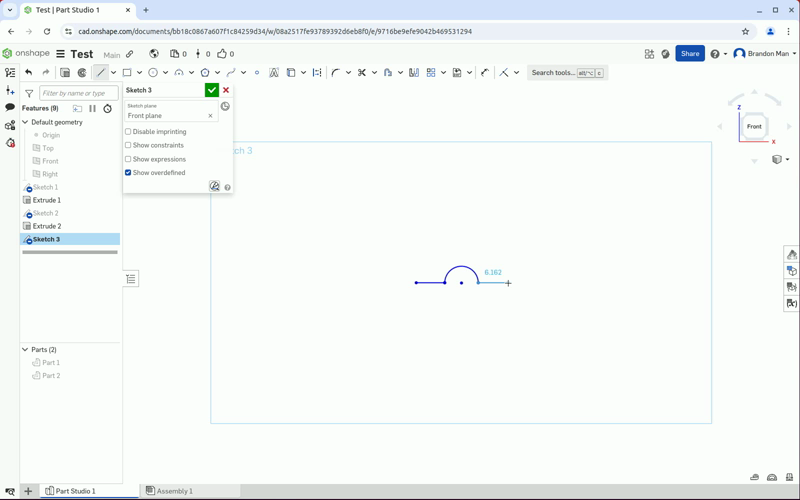
mouse_move(506, 282)
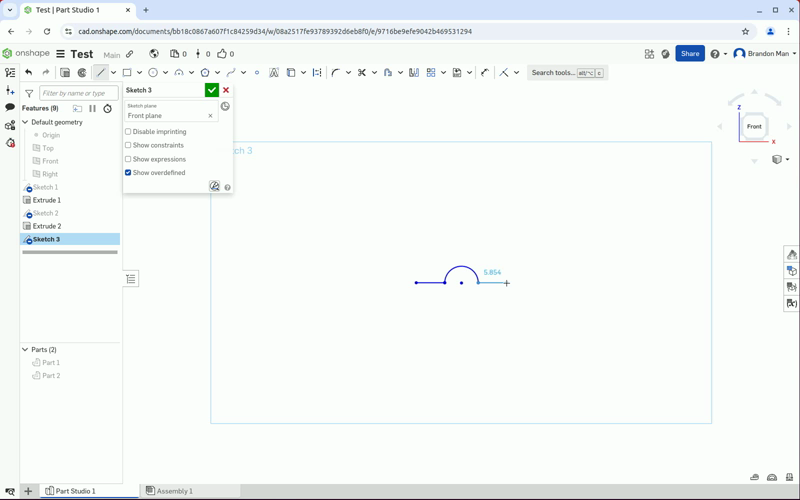
click(506, 282)
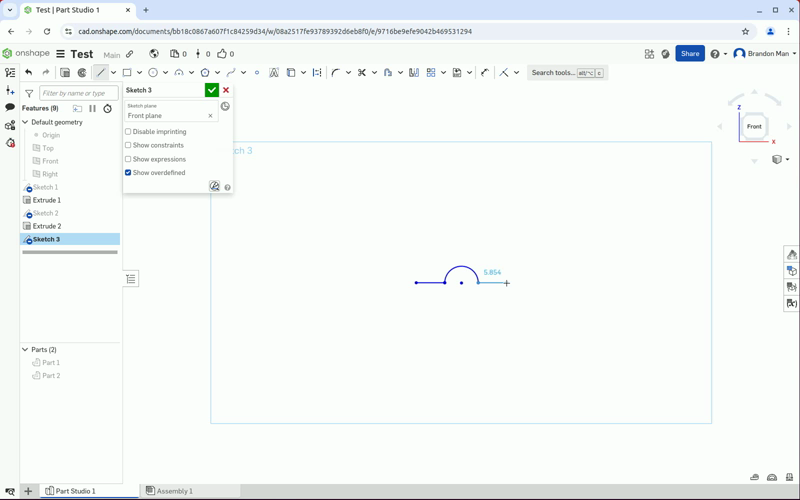
key_up(shift)
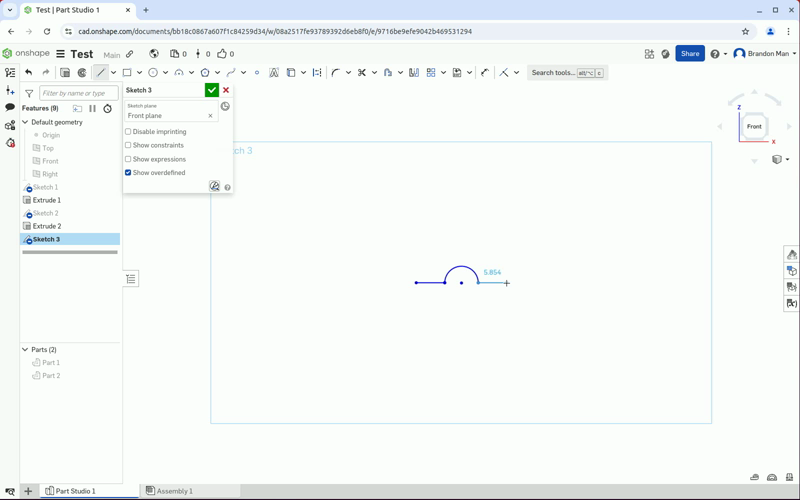
key(esc)
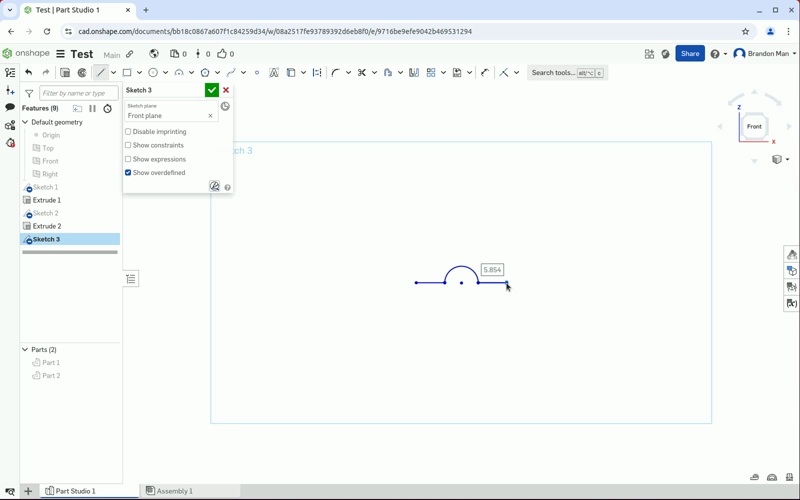
key(a)
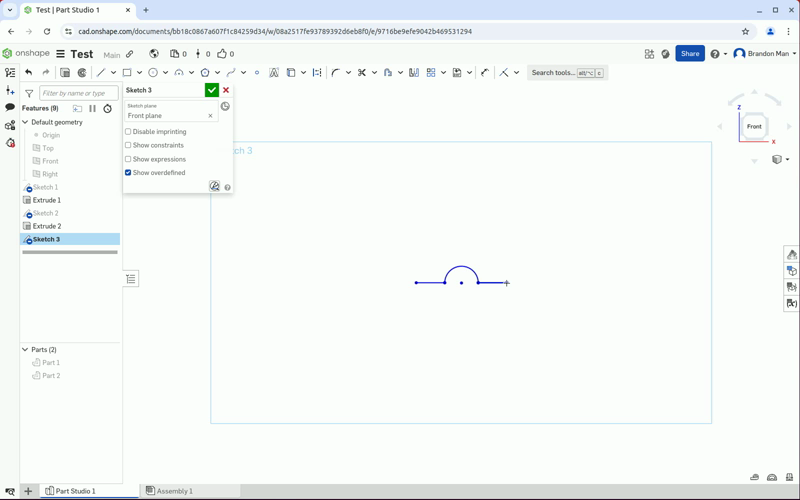
mouse_move(506, 282)
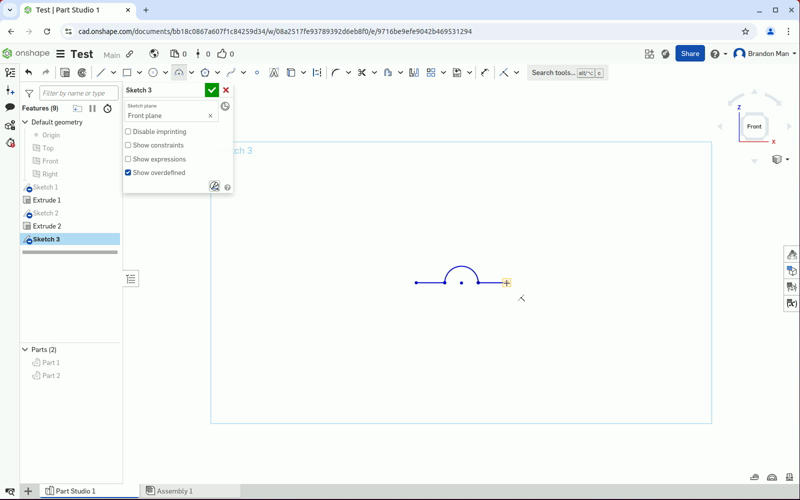
click(506, 282)
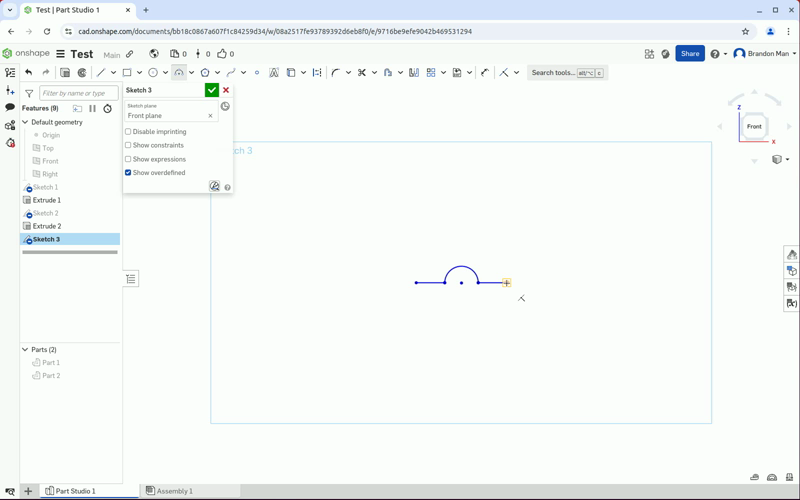
mouse_move(416, 282)
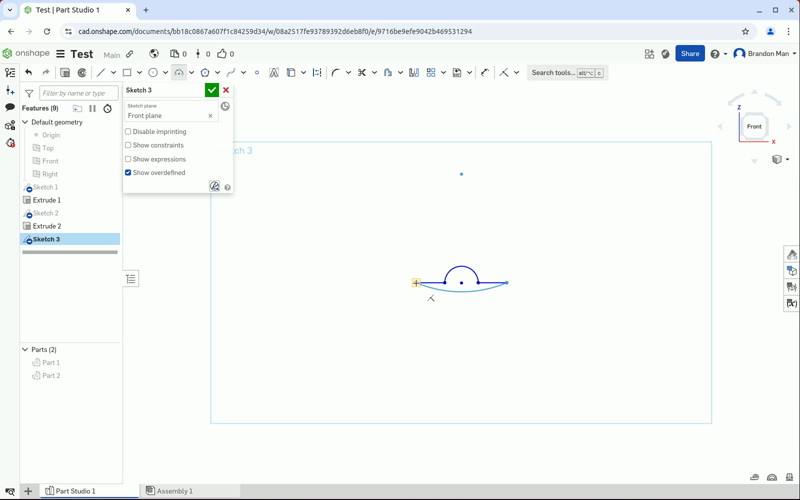
click(416, 282)
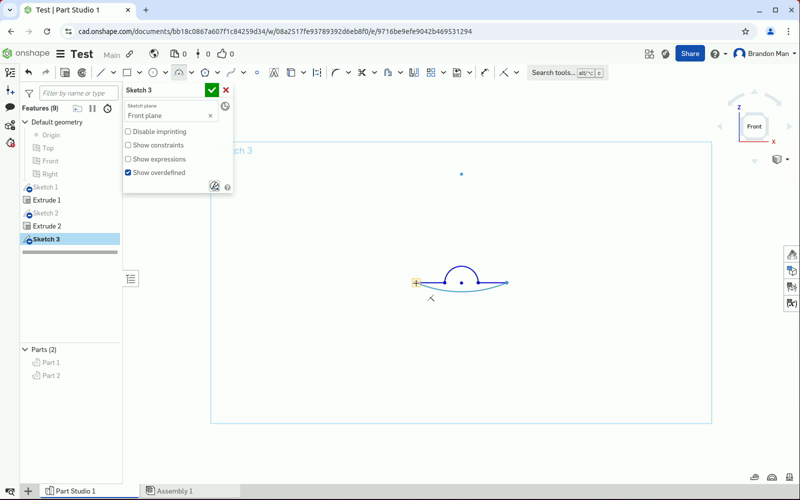
key_down(shift)
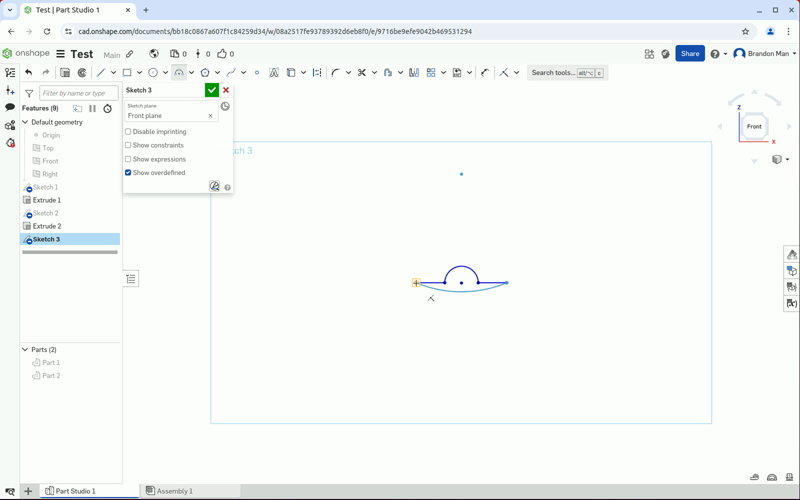
mouse_move(461, 237)
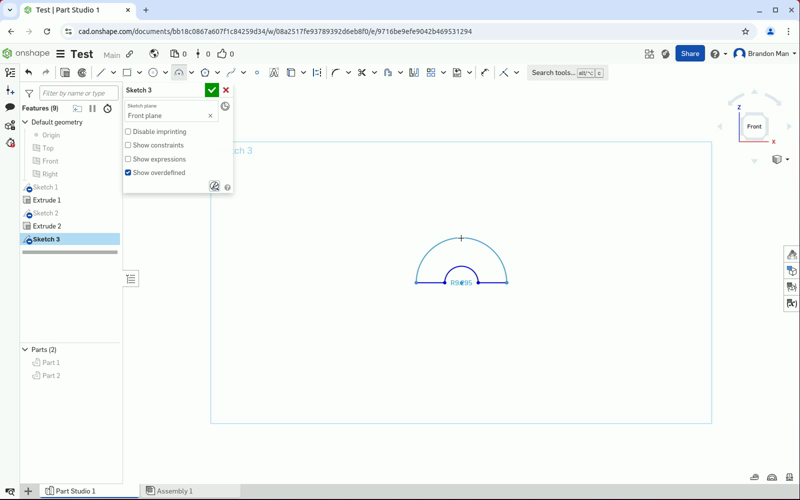
click(461, 237)
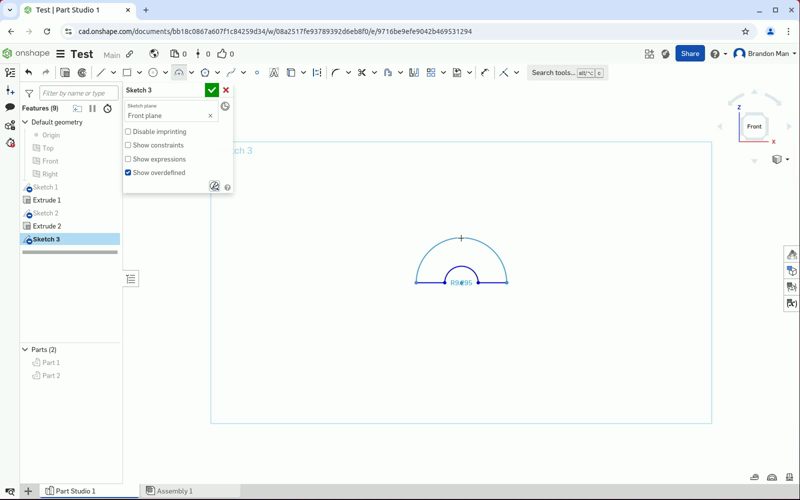
key_up(shift)
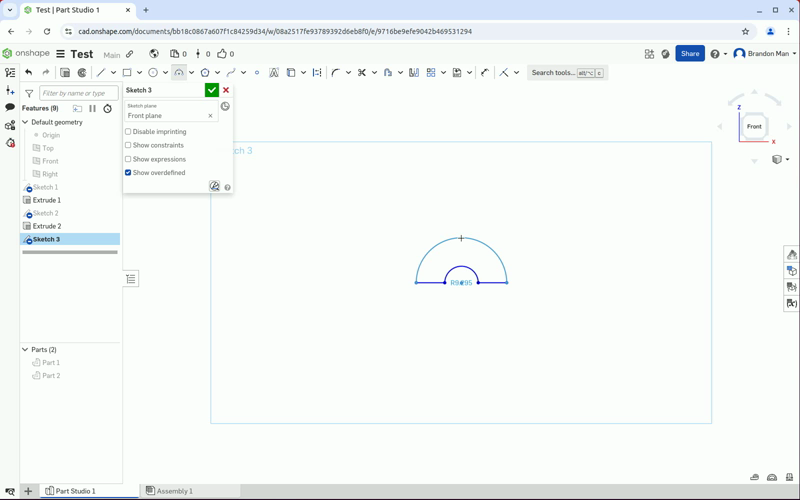
key(esc)
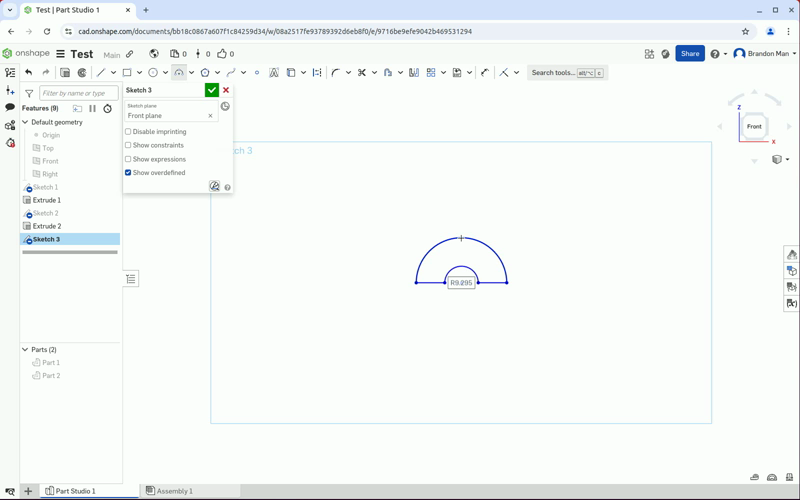
mouse_move(478, 267)
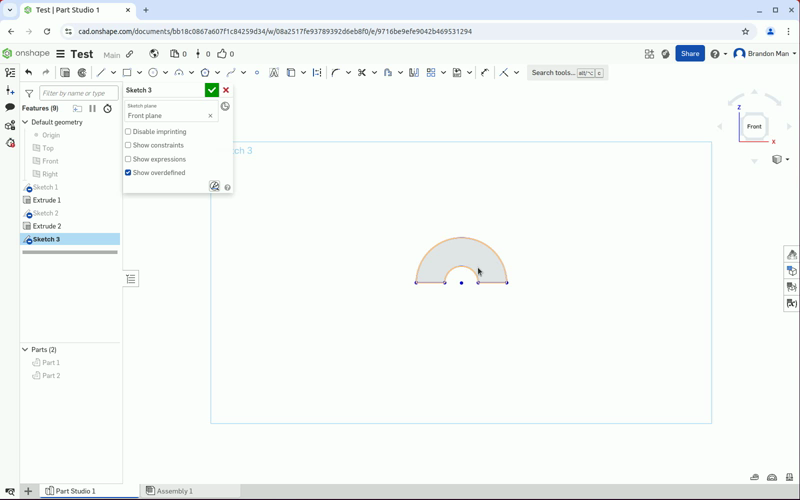
scroll(6)
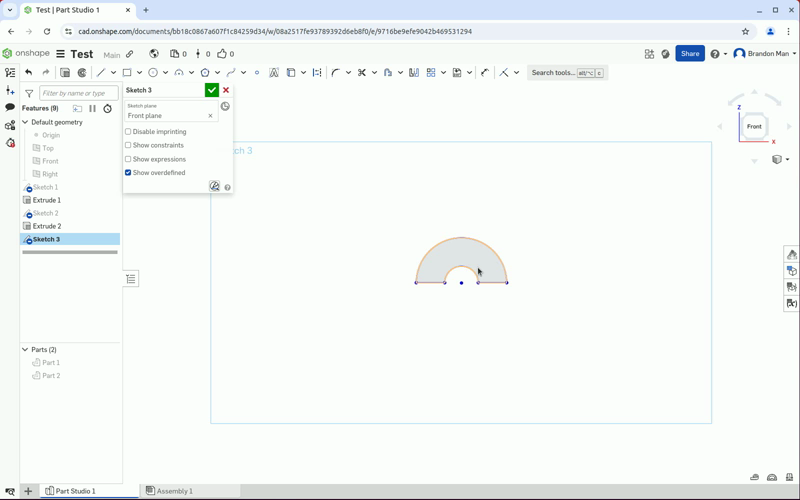
scroll(6)
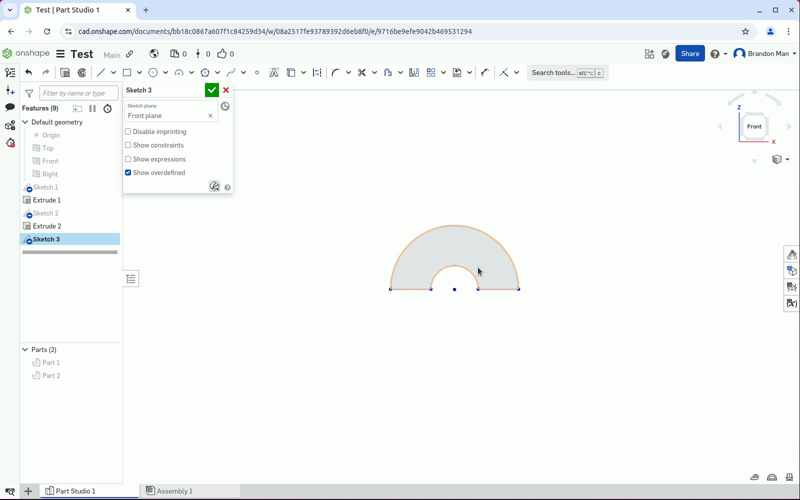
scroll(6)
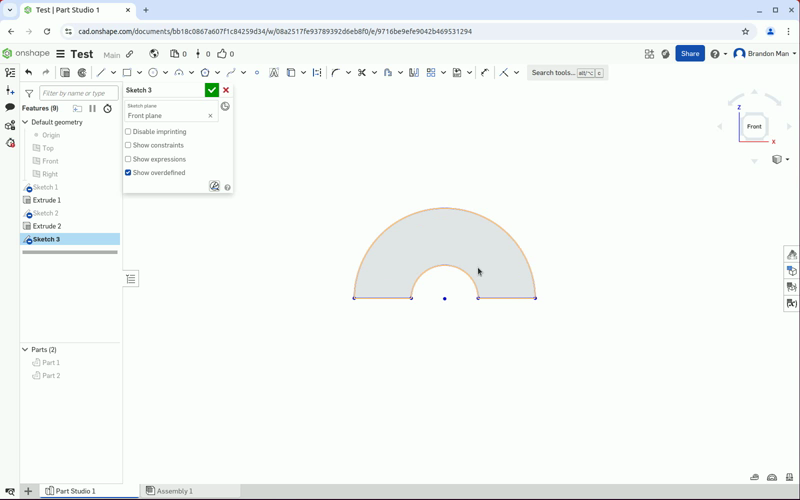
scroll(6)
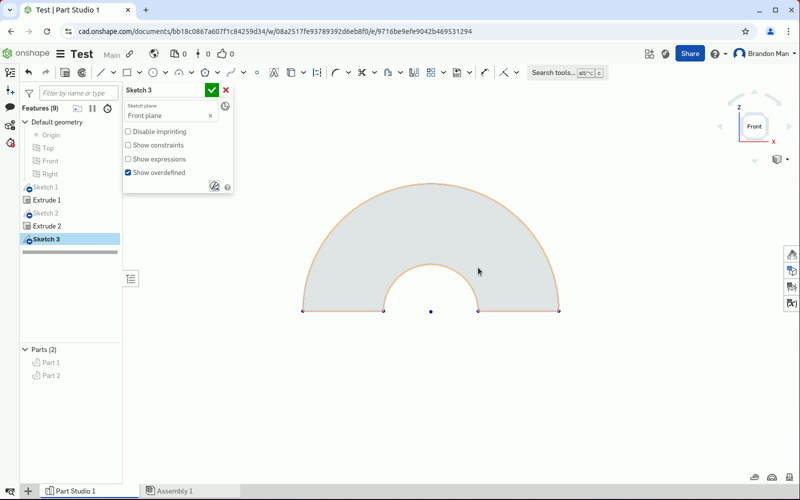
scroll(6)
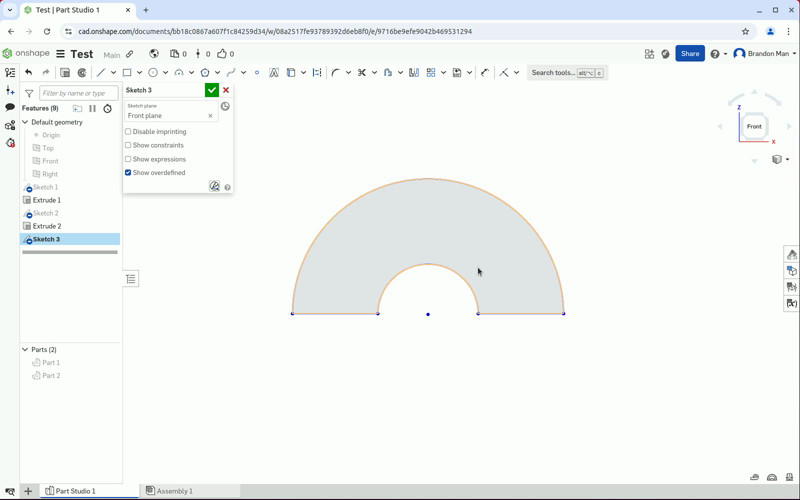
scroll(6)
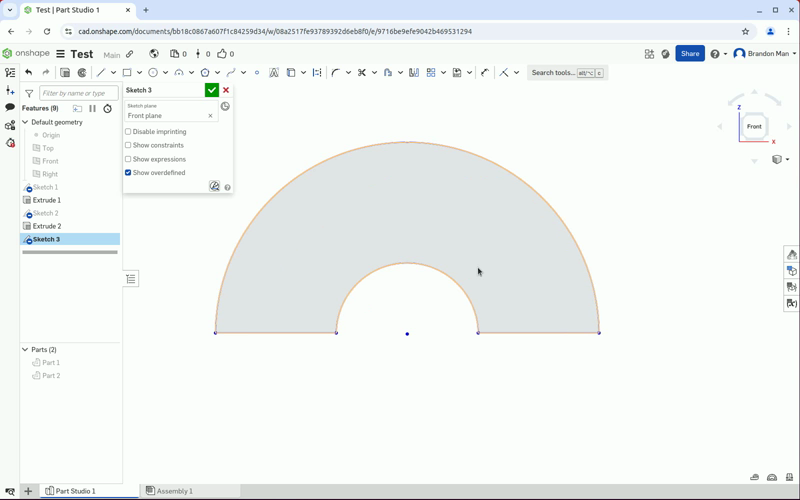
scroll(6)
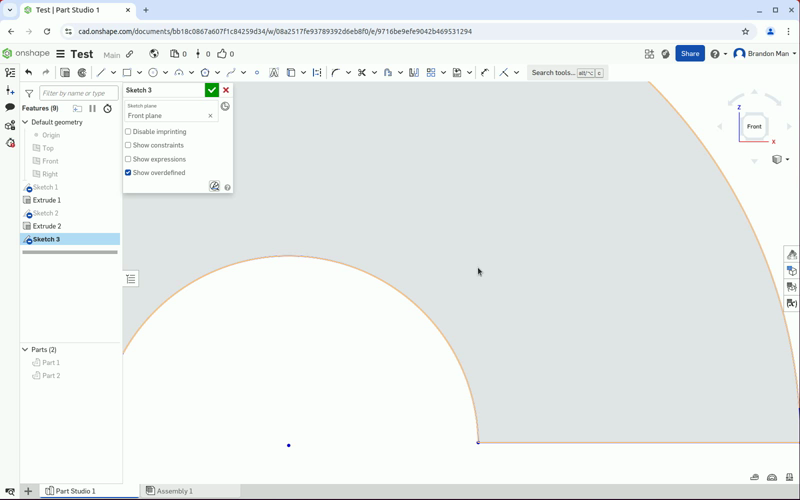
click(478, 267)
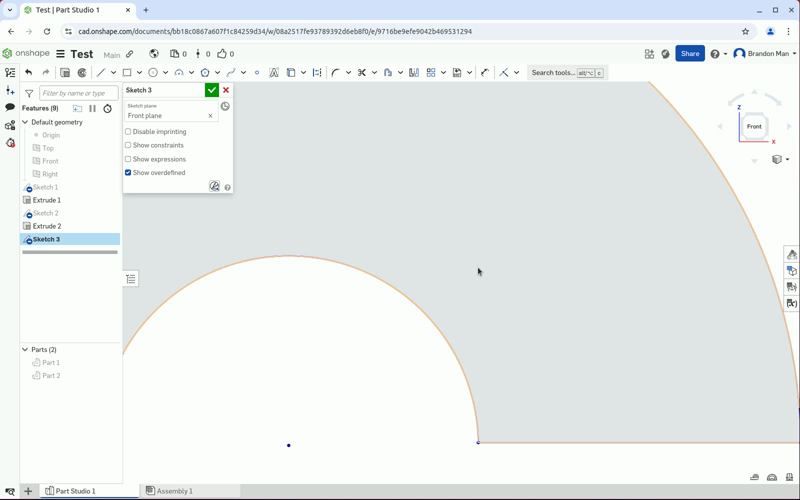
scroll(-6)
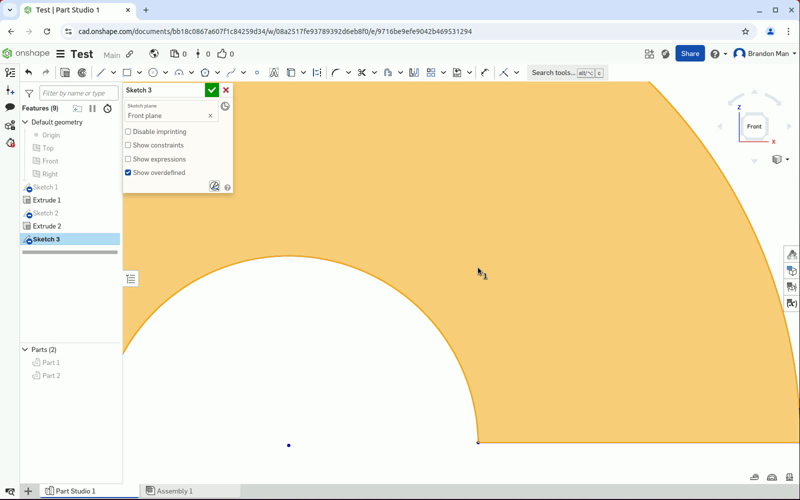
scroll(-6)
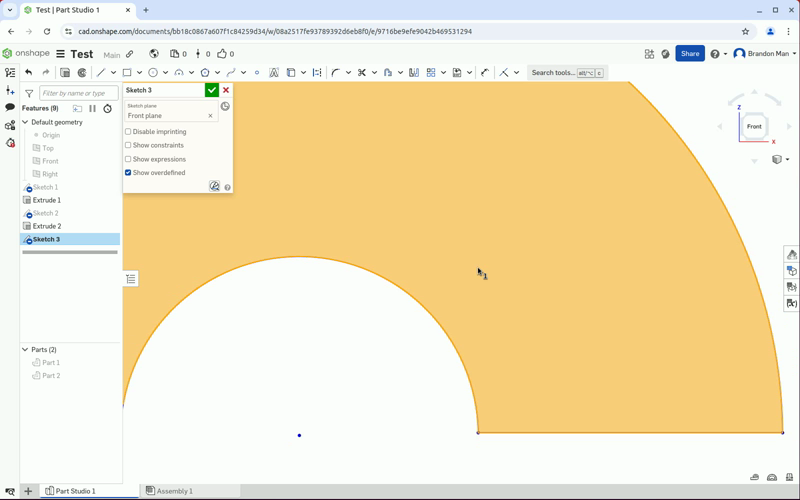
scroll(-6)
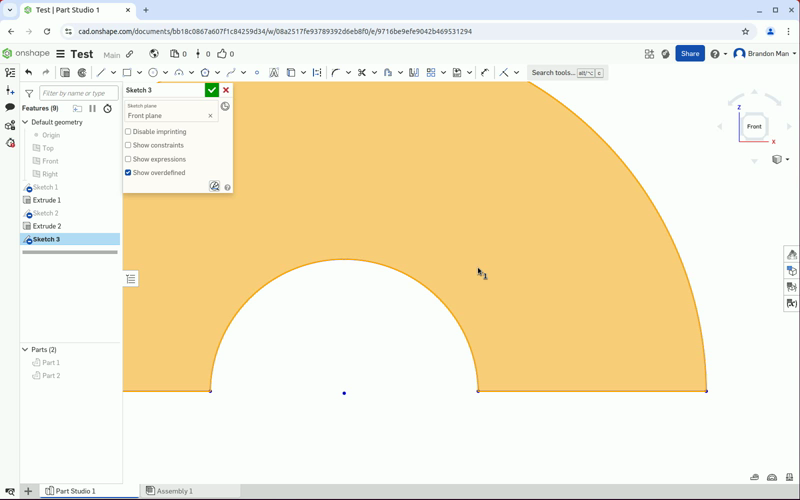
scroll(-6)
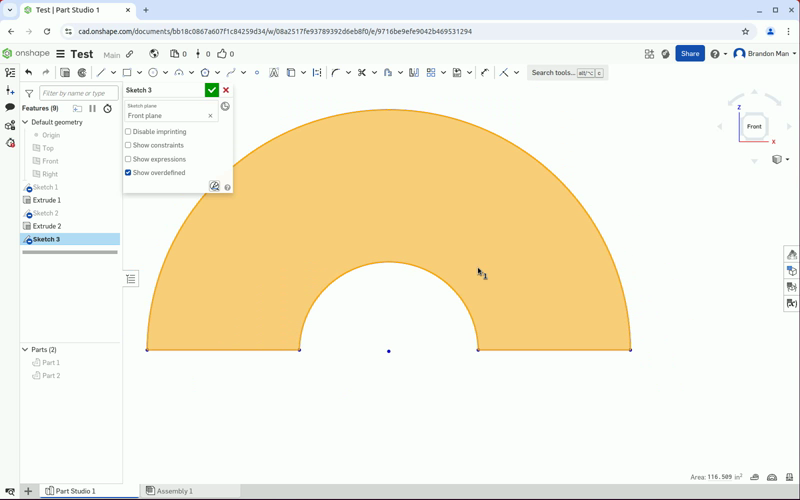
scroll(-6)
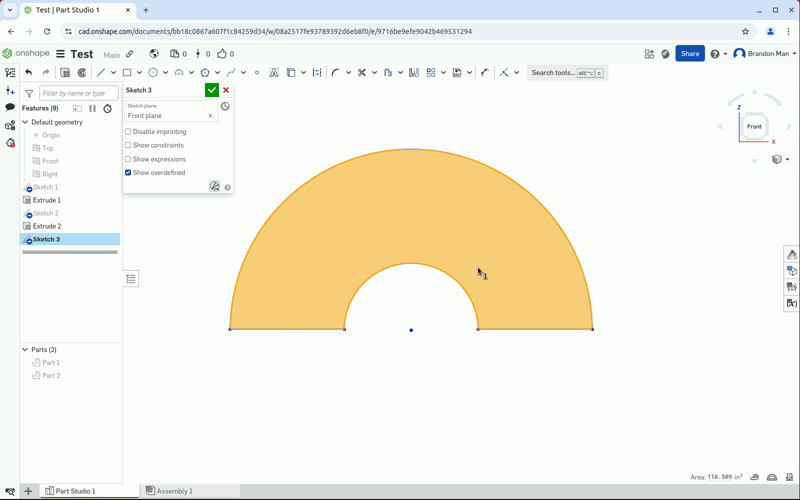
scroll(-6)
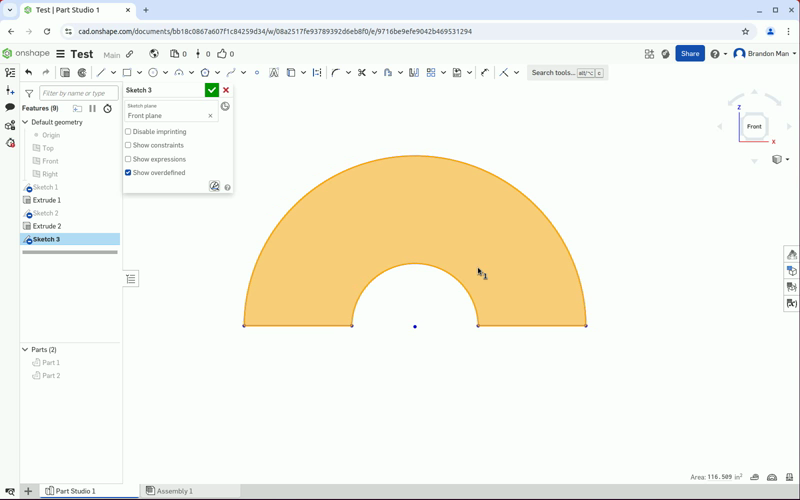
scroll(-6)
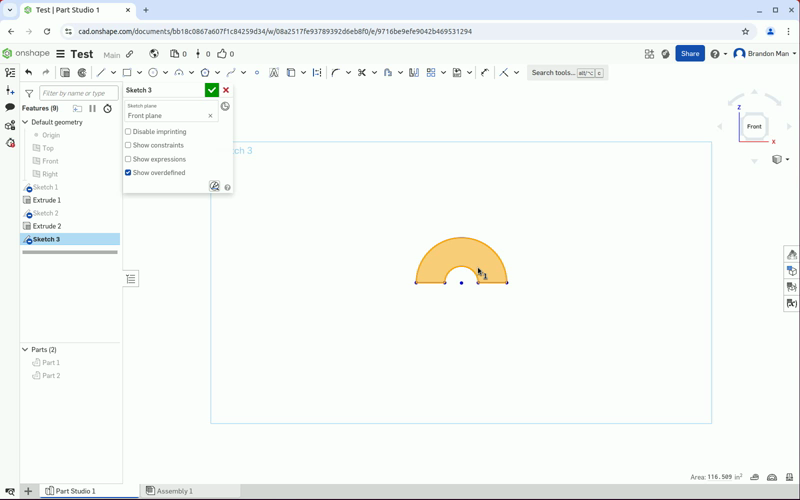
mouse_move(73, 352)
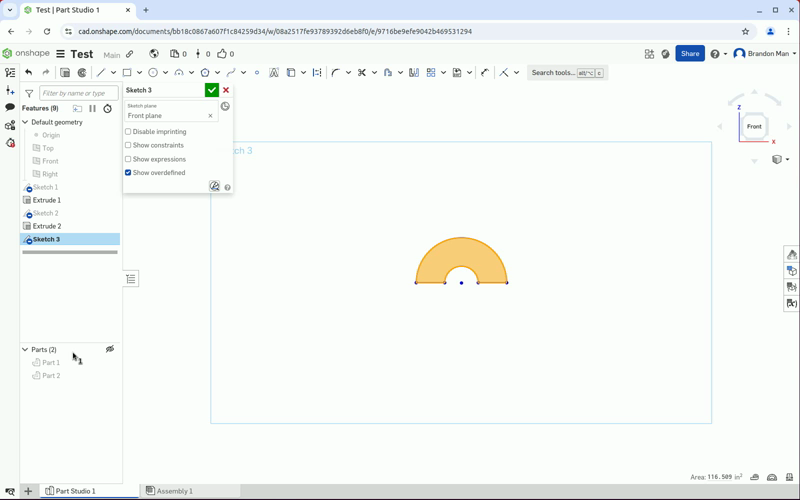
key(shift+y)
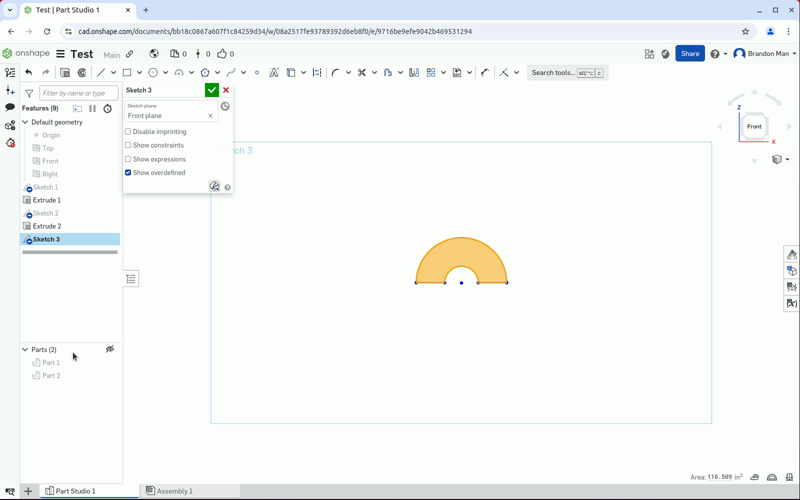
key(shift+e)
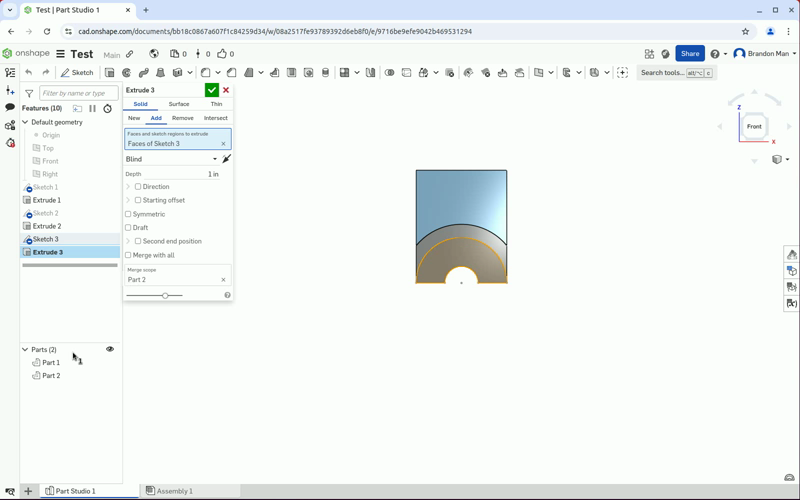
mouse_move(143, 106)
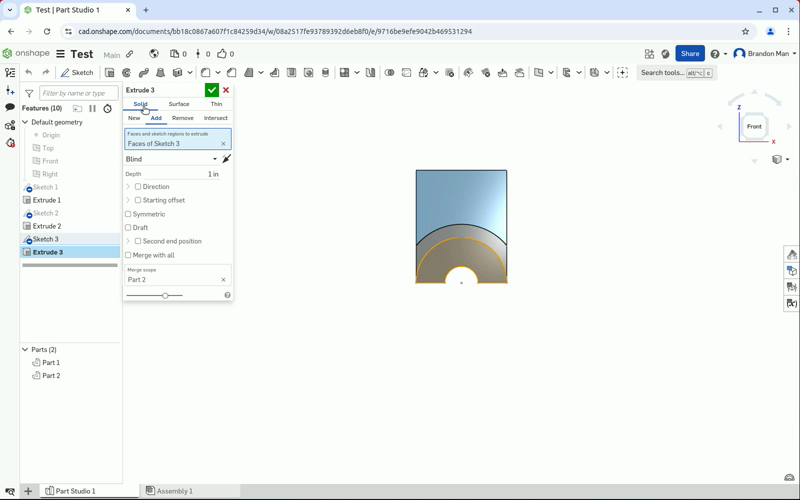
click(143, 106)
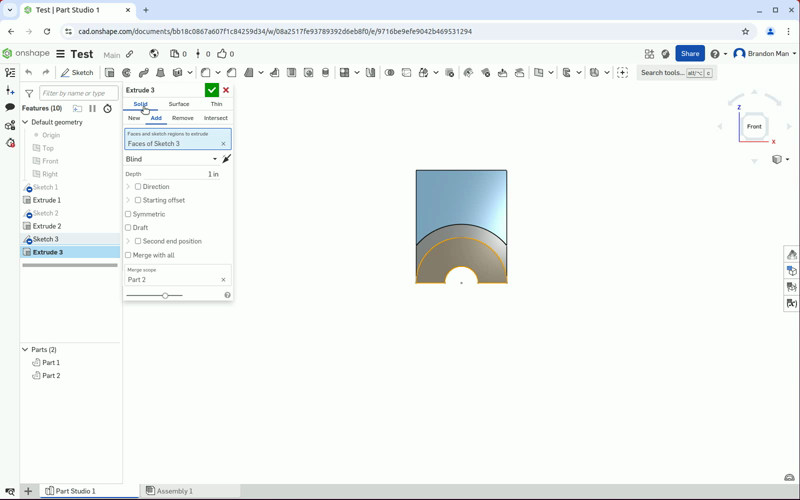
mouse_move(137, 120)
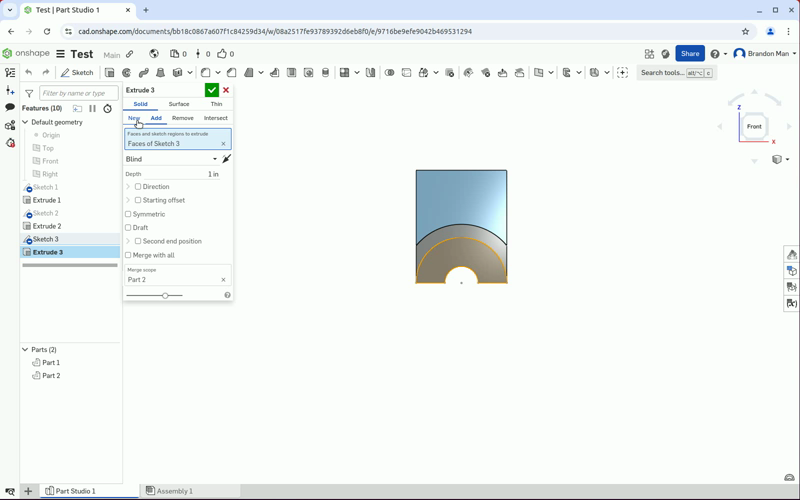
click(137, 120)
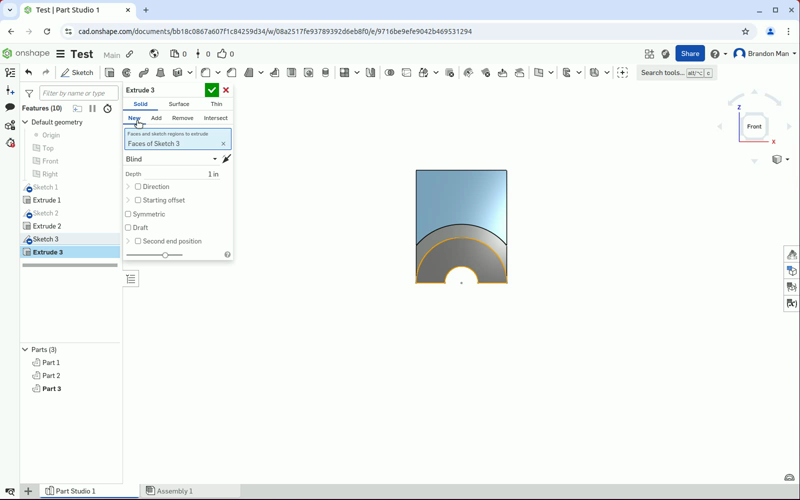
key(tab, 4)
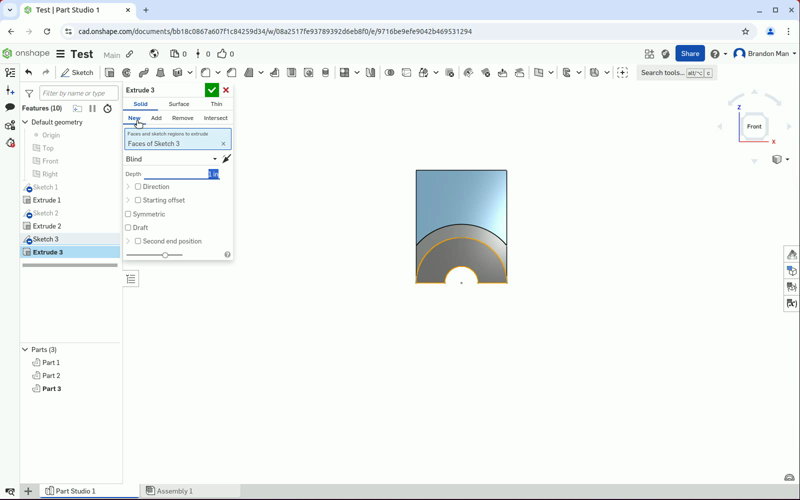
text(1.926)
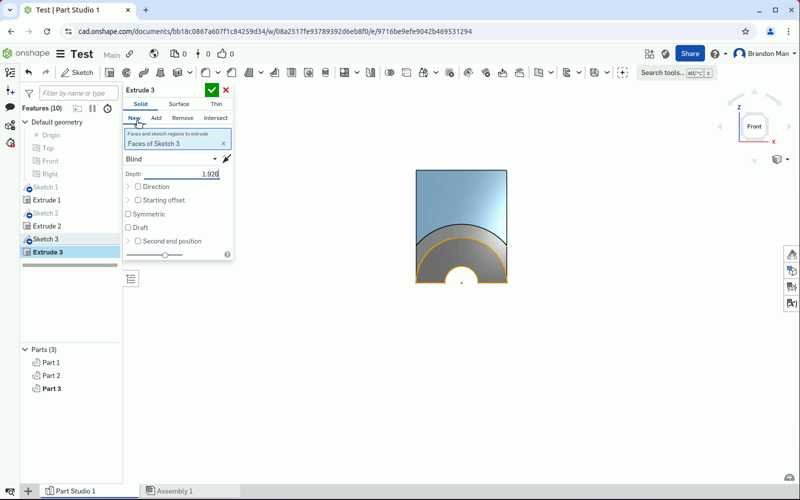
key(enter)
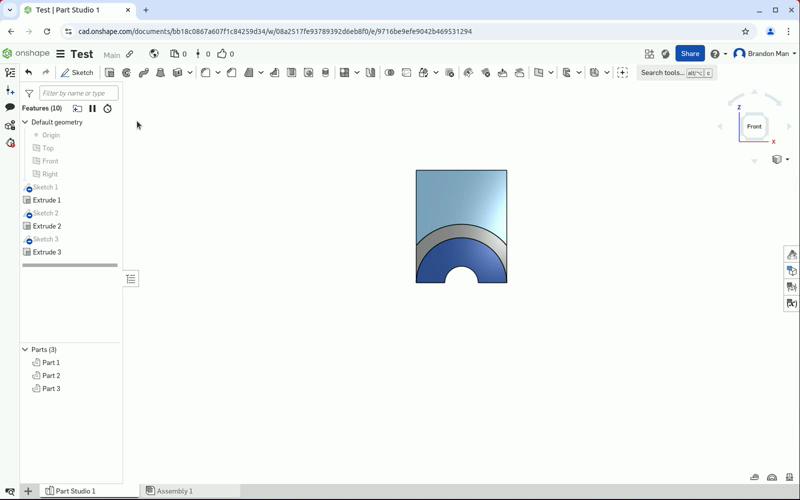
key(shift+h)
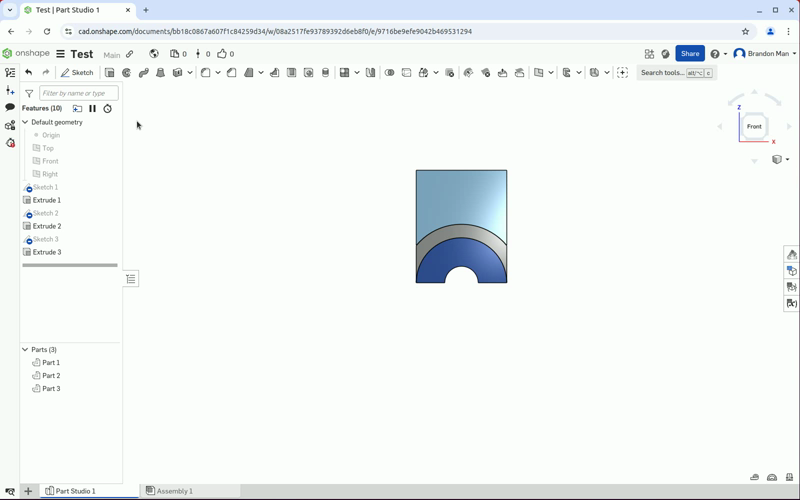
key(shift+h)
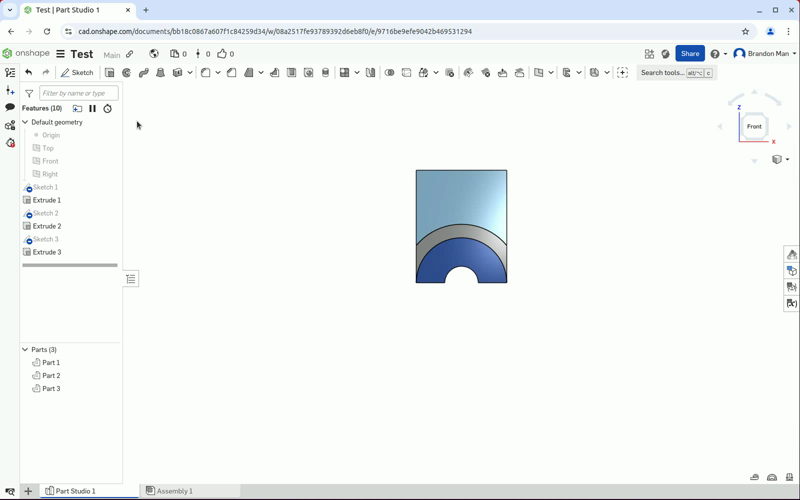
mouse_move(73, 189)
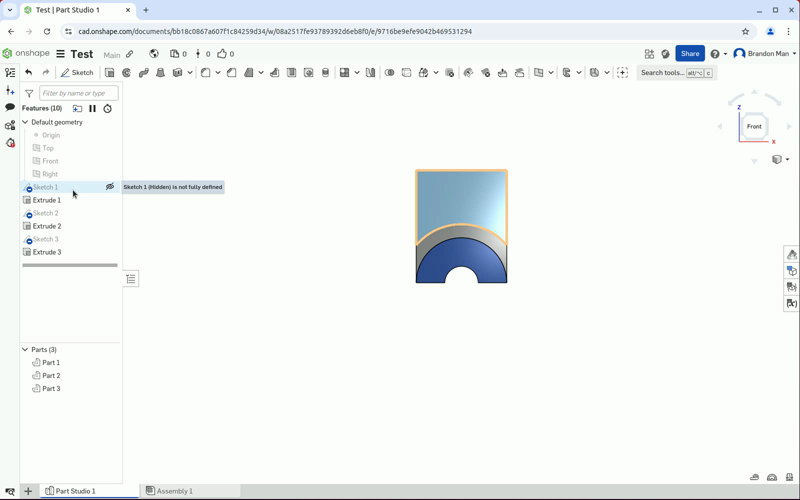
click(73, 189)
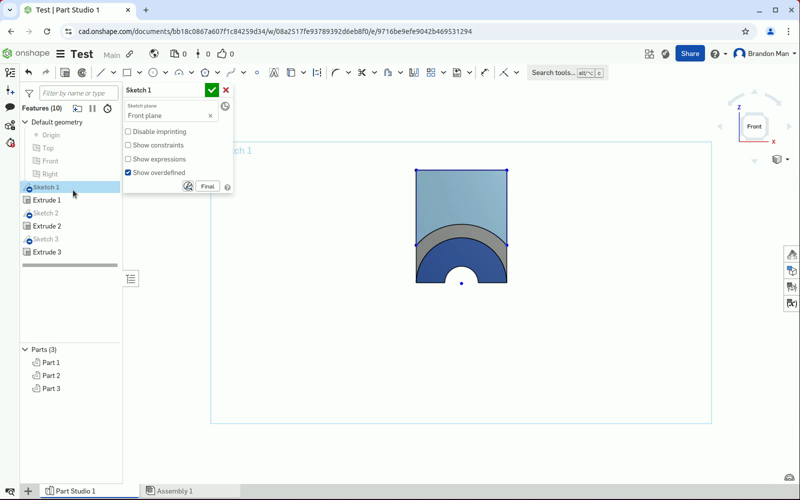
mouse_move(229, 92)
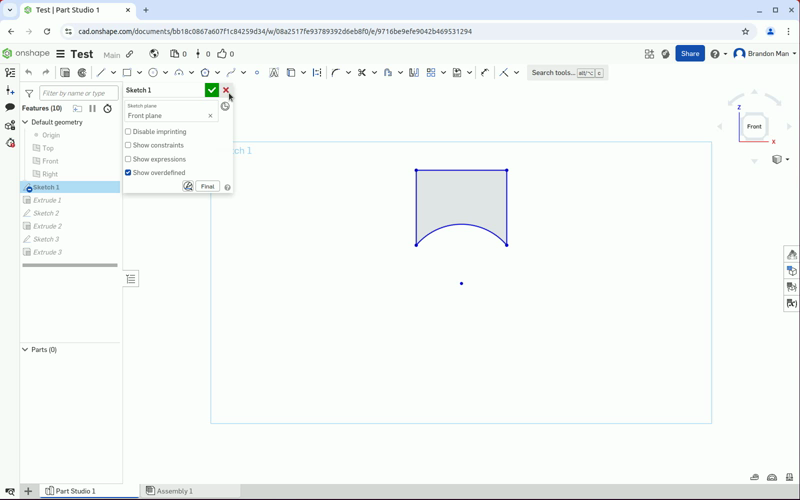
click(229, 92)
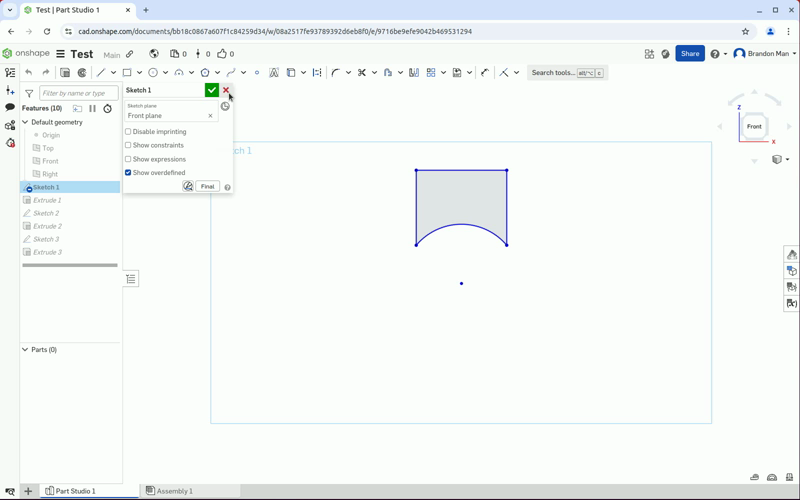
key(shift+s)
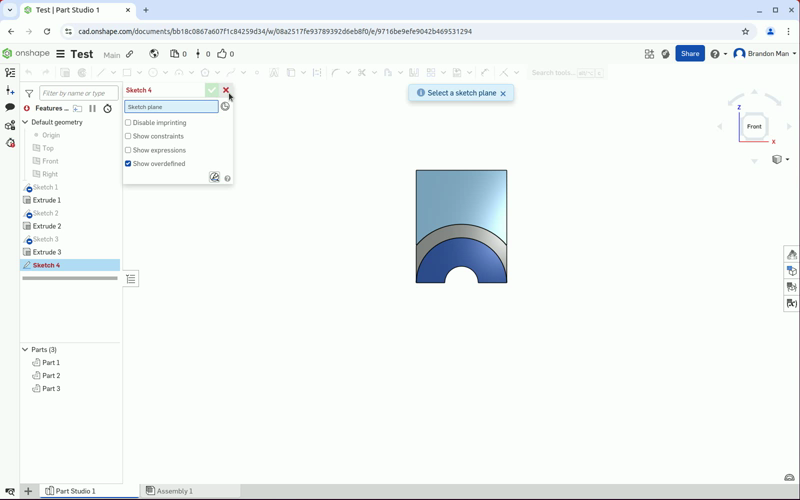
mouse_move(73, 163)
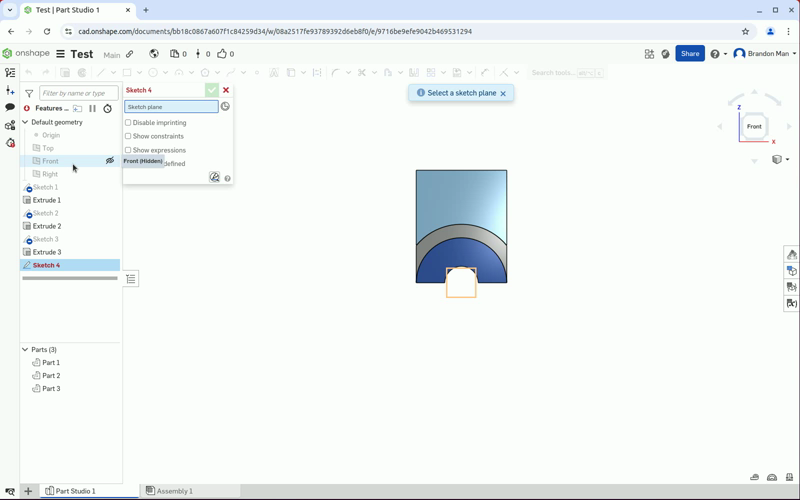
click(73, 163)
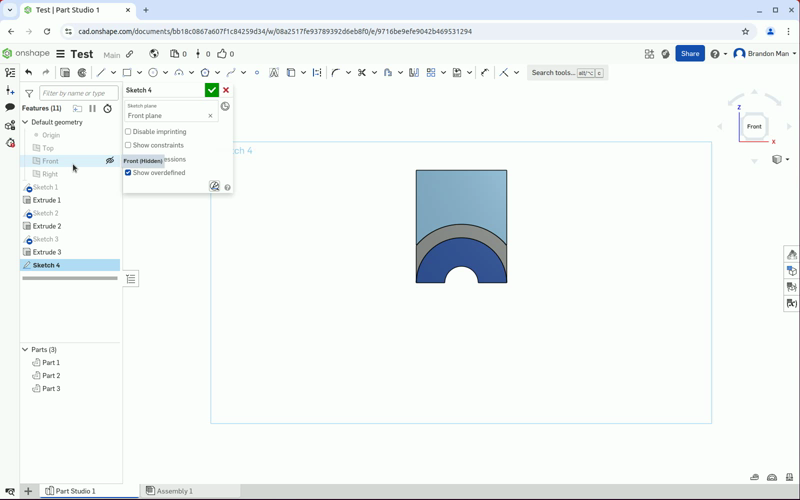
mouse_move(73, 352)
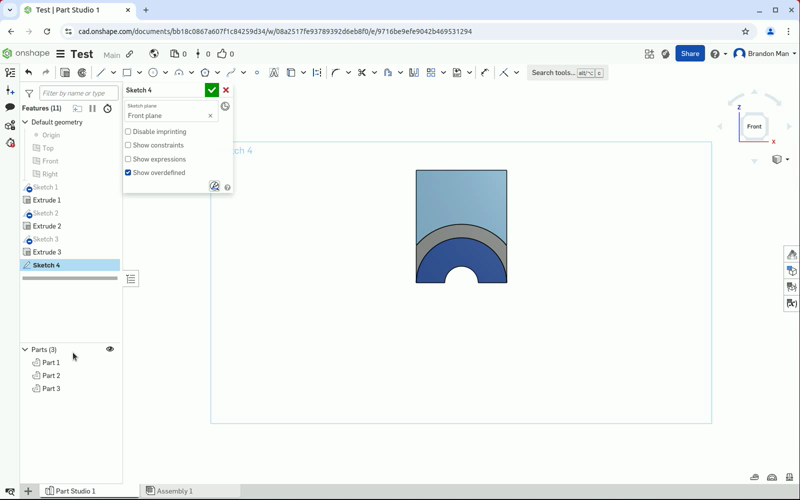
key(y)
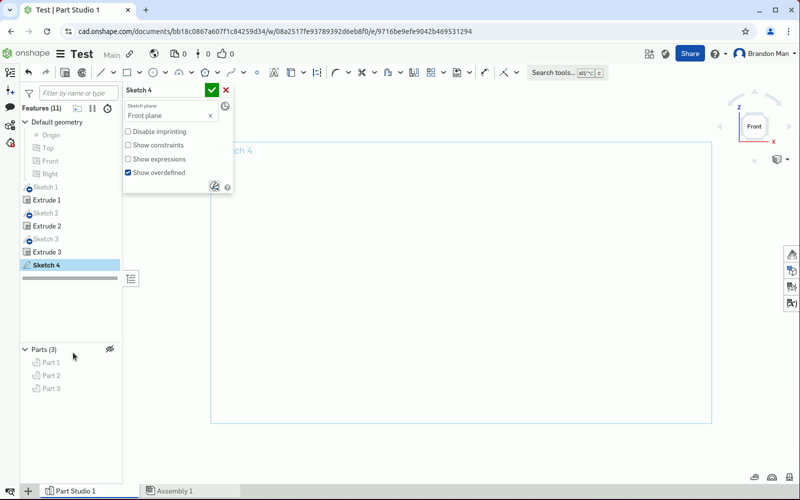
key(a)
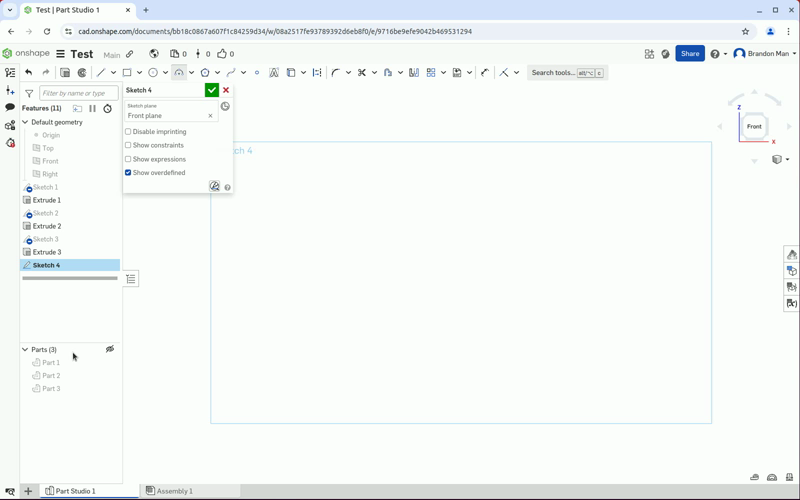
key_down(shift)
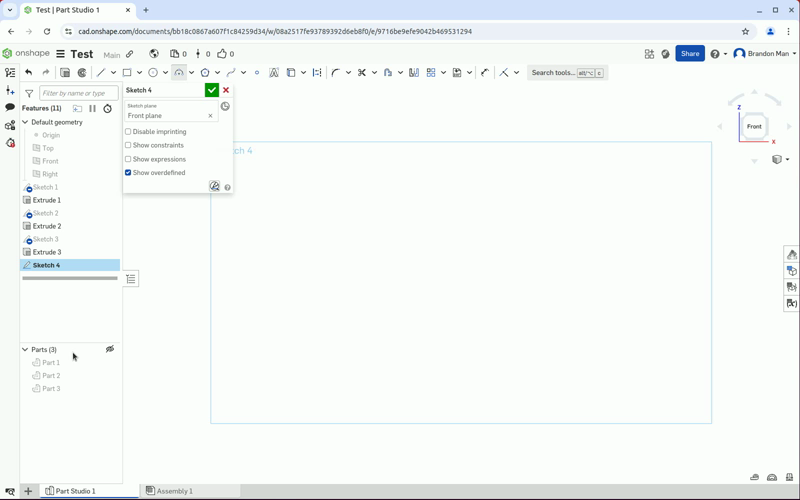
mouse_move(416, 282)
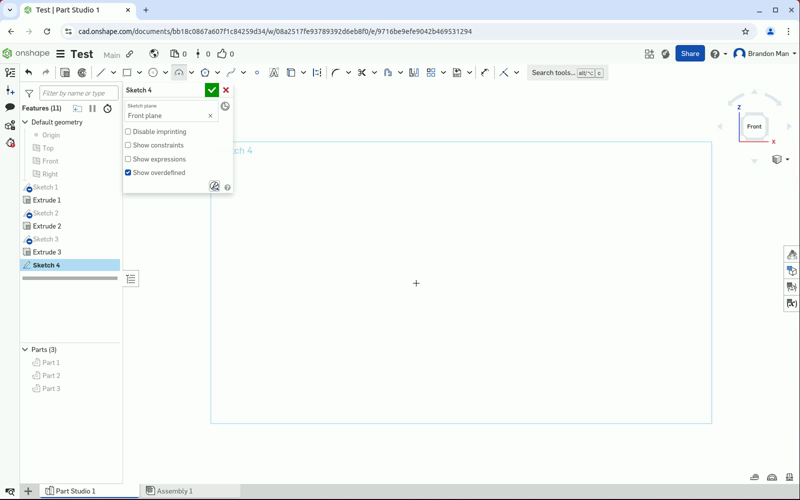
click(416, 282)
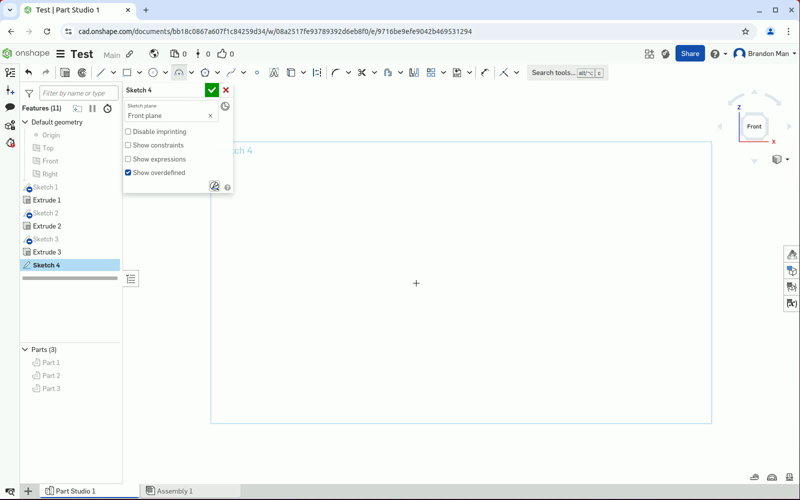
key_up(shift)
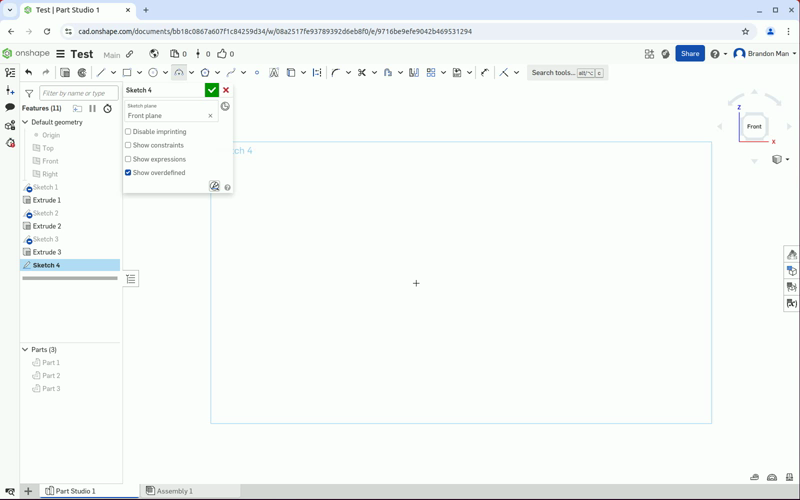
key_down(shift)
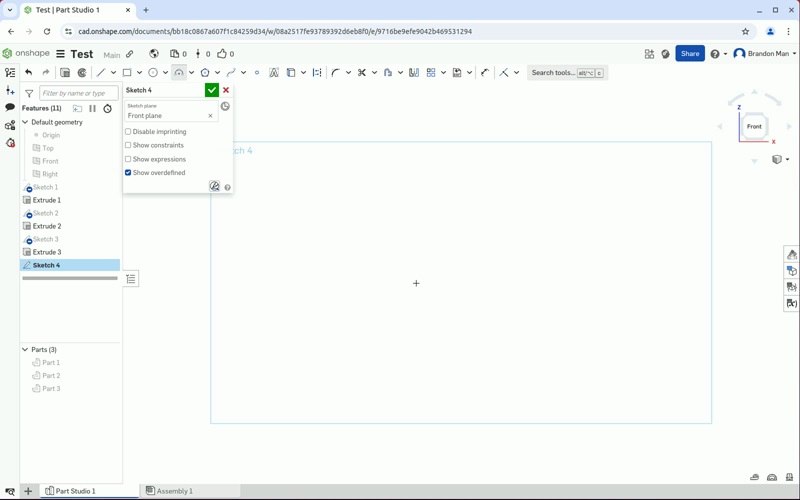
mouse_move(506, 282)
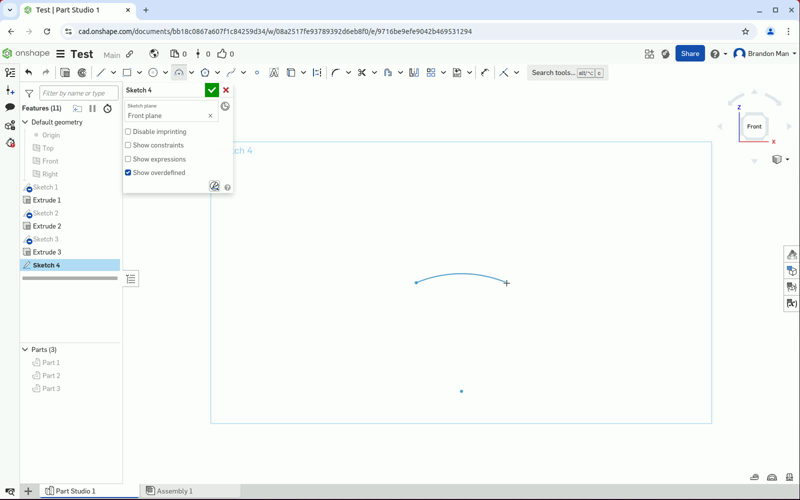
click(506, 282)
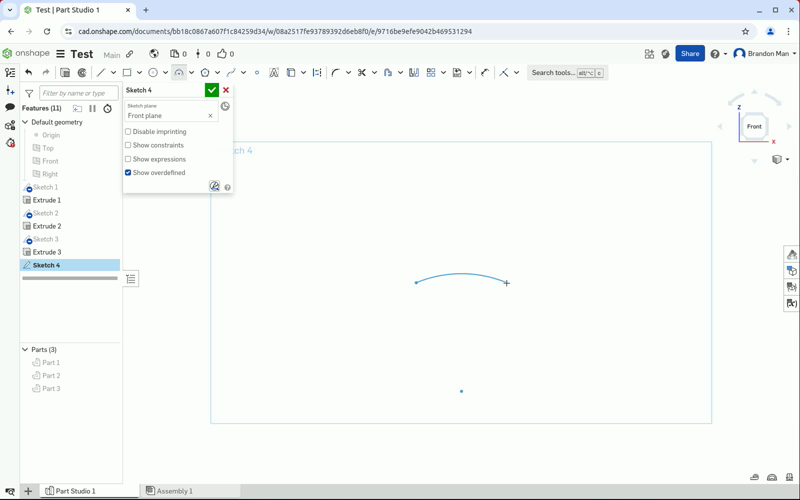
mouse_move(461, 328)
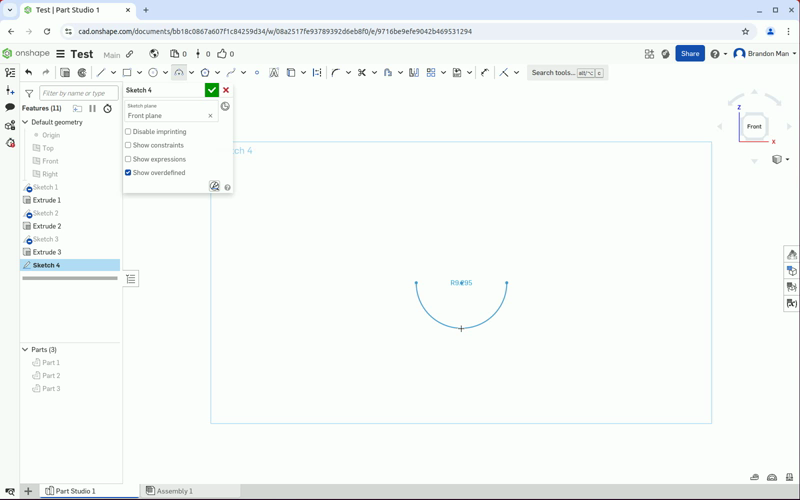
click(461, 328)
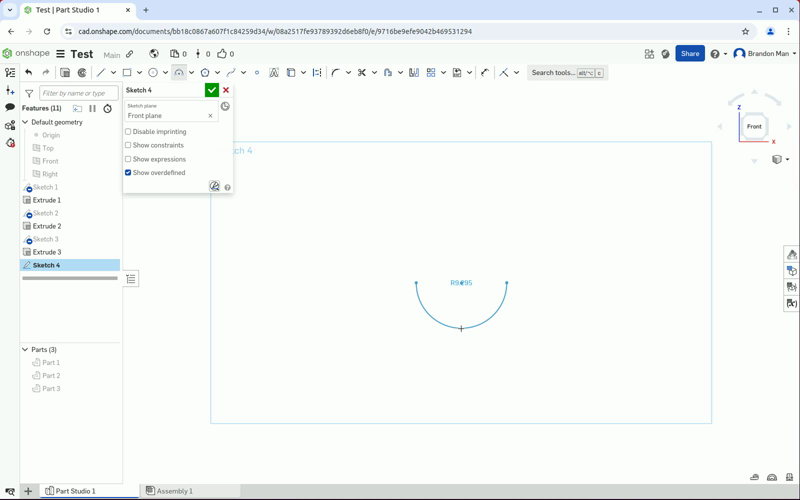
key_up(shift)
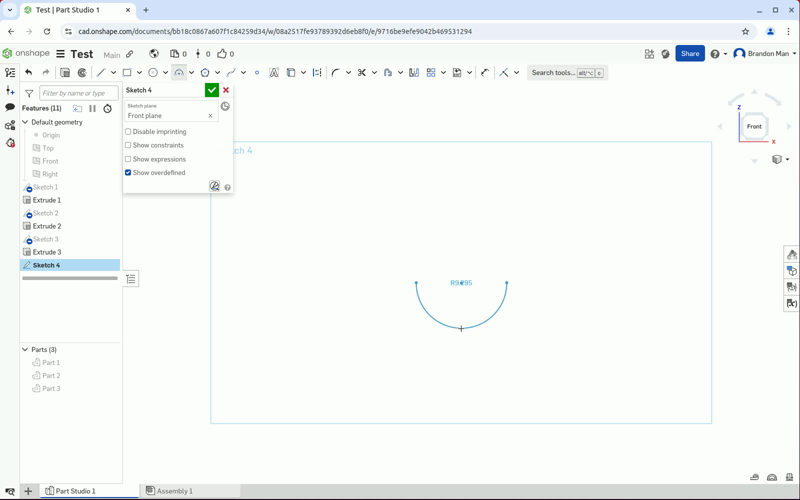
key(esc)
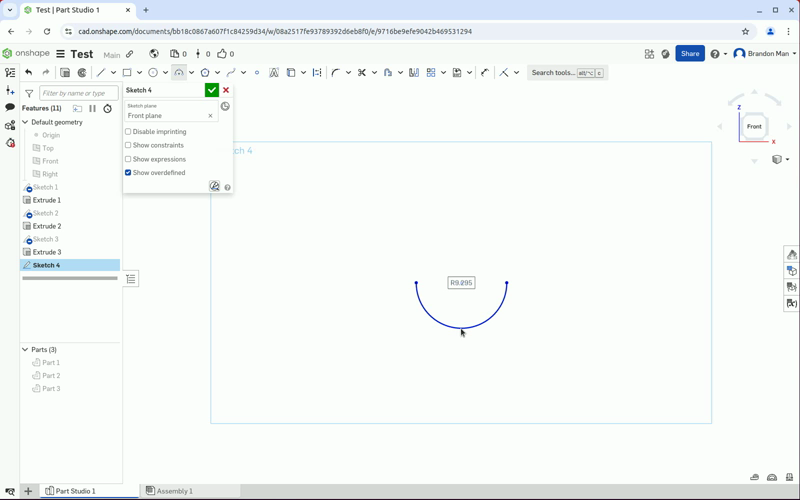
key(l)
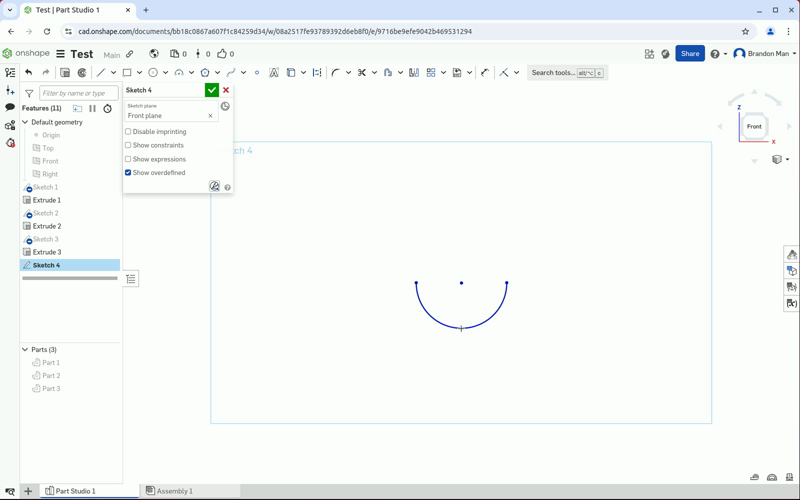
mouse_move(506, 282)
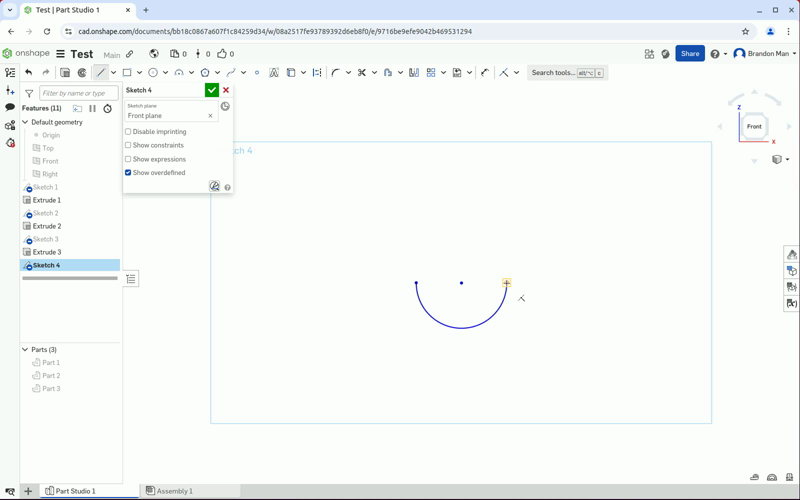
click(506, 282)
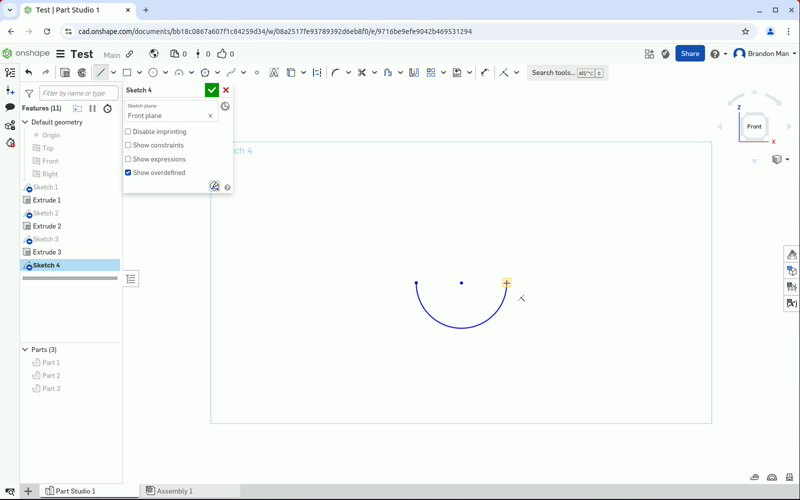
key_down(shift)
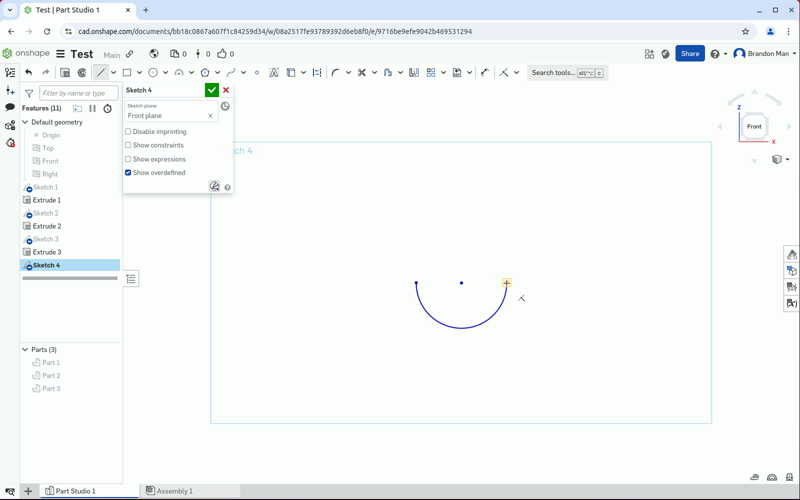
mouse_move(536, 282)
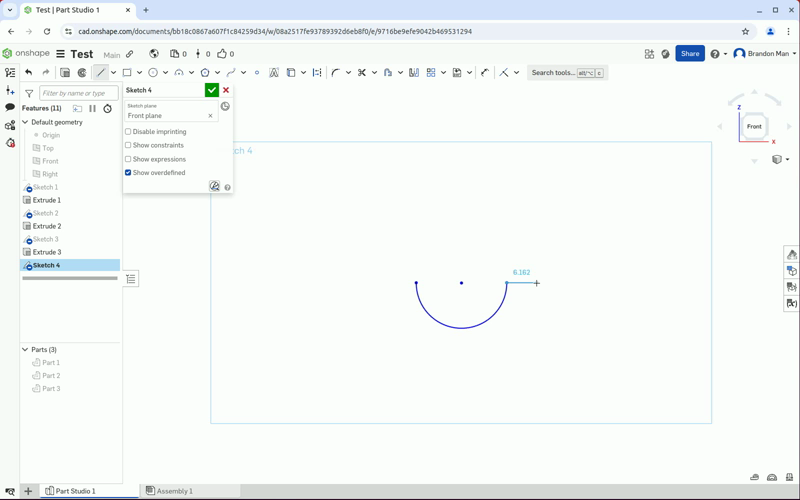
mouse_move(478, 282)
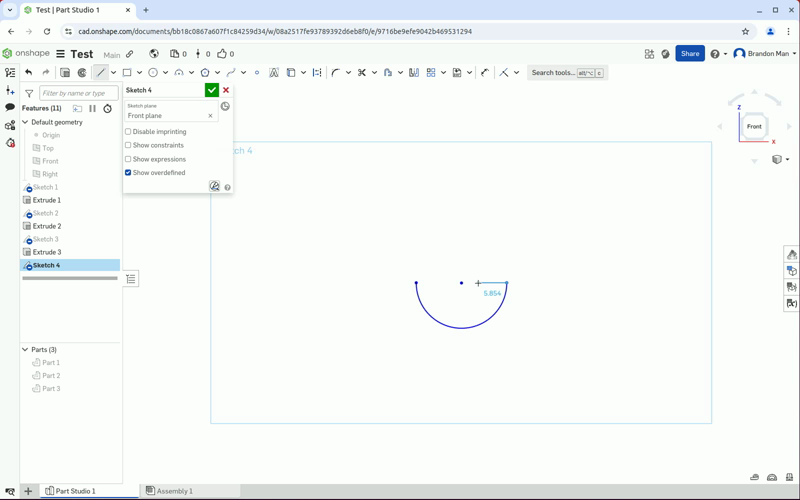
click(478, 282)
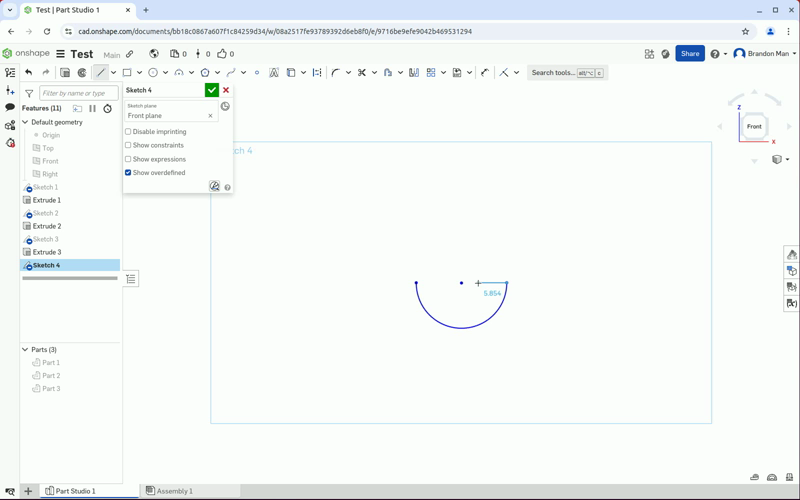
key_up(shift)
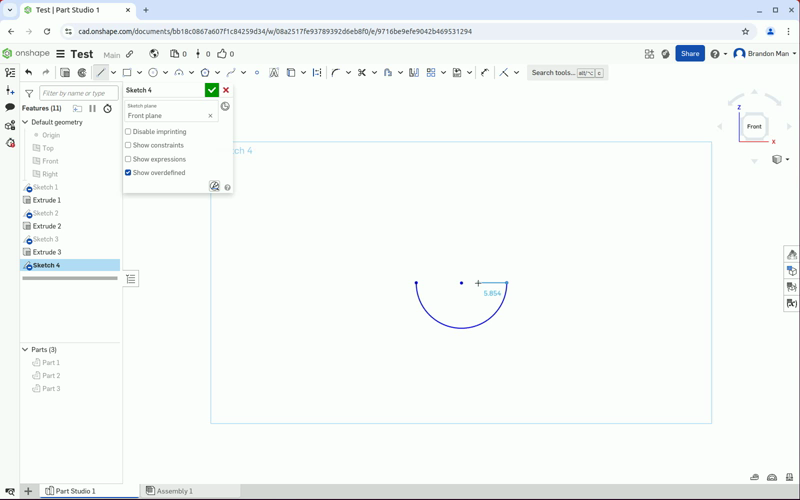
key(esc)
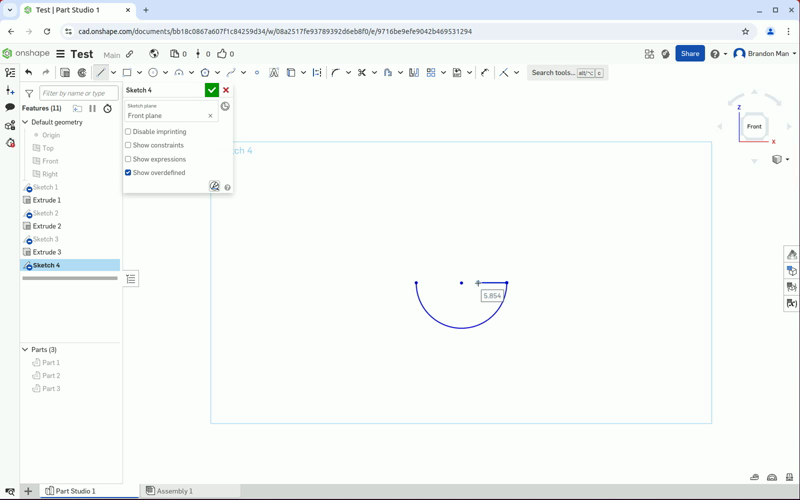
key(a)
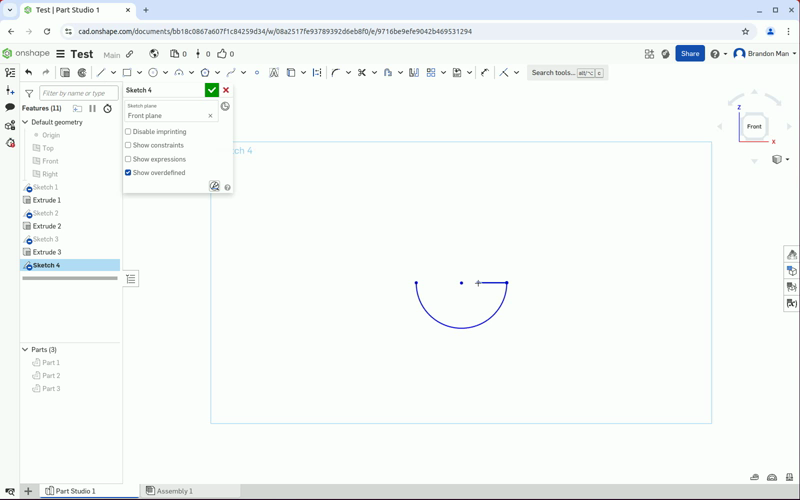
mouse_move(478, 282)
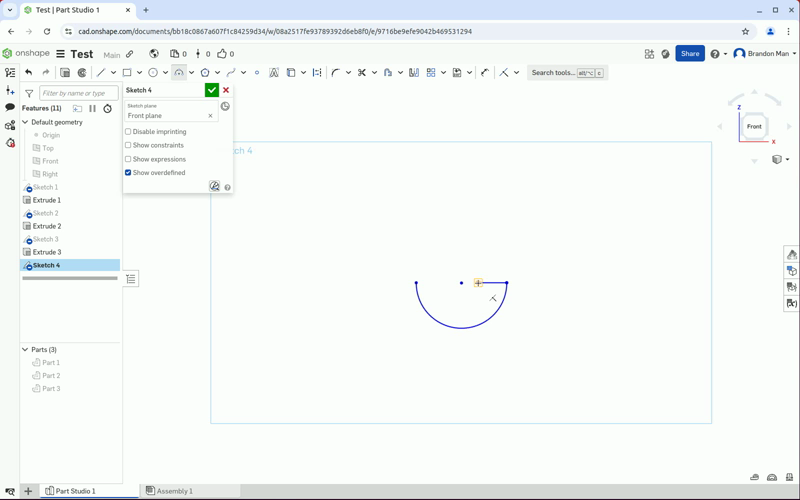
click(478, 282)
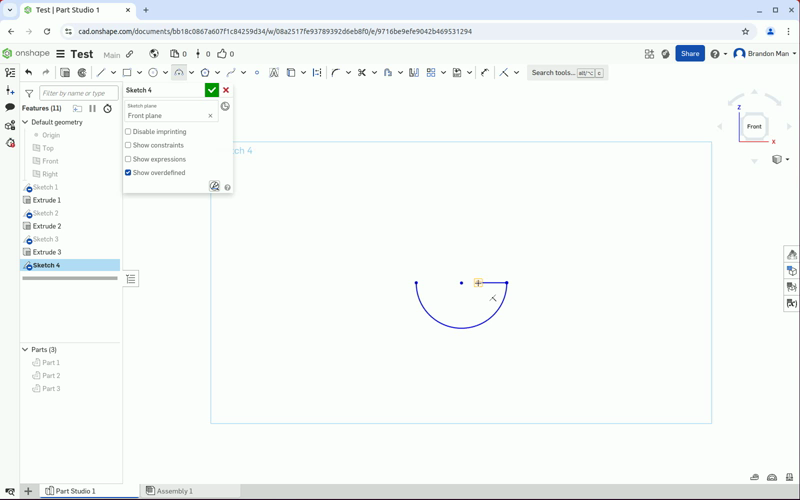
key_down(shift)
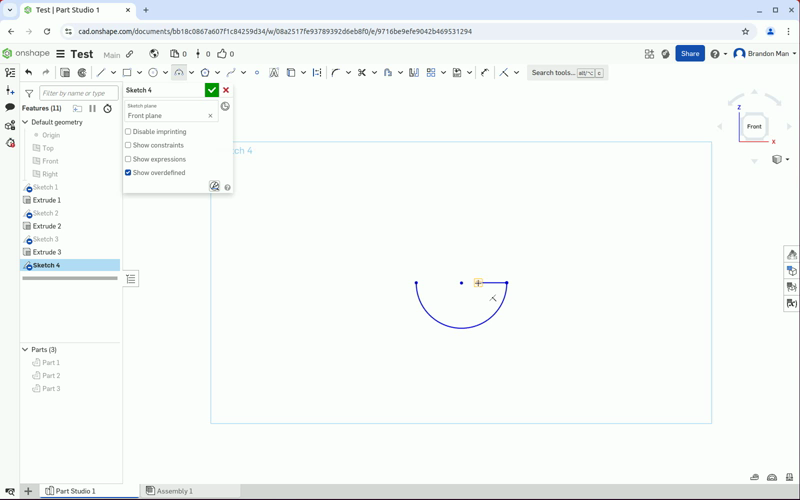
mouse_move(444, 282)
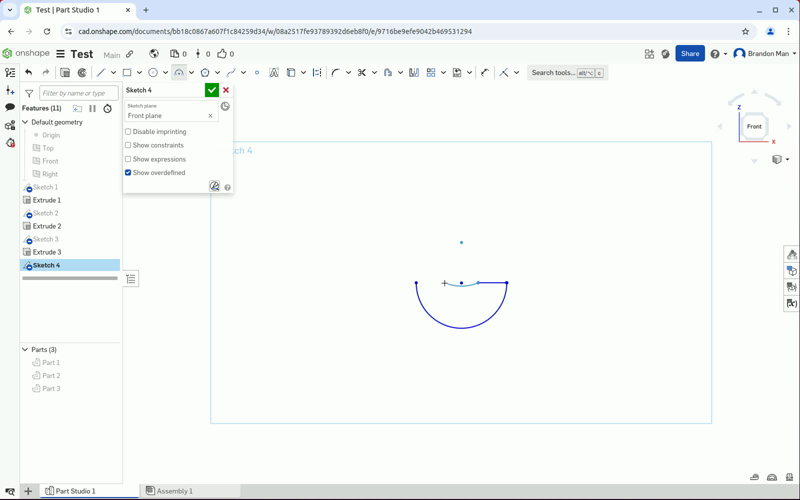
click(444, 282)
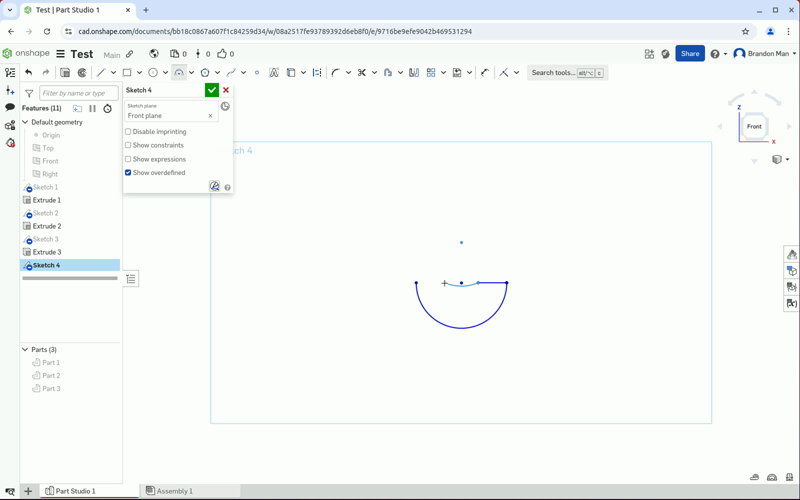
mouse_move(461, 299)
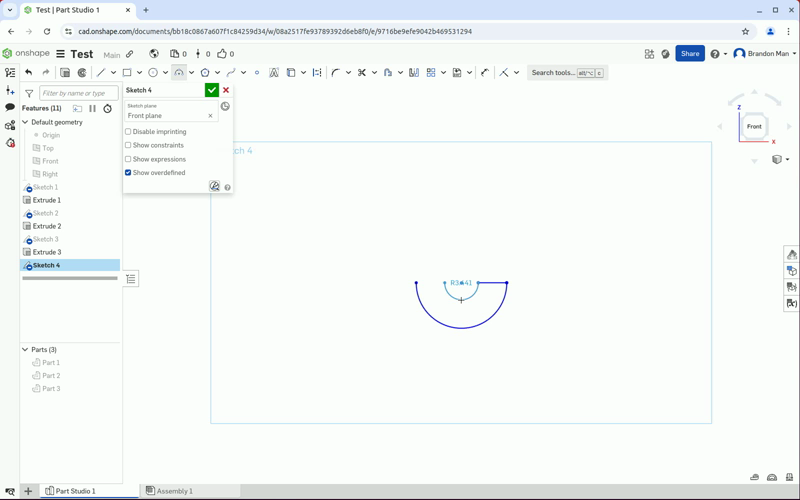
click(461, 299)
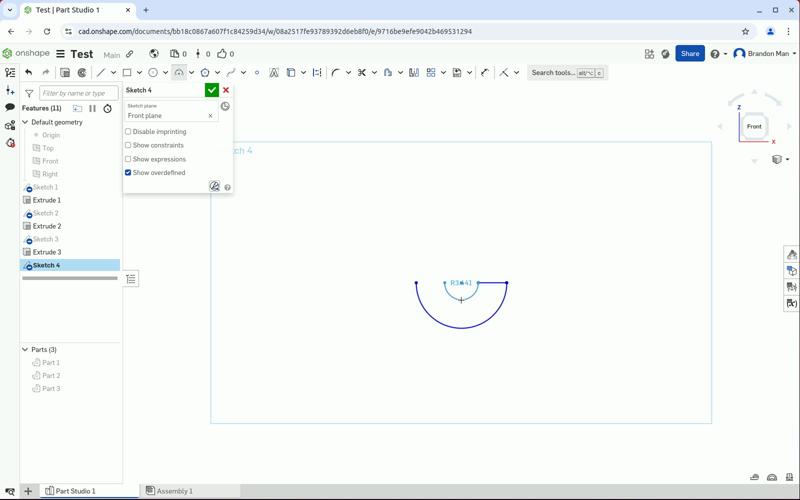
key_up(shift)
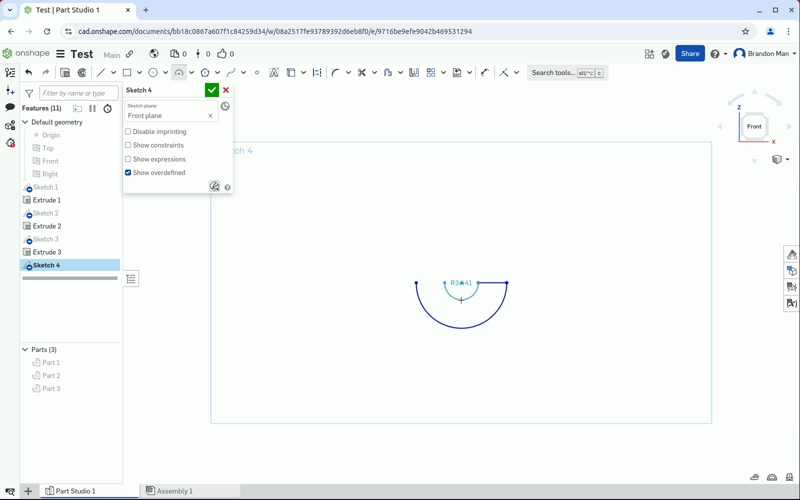
key(esc)
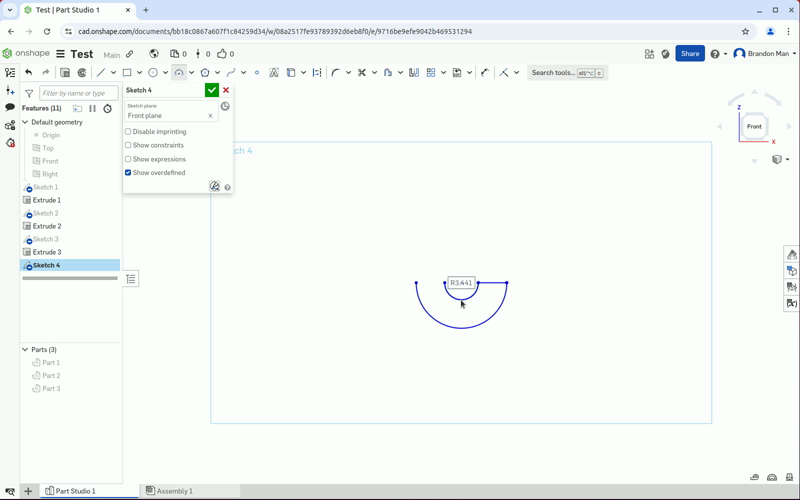
key(l)
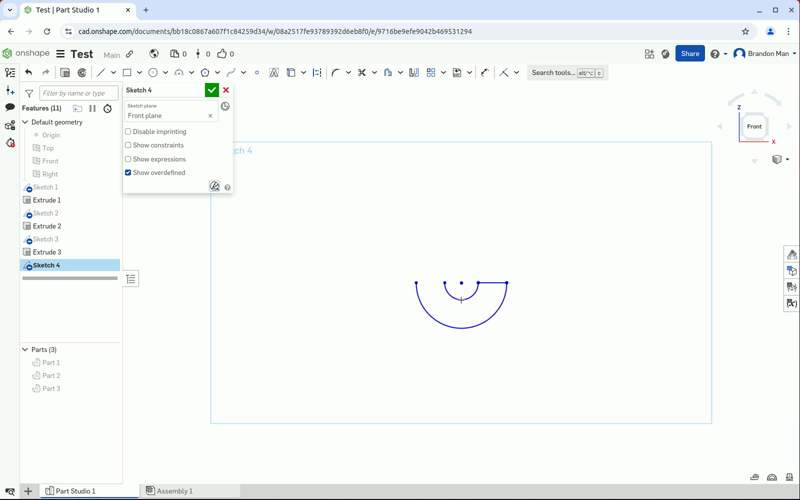
mouse_move(444, 282)
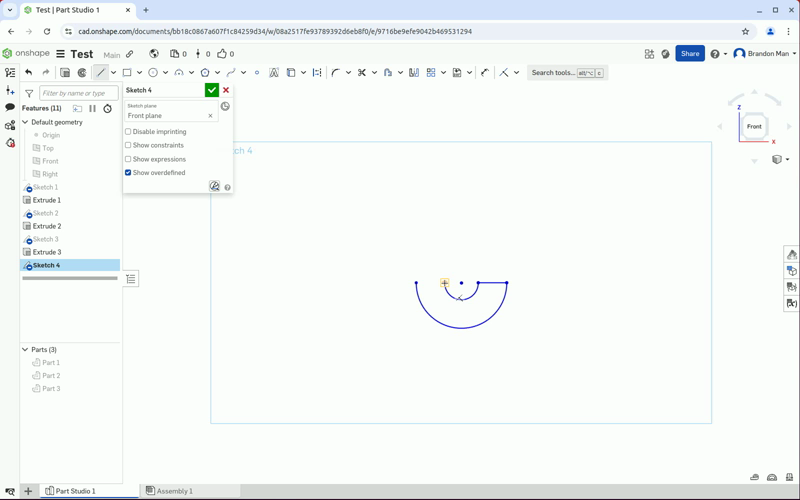
click(444, 282)
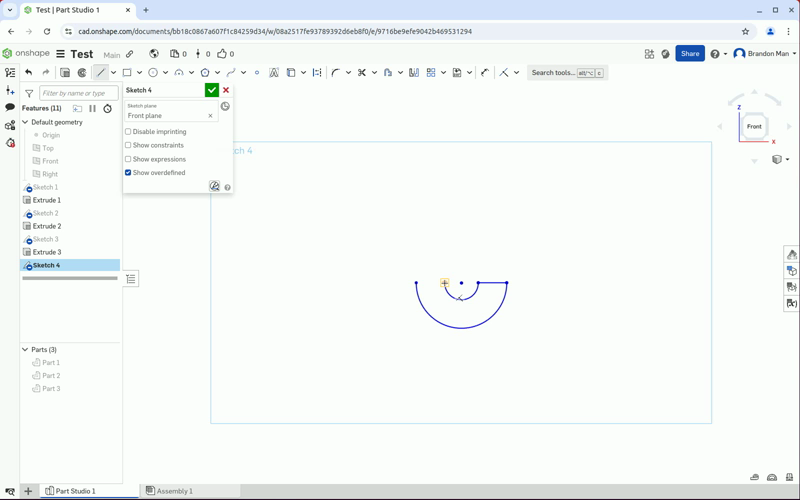
mouse_move(474, 282)
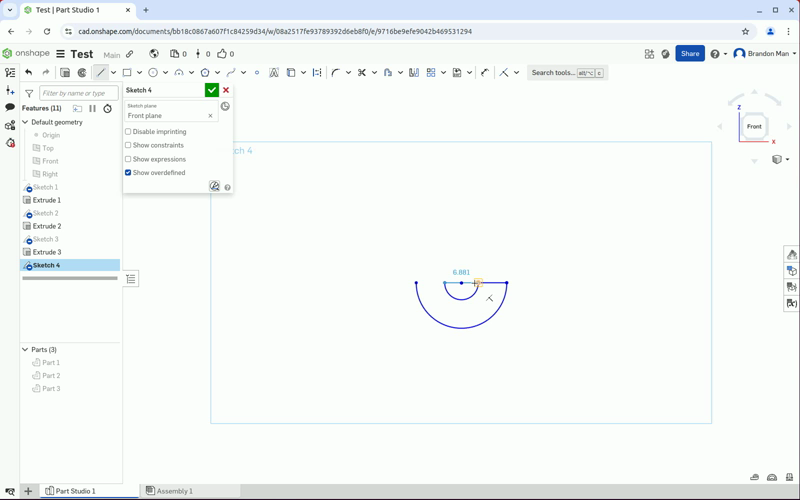
key_down(shift)
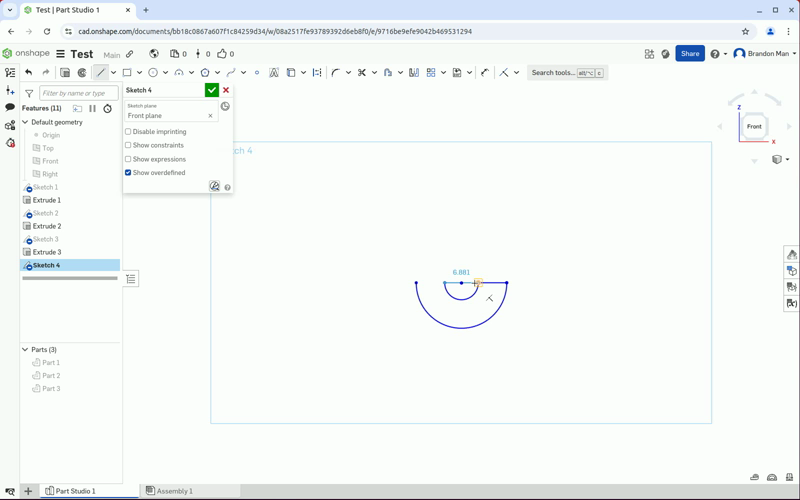
mouse_move(416, 282)
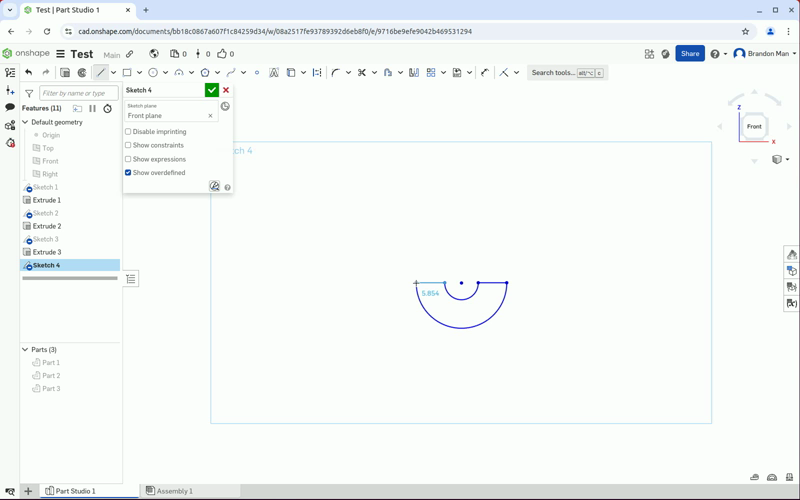
key_up(shift)
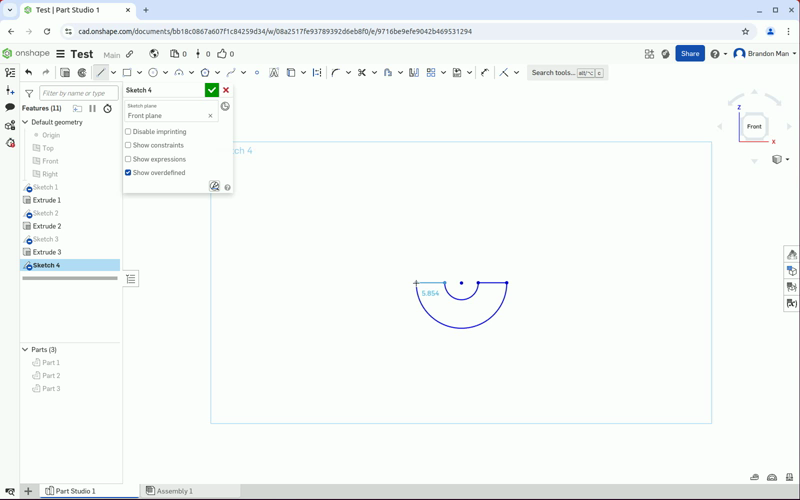
click(416, 282)
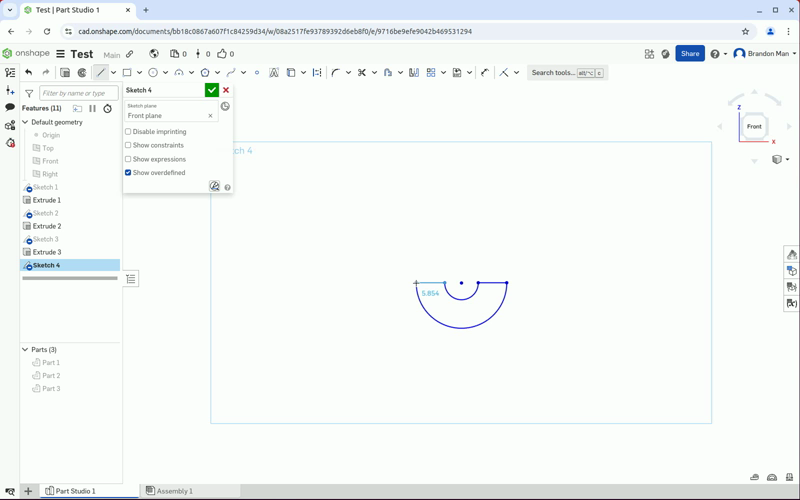
key(esc)
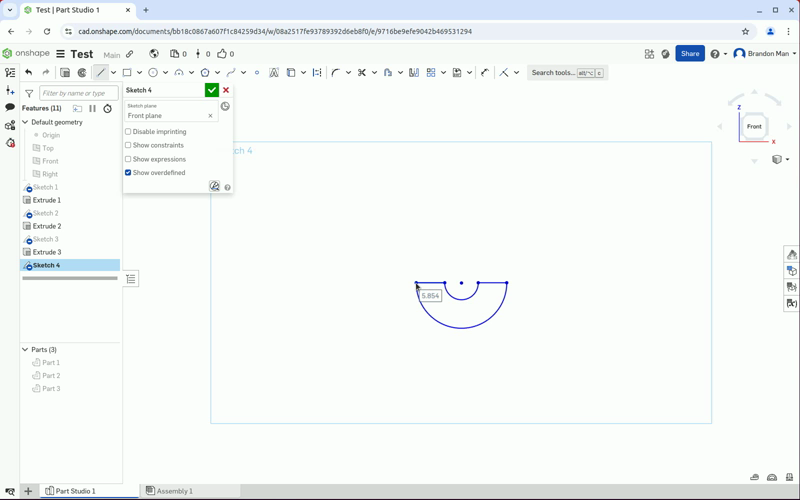
mouse_move(485, 300)
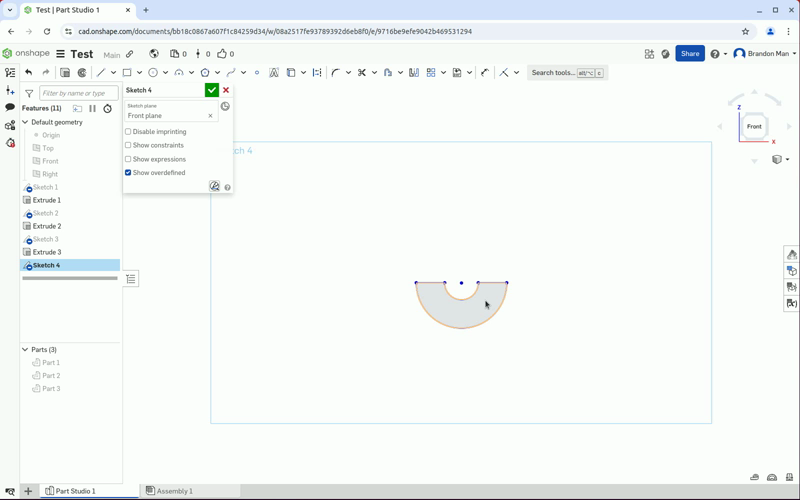
scroll(6)
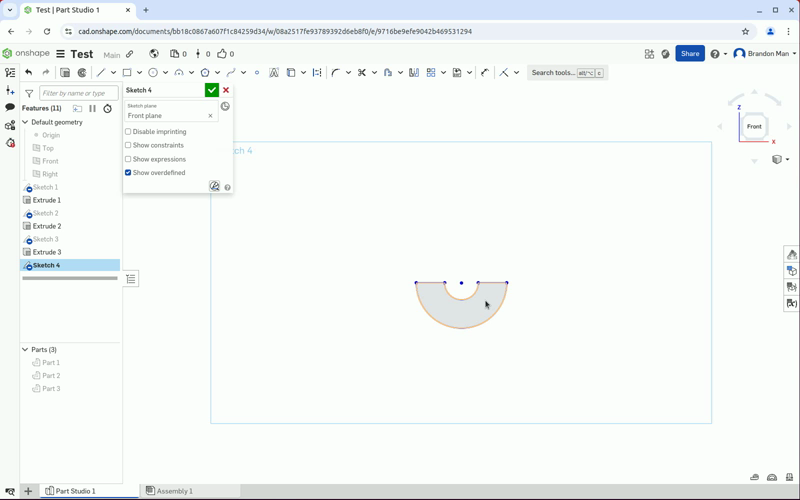
scroll(6)
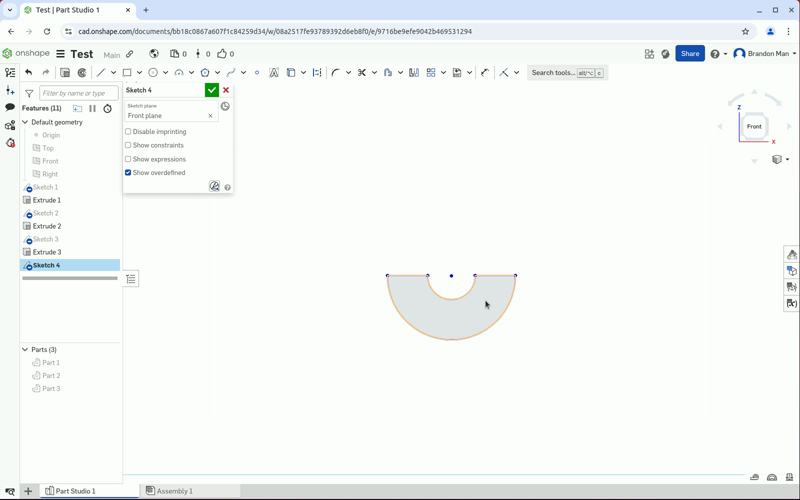
scroll(6)
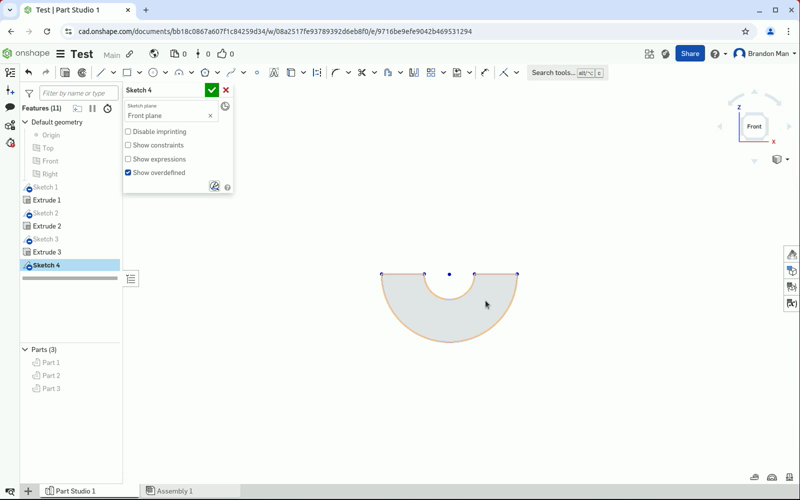
scroll(6)
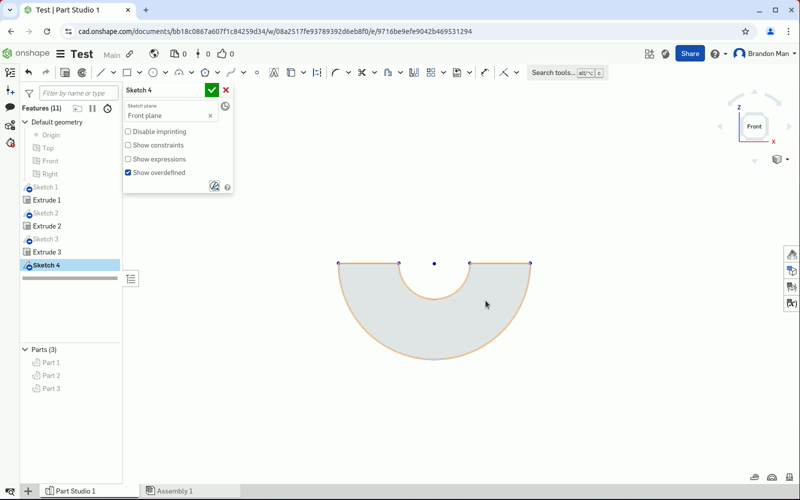
scroll(6)
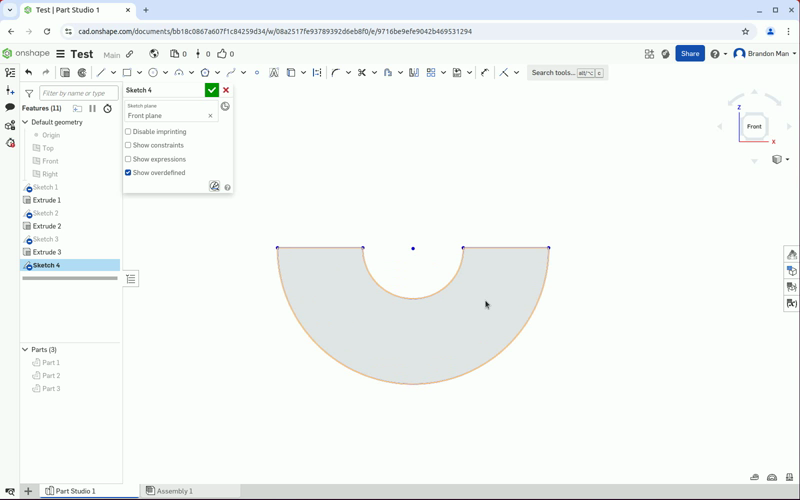
scroll(6)
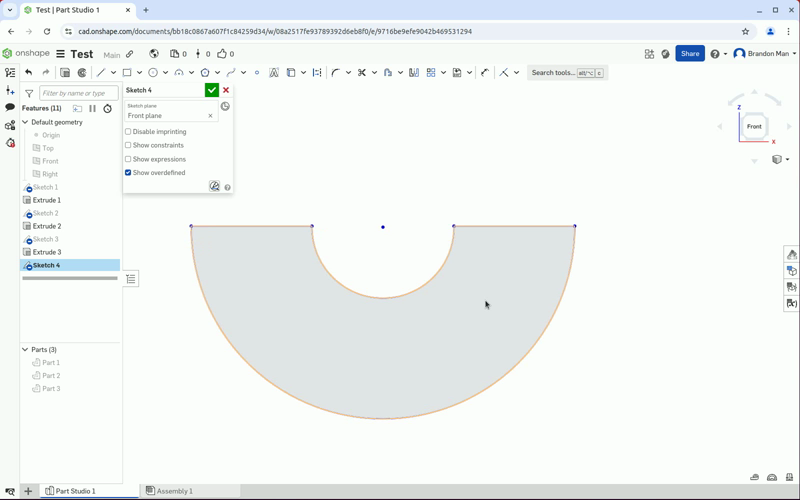
scroll(6)
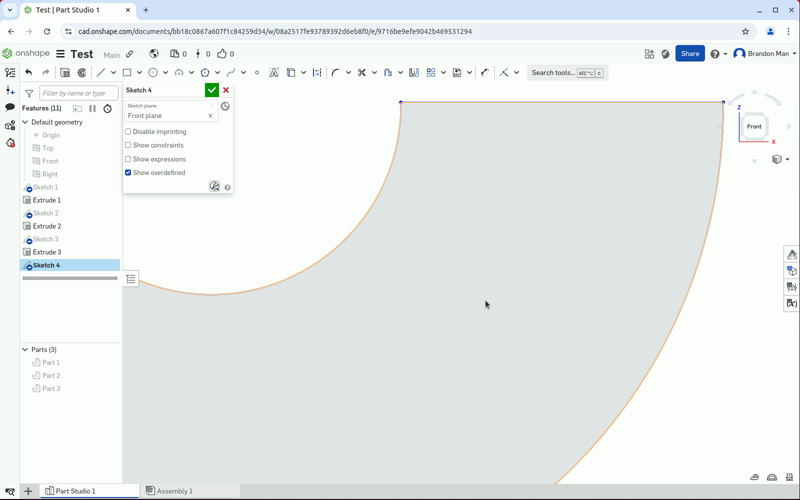
click(485, 300)
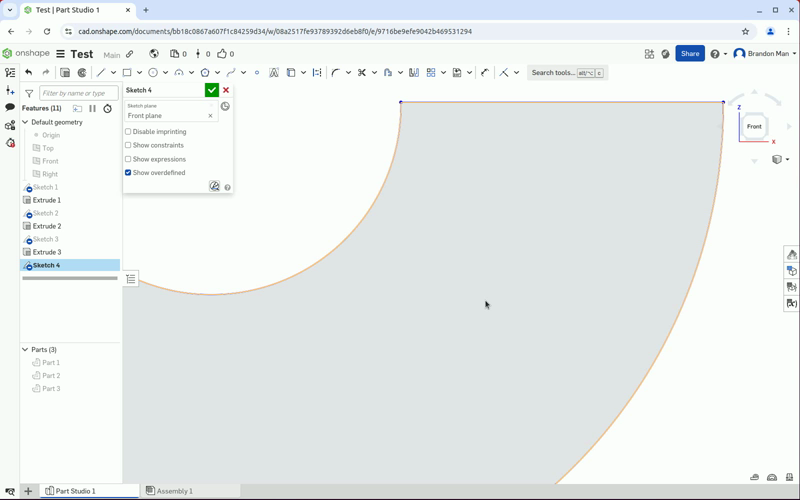
scroll(-6)
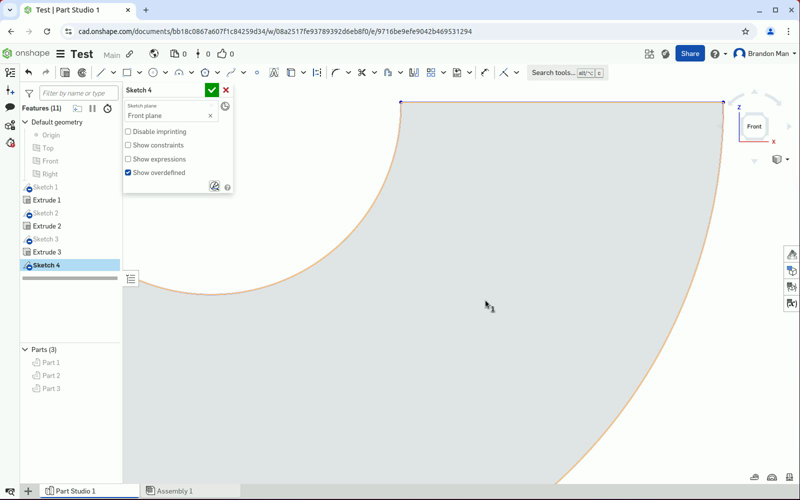
scroll(-6)
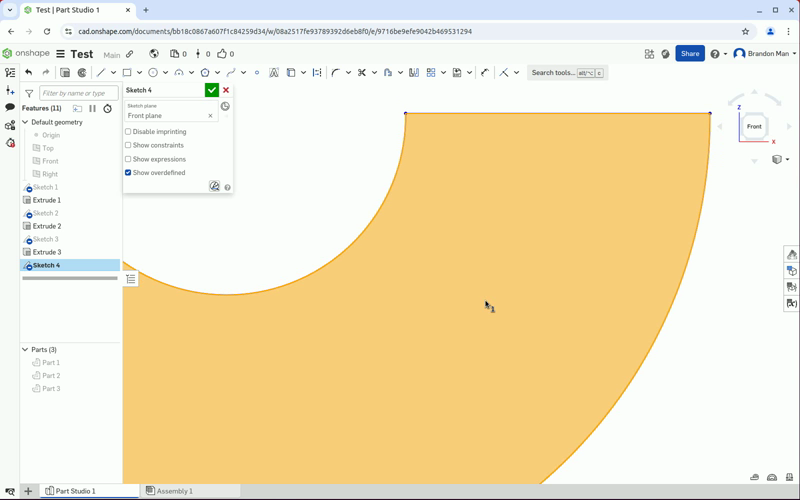
scroll(-6)
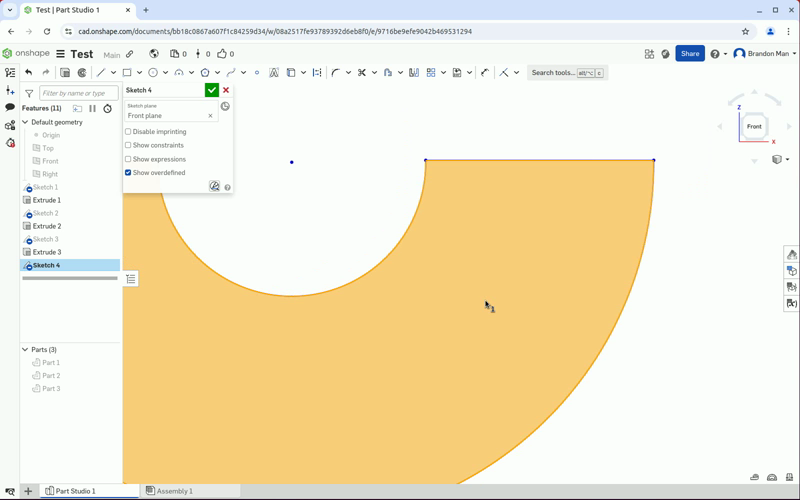
scroll(-6)
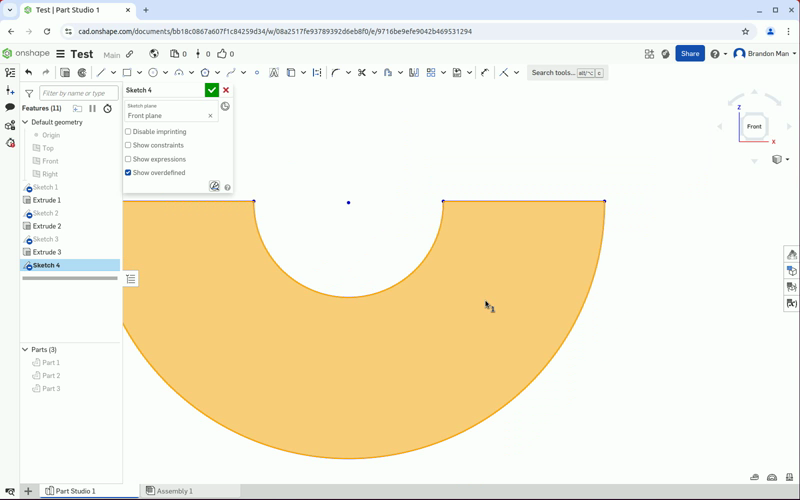
scroll(-6)
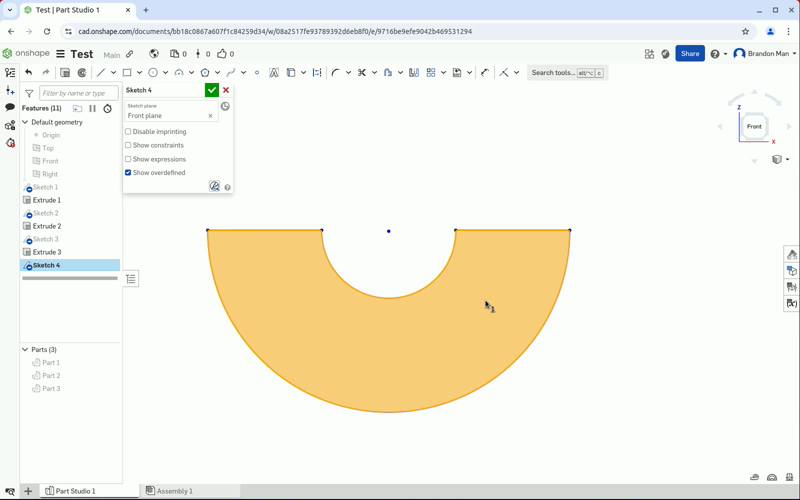
scroll(-6)
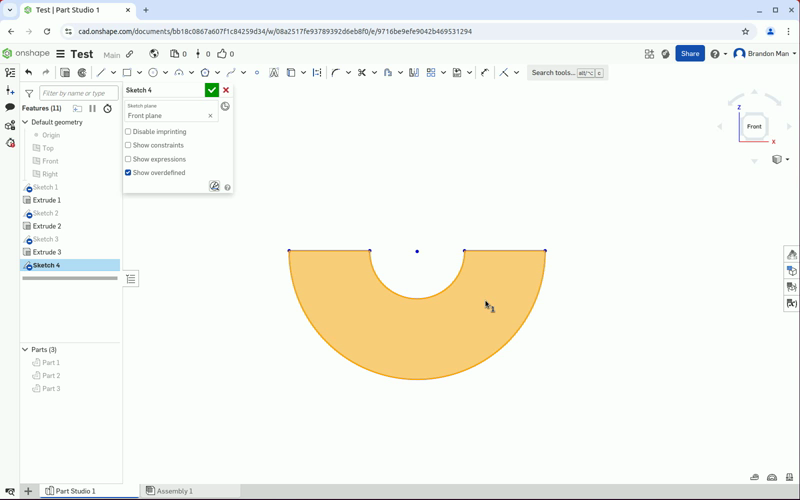
scroll(-6)
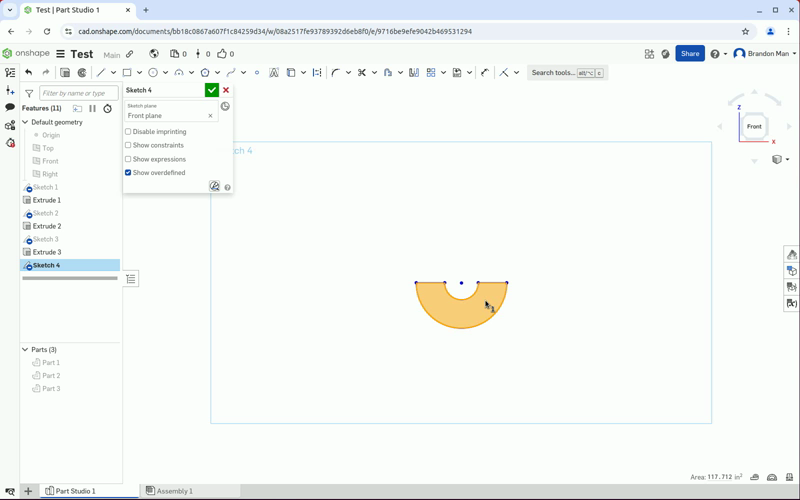
mouse_move(73, 352)
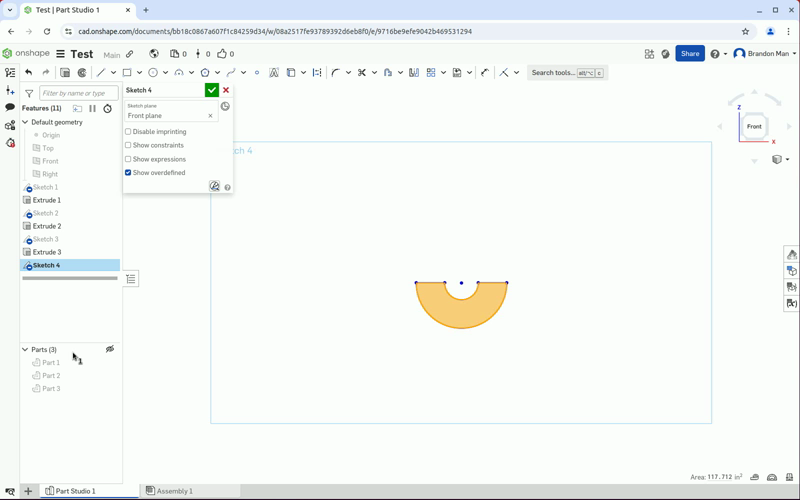
key(shift+y)
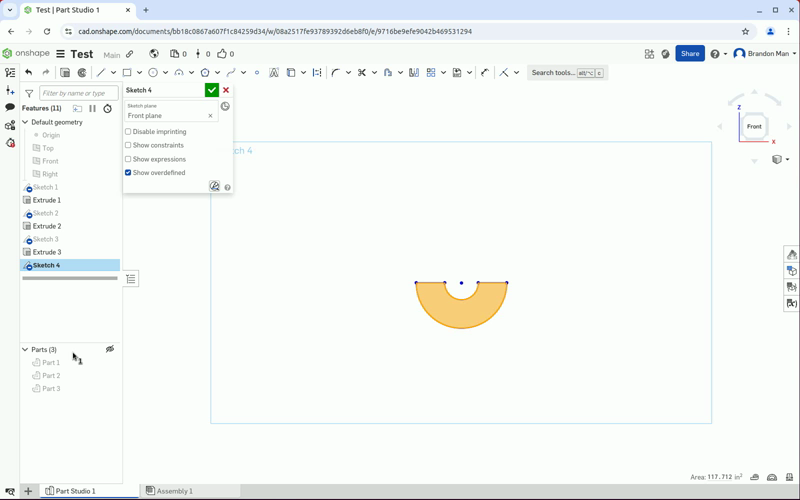
key(shift+e)
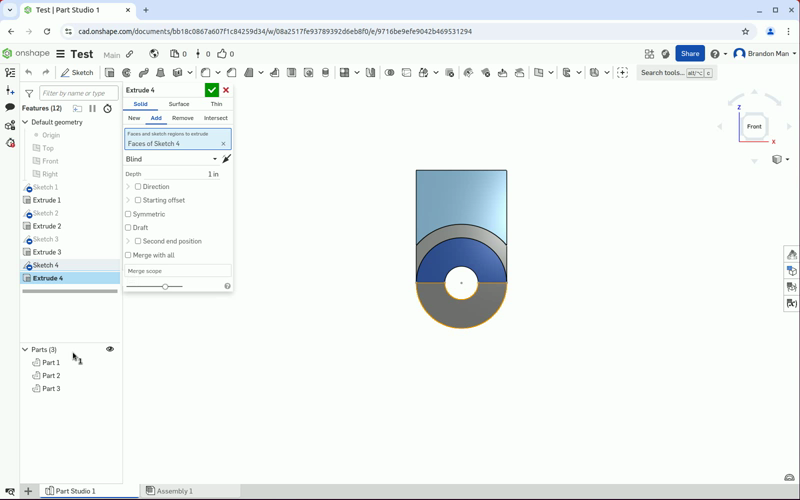
mouse_move(143, 106)
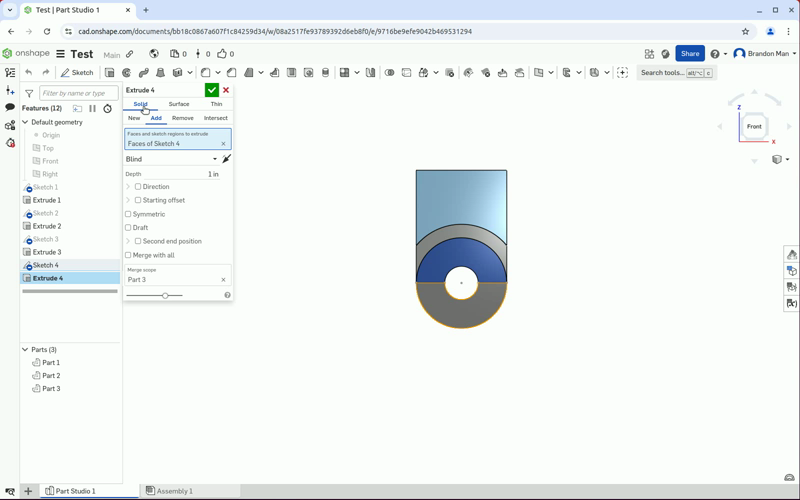
click(143, 106)
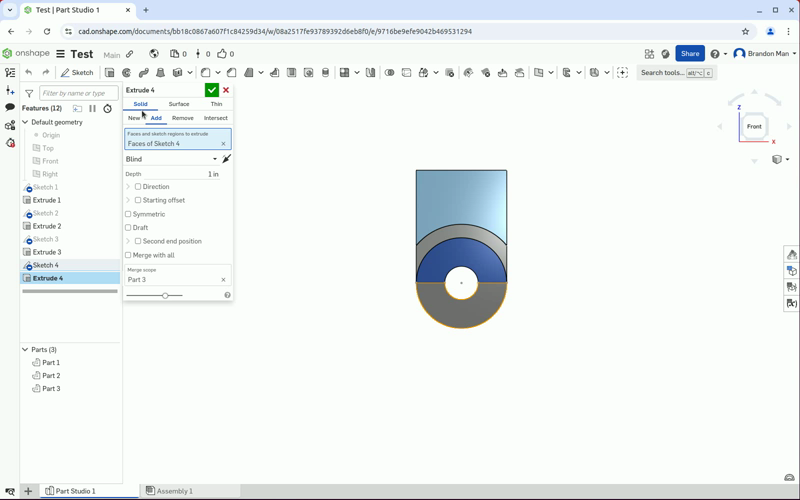
mouse_move(137, 120)
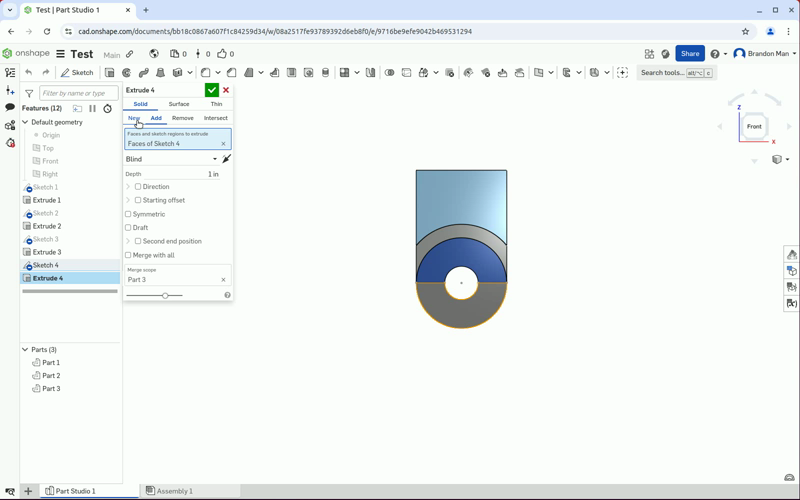
click(137, 120)
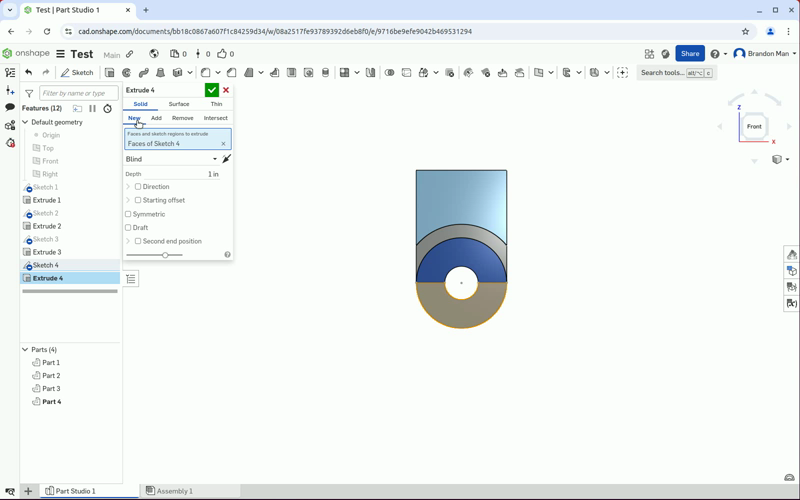
key(tab, 4)
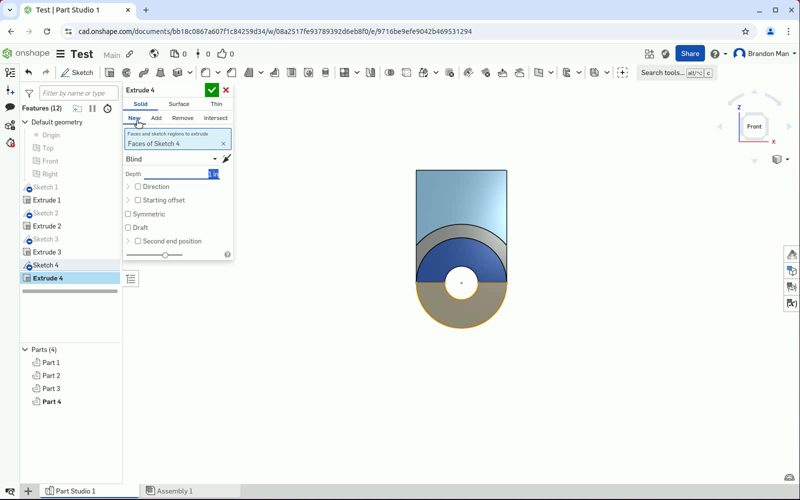
text(1.926)
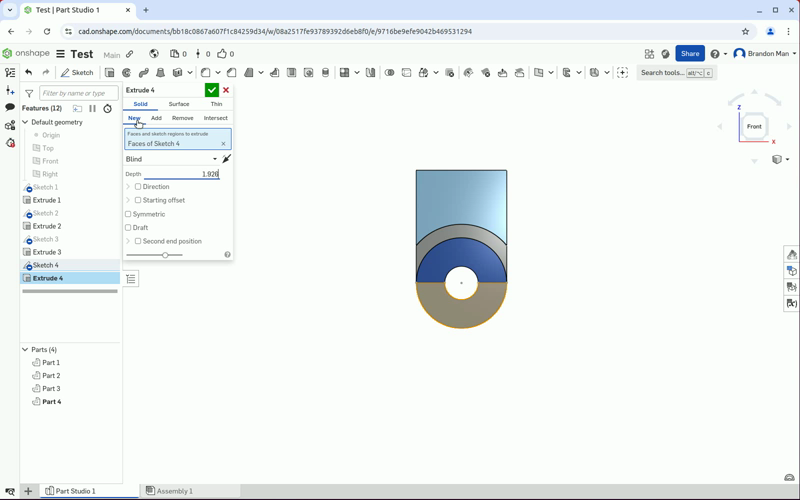
key(enter)
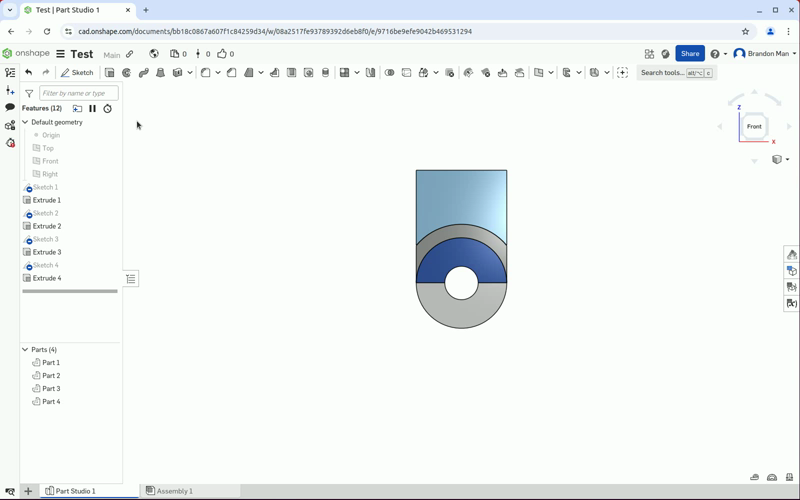
key(shift+h)
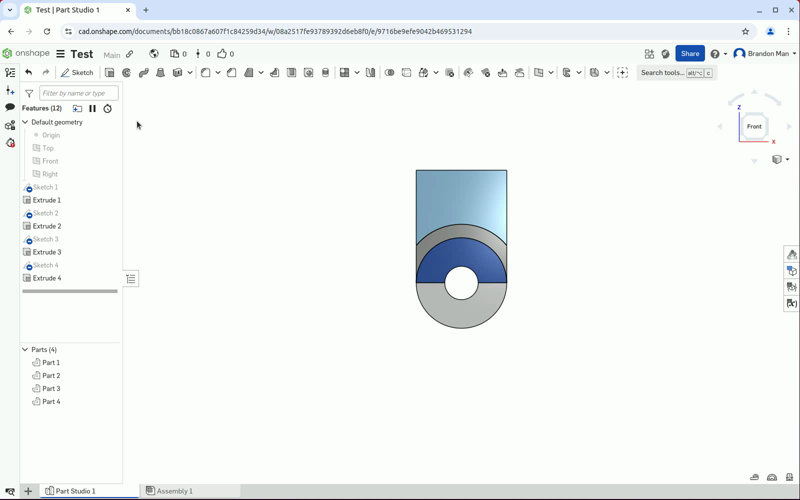
key(shift+h)
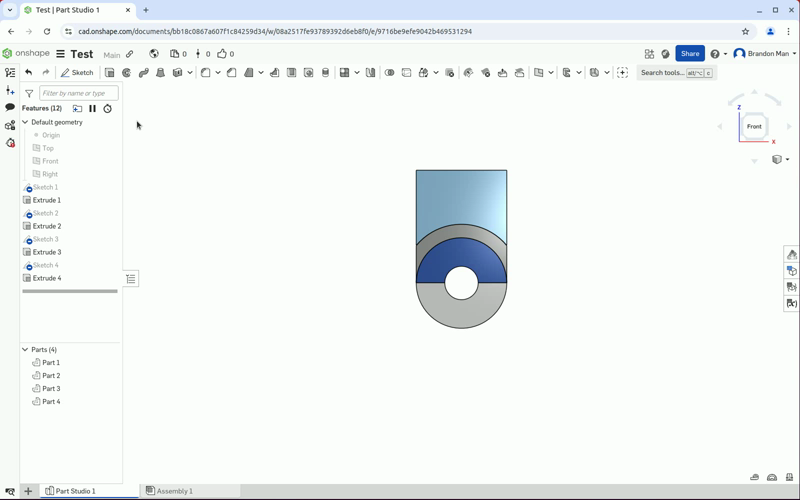
mouse_move(73, 189)
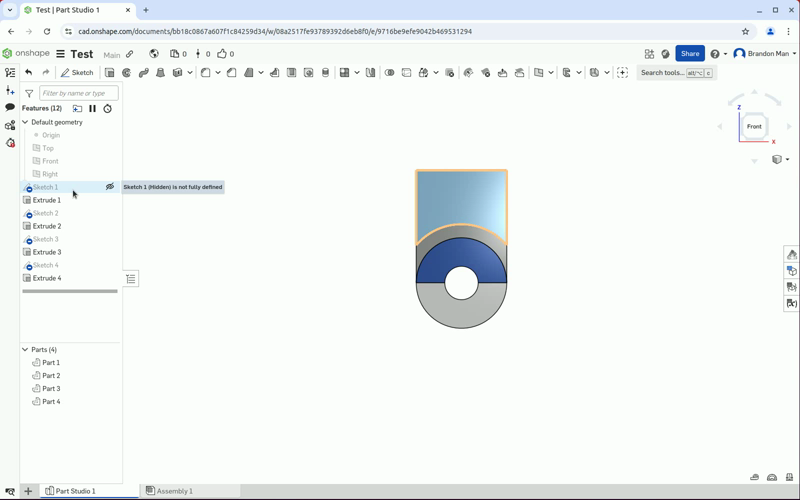
click(73, 189)
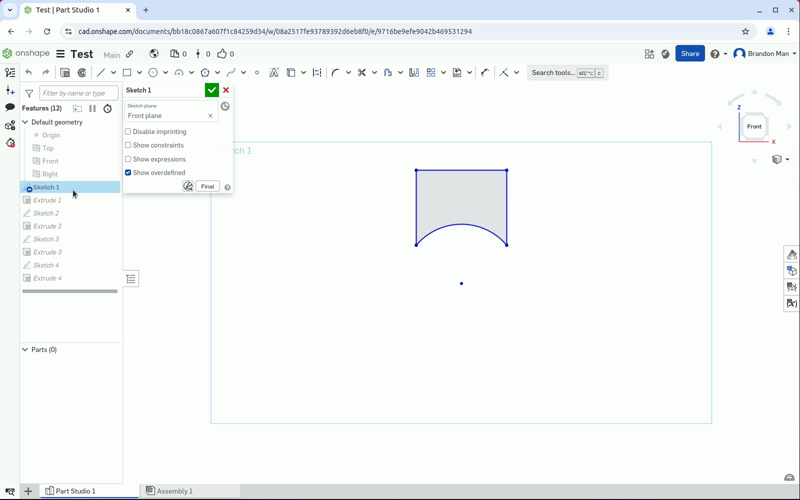
mouse_move(229, 92)
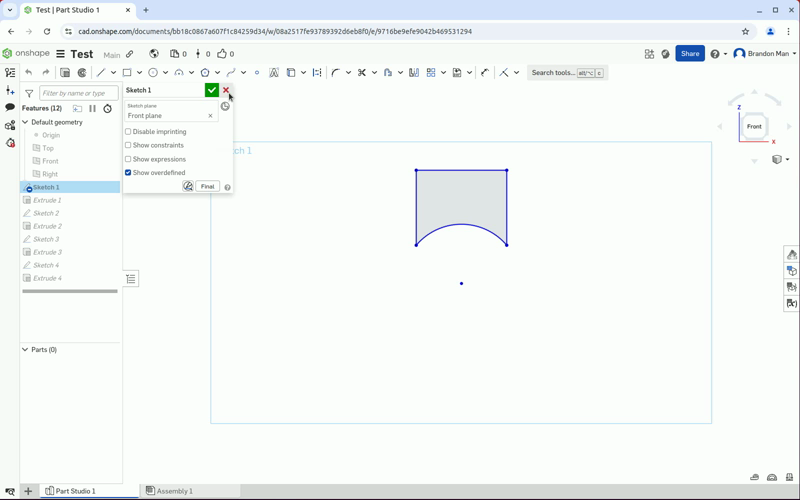
click(229, 92)
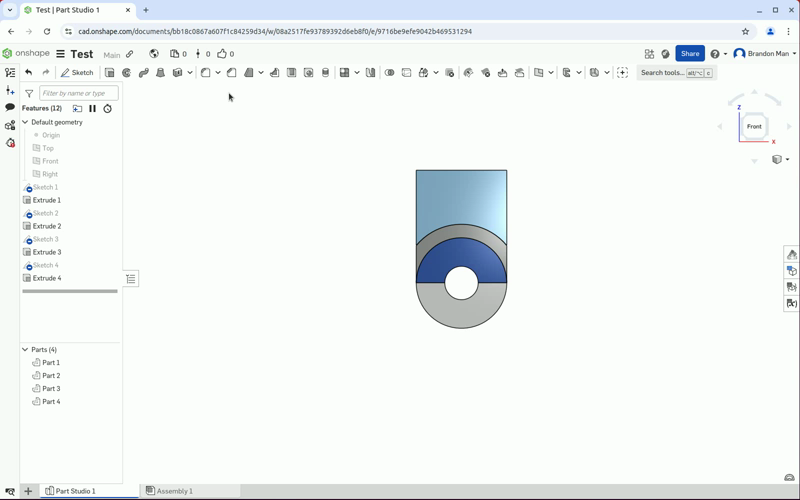
mouse_move(541, 75)
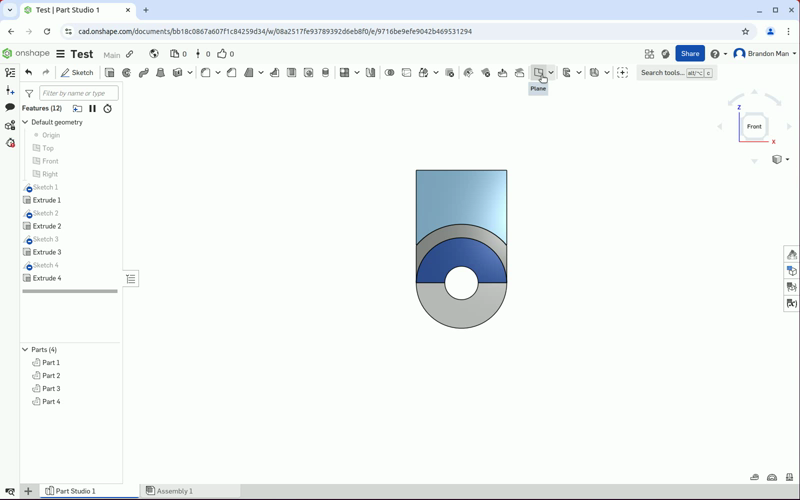
click(541, 75)
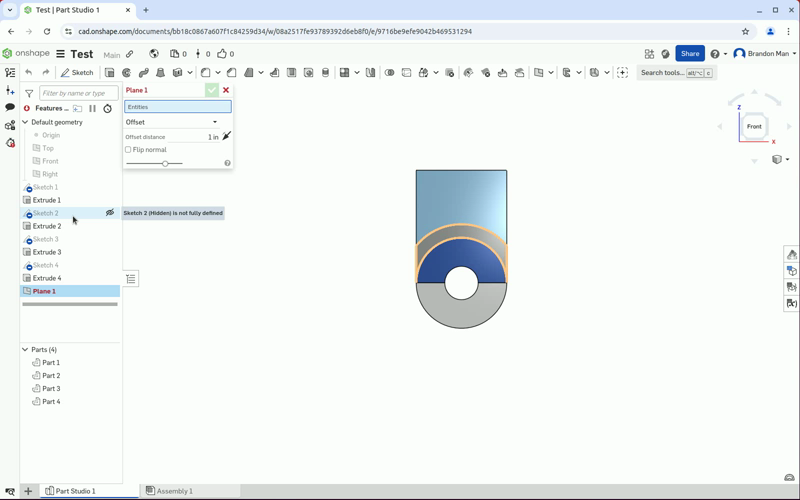
scroll(3)
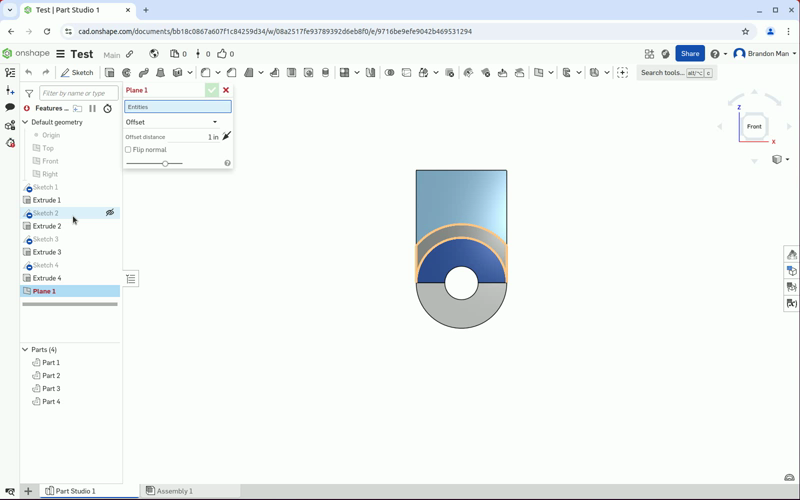
mouse_move(73, 163)
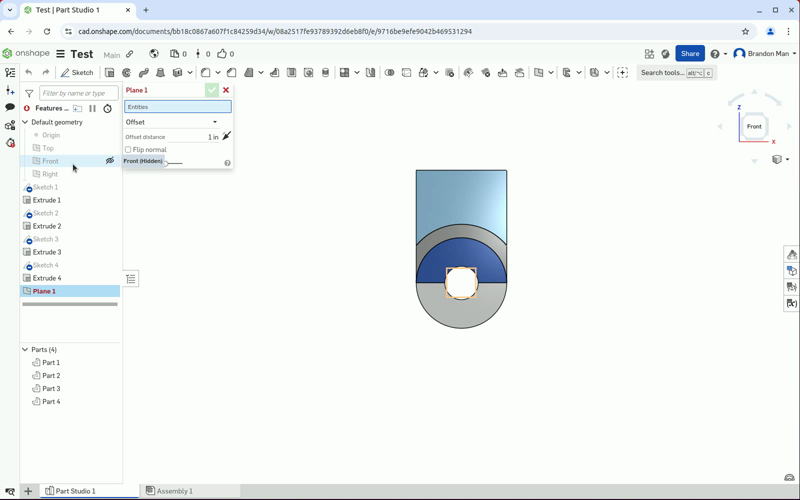
click(73, 163)
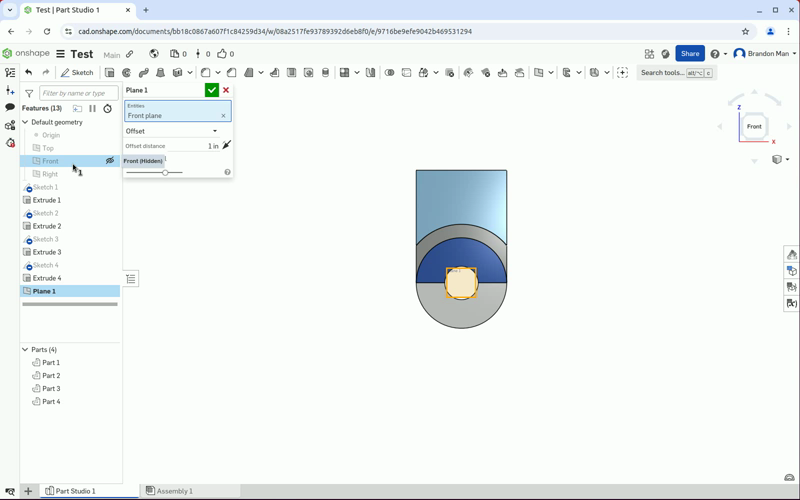
key(tab, 2)
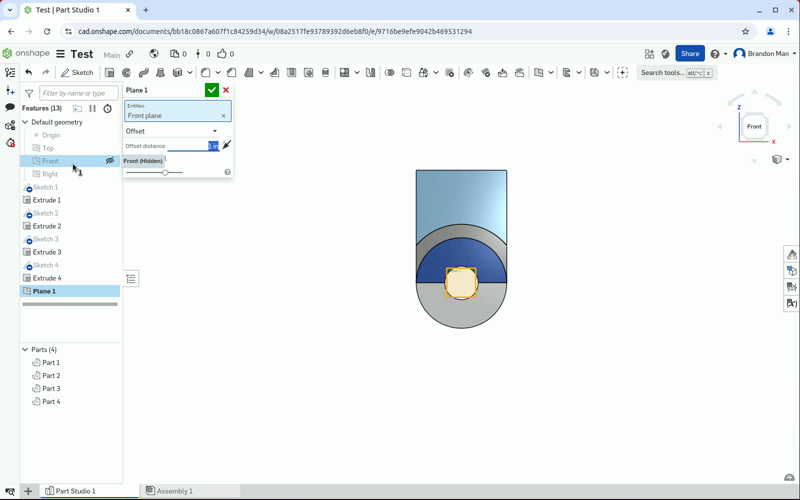
text(1.91)
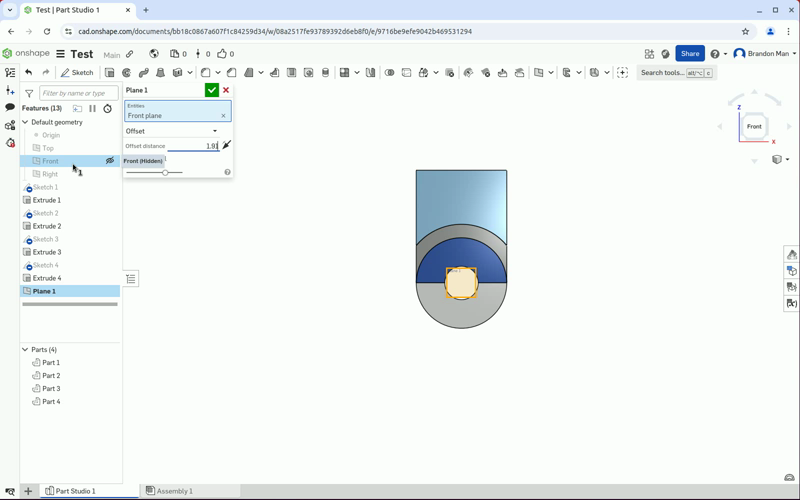
key(enter, 2)
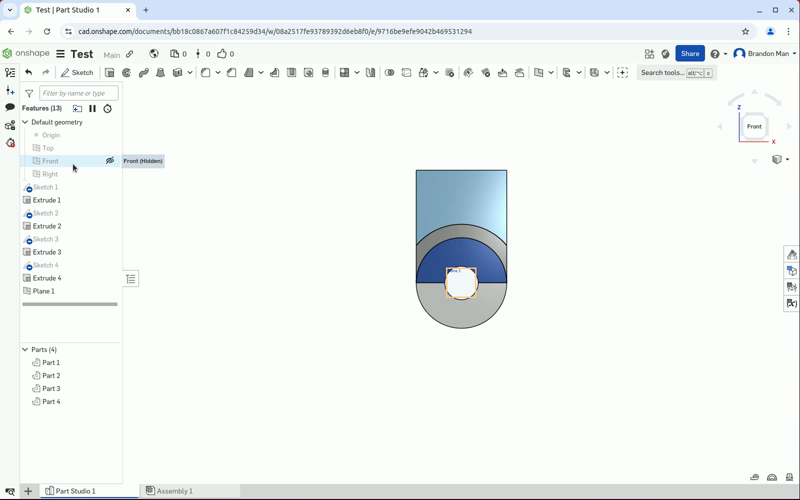
key(shift+s)
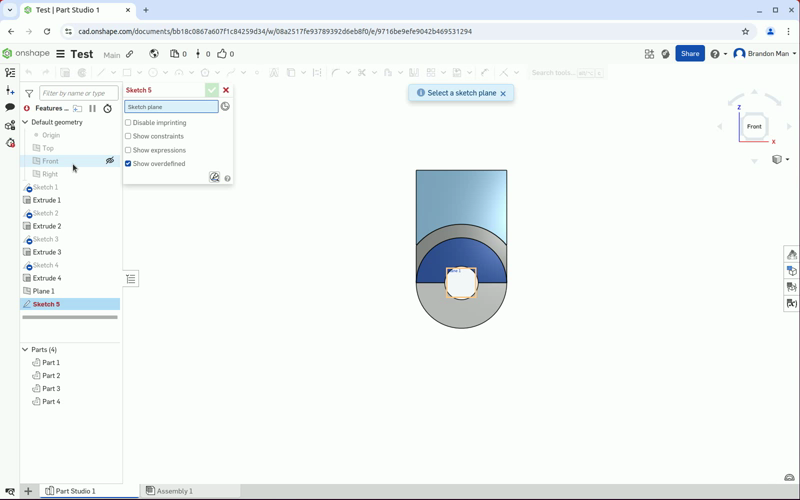
mouse_move(73, 293)
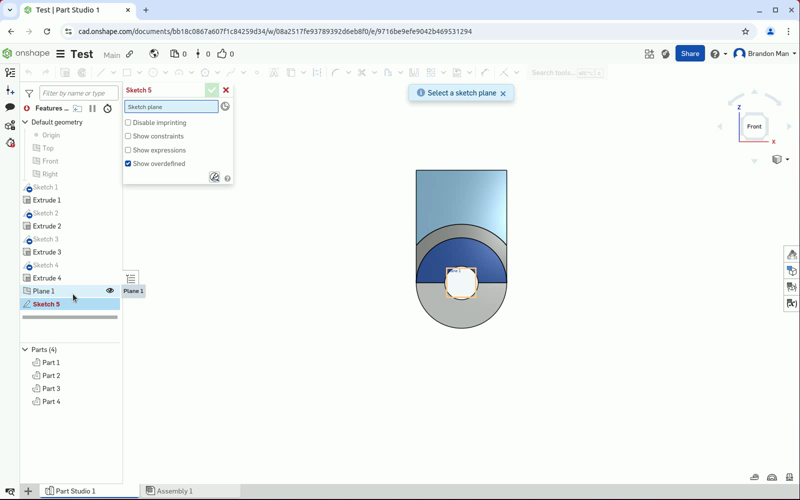
click(73, 293)
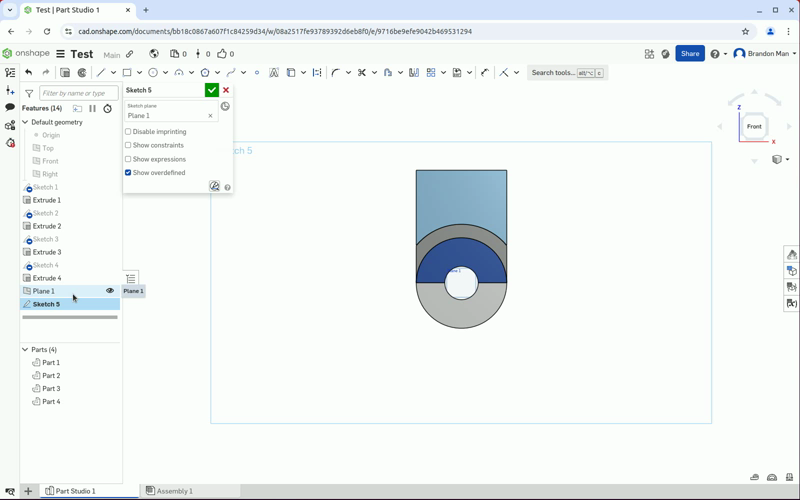
mouse_move(73, 352)
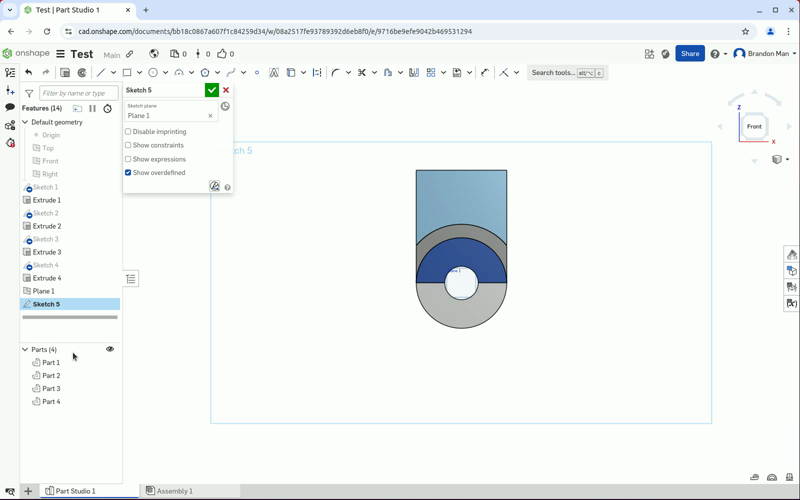
key(y)
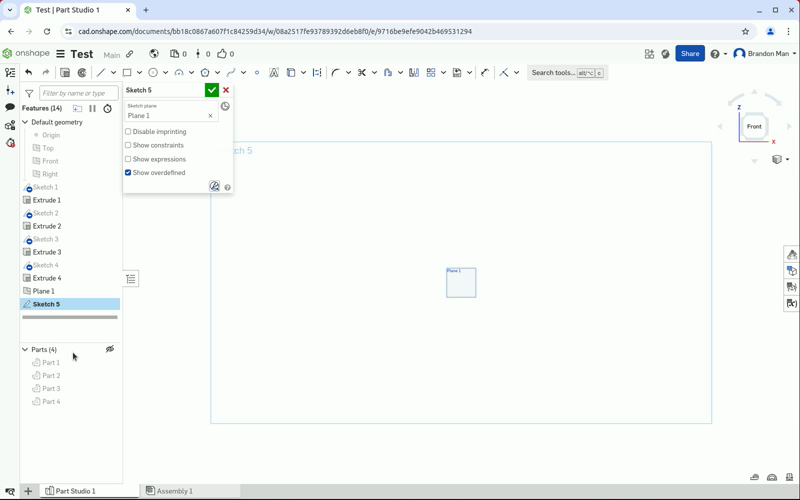
key(c)
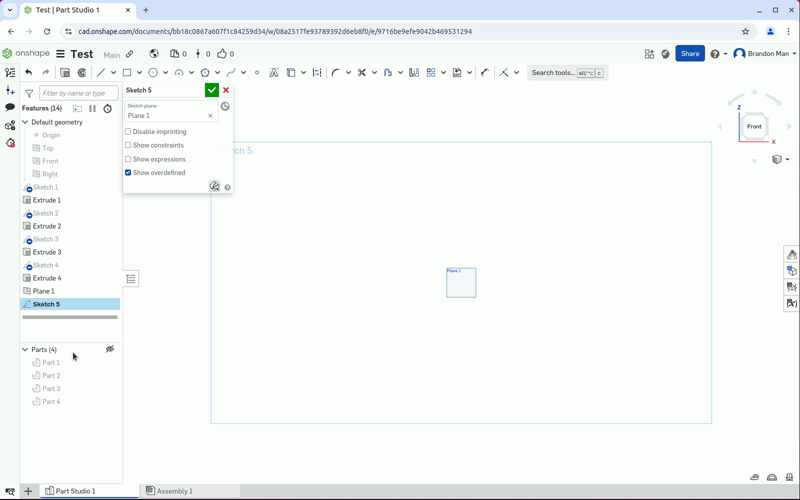
key_down(shift)
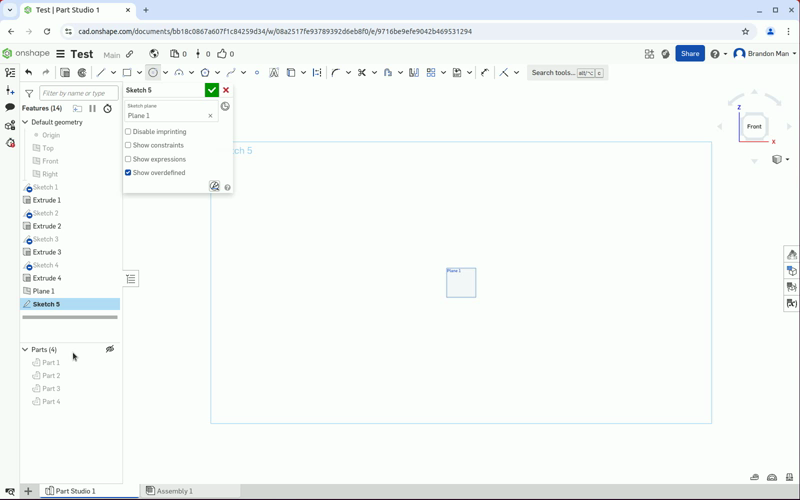
mouse_move(461, 282)
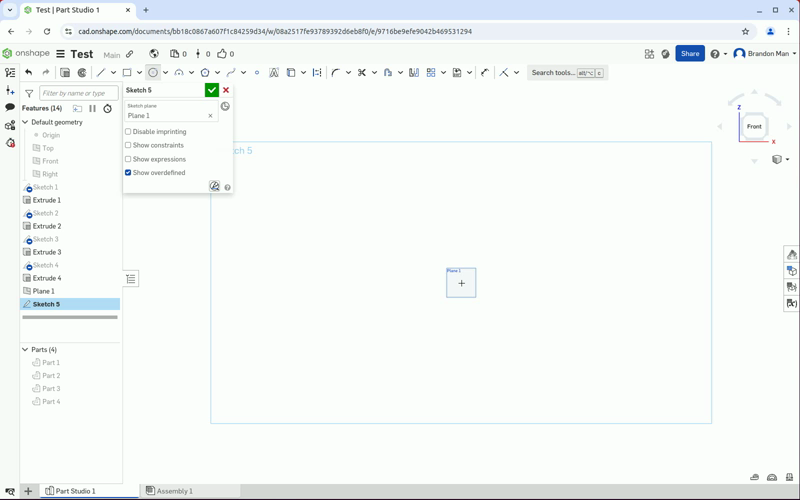
click(461, 282)
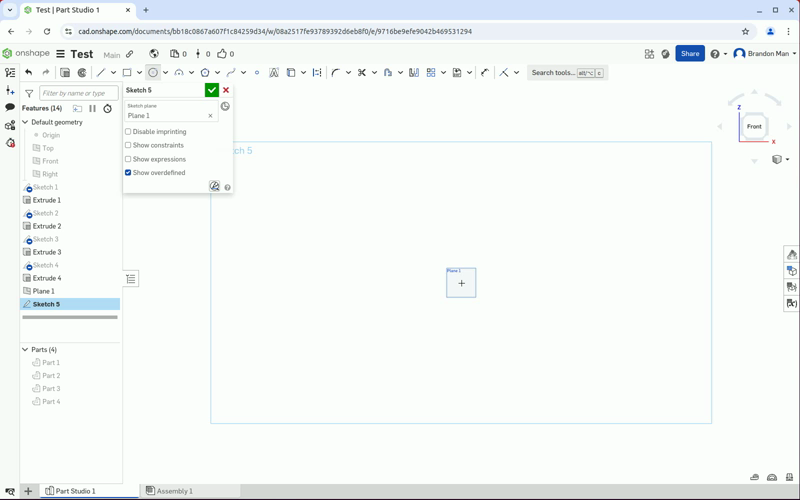
key_up(shift)
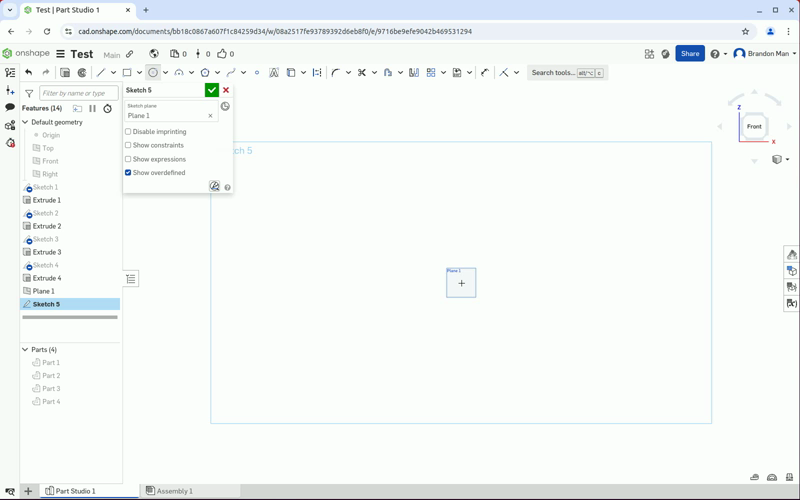
mouse_move(480, 282)
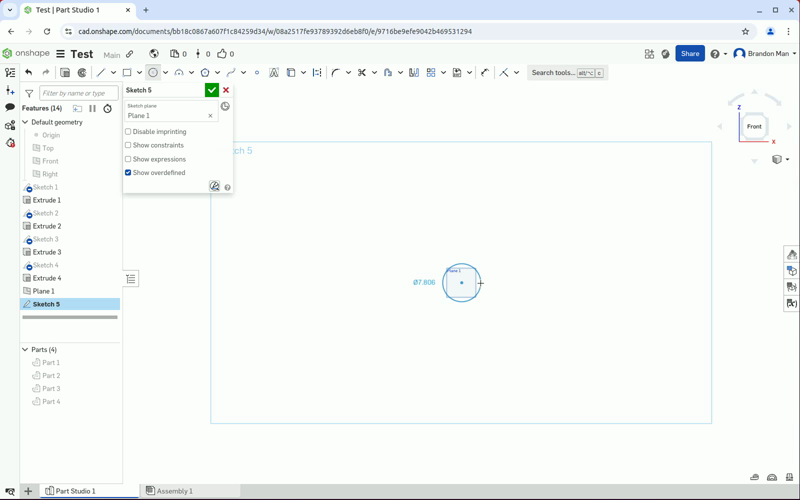
click(480, 282)
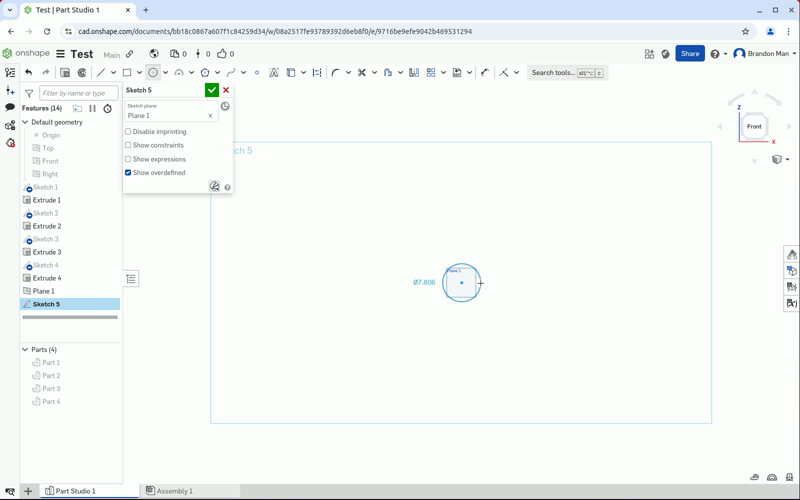
key(esc)
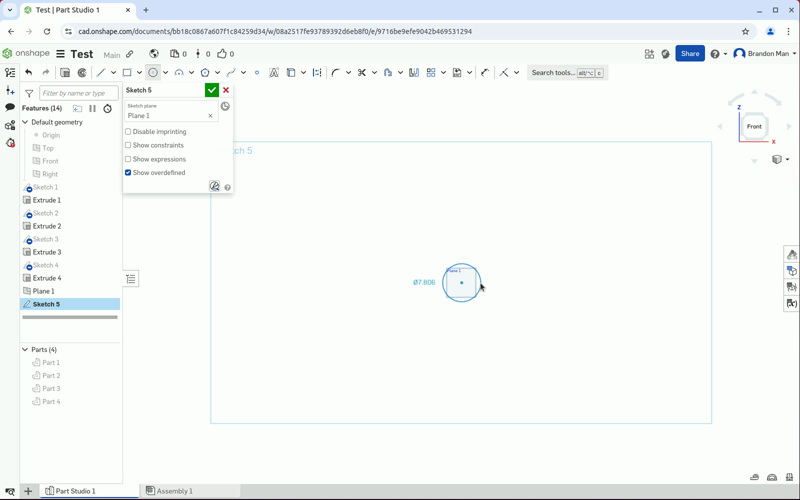
key(c)
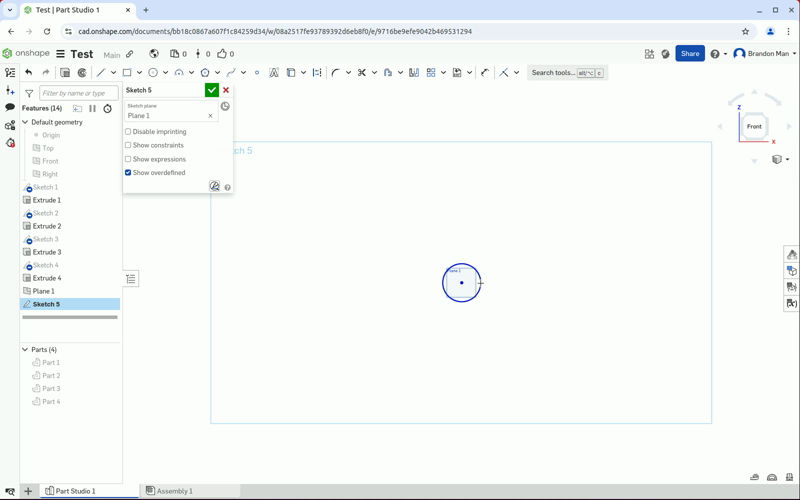
key_down(shift)
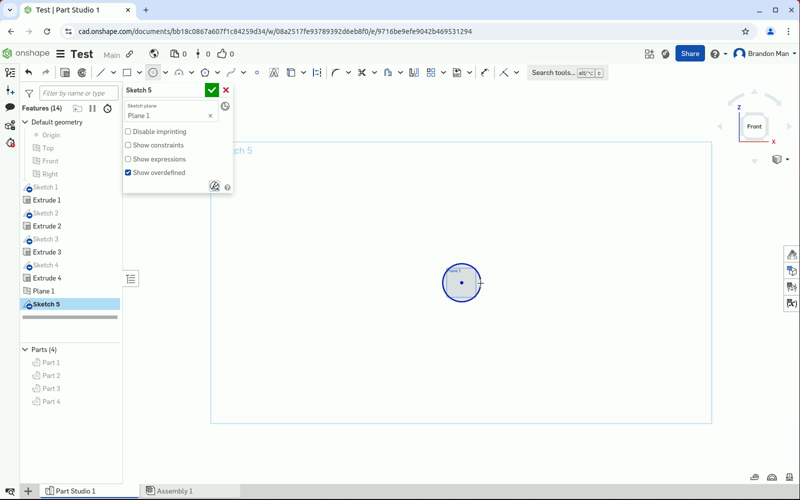
mouse_move(461, 282)
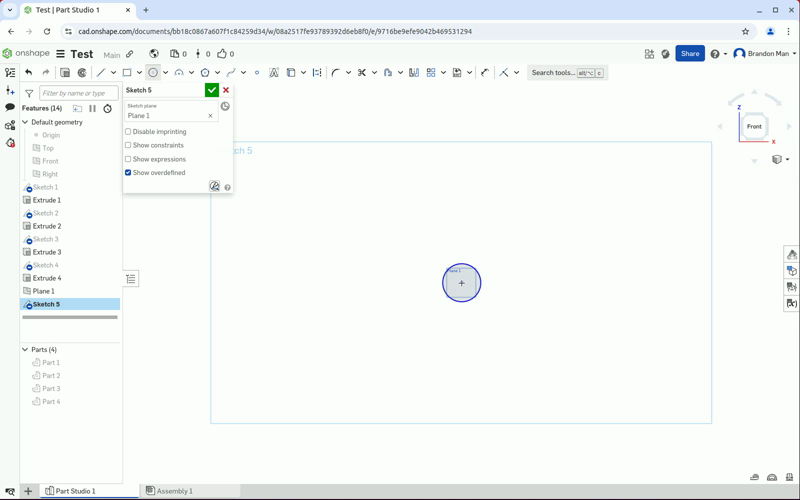
click(461, 282)
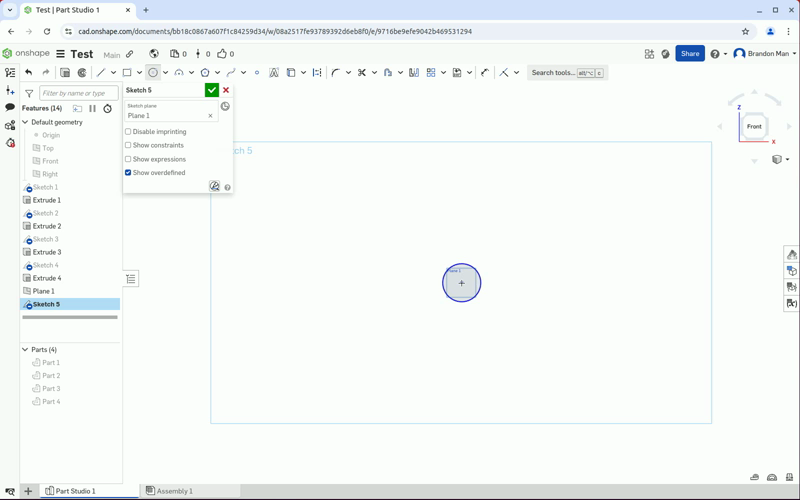
key_up(shift)
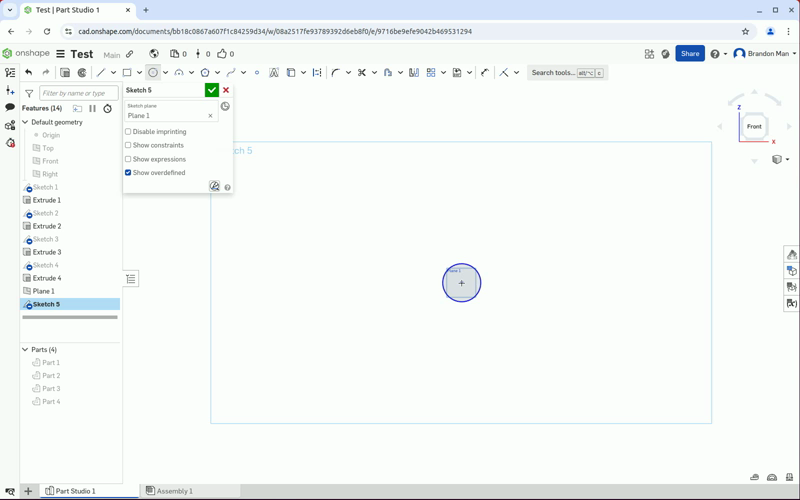
mouse_move(478, 282)
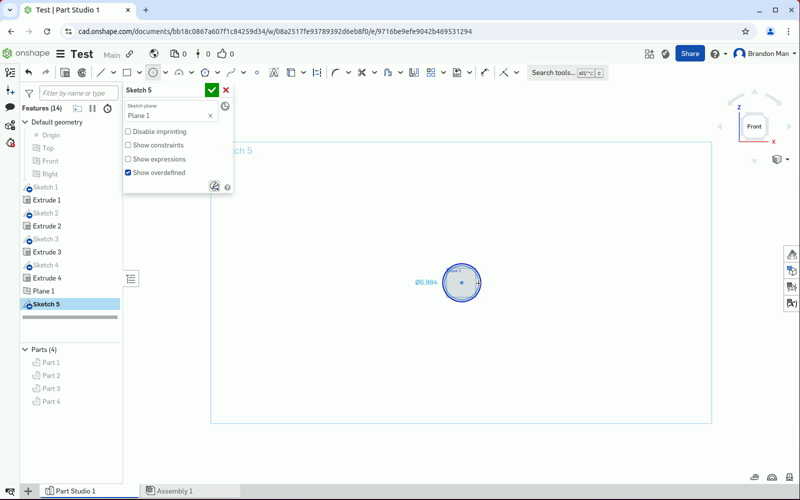
scroll(6)
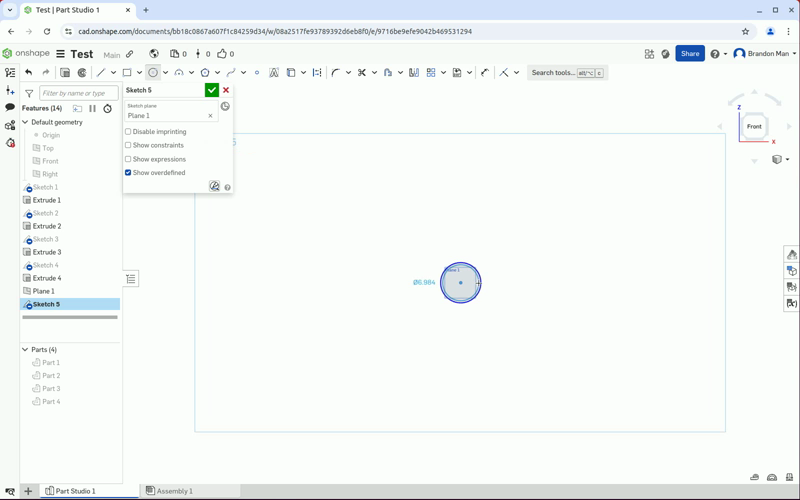
scroll(6)
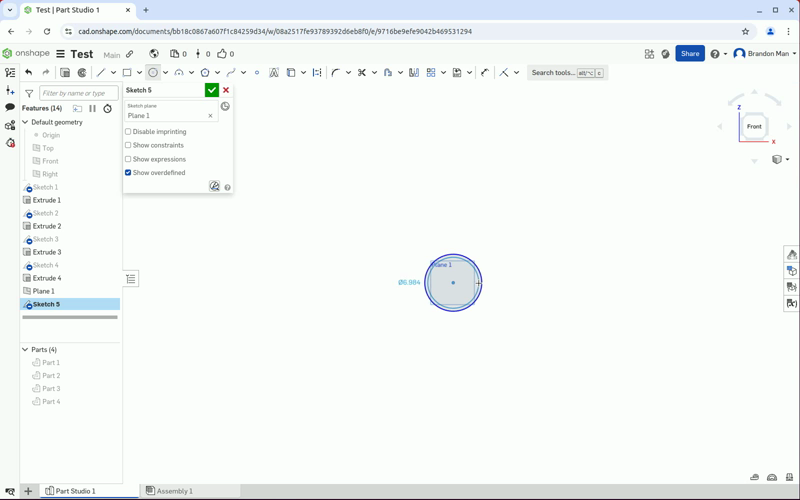
scroll(6)
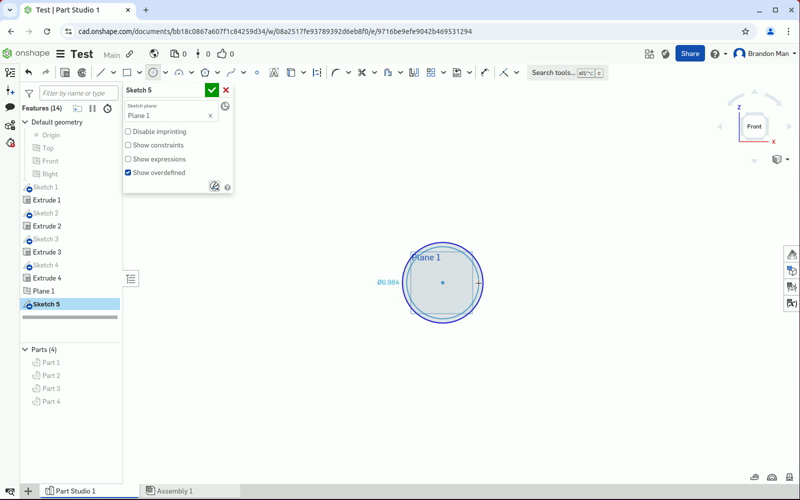
scroll(6)
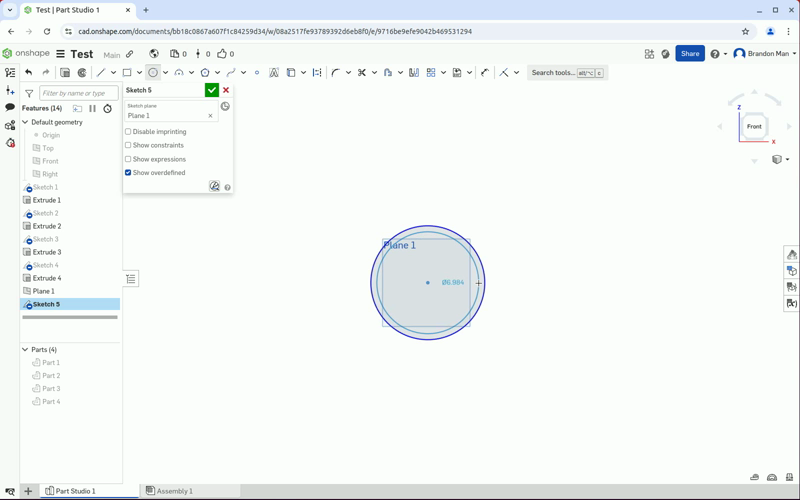
scroll(6)
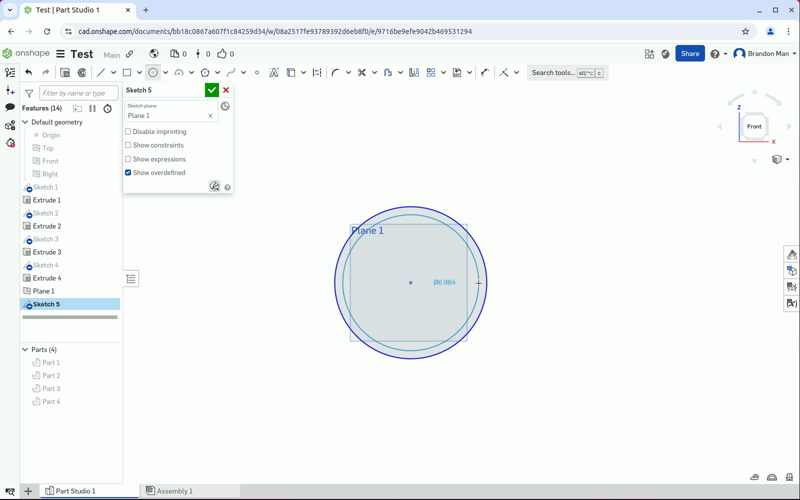
scroll(6)
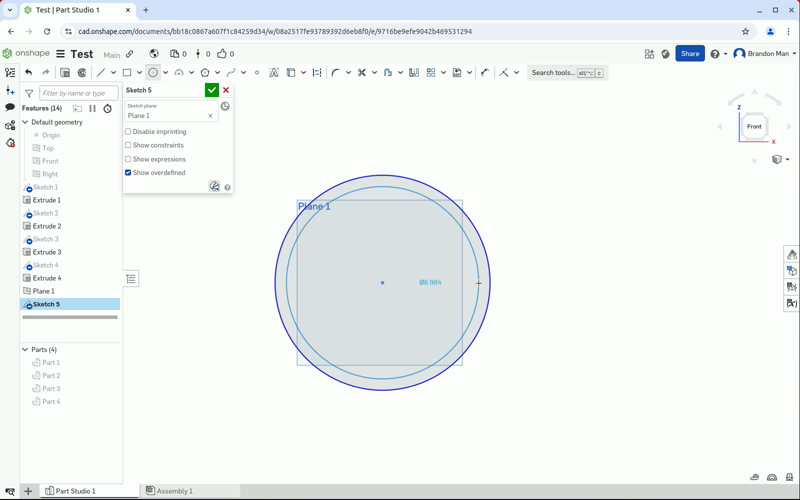
scroll(6)
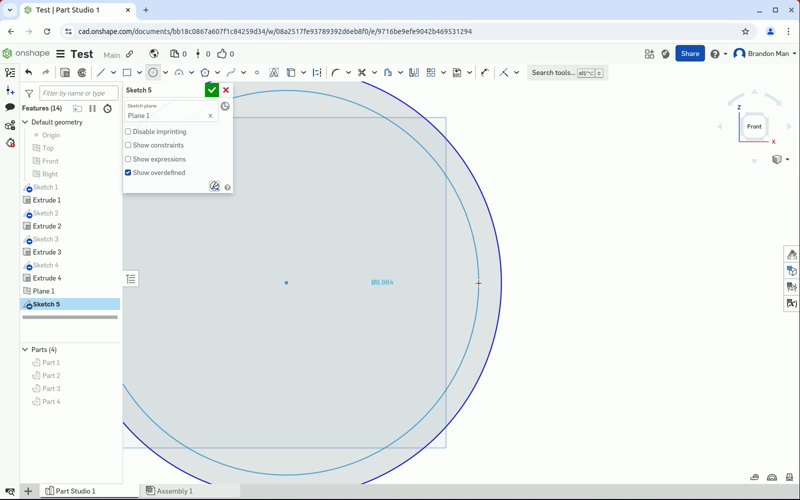
click(478, 282)
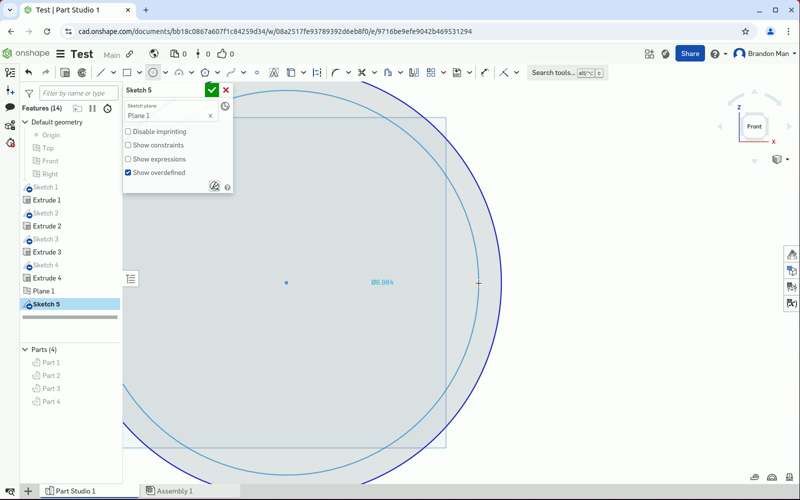
scroll(-6)
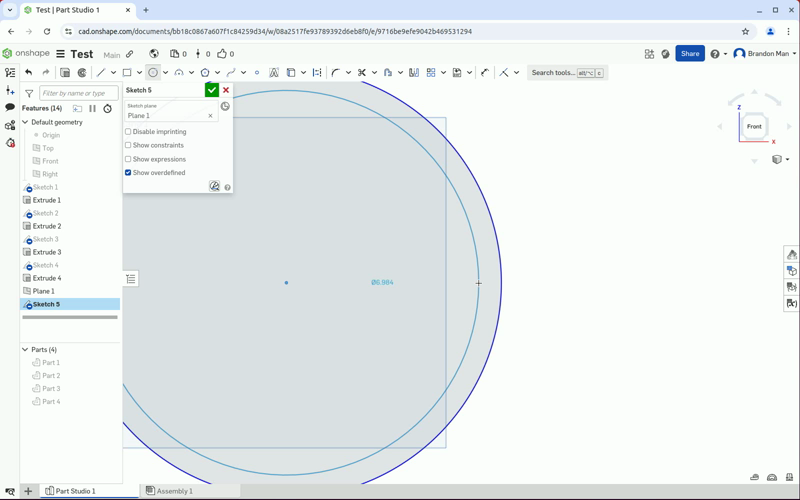
scroll(-6)
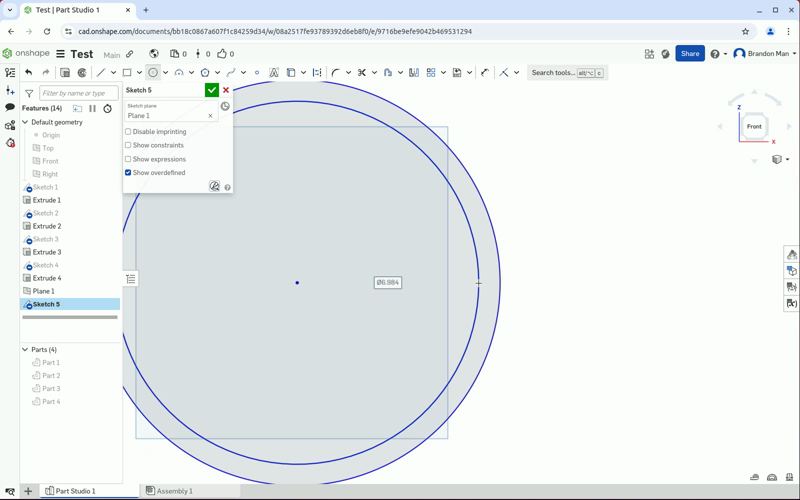
scroll(-6)
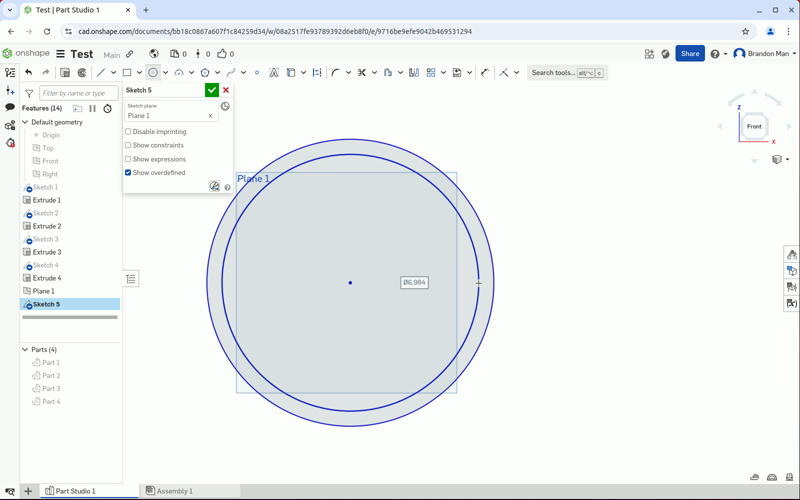
scroll(-6)
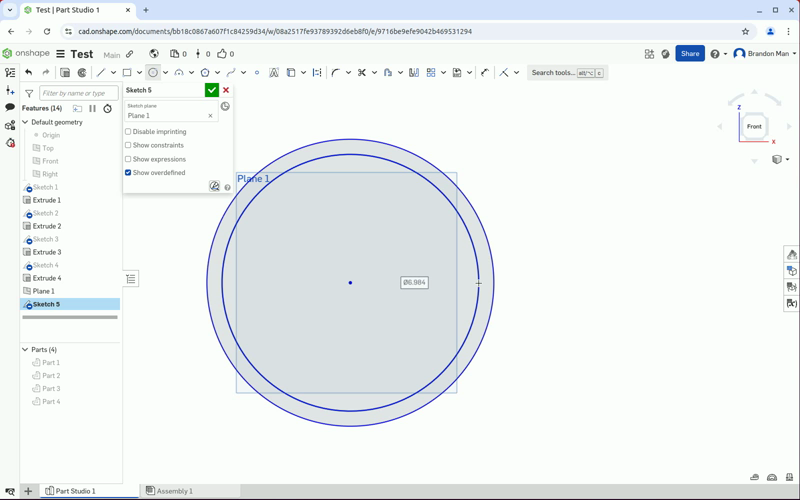
scroll(-6)
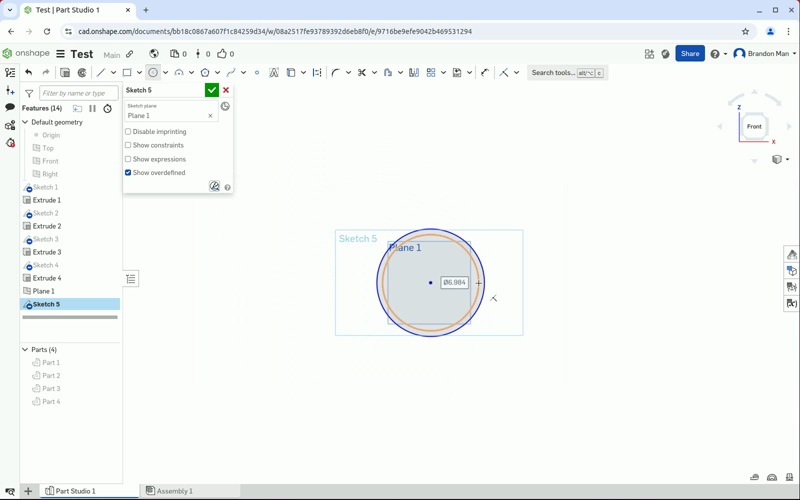
scroll(-6)
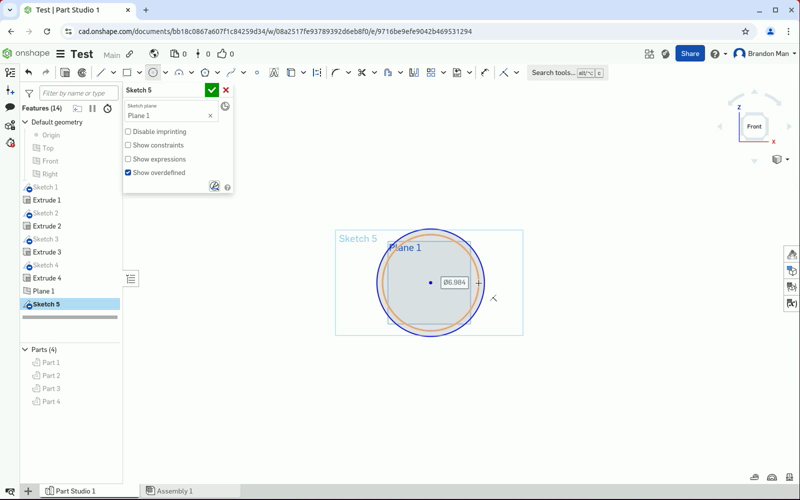
scroll(-6)
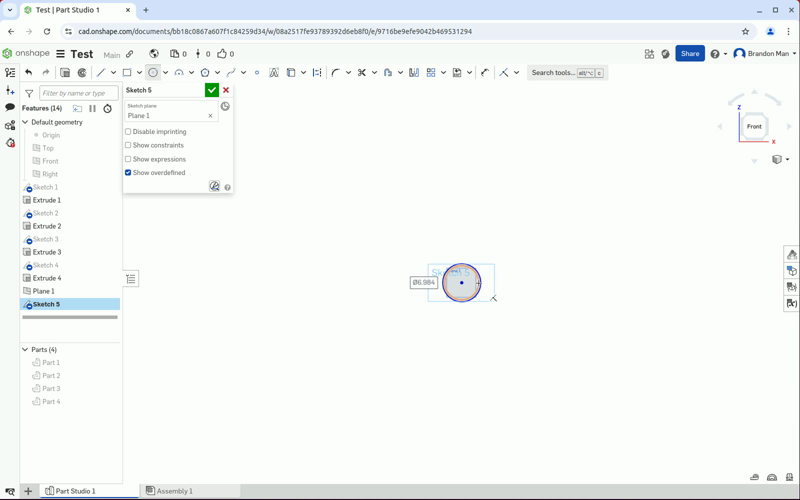
key(esc)
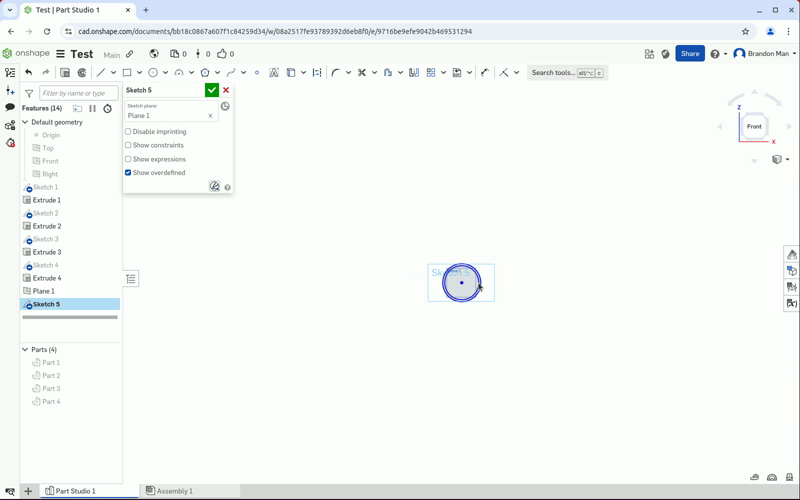
mouse_move(479, 287)
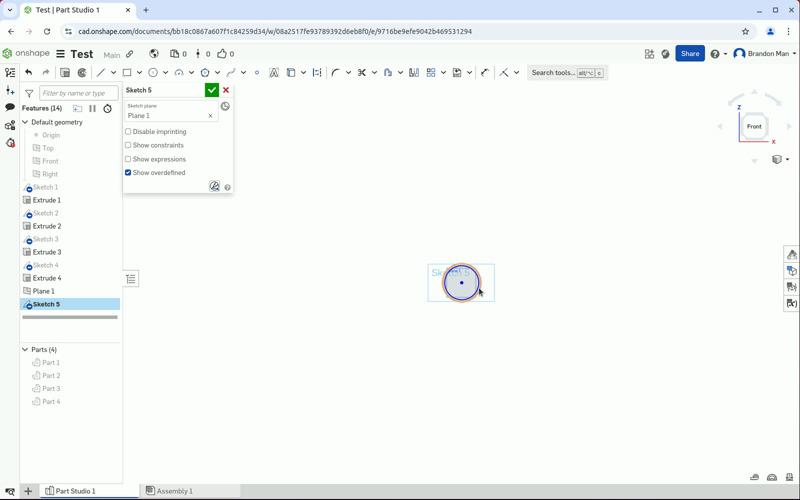
scroll(6)
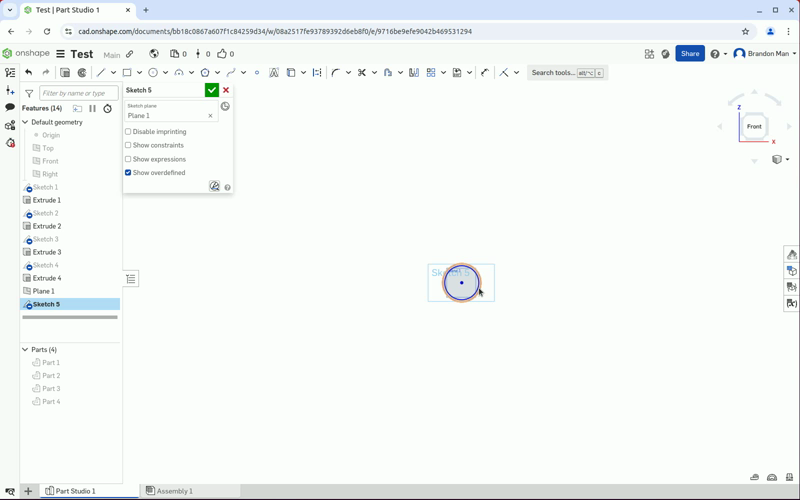
scroll(6)
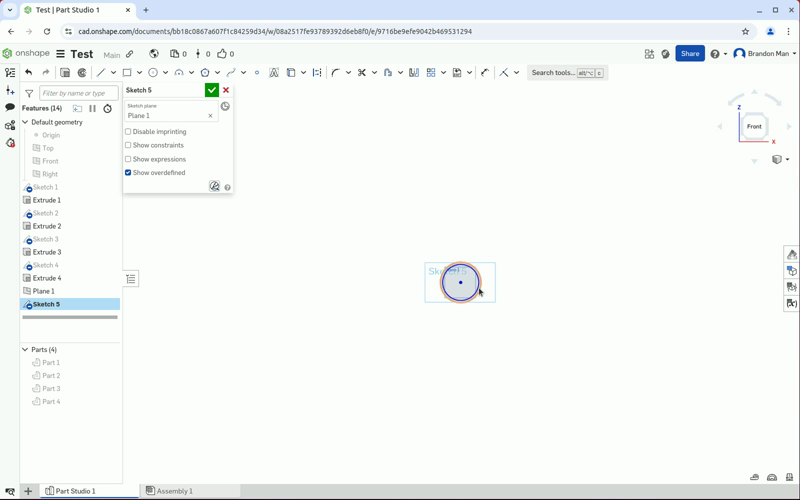
scroll(6)
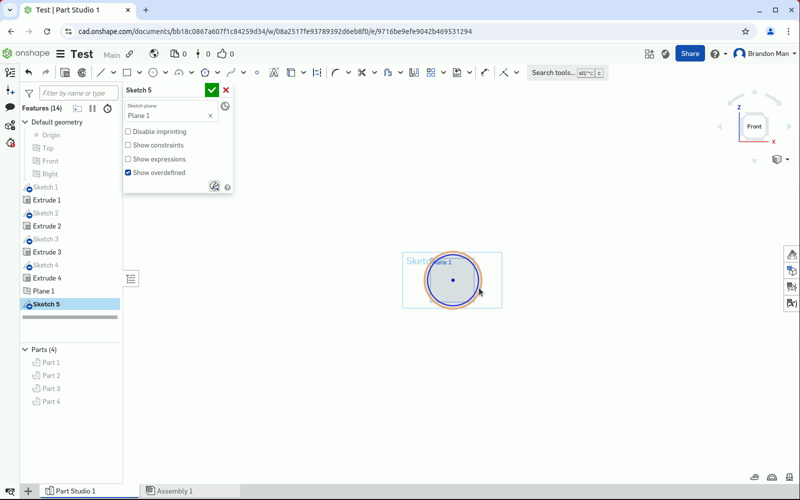
scroll(6)
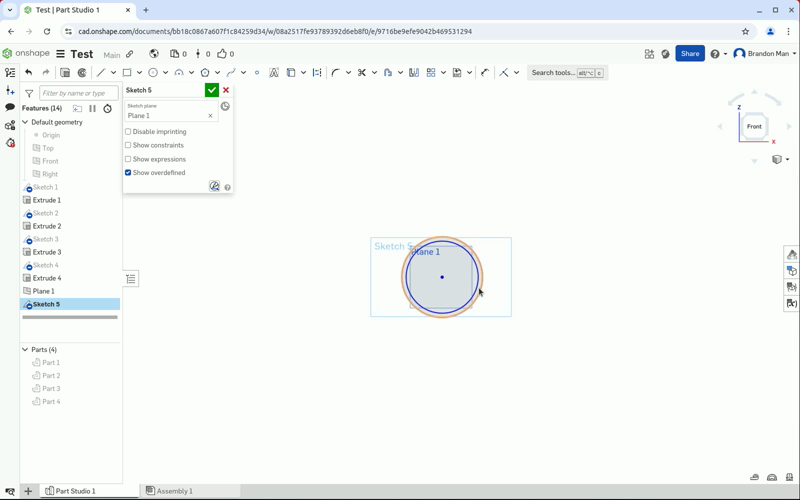
scroll(6)
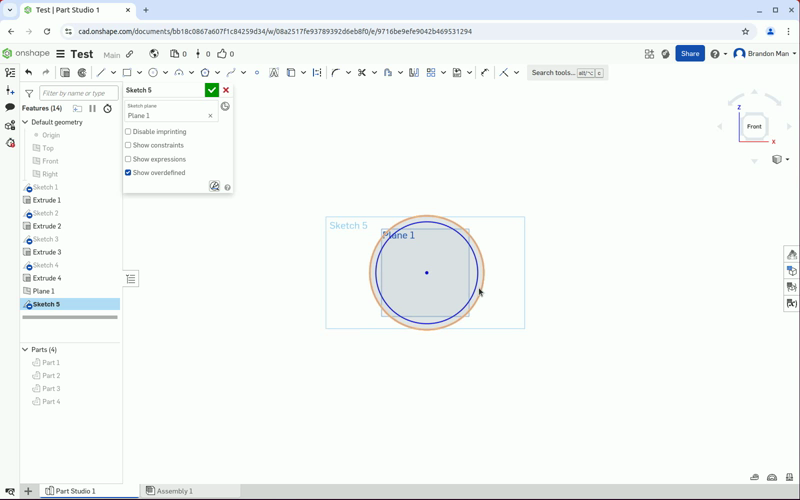
scroll(6)
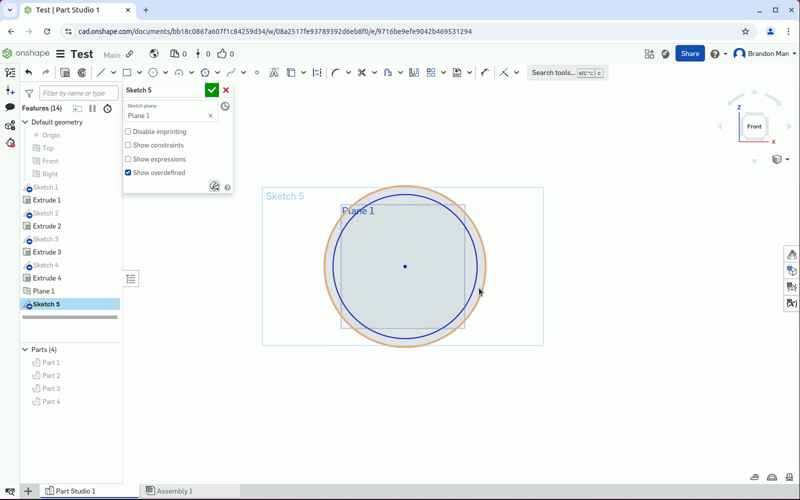
scroll(6)
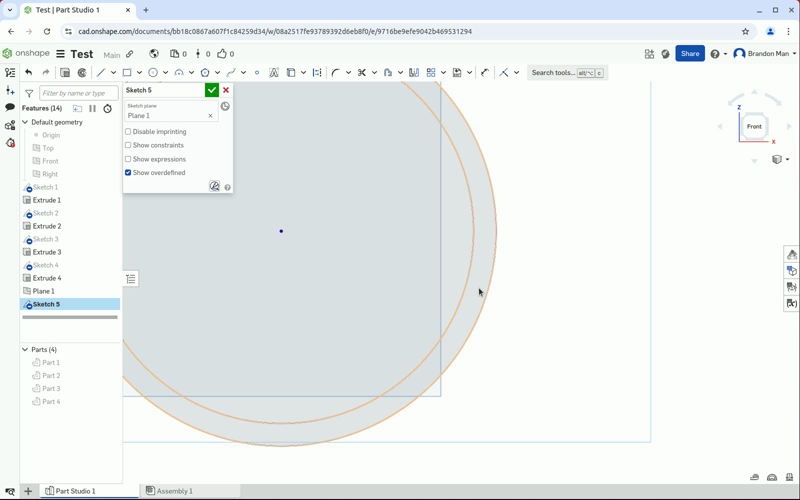
click(479, 287)
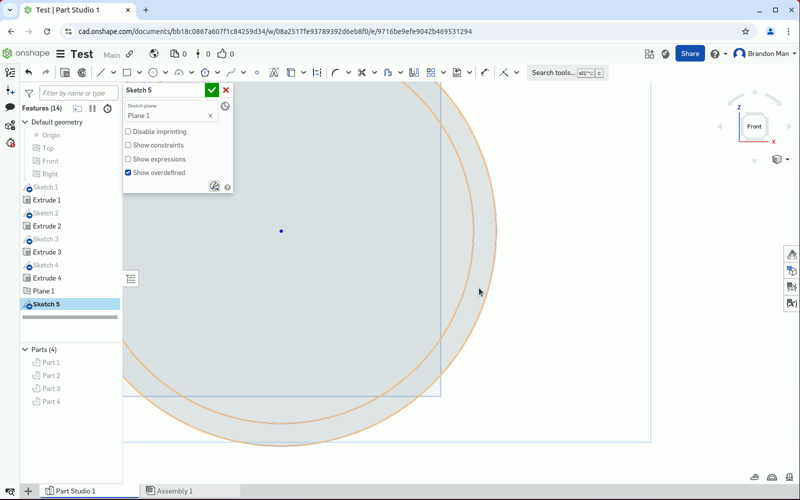
scroll(-6)
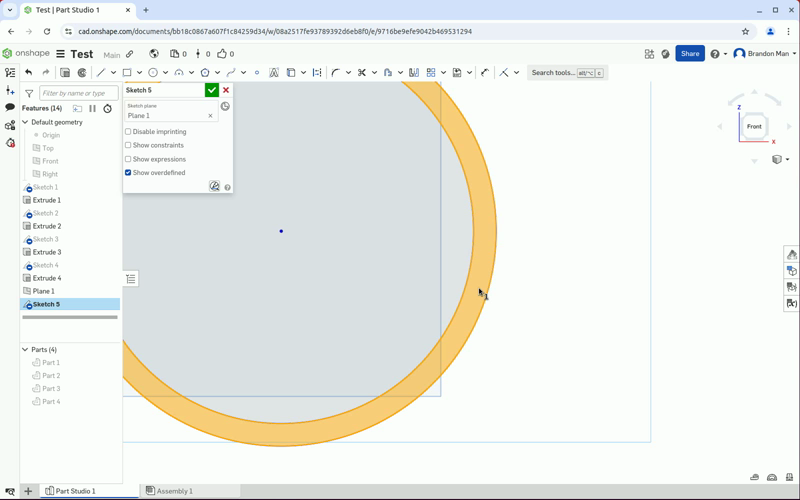
scroll(-6)
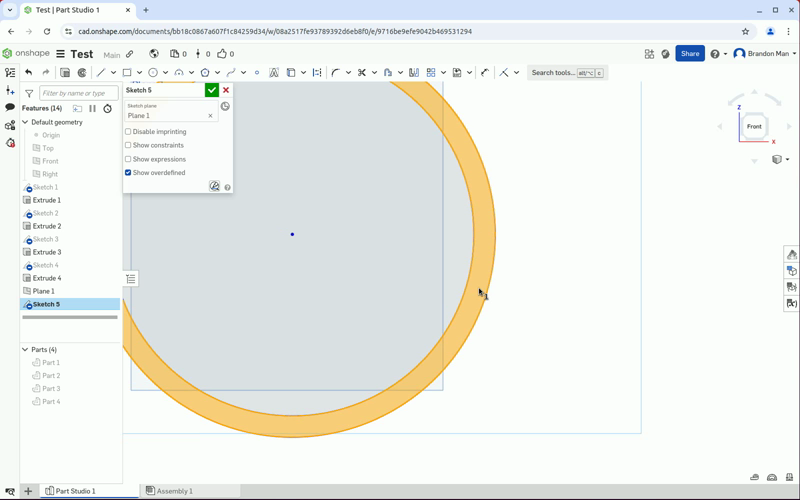
scroll(-6)
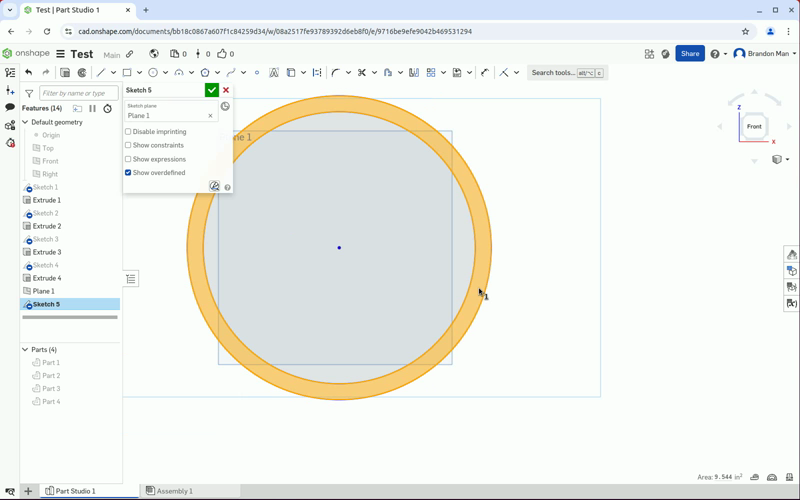
scroll(-6)
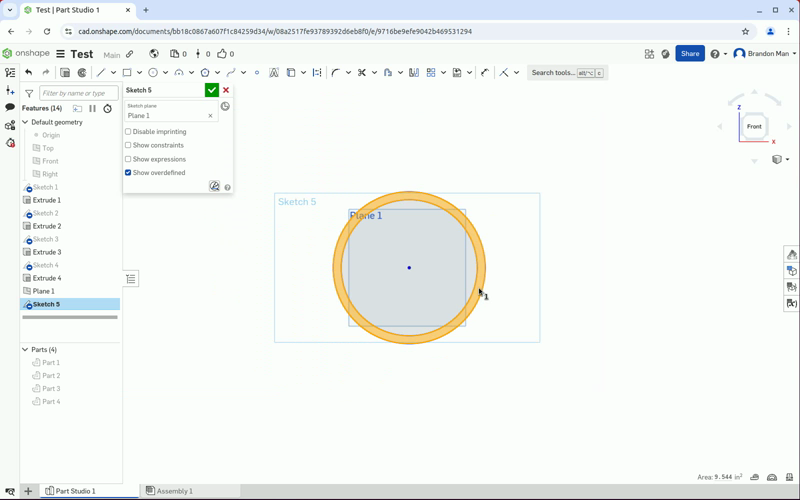
scroll(-6)
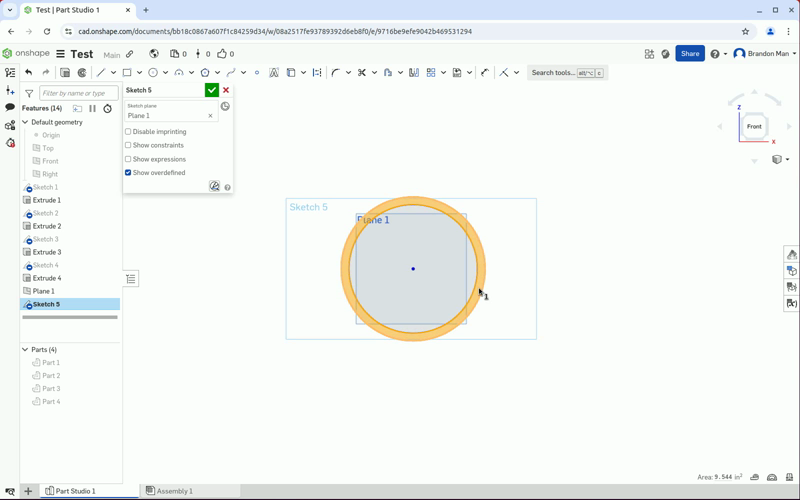
scroll(-6)
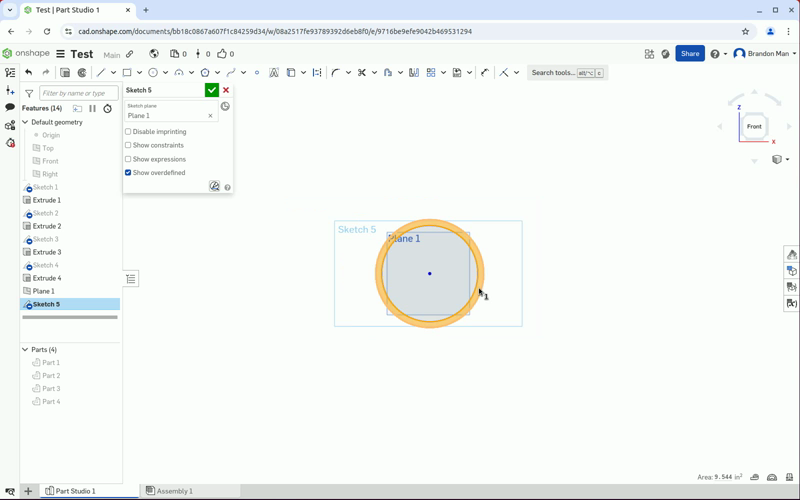
scroll(-6)
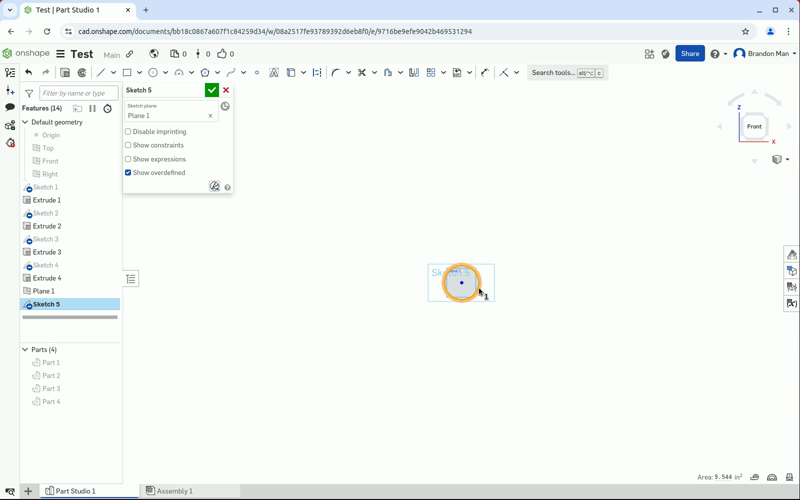
mouse_move(73, 352)
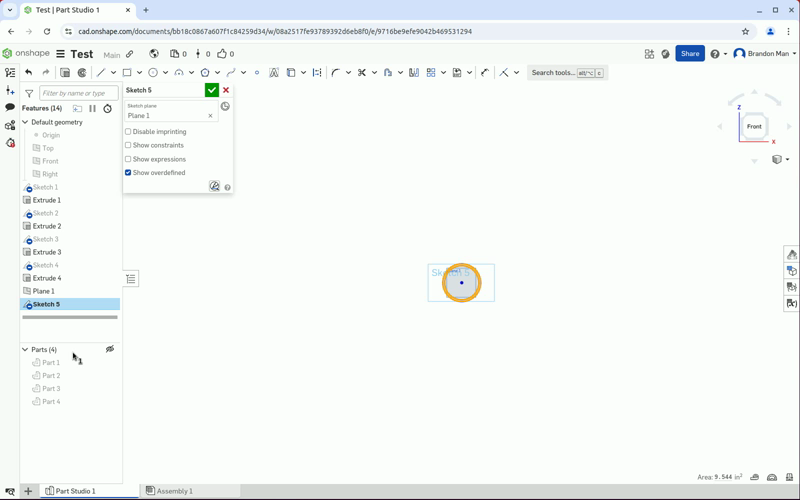
key(shift+y)
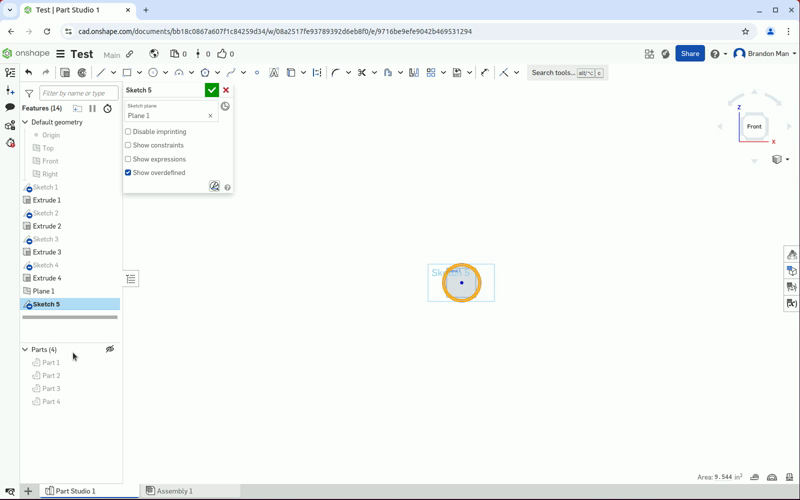
key(shift+e)
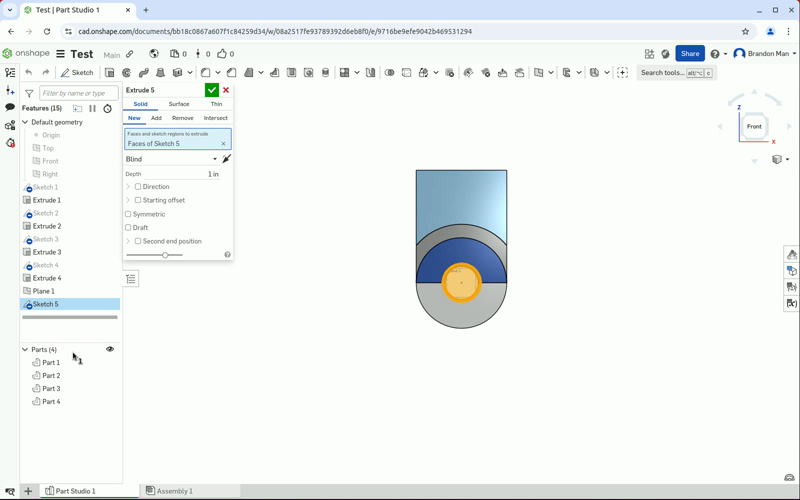
mouse_move(143, 106)
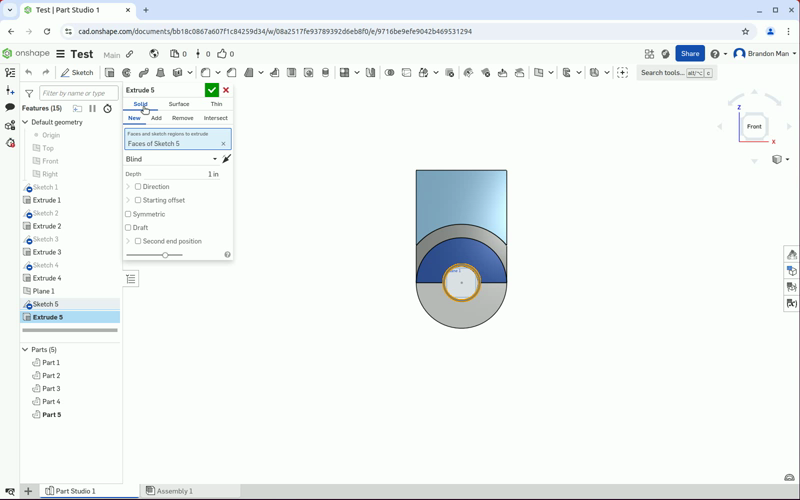
click(143, 106)
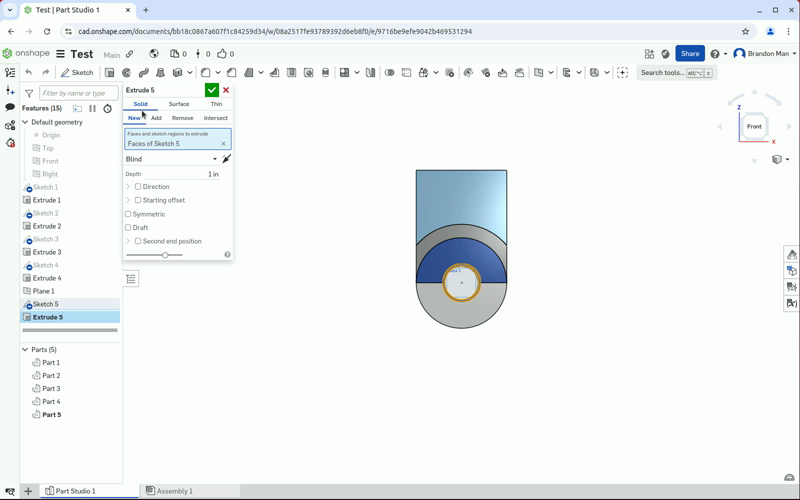
mouse_move(137, 120)
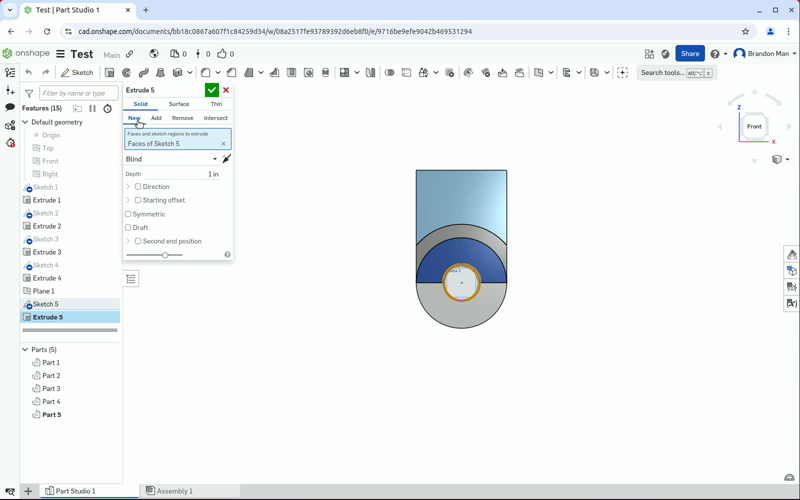
click(137, 120)
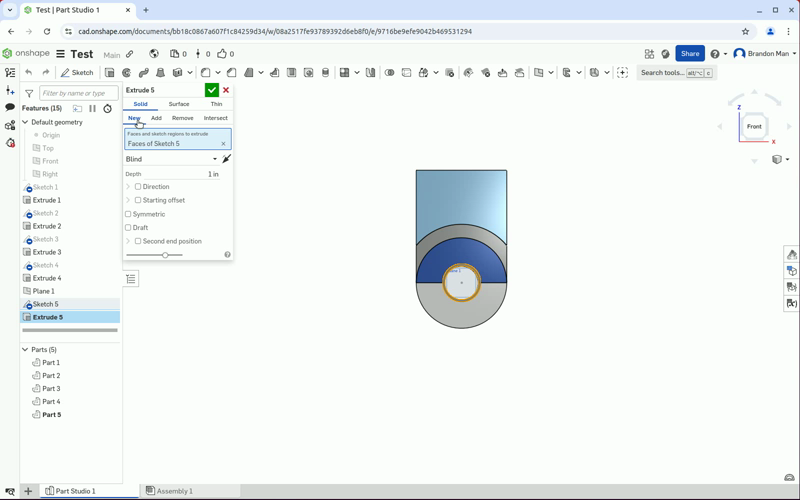
key(tab, 4)
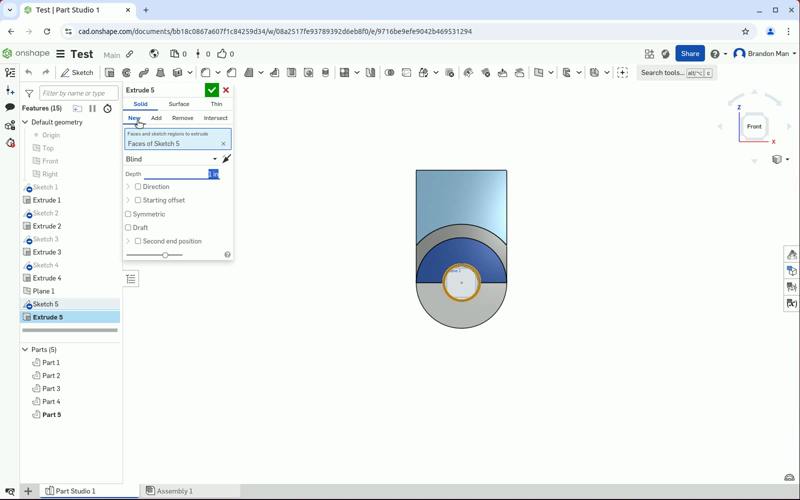
text(9.147)
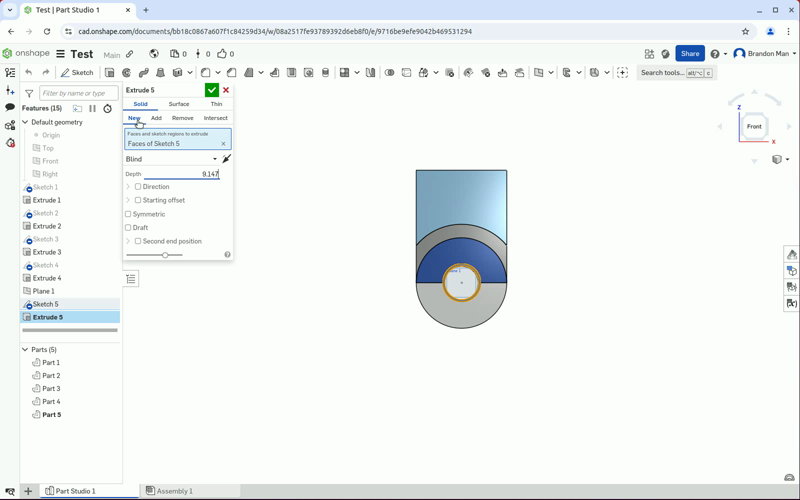
key(enter)
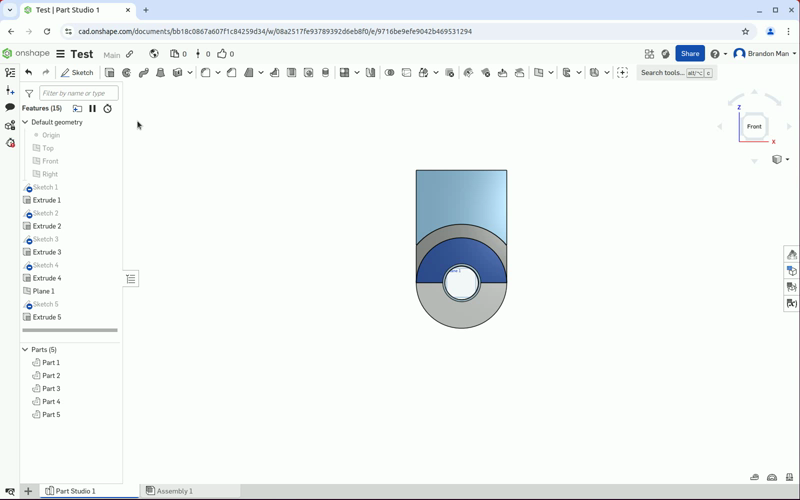
key(shift+h)
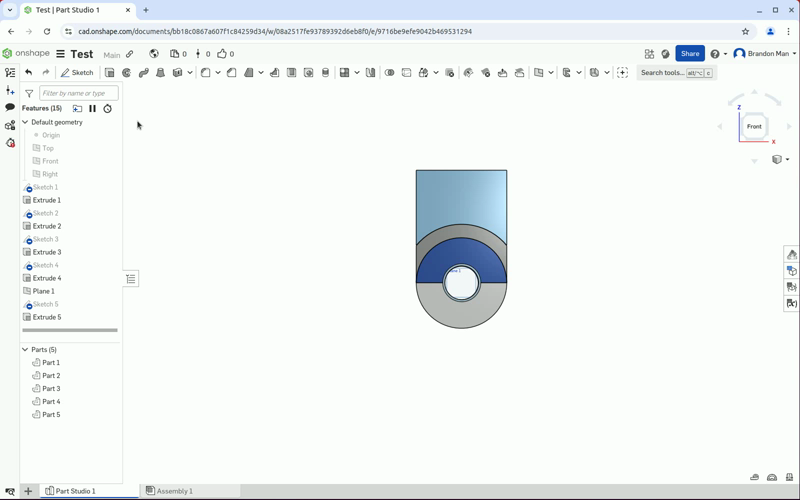
key(shift+h)
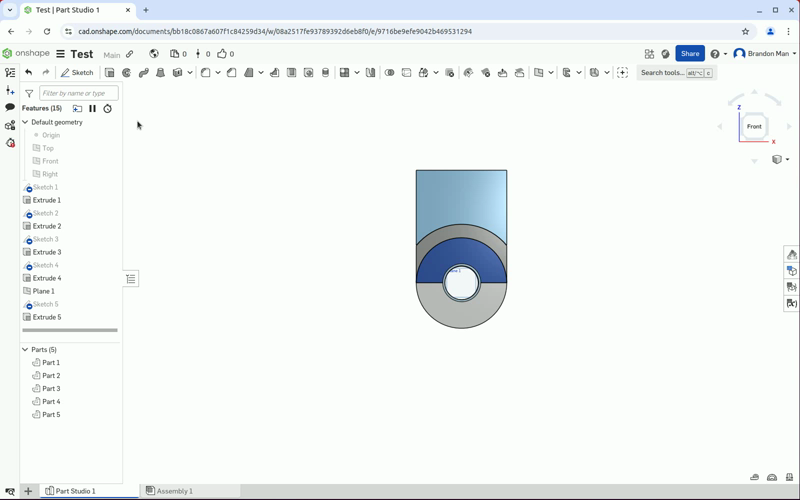
mouse_move(73, 189)
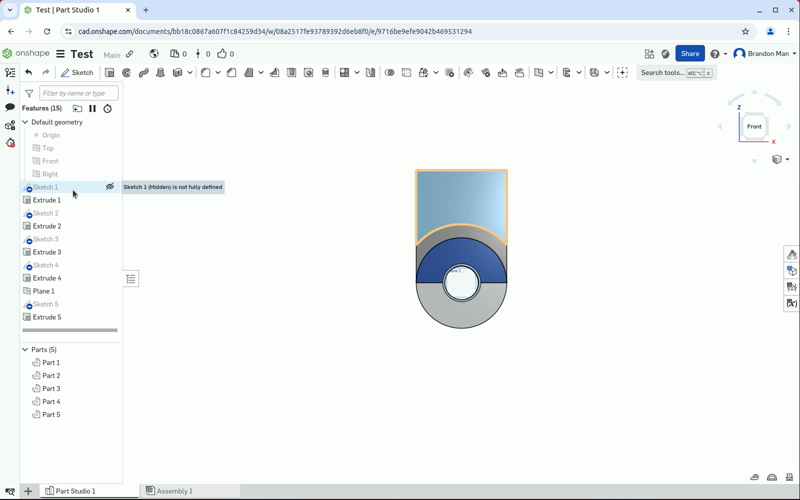
click(73, 189)
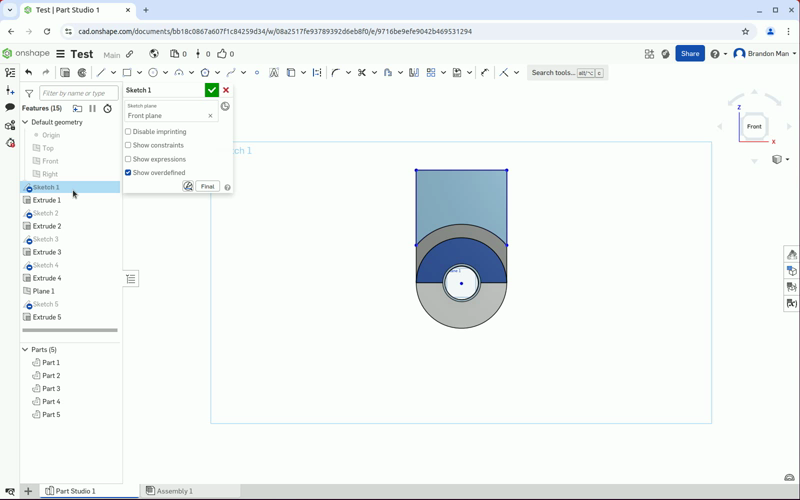
mouse_move(229, 92)
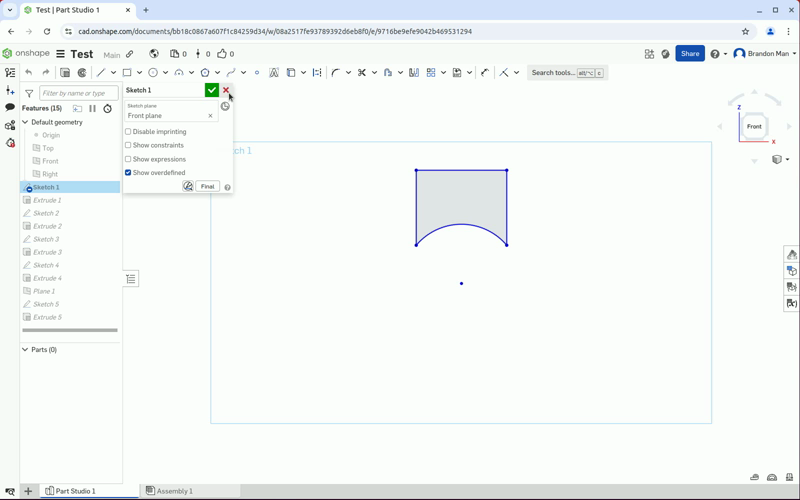
click(229, 92)
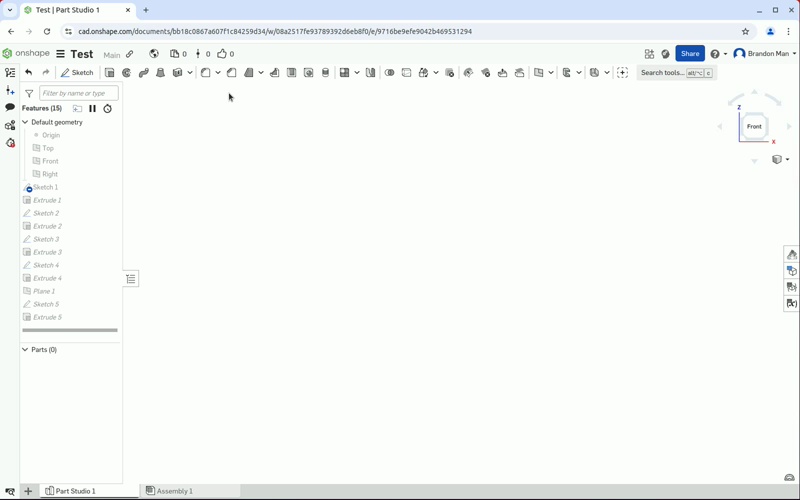
key(shift+s)
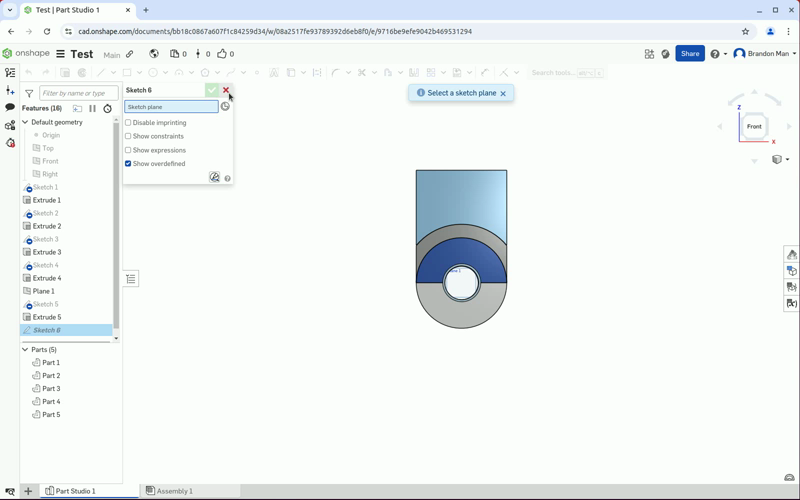
mouse_move(69, 293)
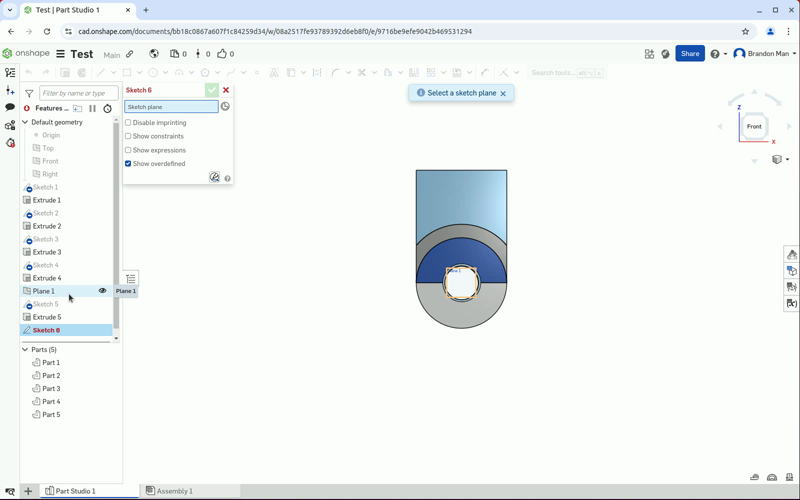
click(69, 293)
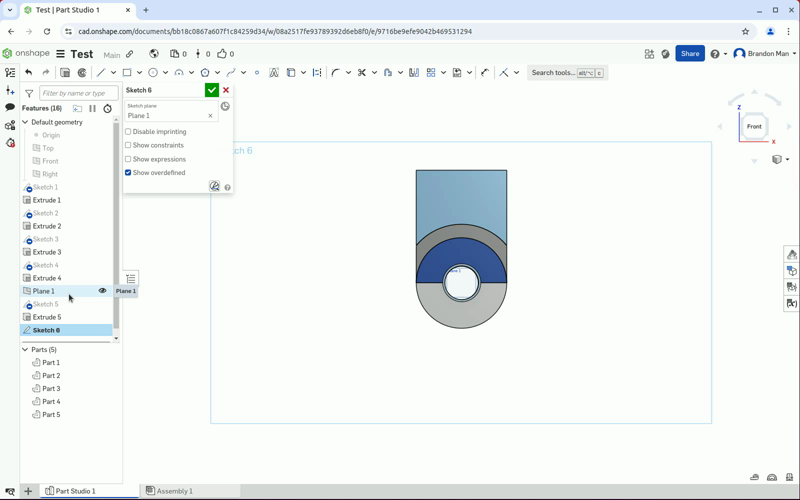
mouse_move(73, 352)
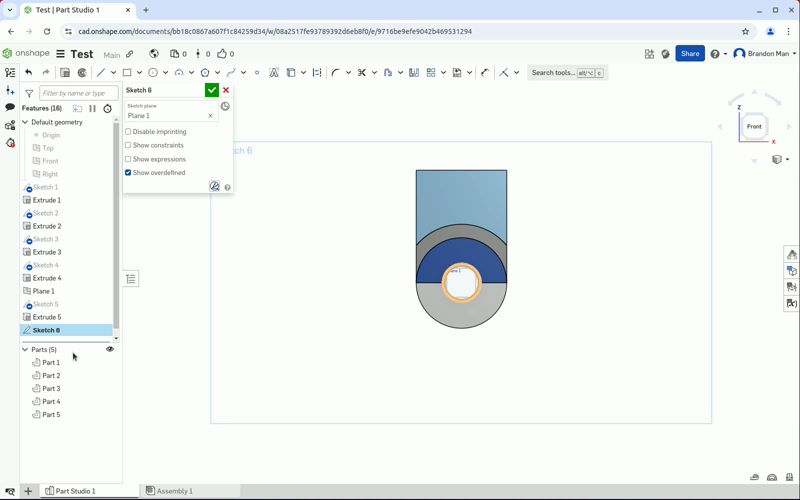
key(y)
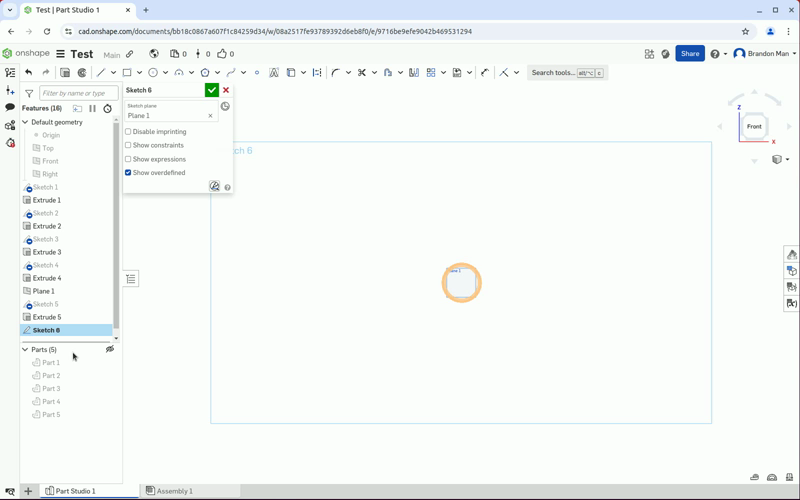
key(c)
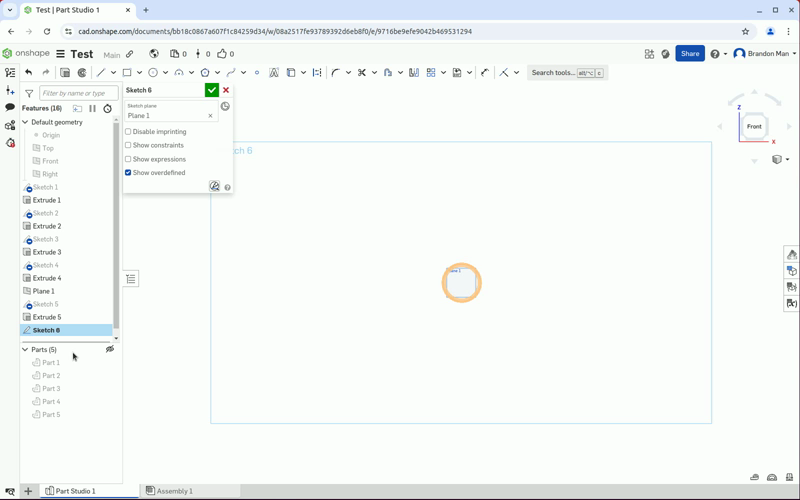
key_down(shift)
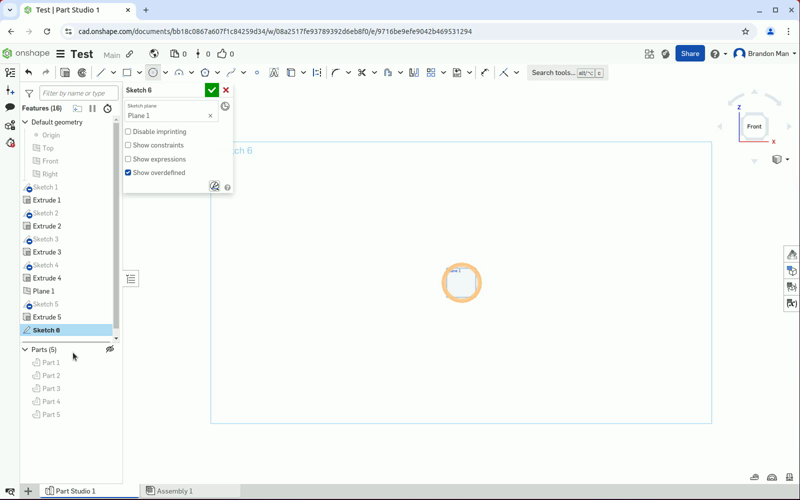
mouse_move(433, 192)
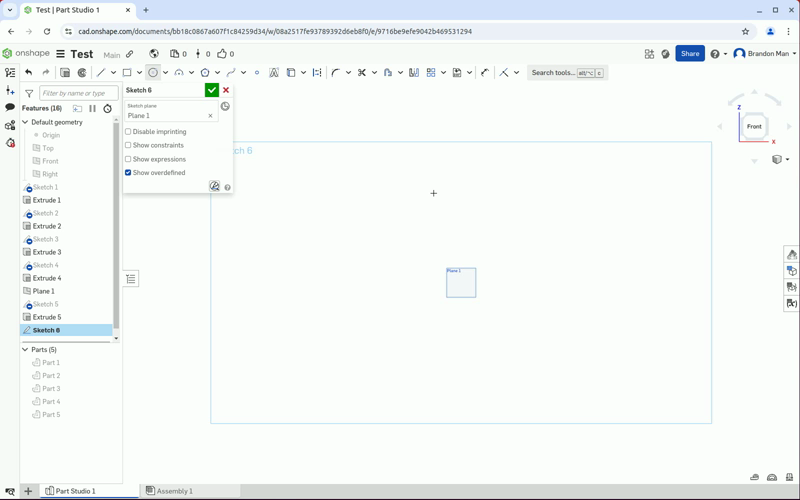
click(433, 192)
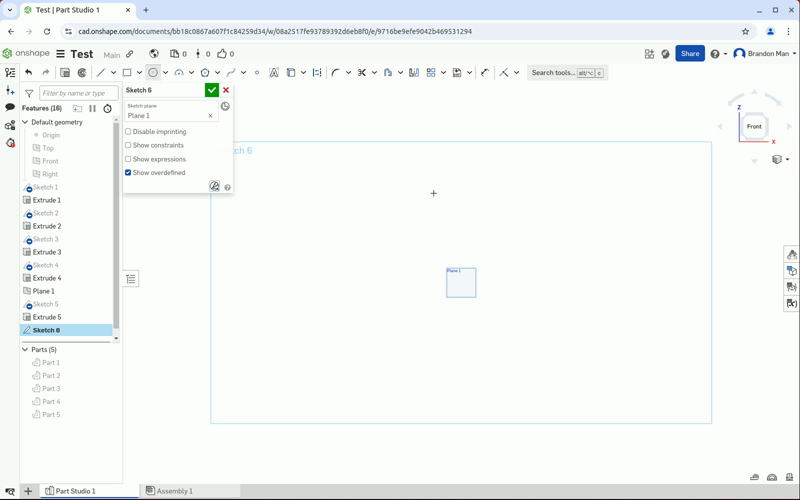
key_up(shift)
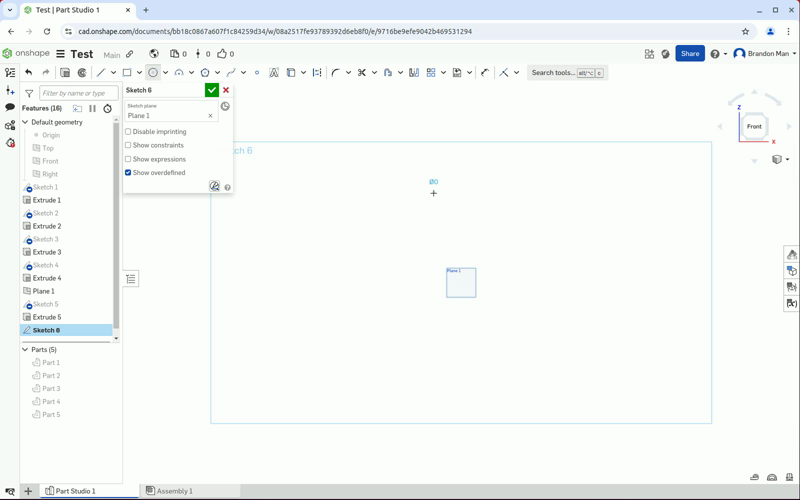
mouse_move(443, 192)
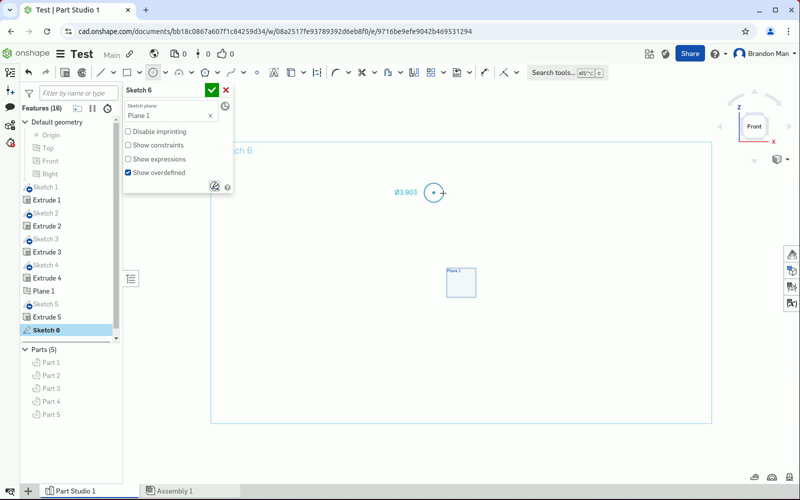
click(443, 192)
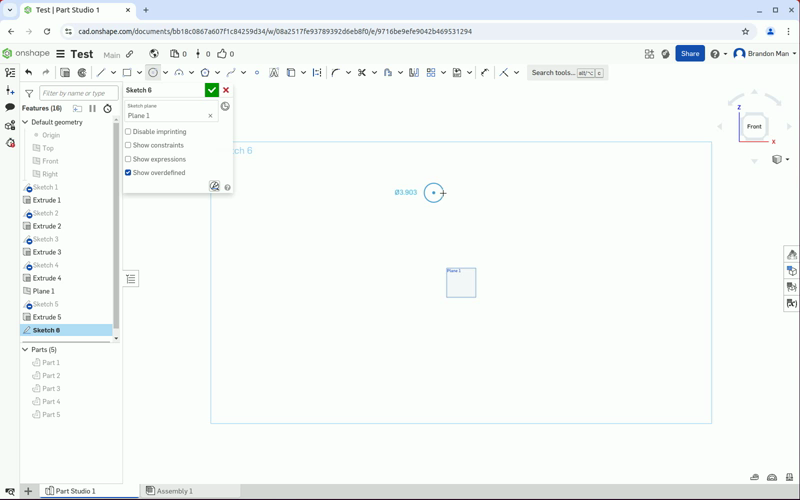
key(esc)
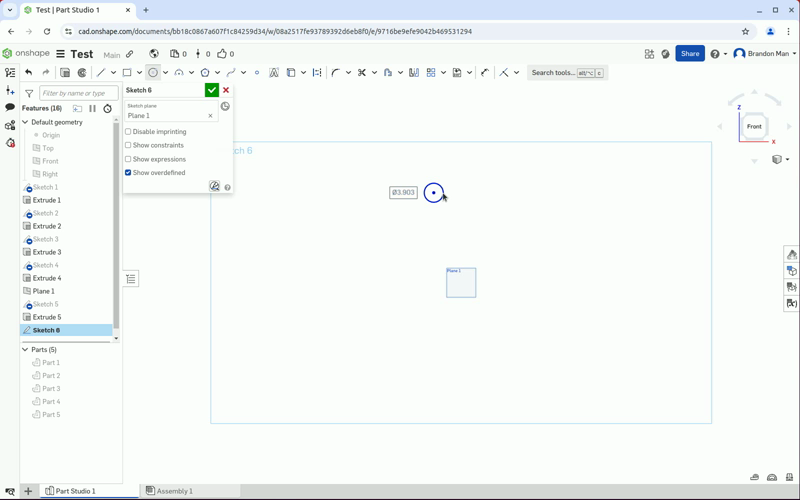
mouse_move(437, 188)
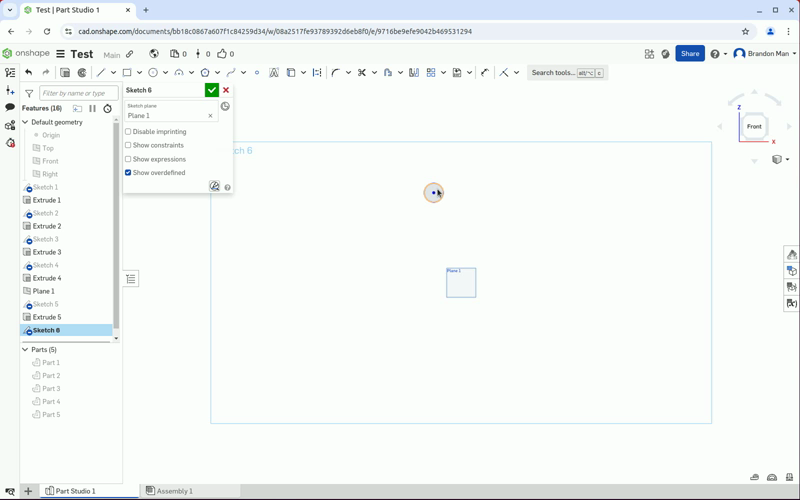
scroll(6)
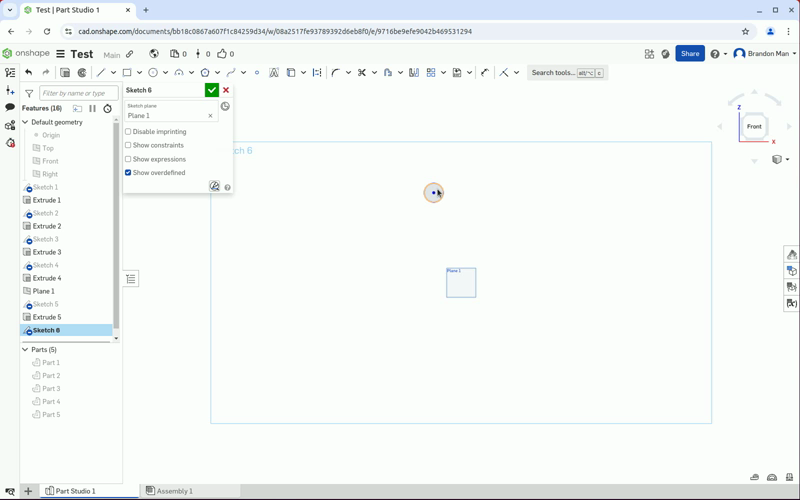
scroll(6)
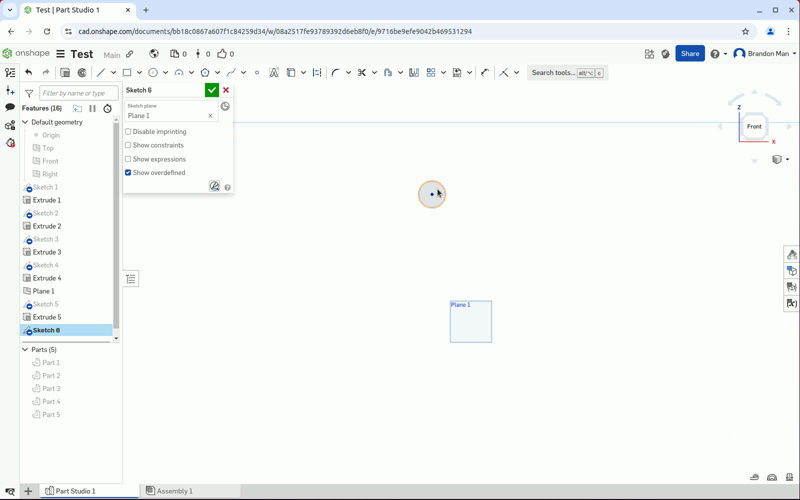
scroll(6)
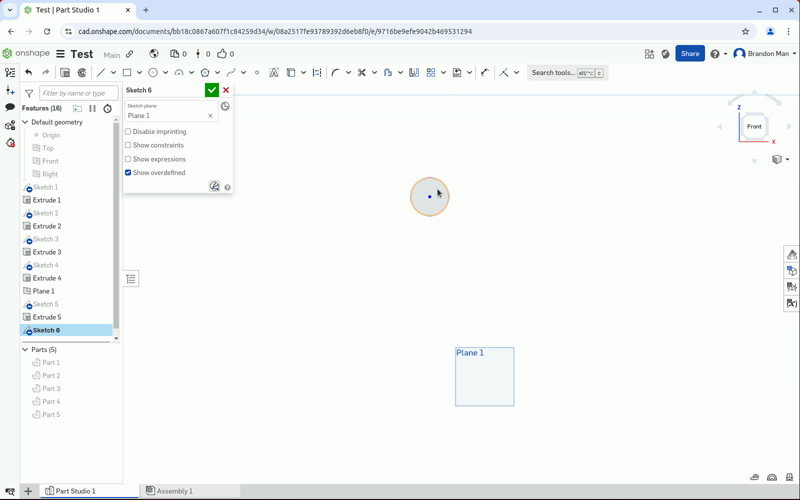
scroll(6)
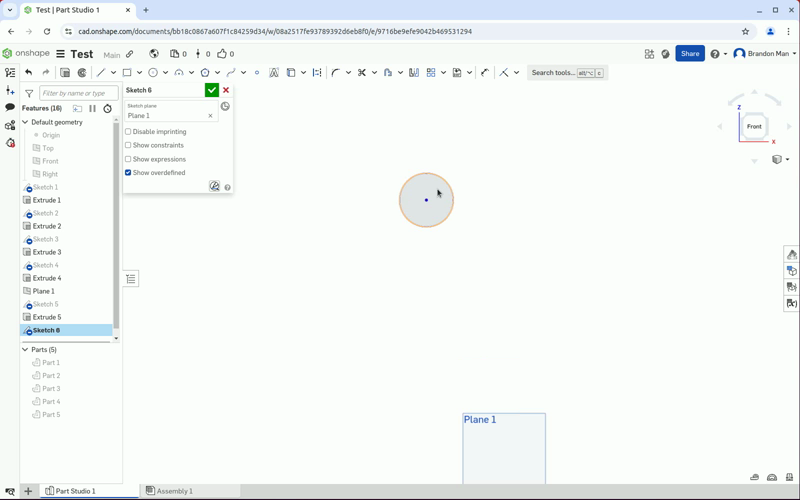
scroll(6)
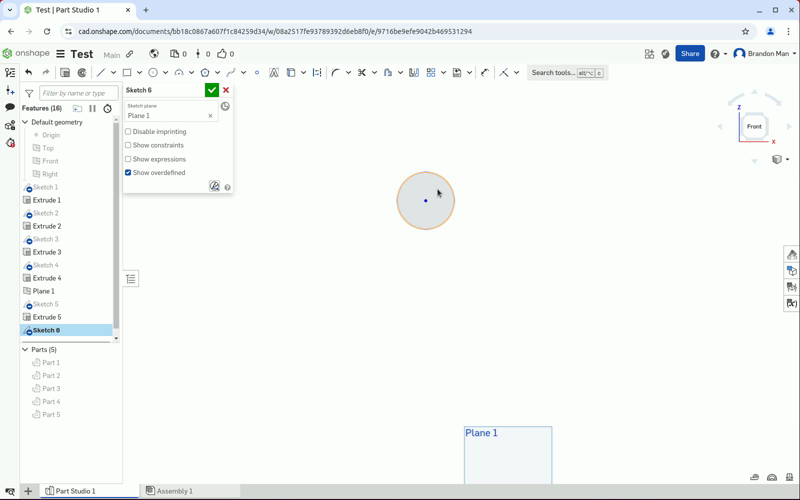
scroll(6)
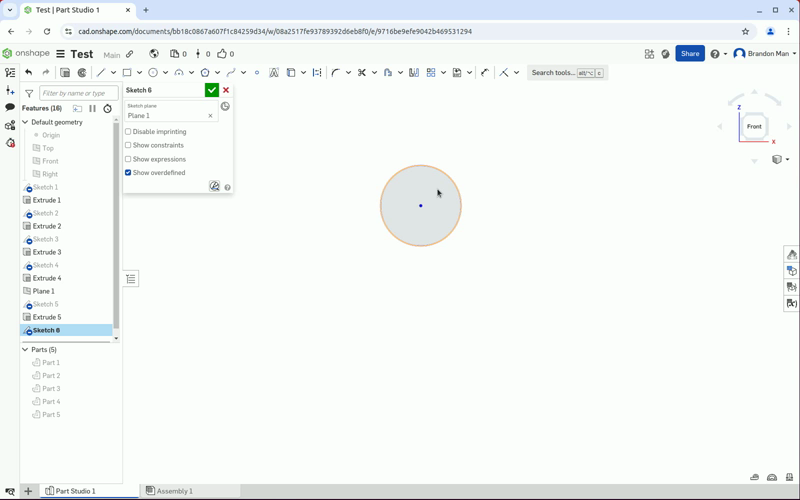
scroll(6)
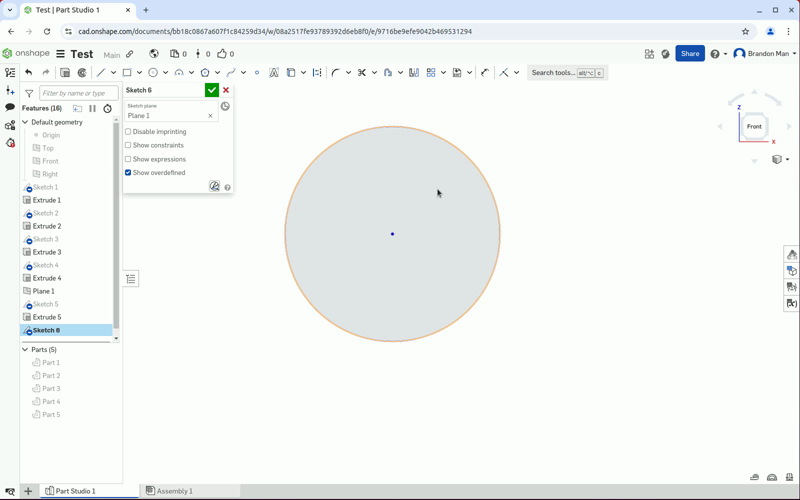
click(437, 188)
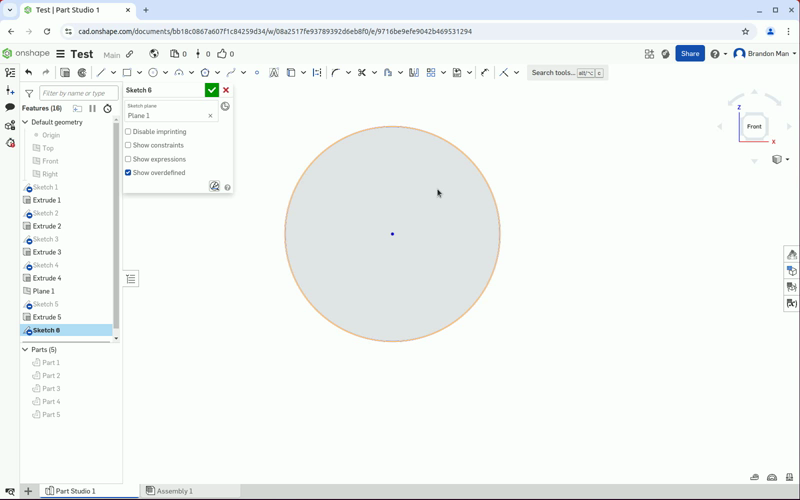
scroll(-6)
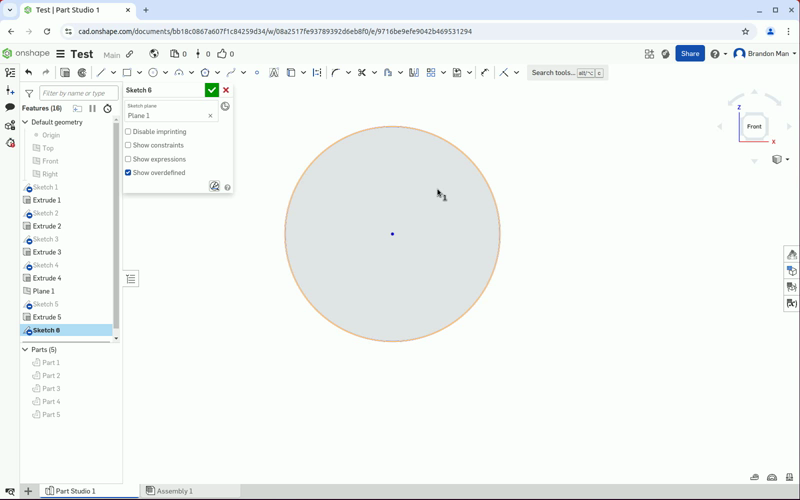
scroll(-6)
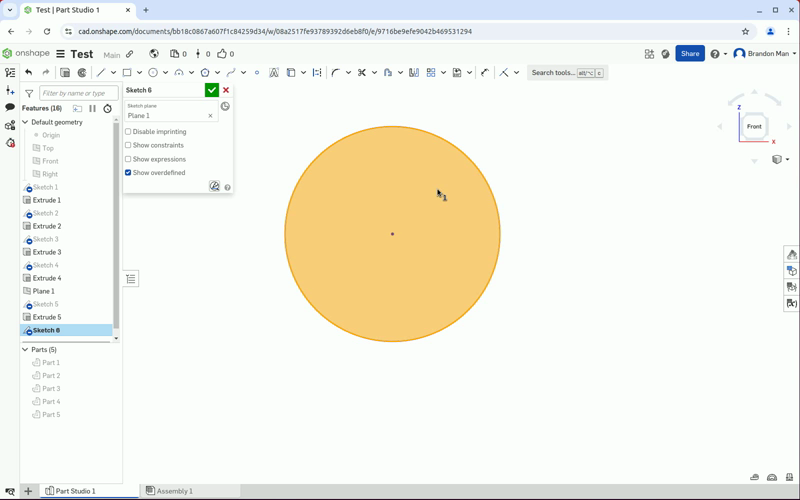
scroll(-6)
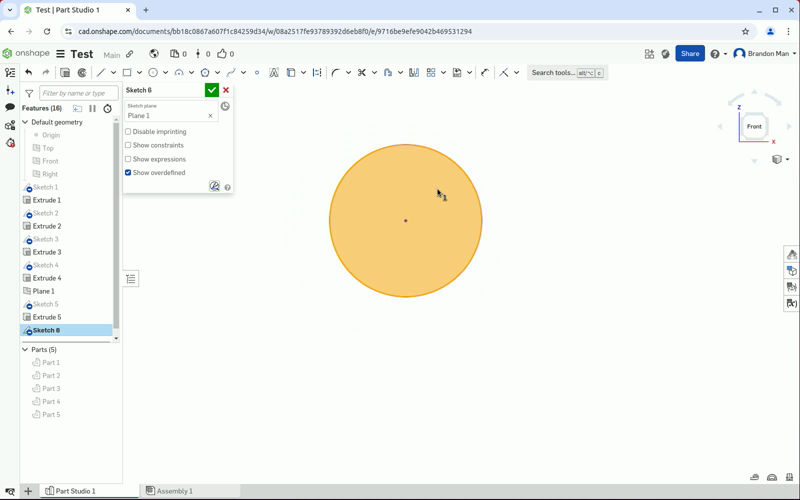
scroll(-6)
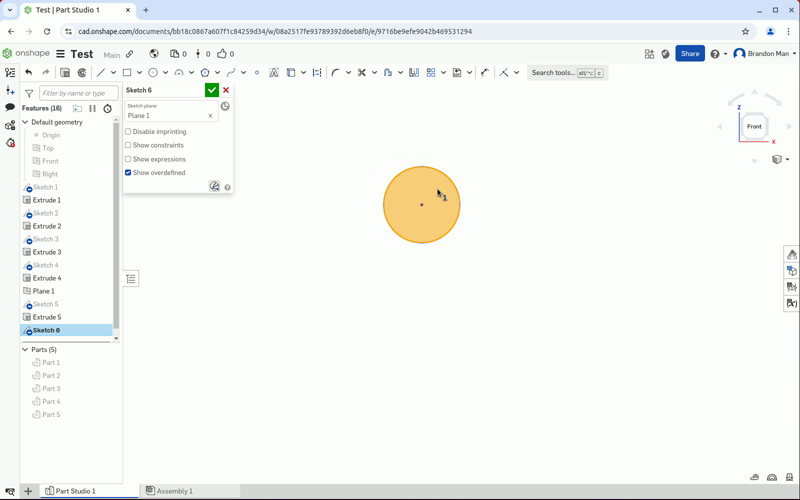
scroll(-6)
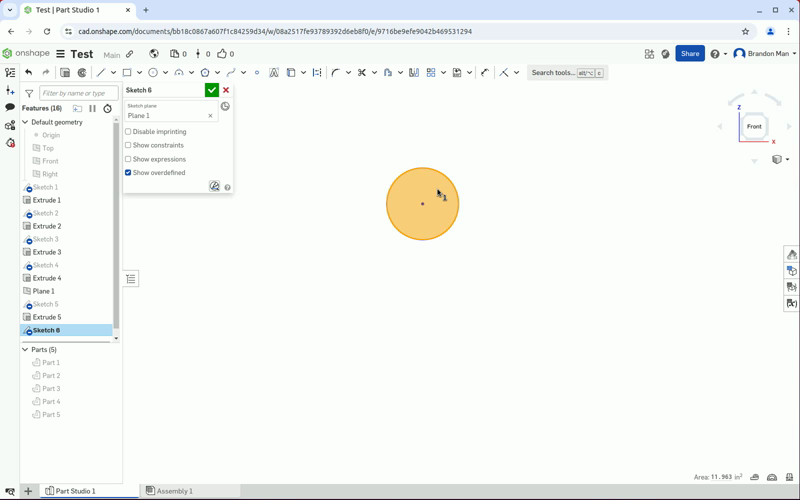
scroll(-6)
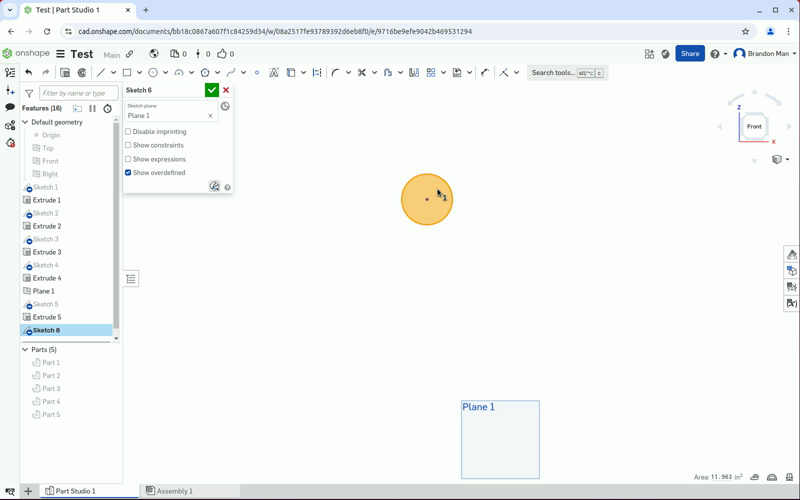
scroll(-6)
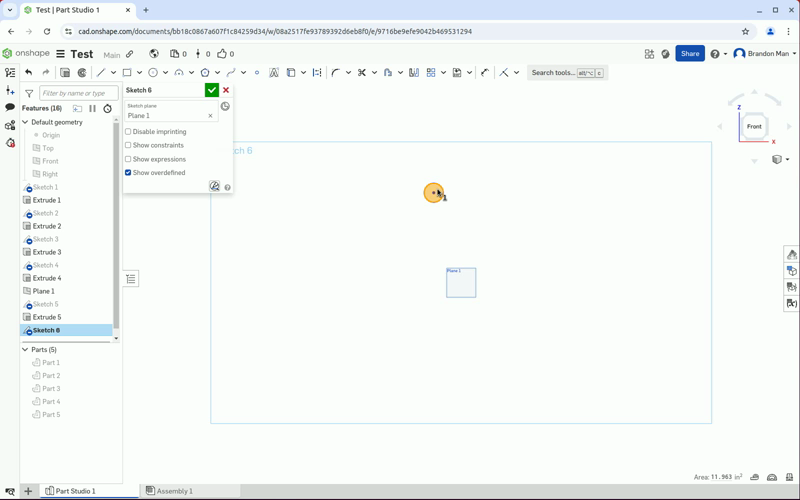
mouse_move(73, 352)
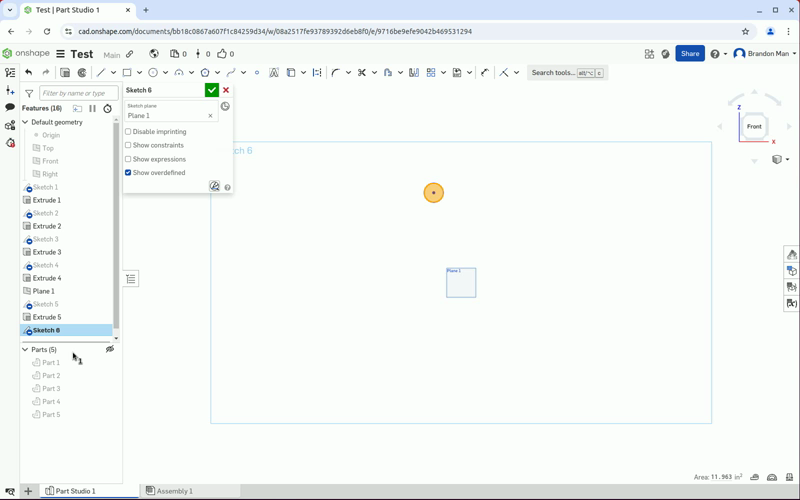
key(shift+y)
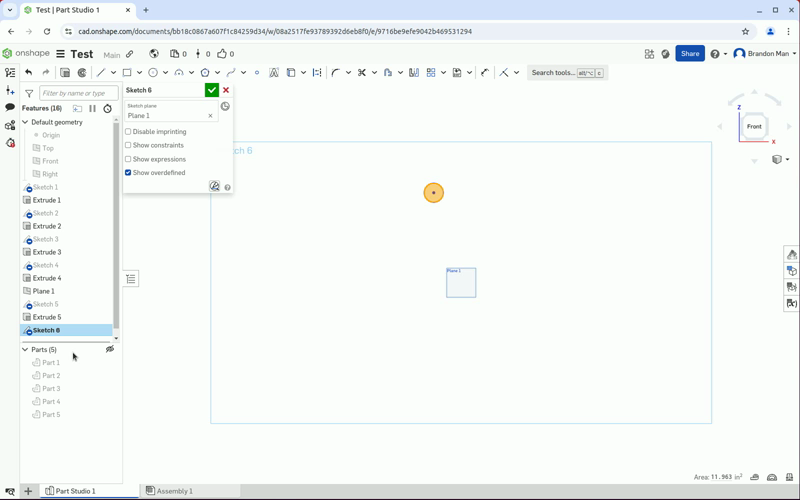
key(shift+e)
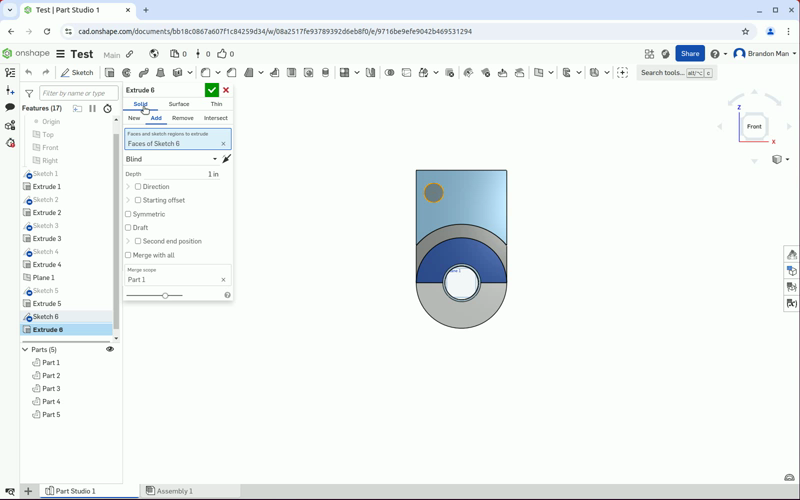
mouse_move(143, 106)
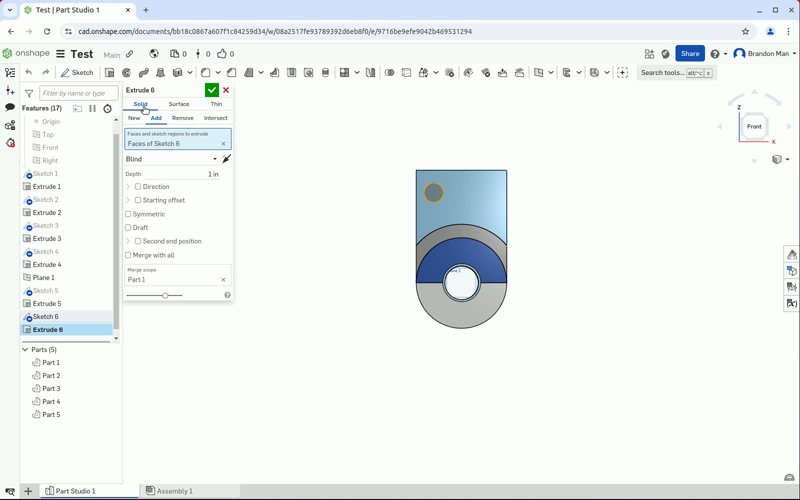
click(143, 106)
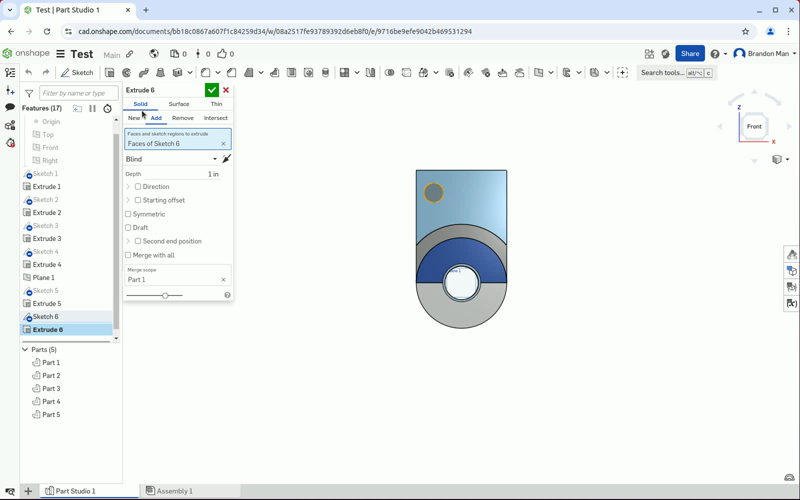
mouse_move(137, 120)
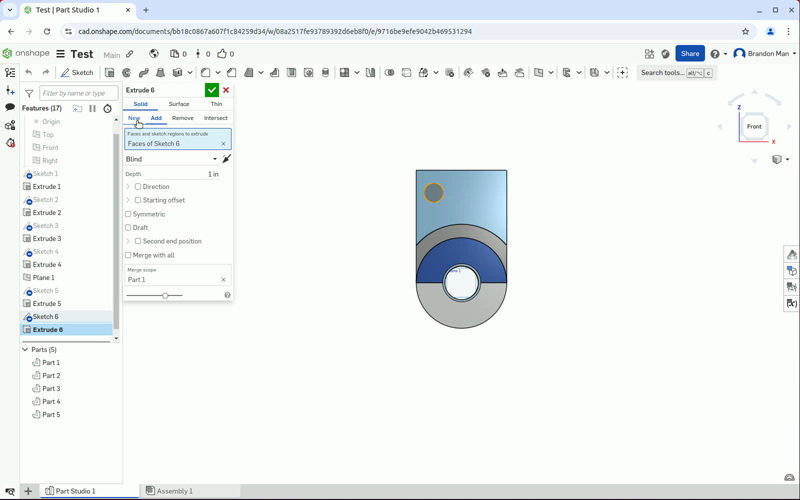
click(137, 120)
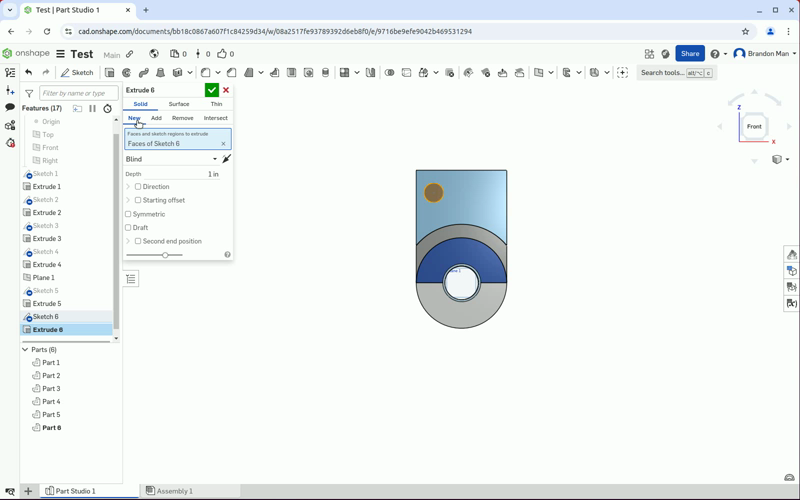
key(tab, 4)
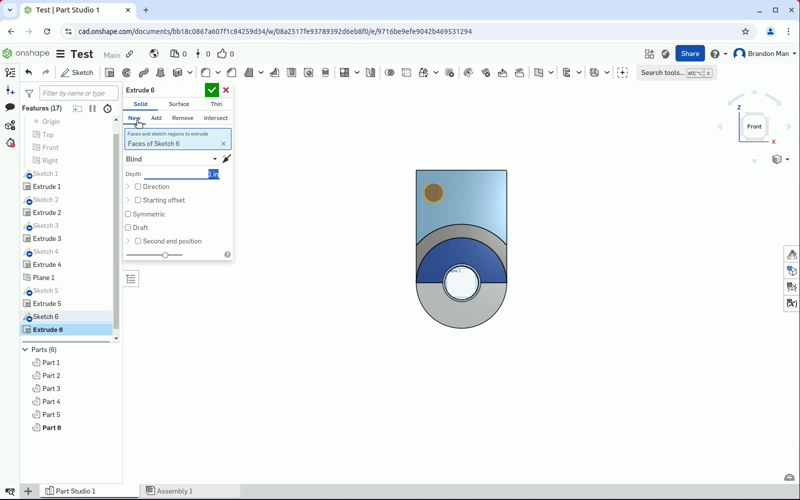
text(9.147)
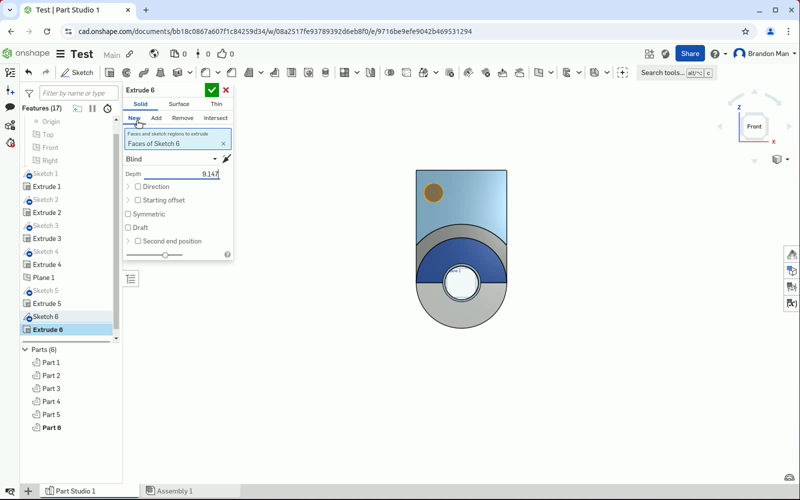
key(enter)
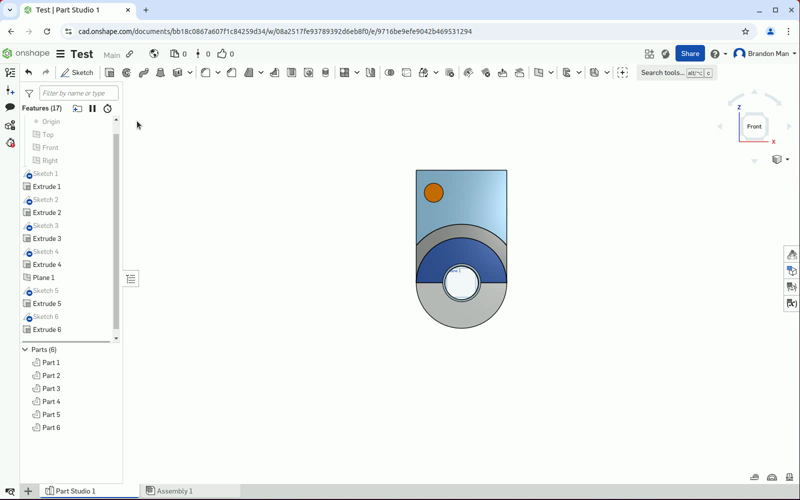
key(shift+h)
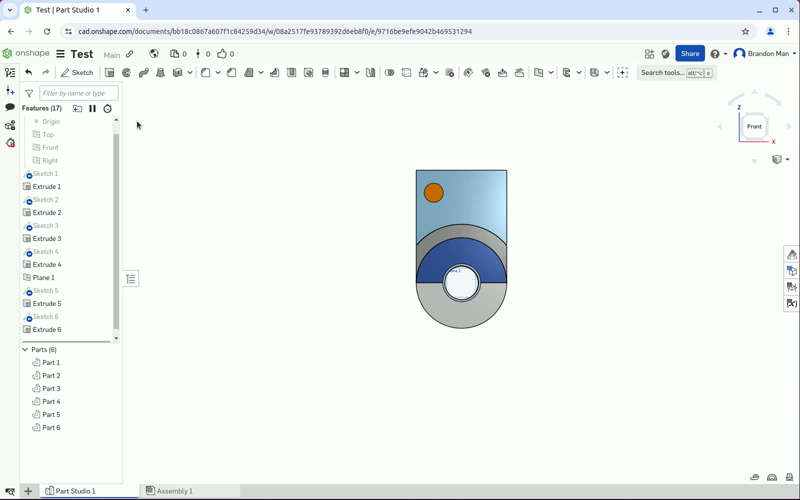
key(shift+h)
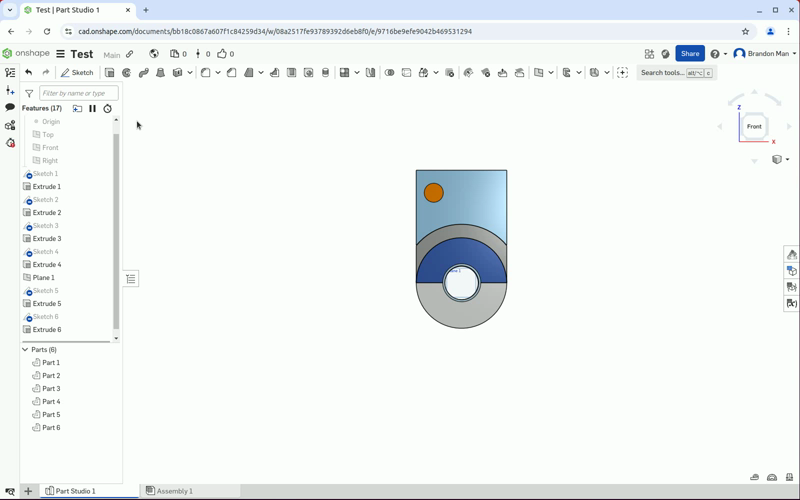
mouse_move(69, 176)
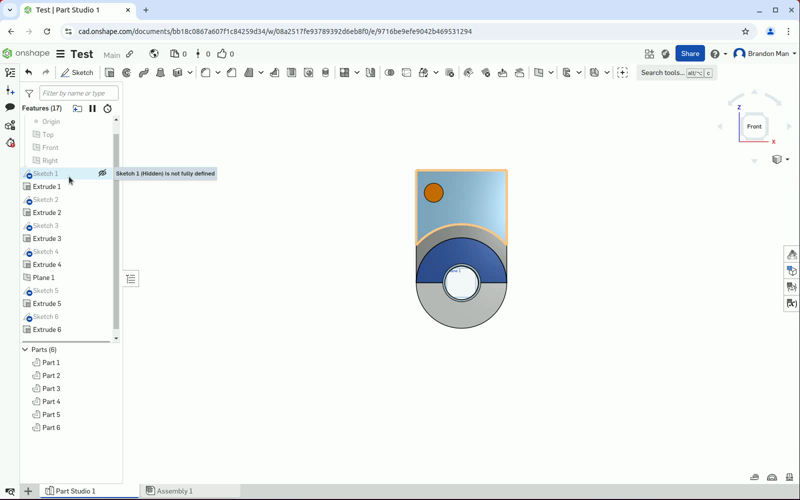
click(69, 176)
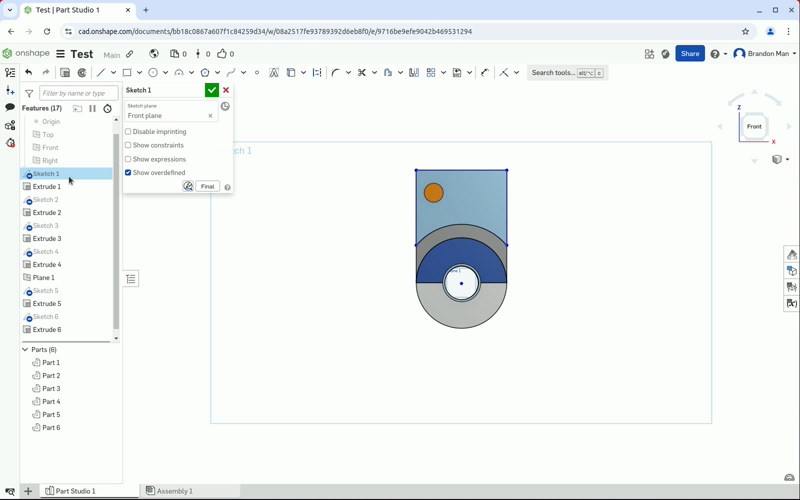
mouse_move(229, 92)
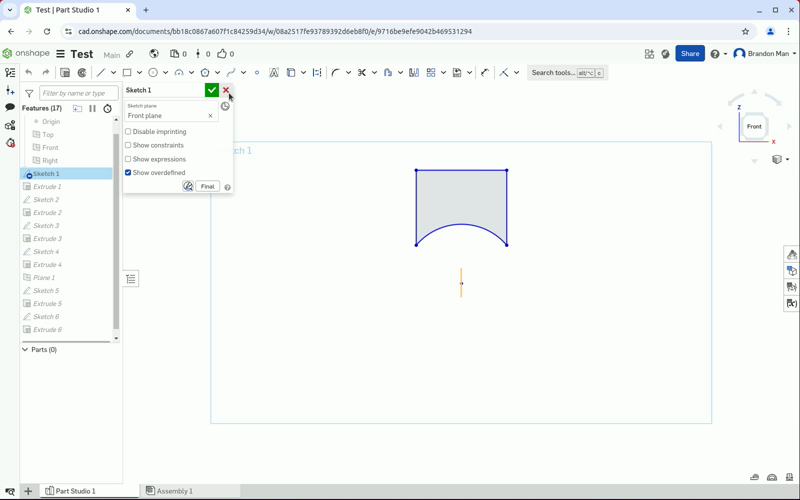
click(229, 92)
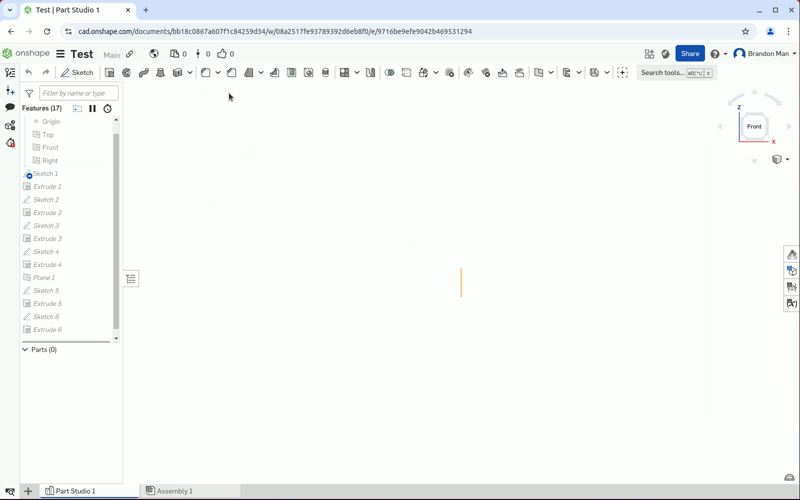
key(shift+s)
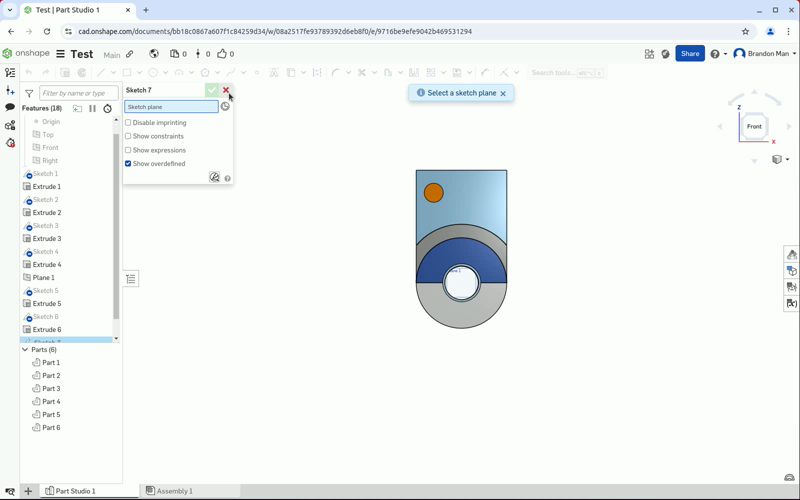
mouse_move(69, 267)
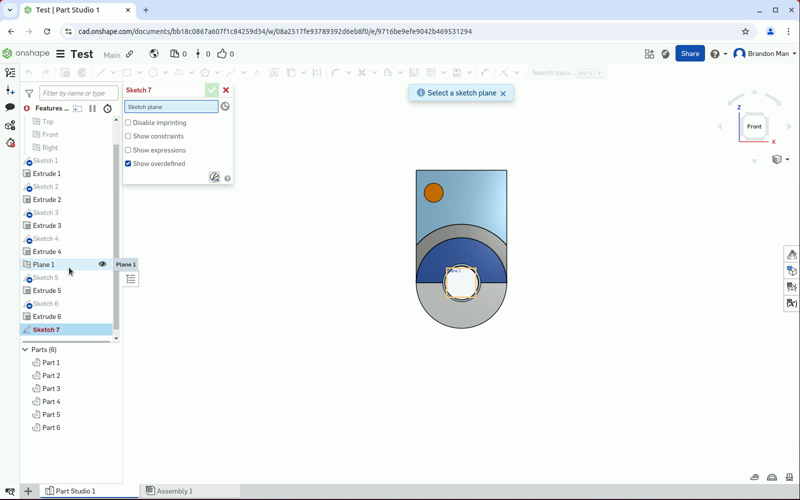
click(69, 267)
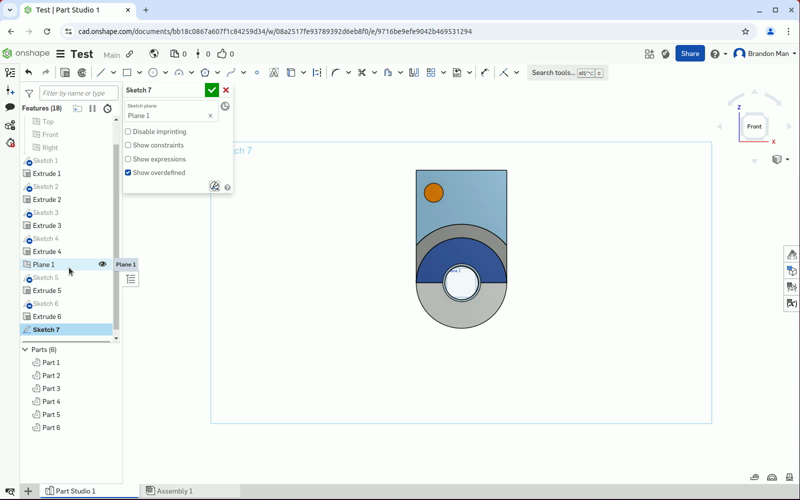
mouse_move(73, 352)
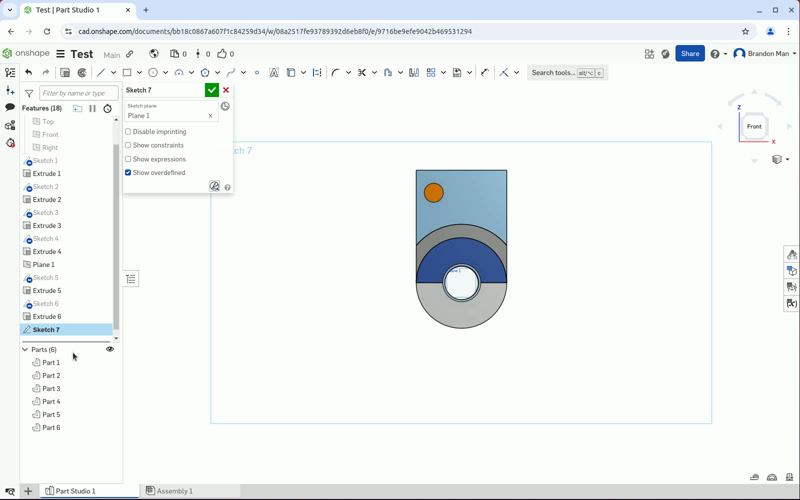
key(y)
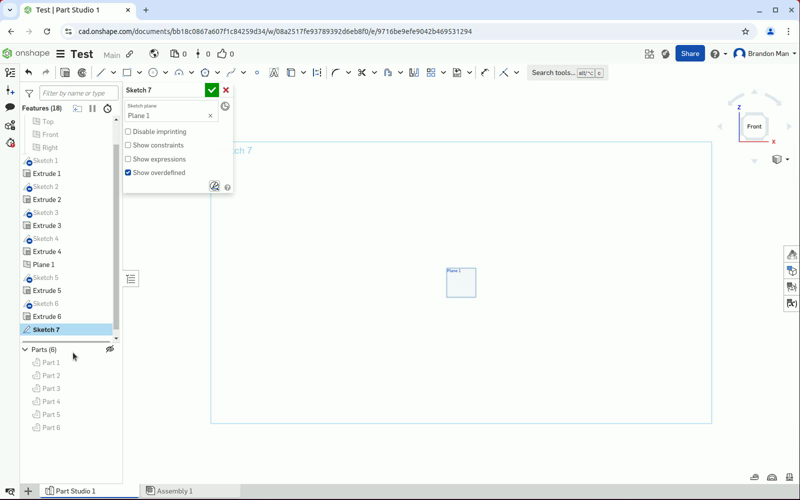
key(c)
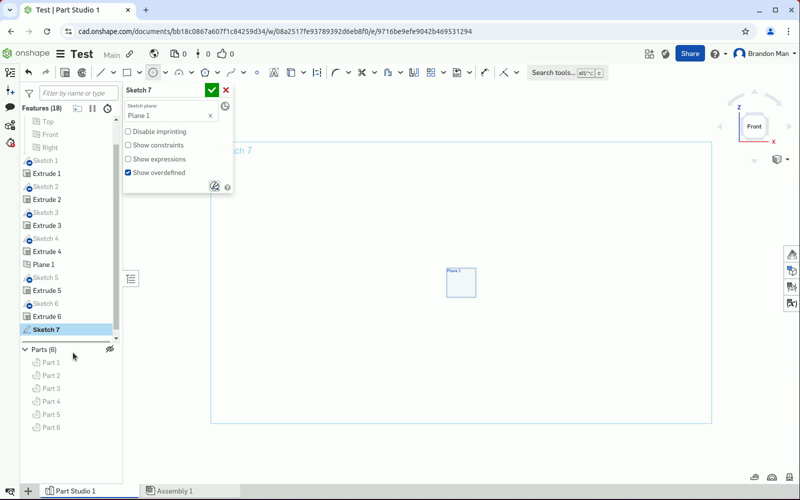
key_down(shift)
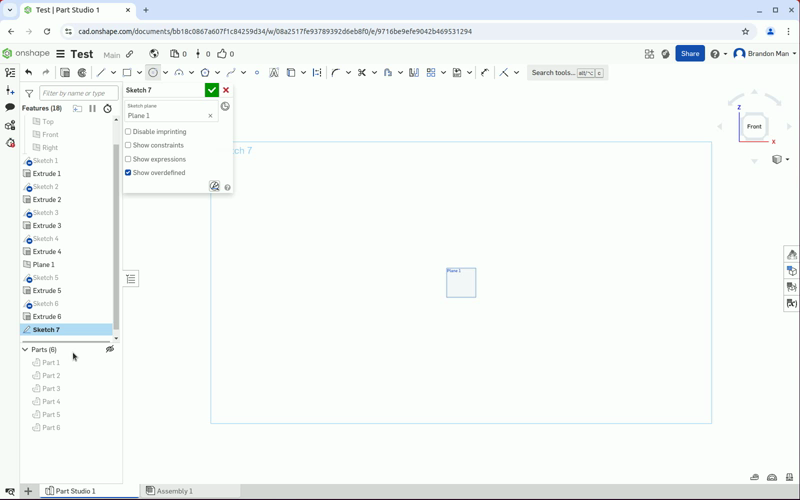
mouse_move(487, 192)
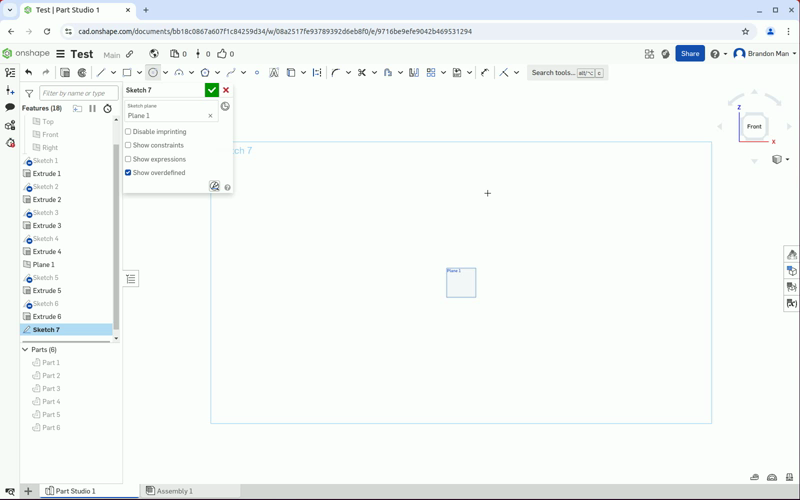
click(487, 192)
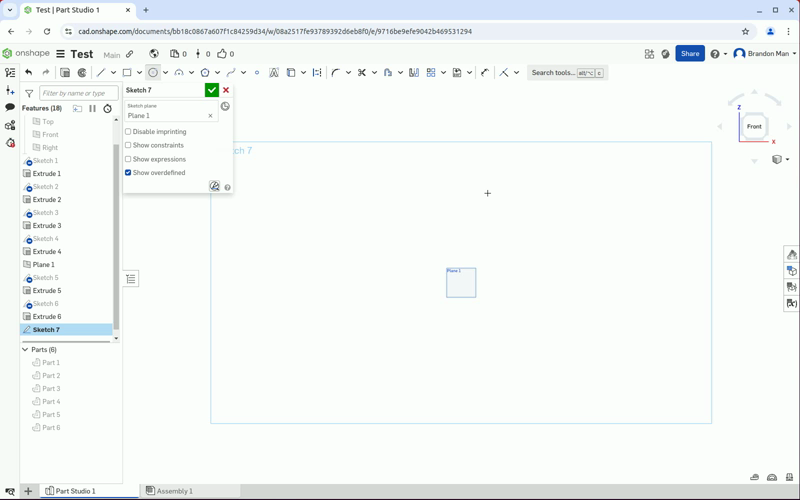
key_up(shift)
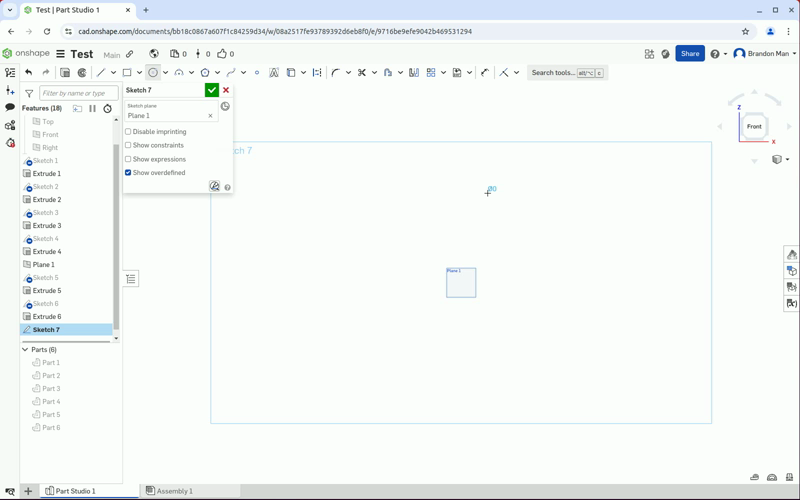
mouse_move(497, 192)
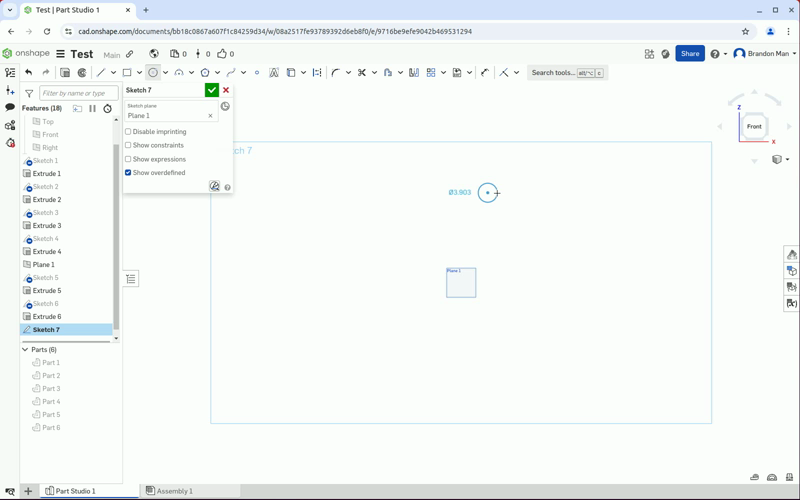
click(497, 192)
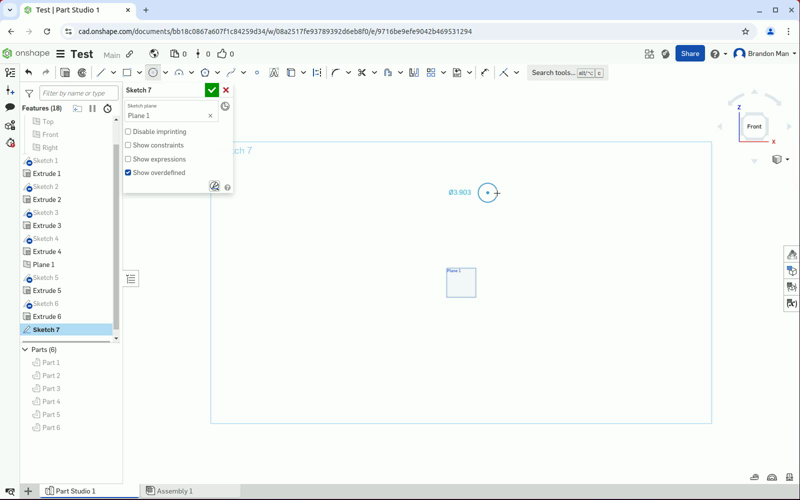
key(esc)
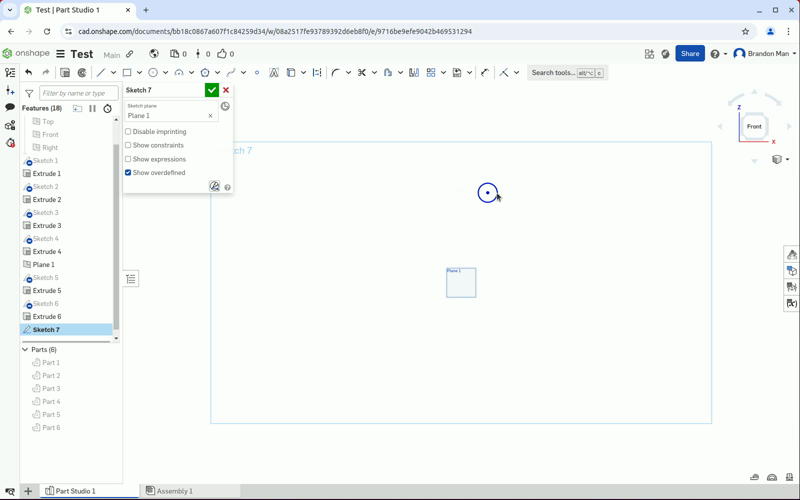
mouse_move(486, 198)
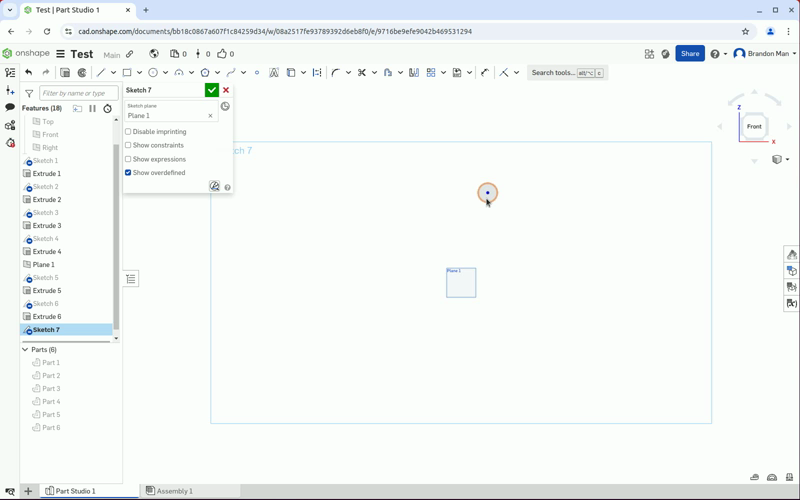
scroll(6)
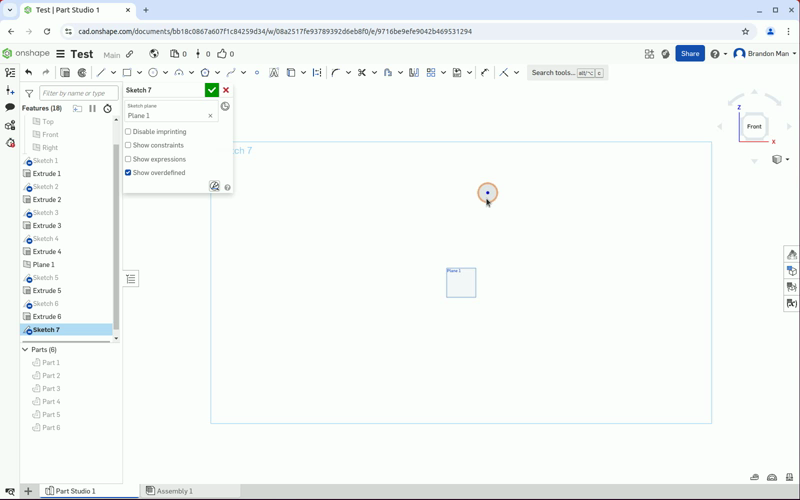
scroll(6)
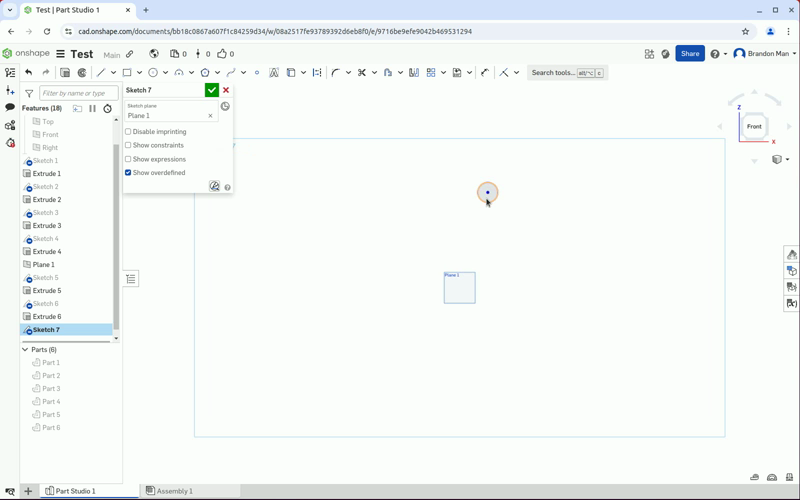
scroll(6)
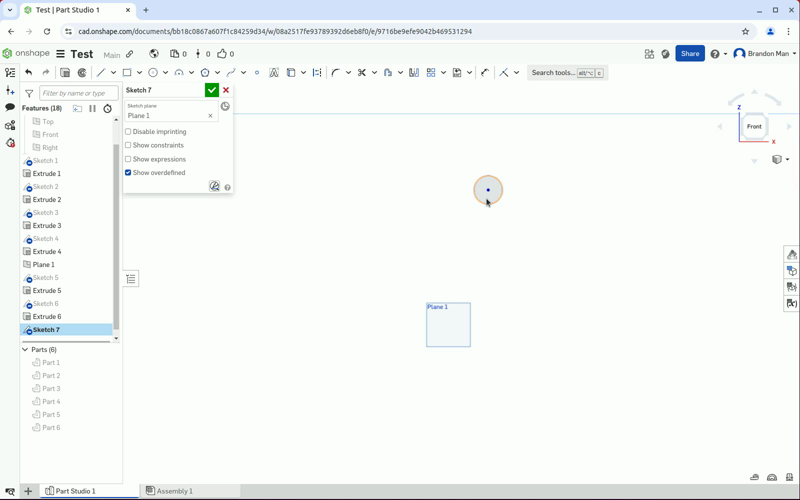
scroll(6)
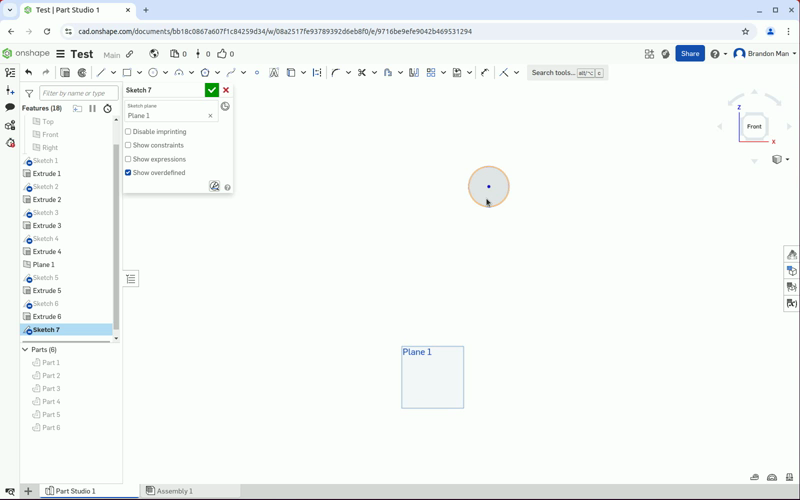
scroll(6)
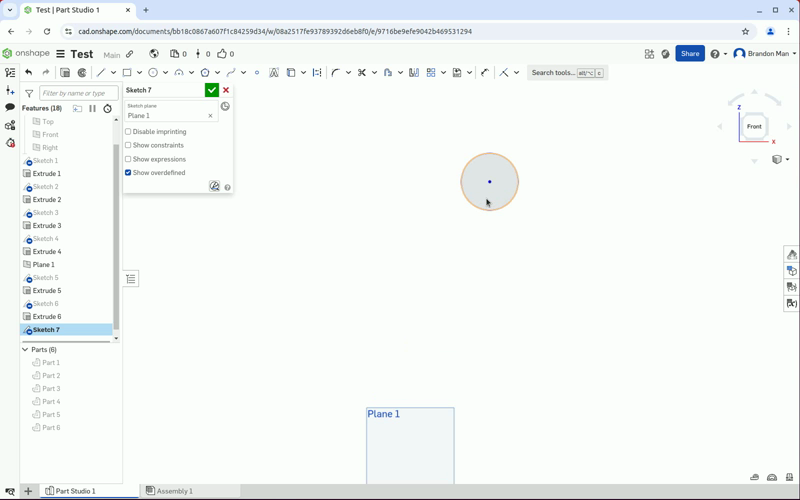
scroll(6)
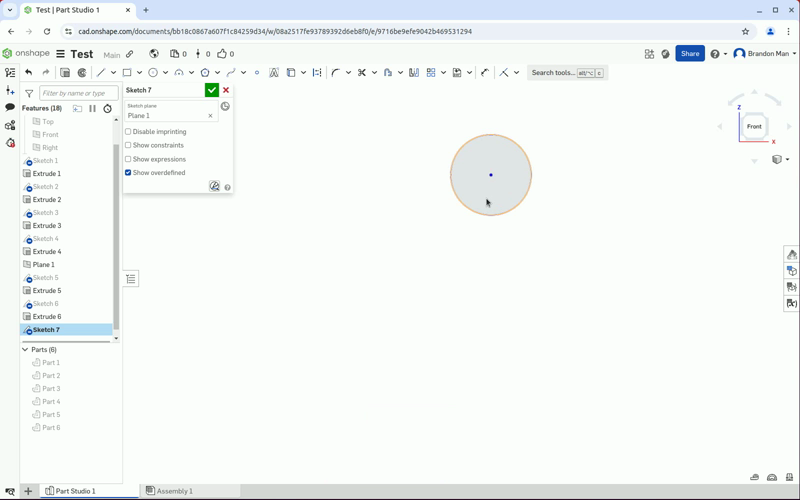
scroll(6)
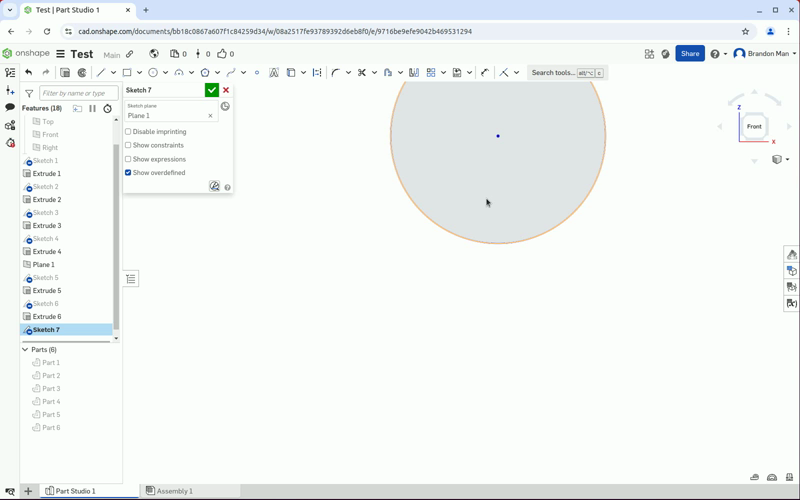
click(486, 198)
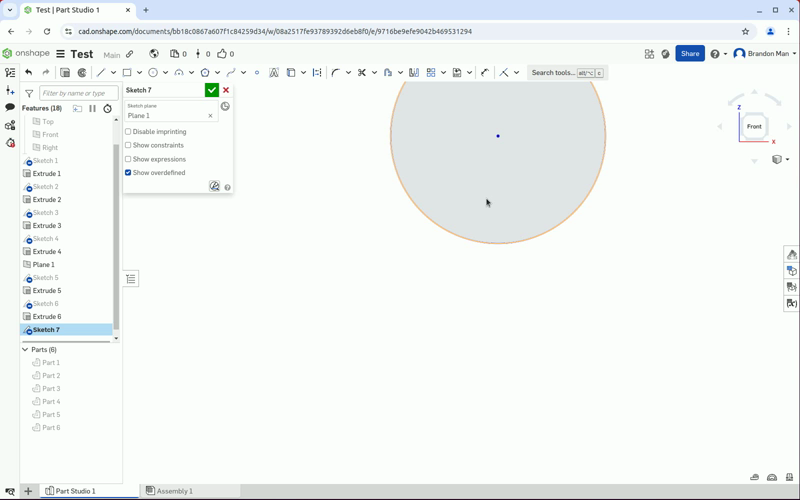
scroll(-6)
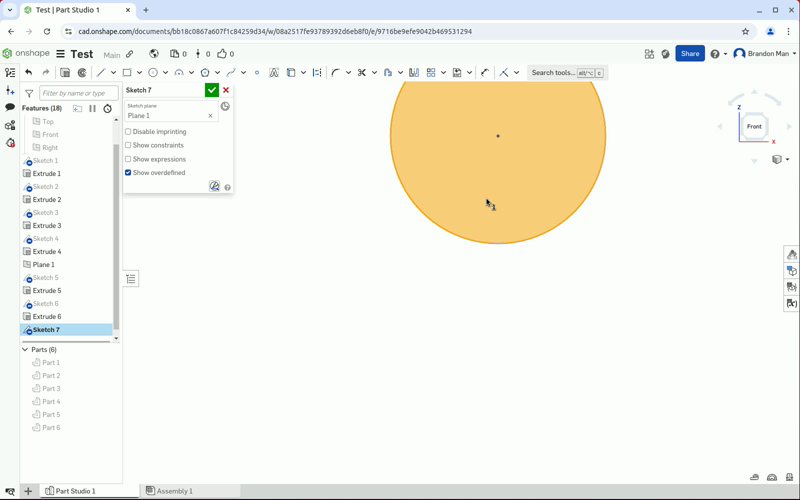
scroll(-6)
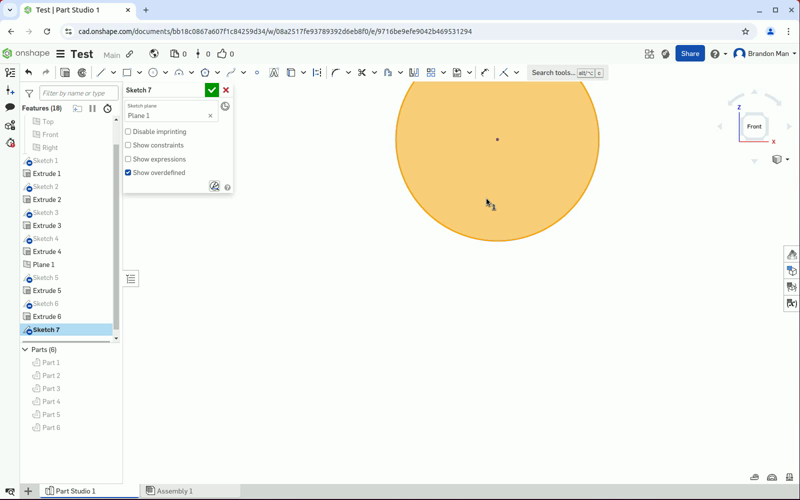
scroll(-6)
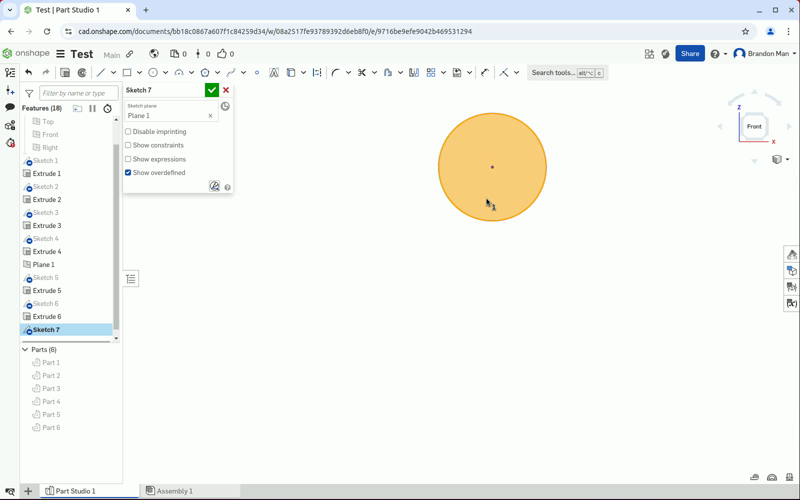
scroll(-6)
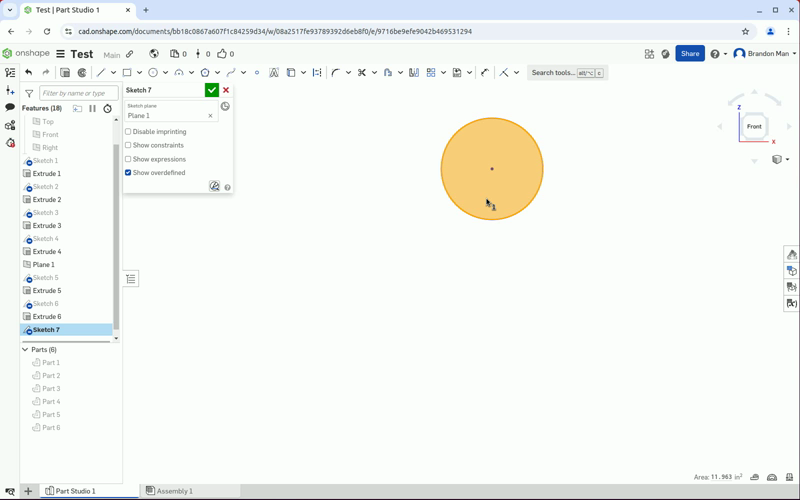
scroll(-6)
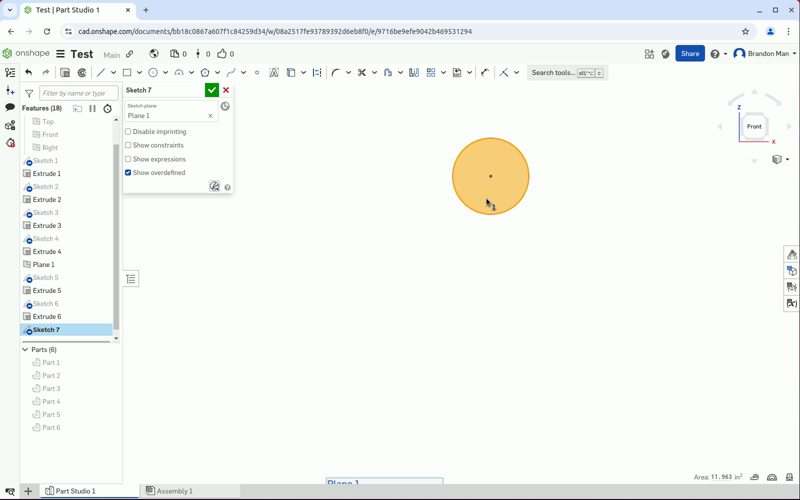
scroll(-6)
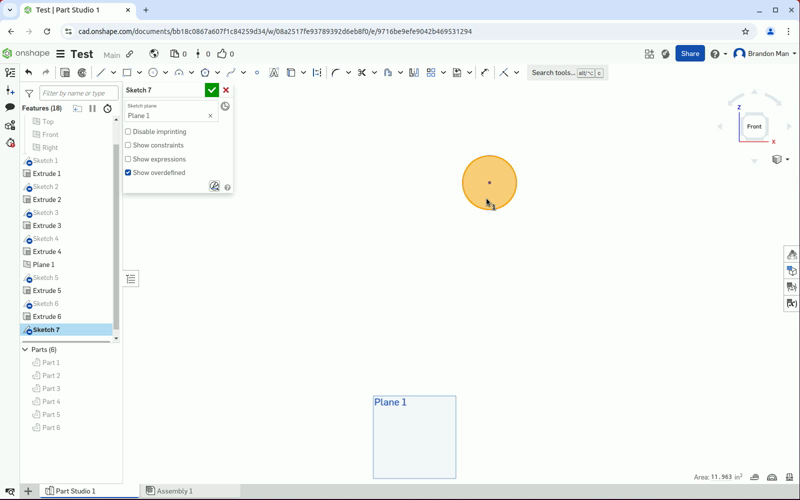
scroll(-6)
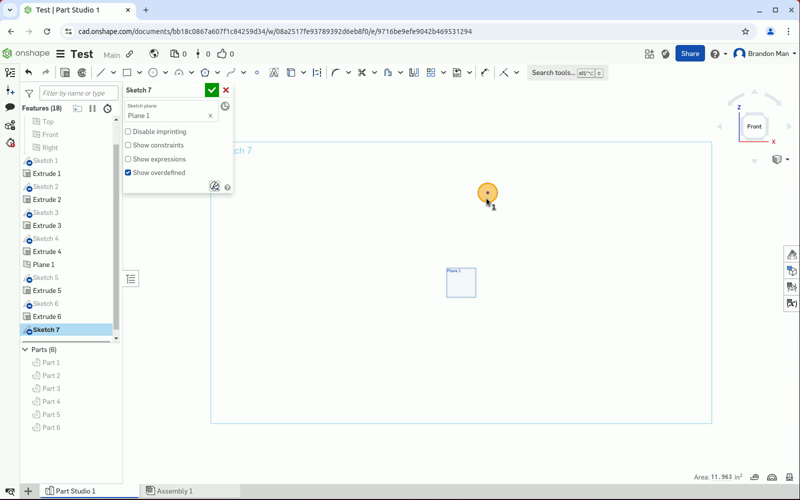
mouse_move(73, 352)
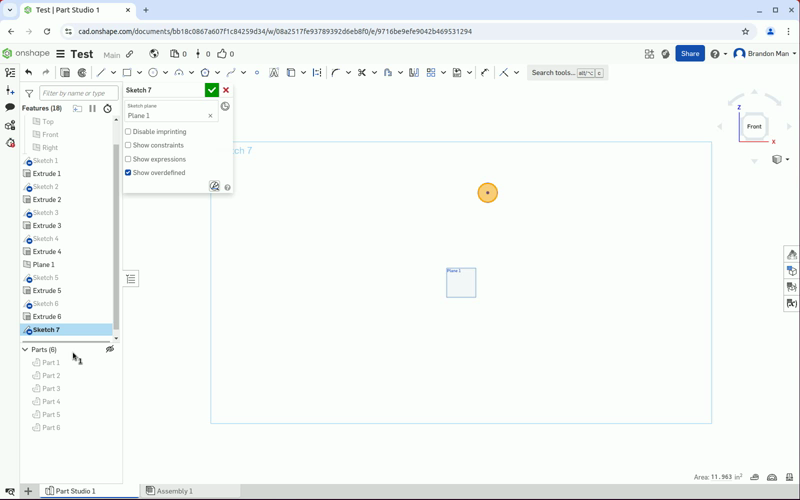
key(shift+y)
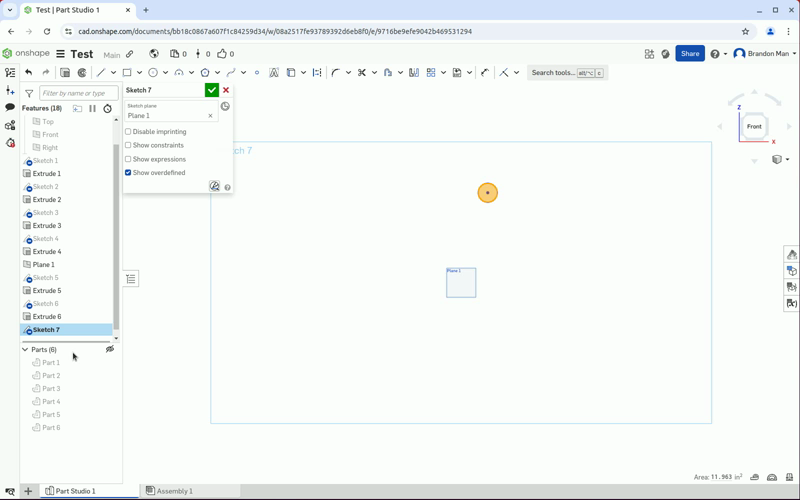
key(shift+e)
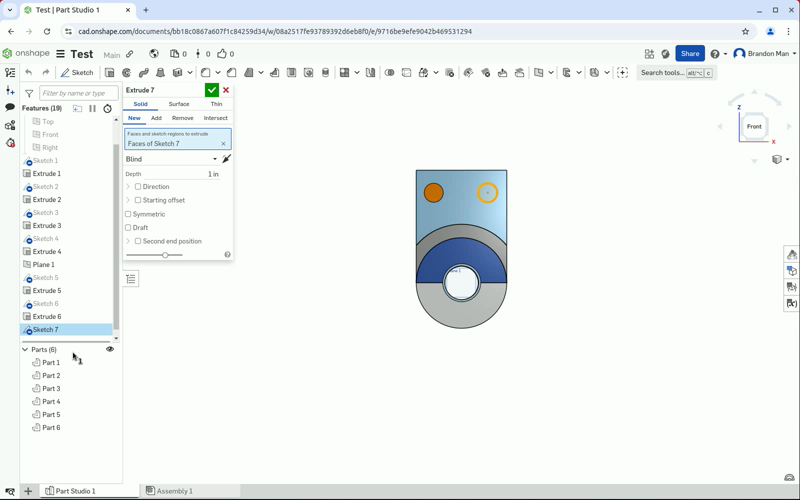
mouse_move(143, 106)
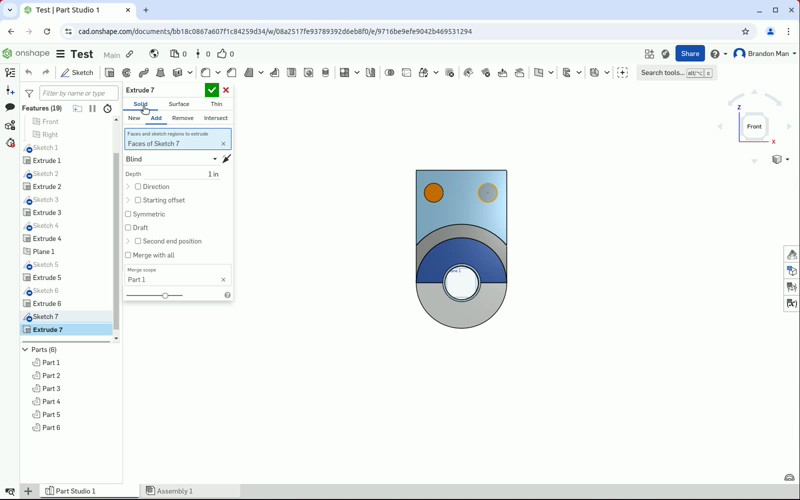
click(143, 106)
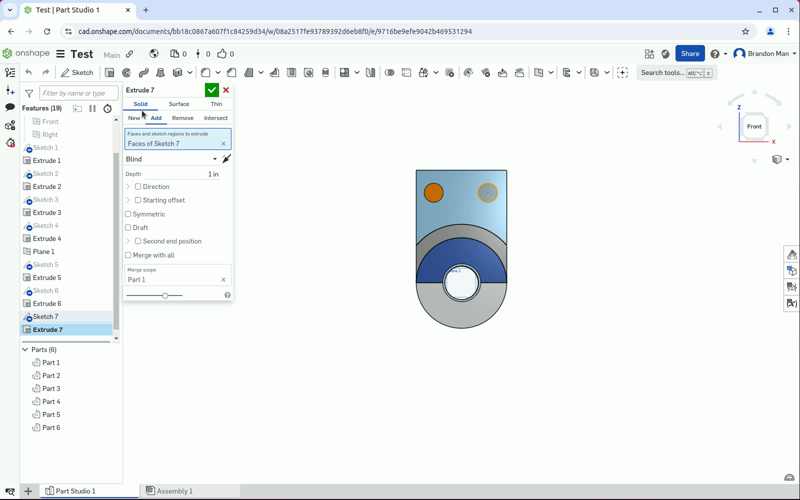
mouse_move(137, 120)
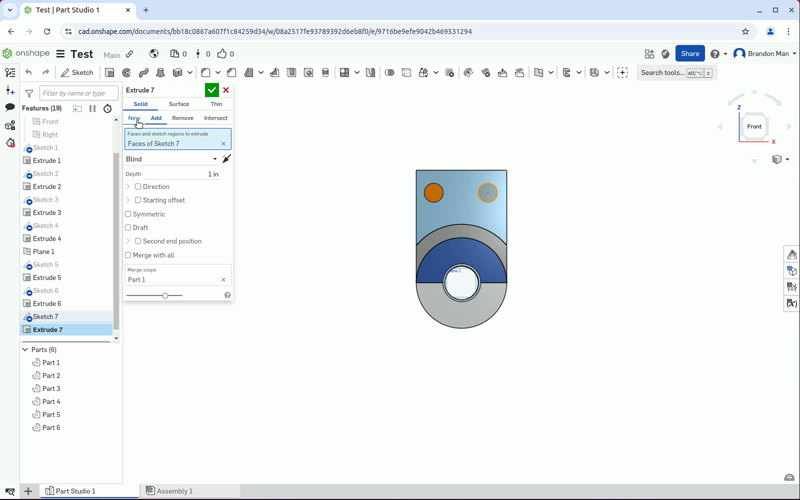
click(137, 120)
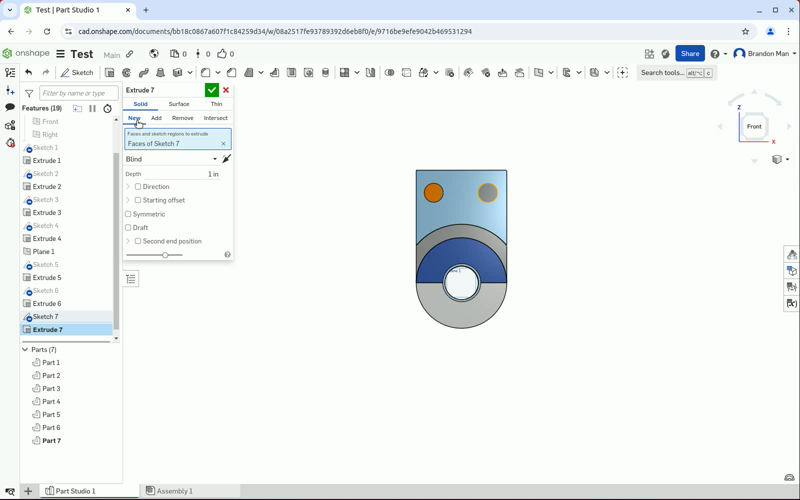
key(tab, 4)
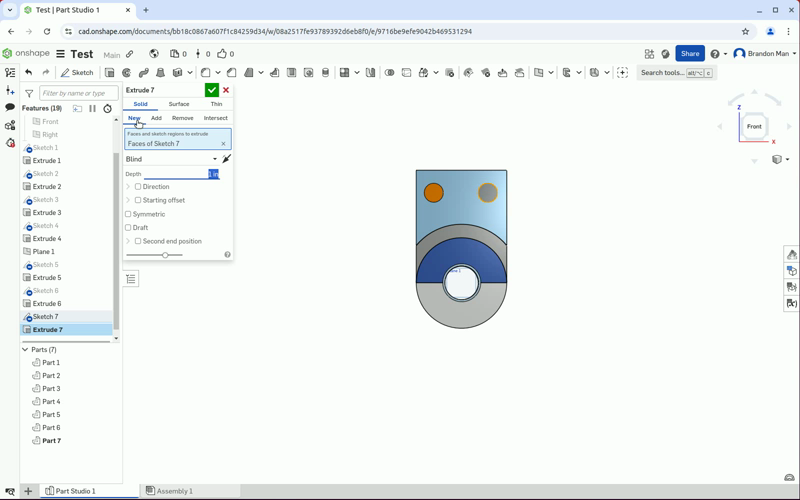
text(9.147)
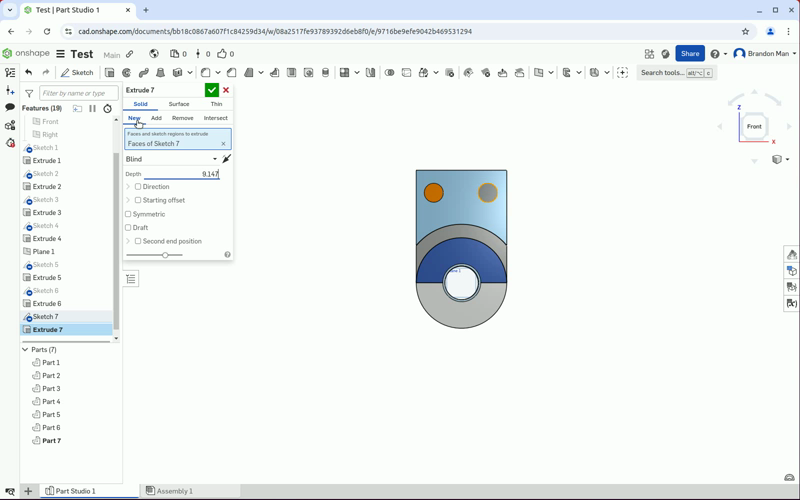
key(enter)
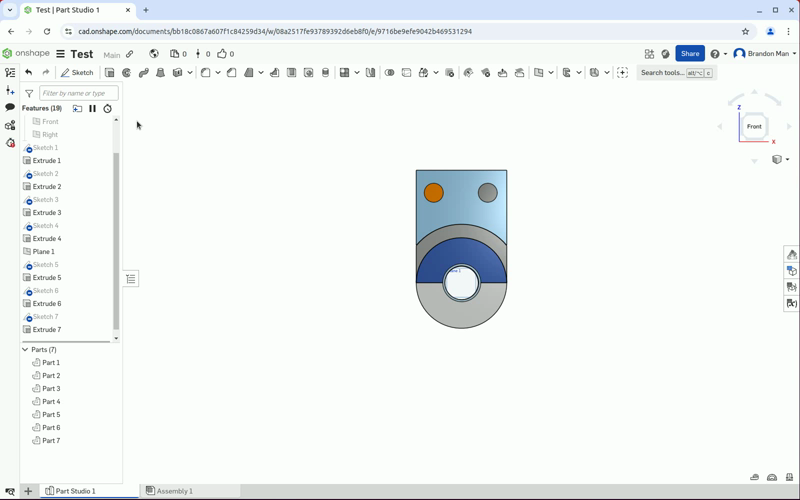
key(shift+h)
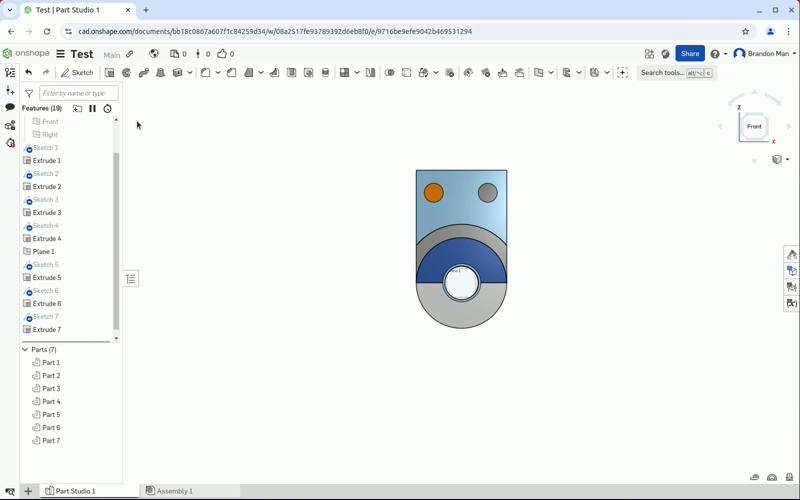
key(shift+h)
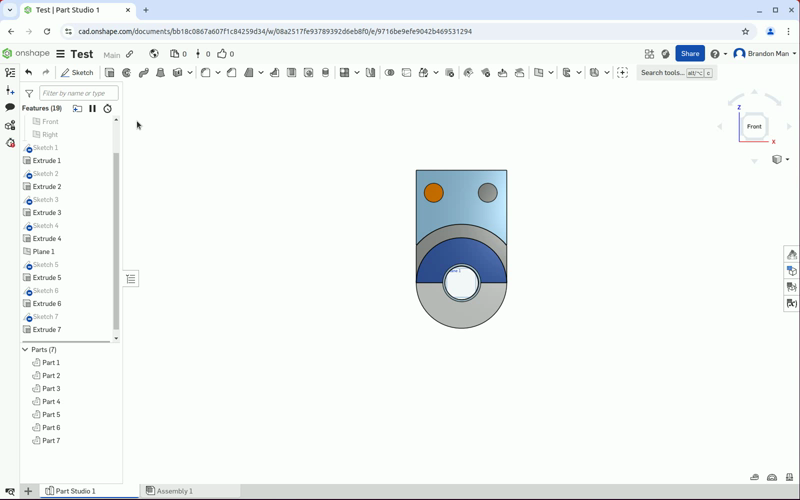
mouse_move(69, 150)
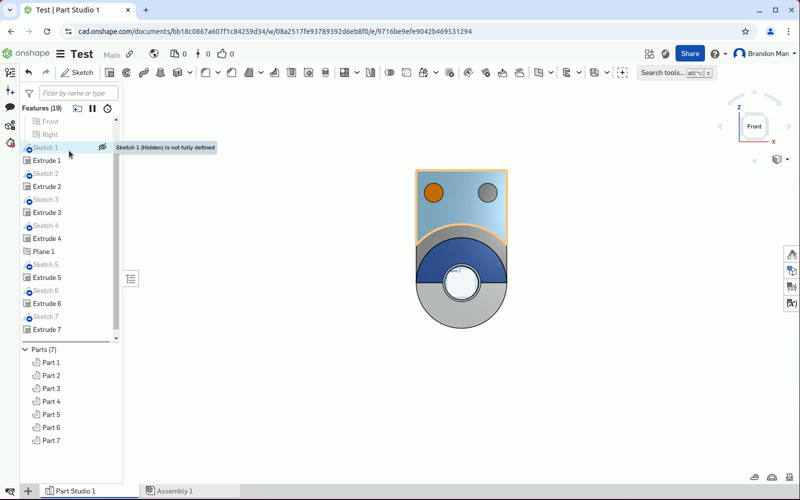
click(69, 150)
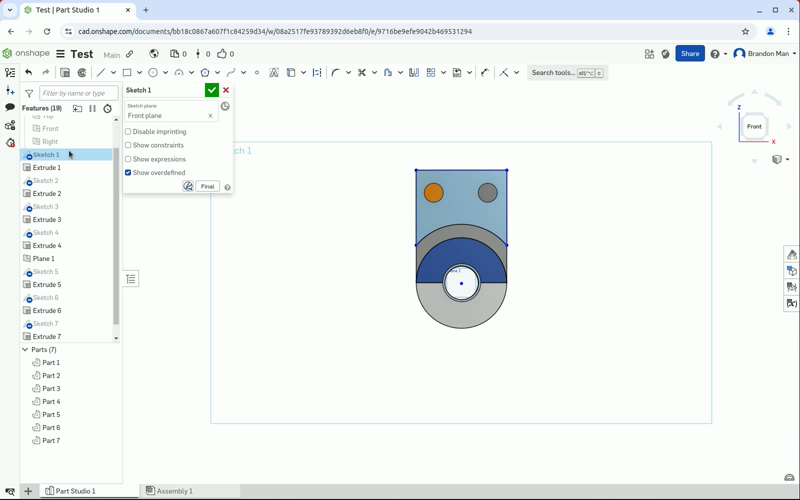
mouse_move(229, 92)
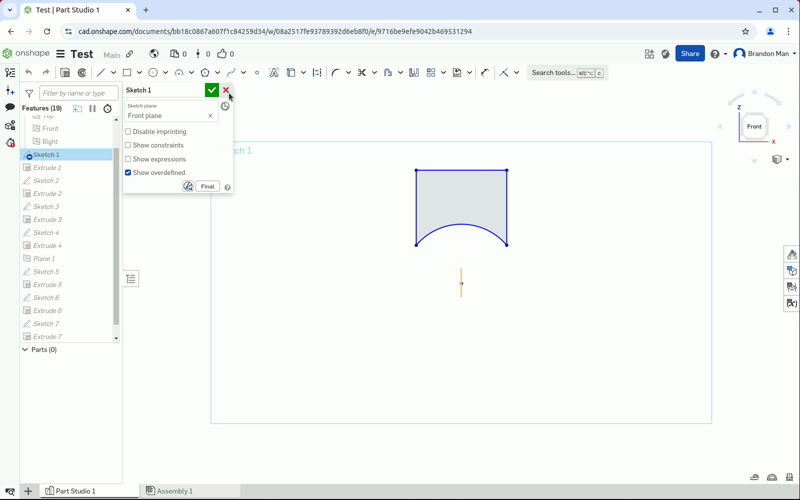
click(229, 92)
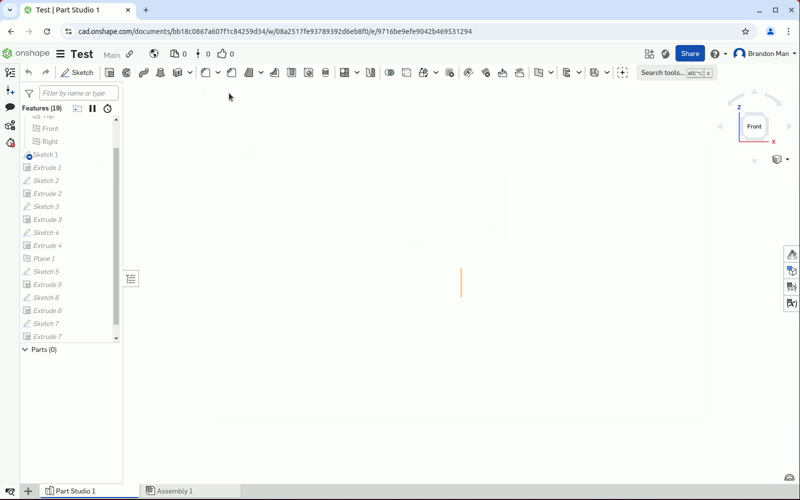
key(shift+s)
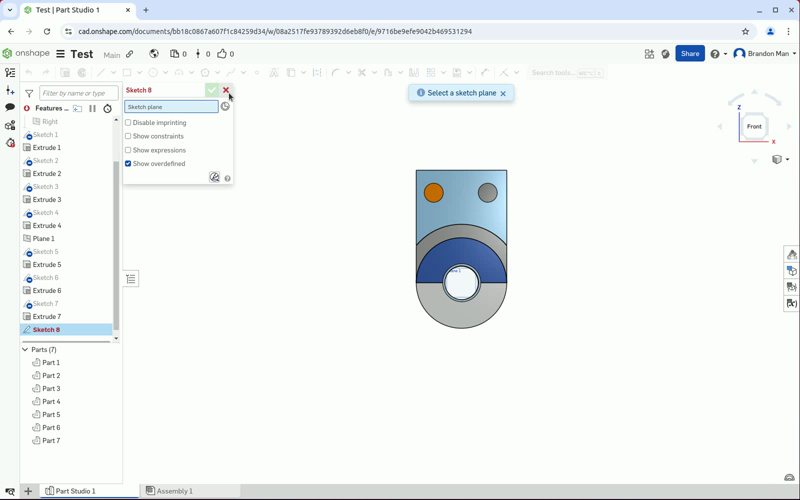
mouse_move(69, 241)
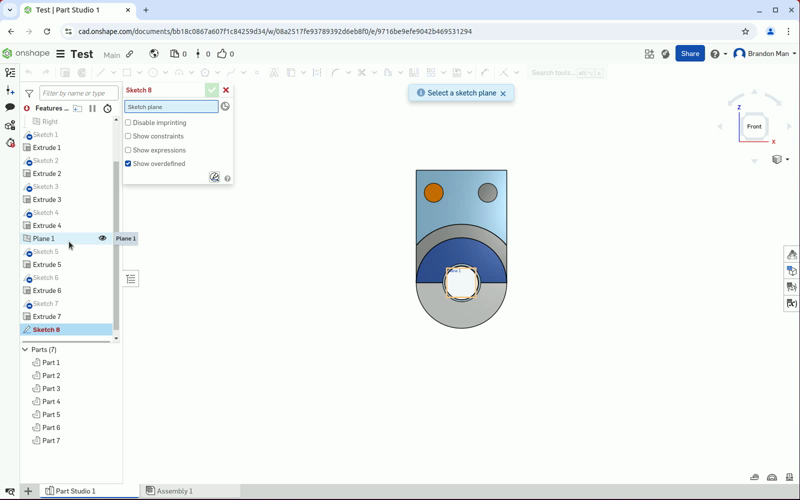
click(69, 241)
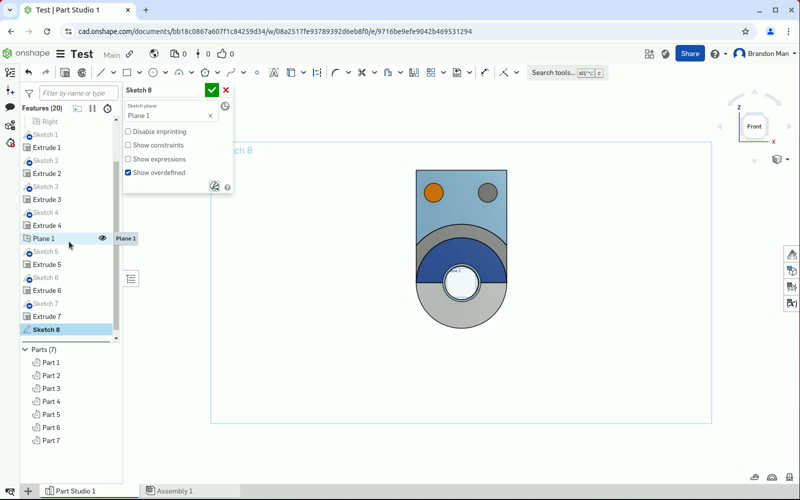
mouse_move(73, 352)
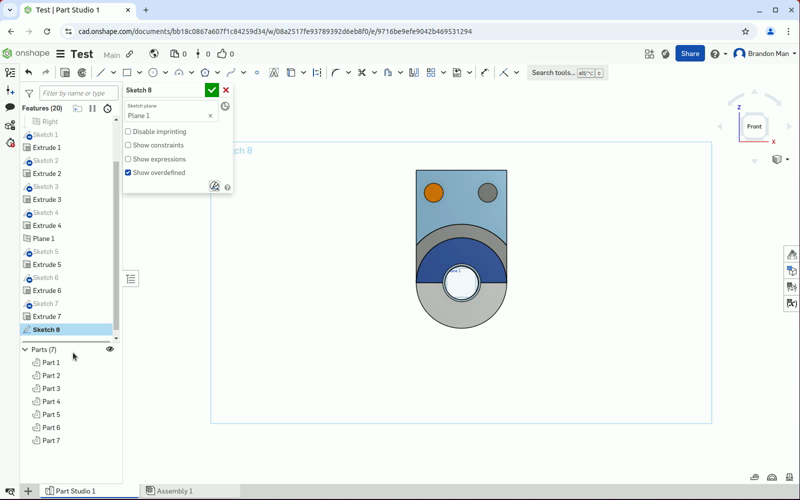
key(y)
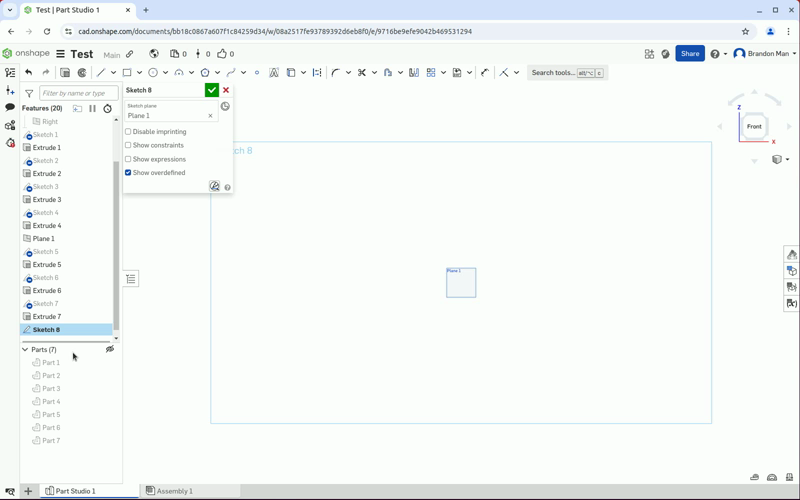
key(c)
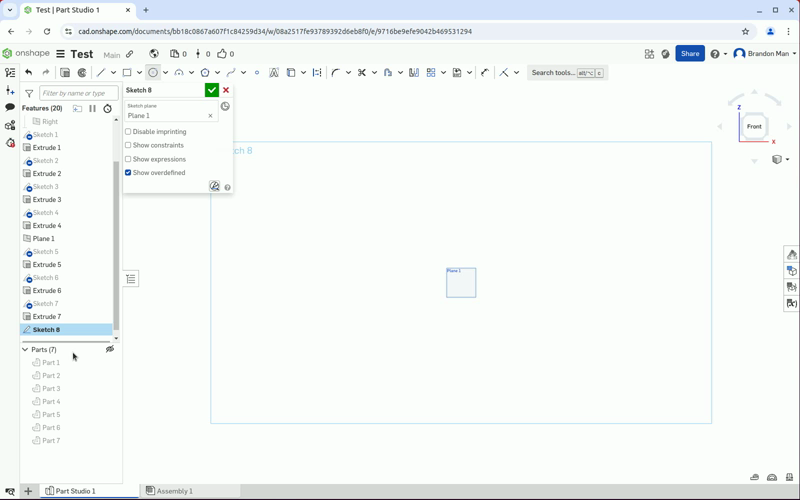
key_down(shift)
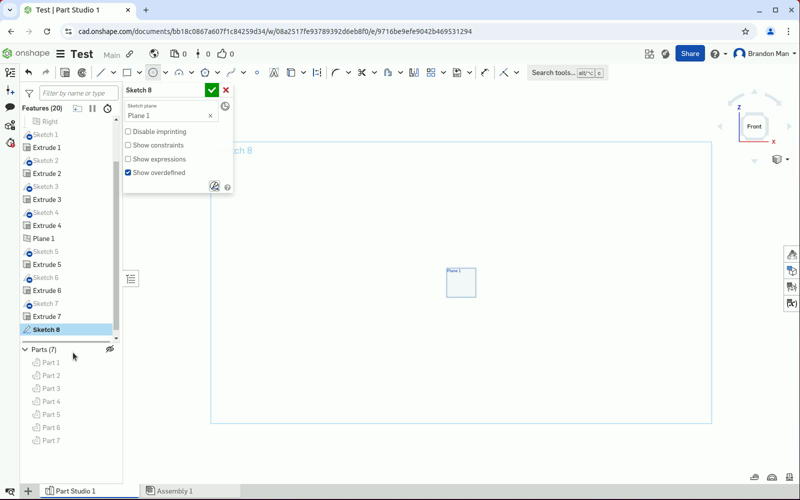
mouse_move(461, 282)
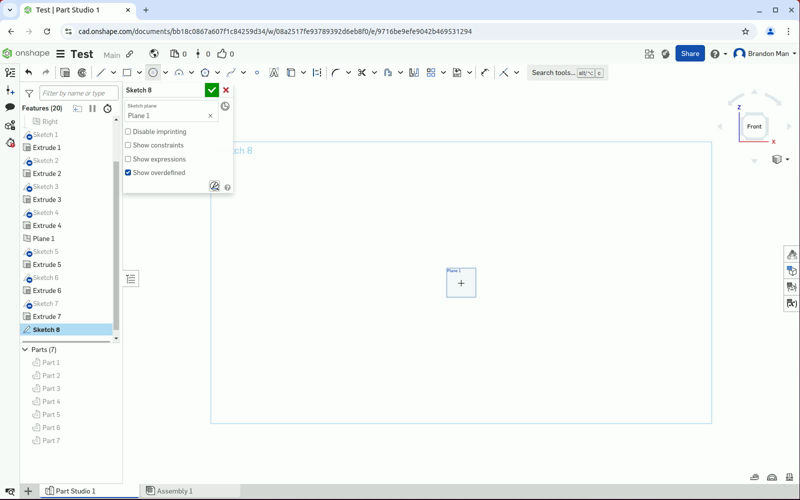
click(461, 282)
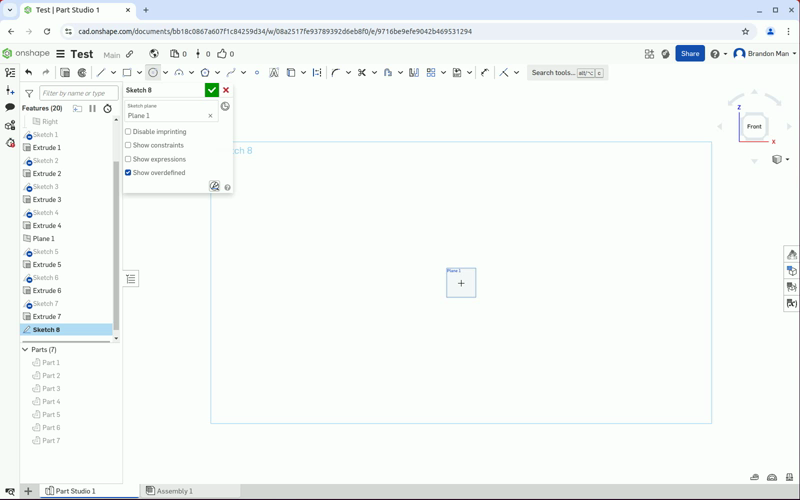
key_up(shift)
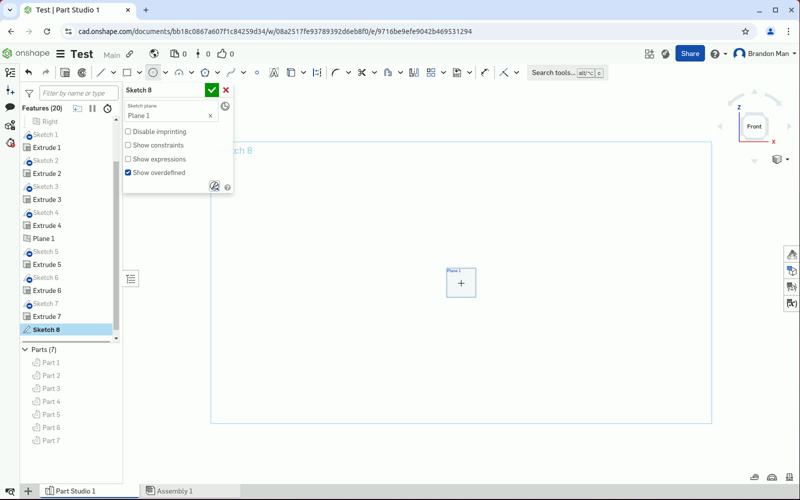
mouse_move(486, 282)
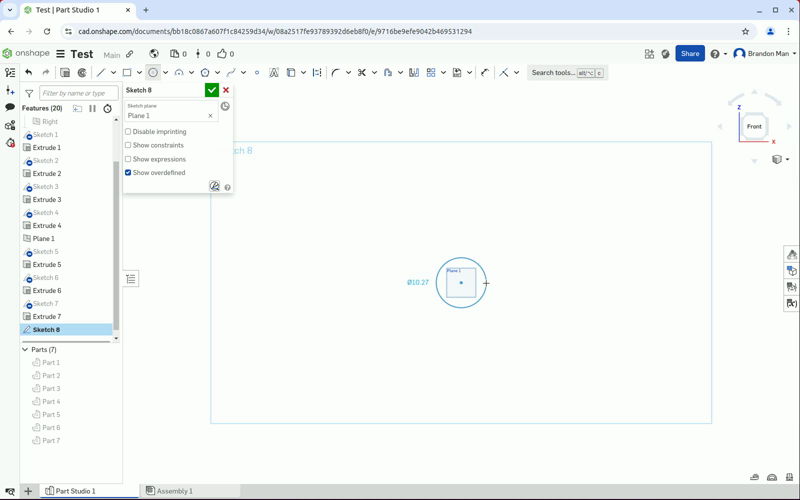
click(486, 282)
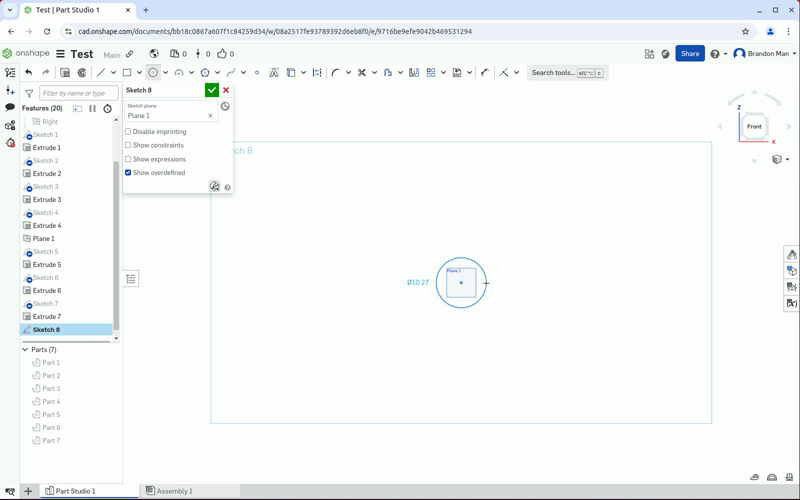
key(esc)
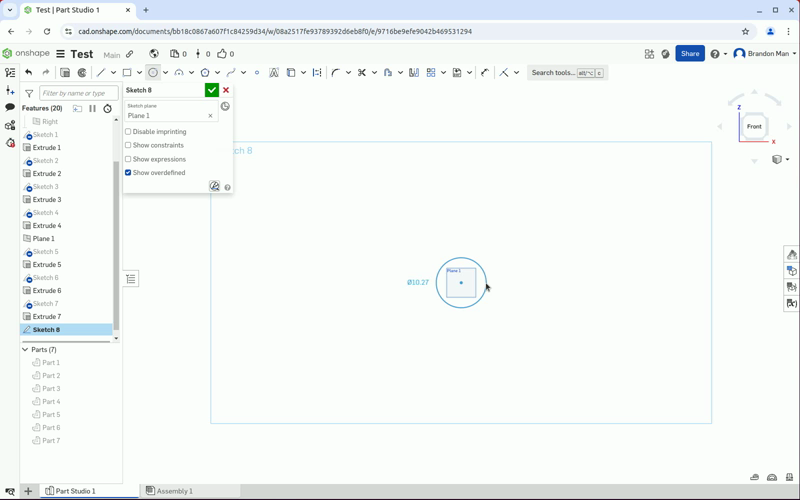
key(c)
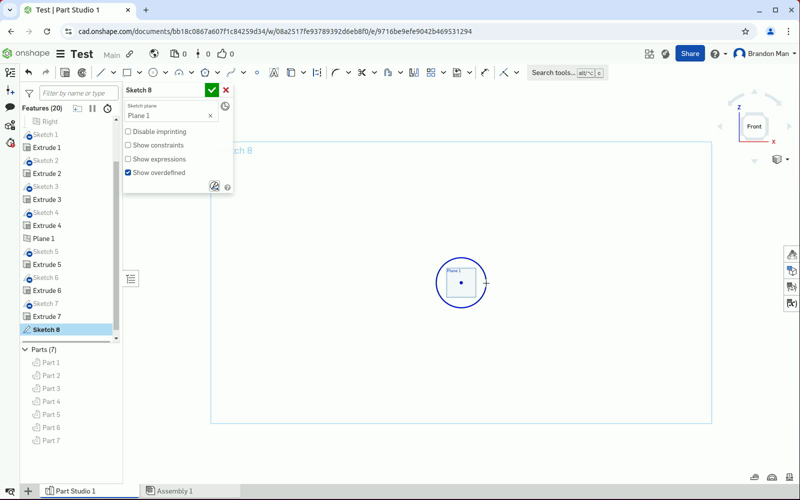
key_down(shift)
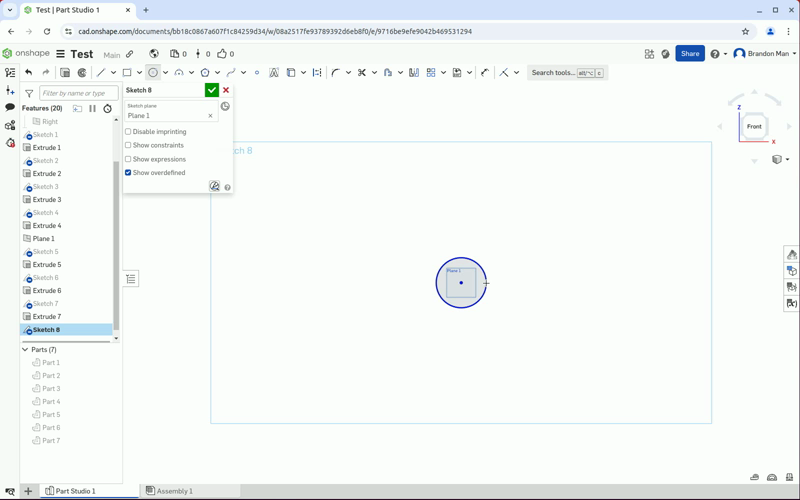
mouse_move(461, 282)
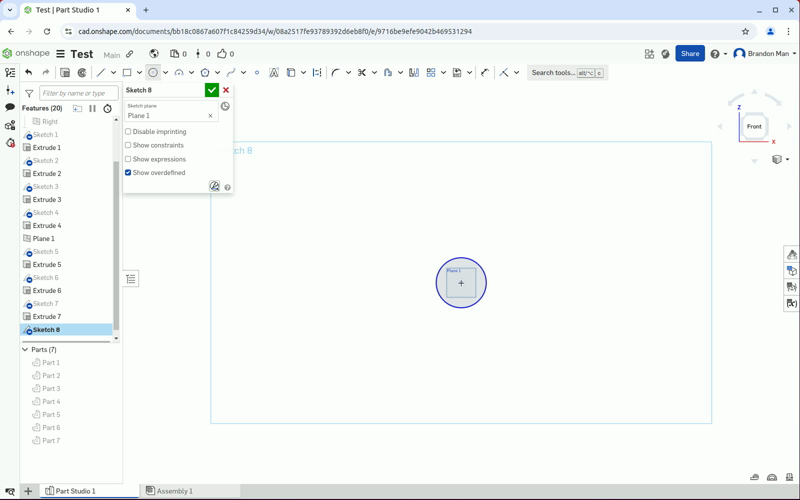
click(461, 282)
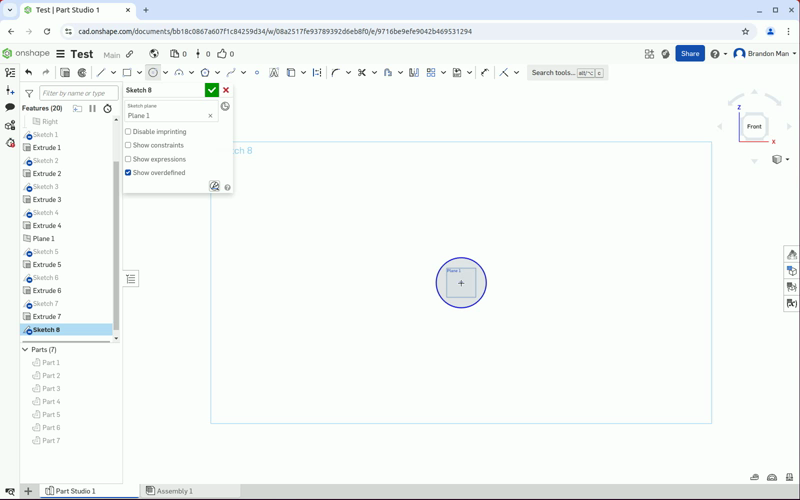
key_up(shift)
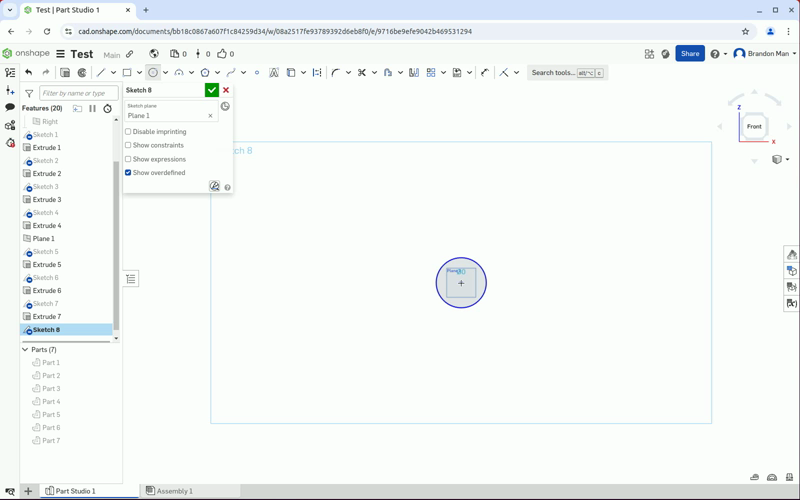
mouse_move(479, 282)
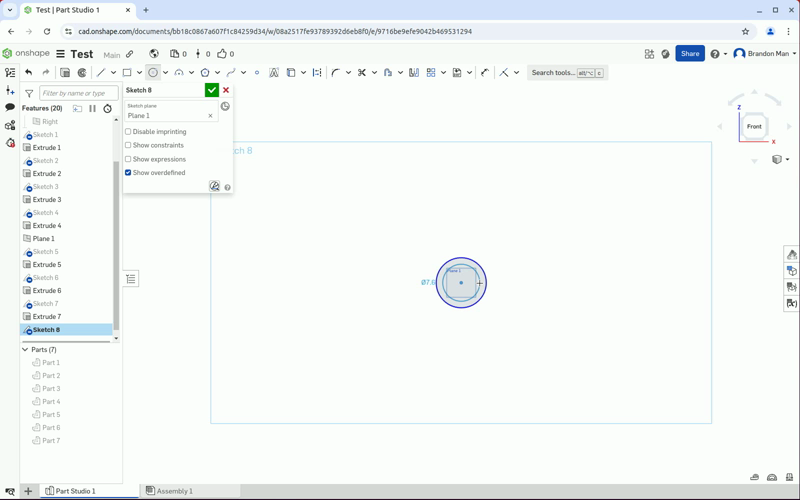
click(479, 282)
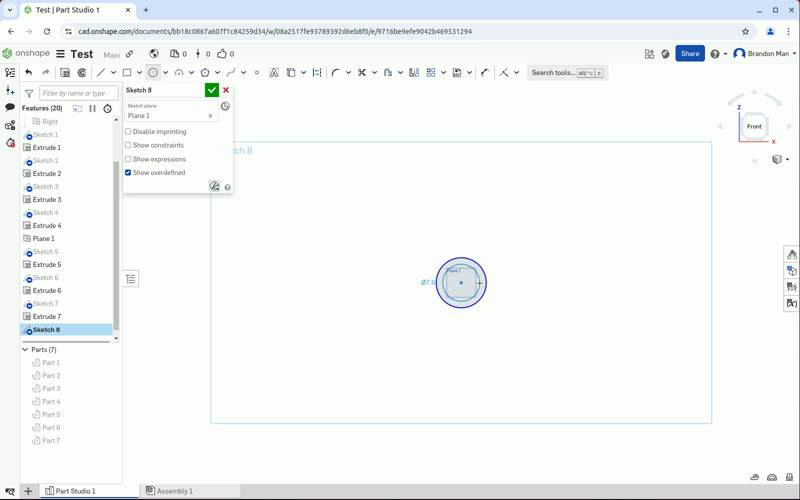
key(esc)
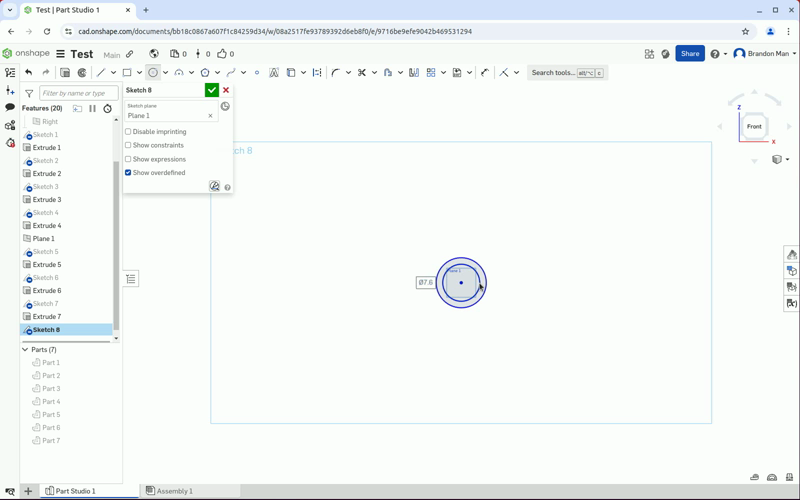
mouse_move(483, 281)
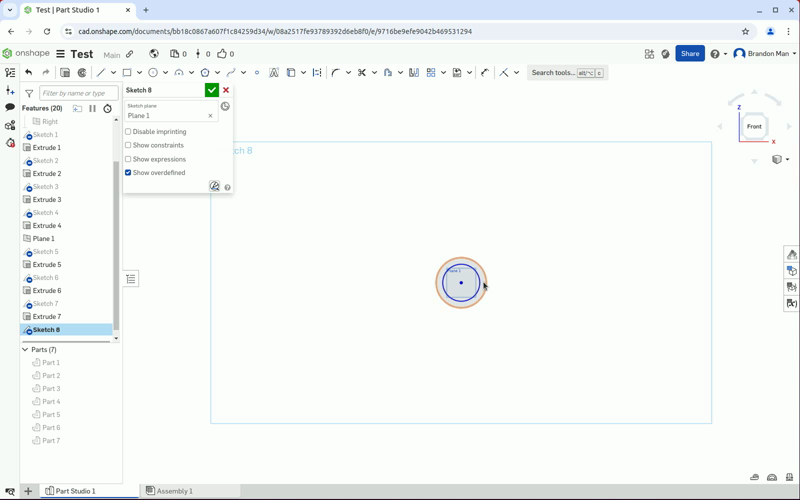
scroll(6)
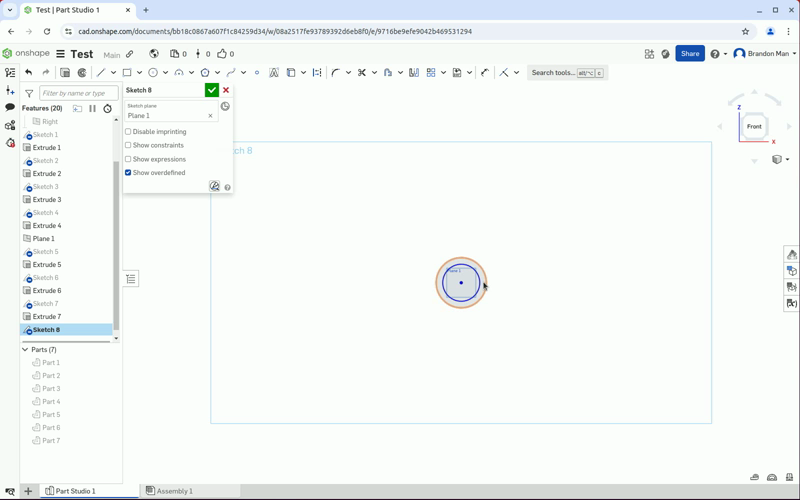
scroll(6)
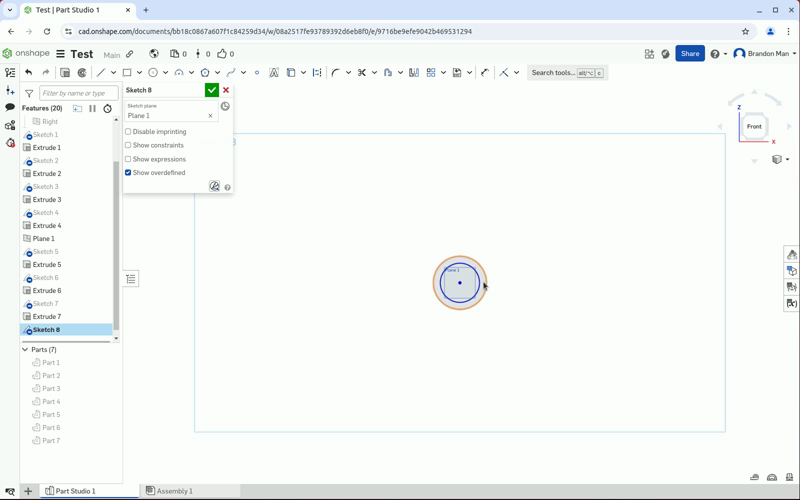
scroll(6)
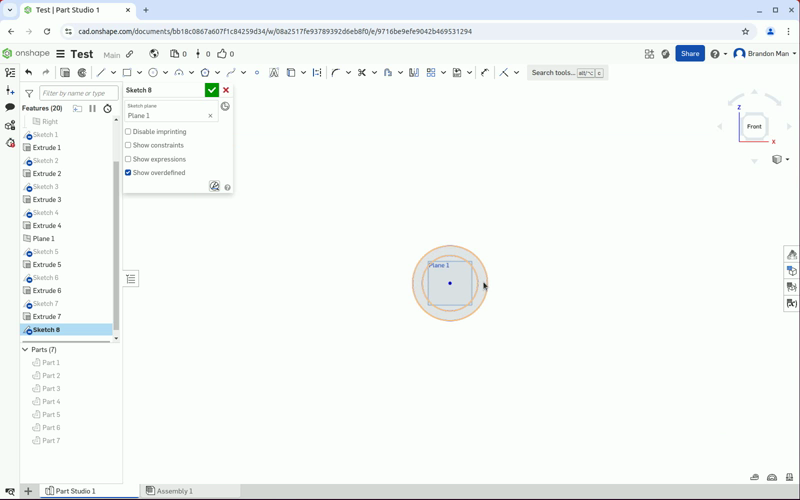
scroll(6)
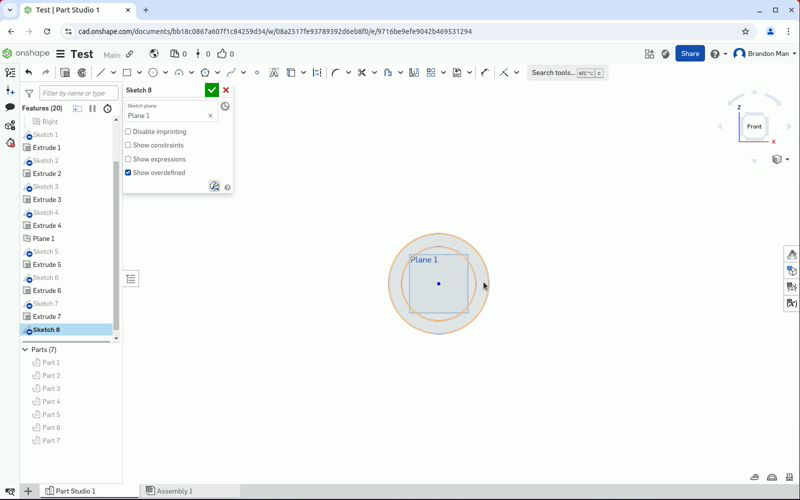
scroll(6)
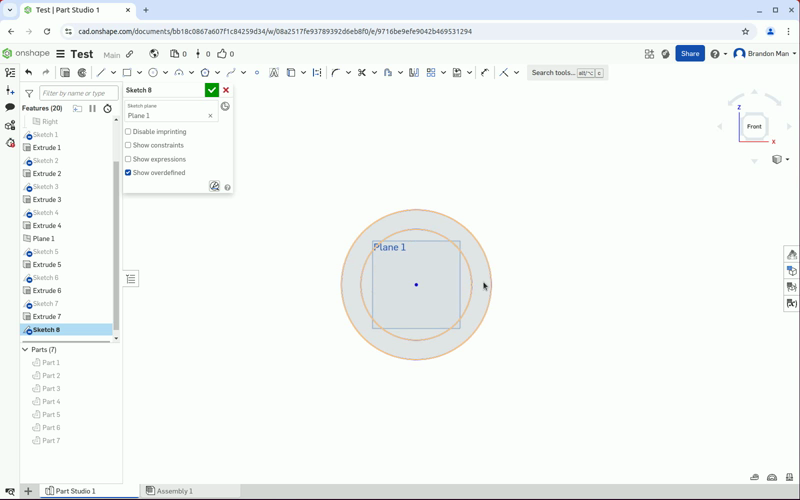
scroll(6)
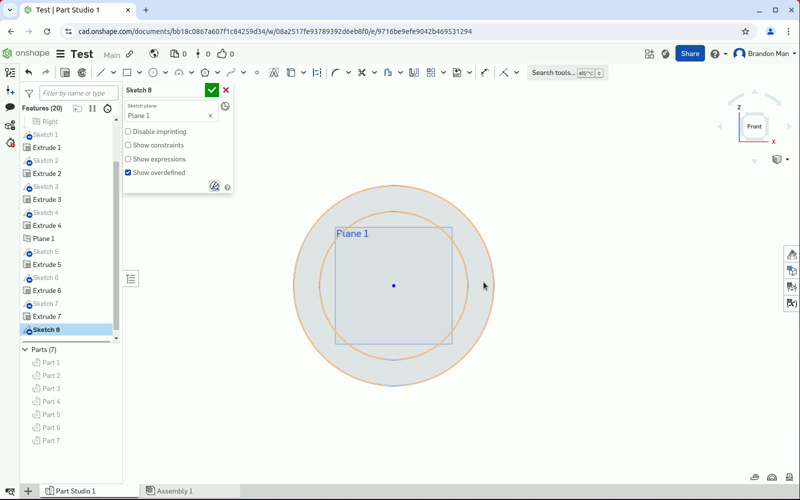
scroll(6)
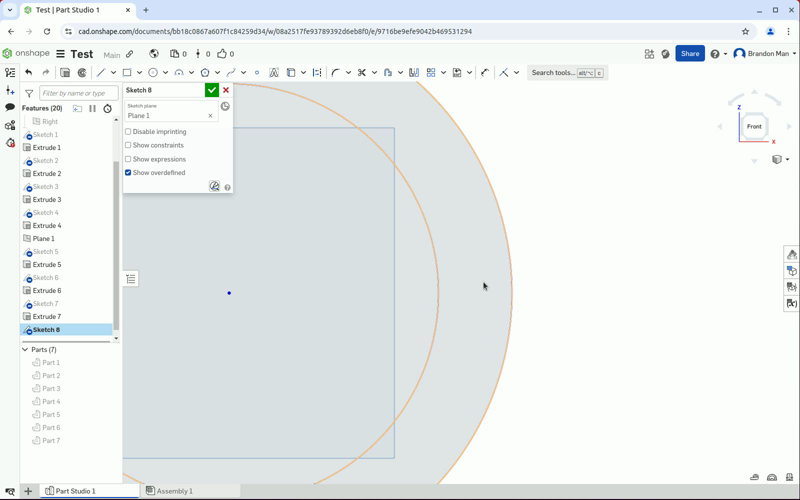
click(483, 281)
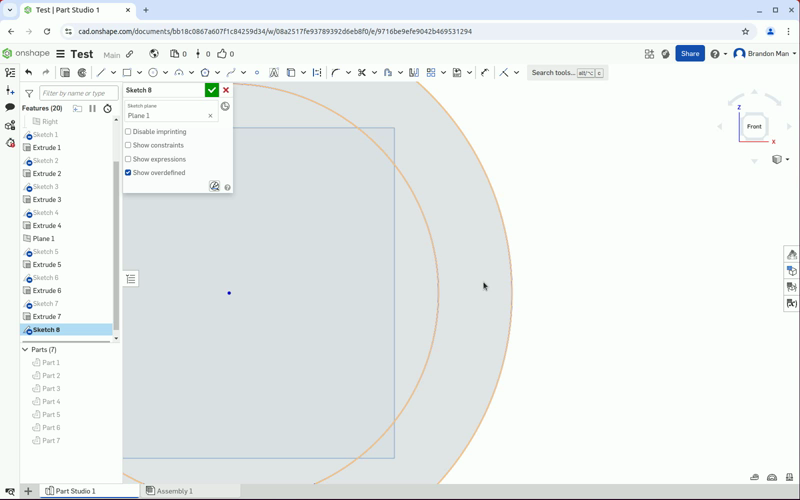
scroll(-6)
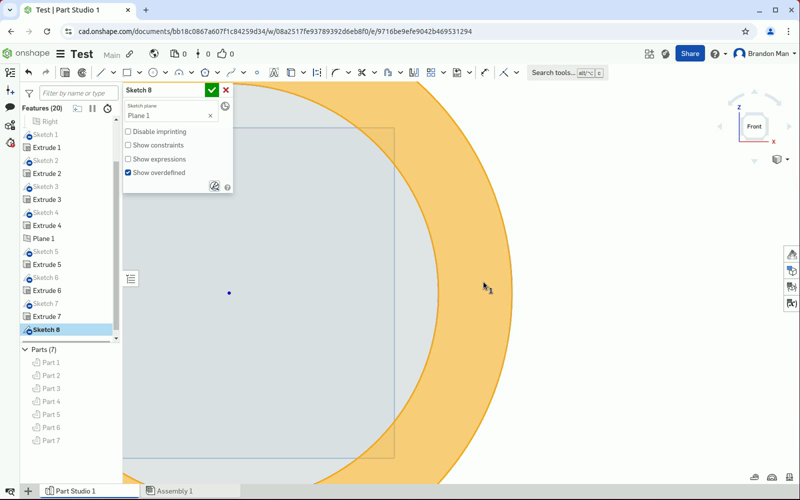
scroll(-6)
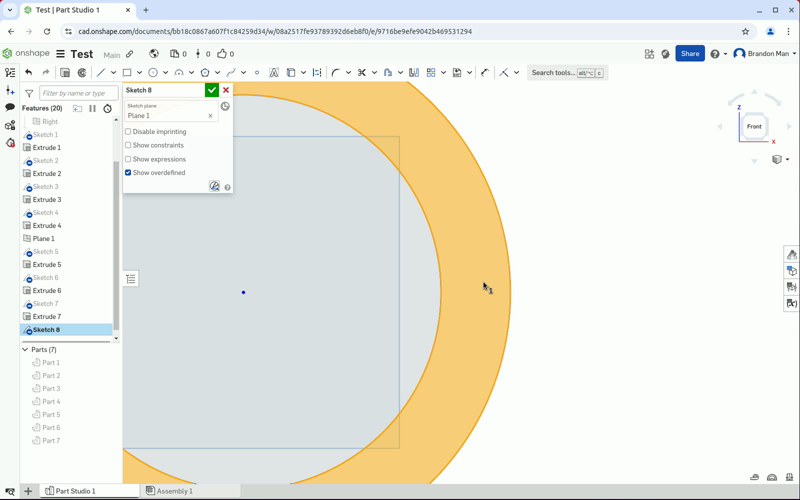
scroll(-6)
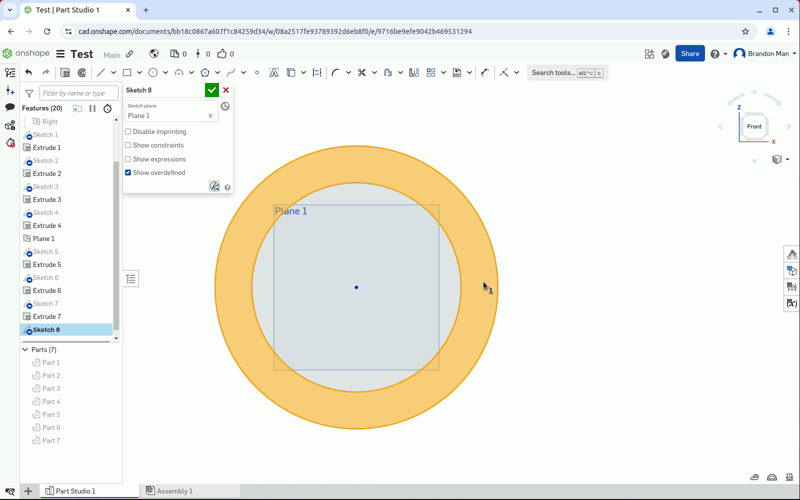
scroll(-6)
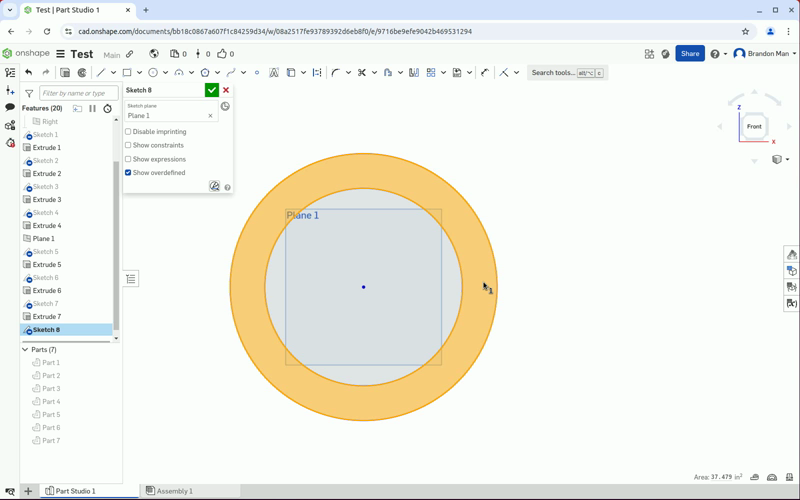
scroll(-6)
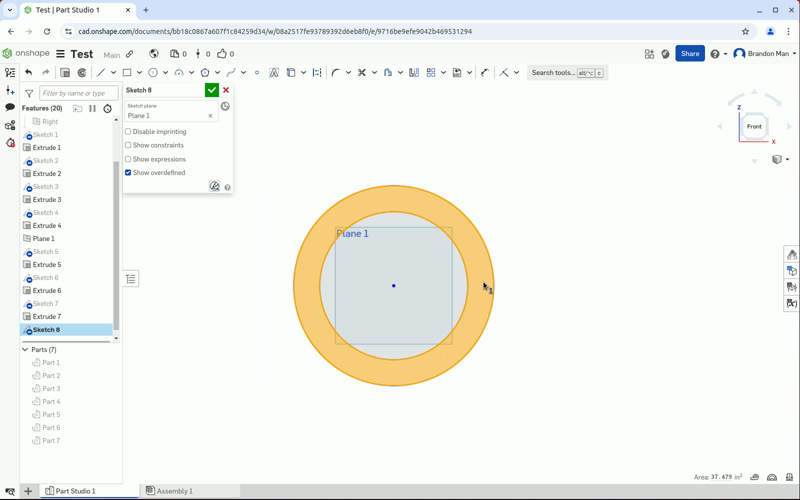
scroll(-6)
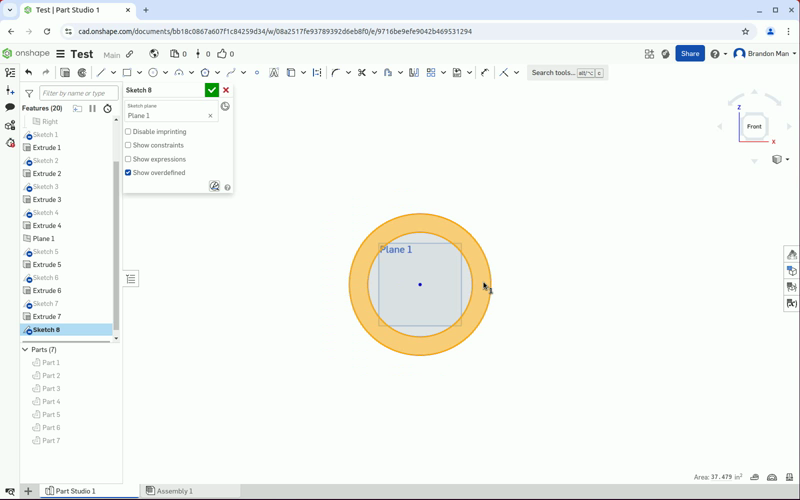
scroll(-6)
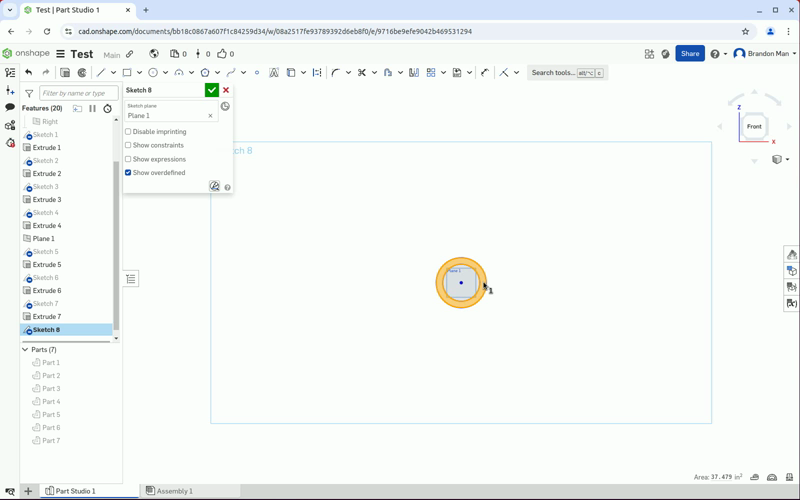
mouse_move(73, 352)
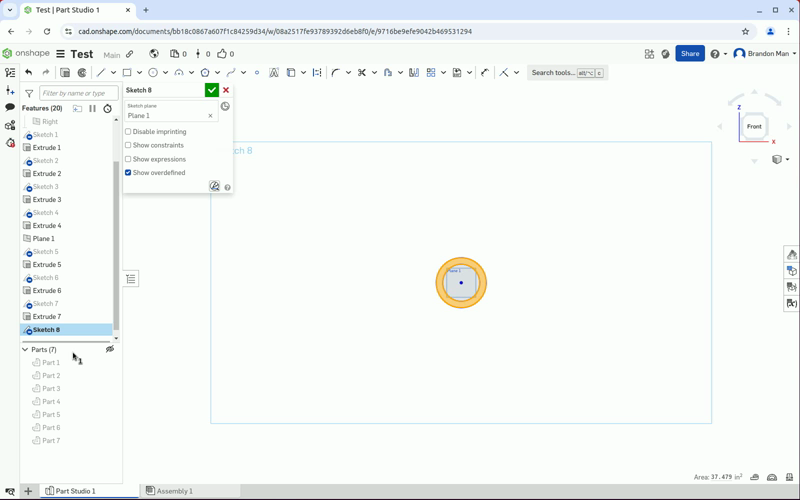
key(shift+y)
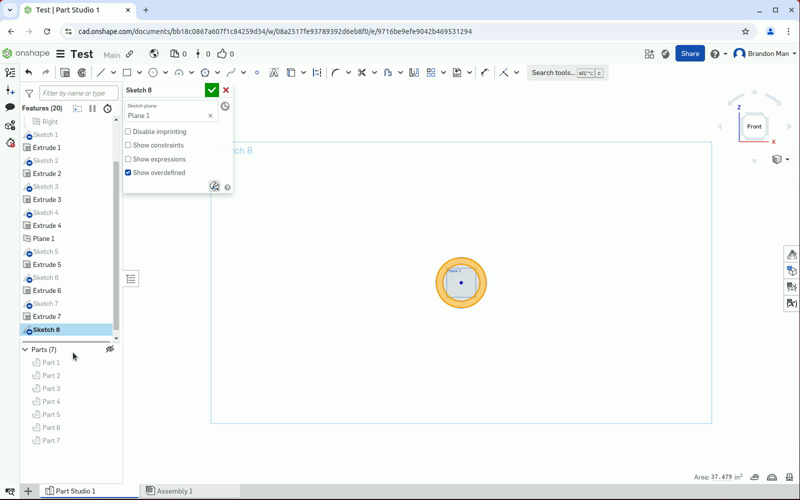
key(shift+e)
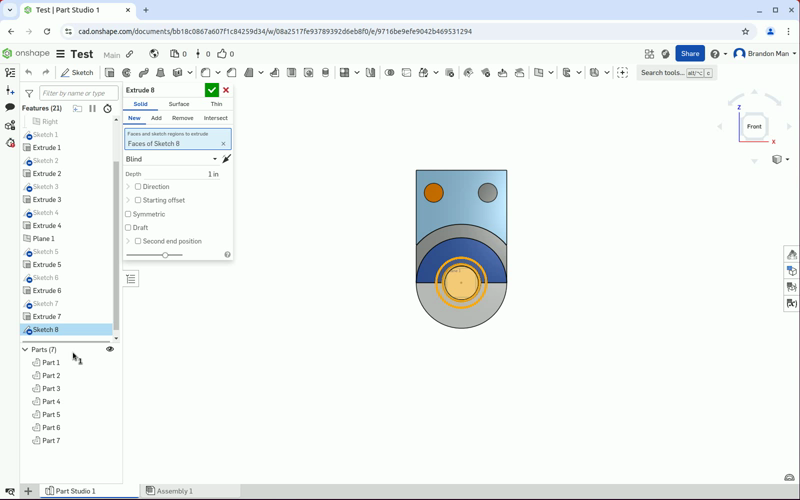
mouse_move(143, 106)
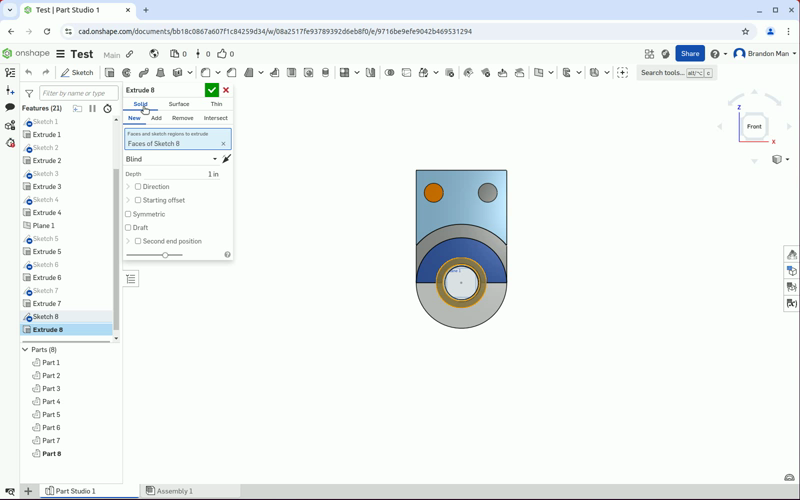
click(143, 106)
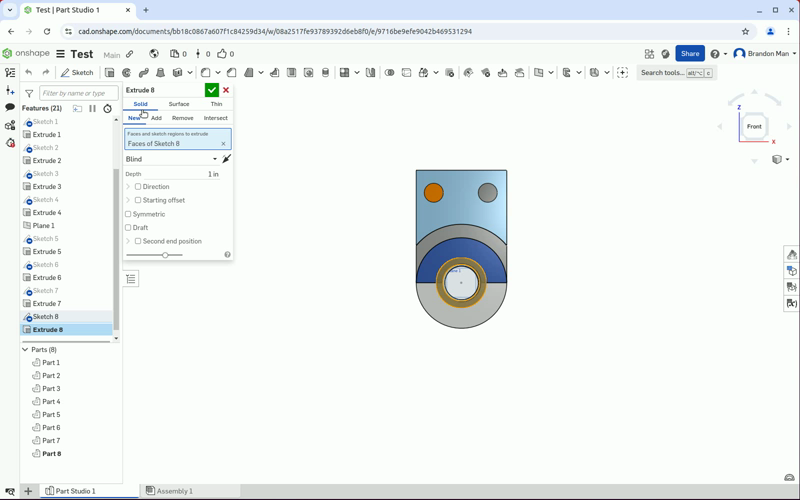
mouse_move(137, 120)
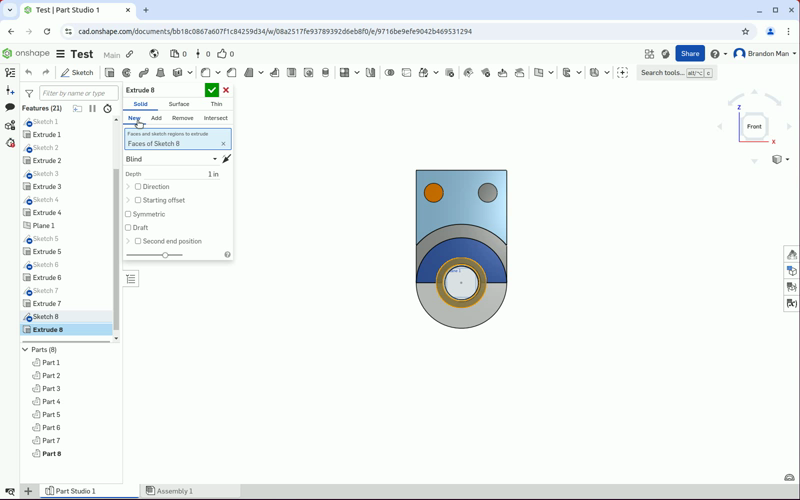
click(137, 120)
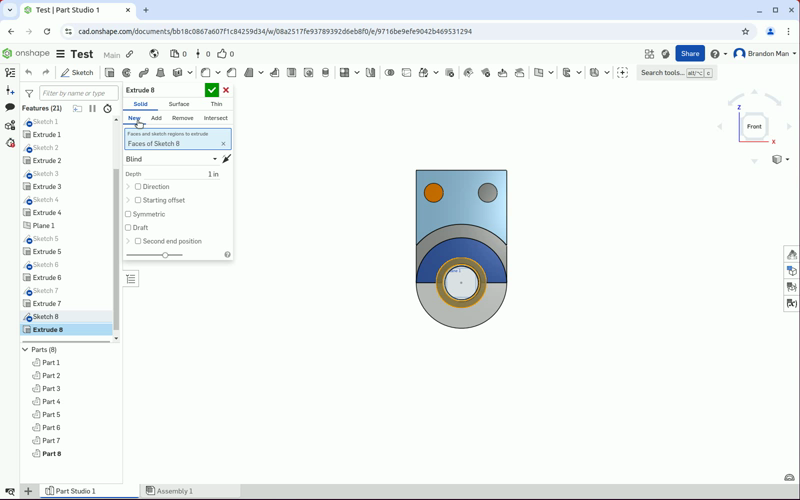
key(tab, 4)
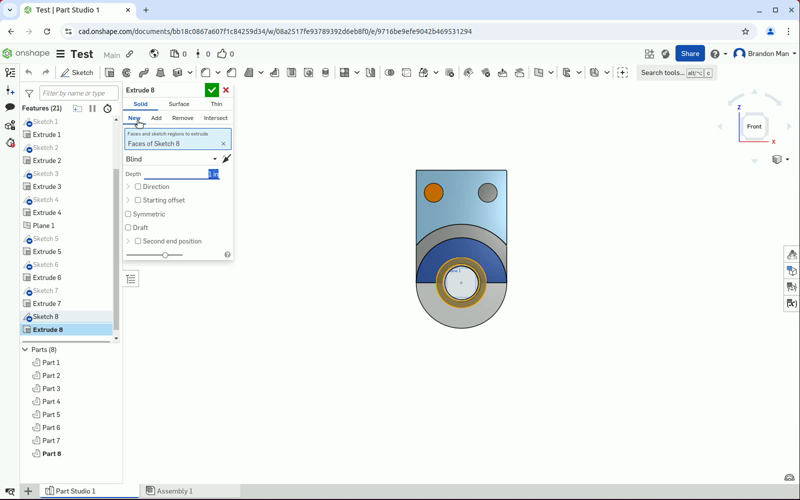
text(0.481)
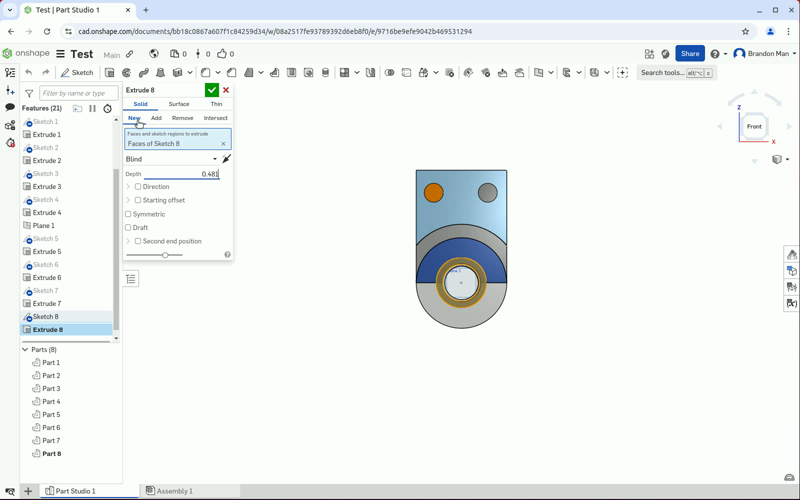
key(enter)
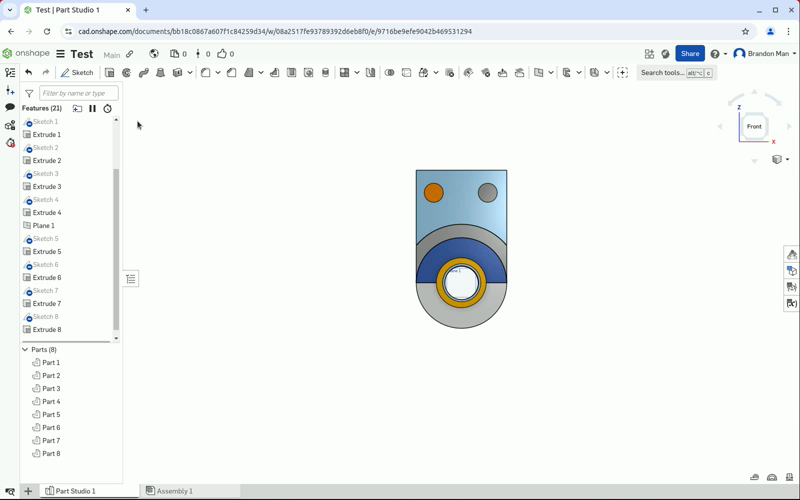
key(shift+h)
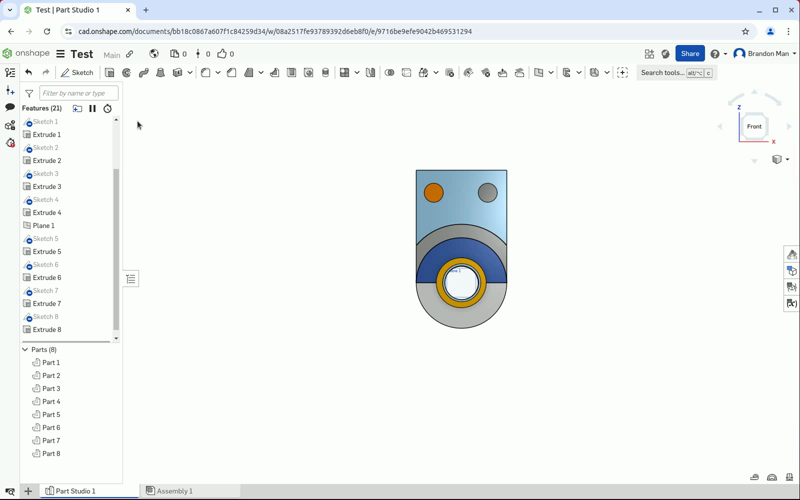
key(shift+h)
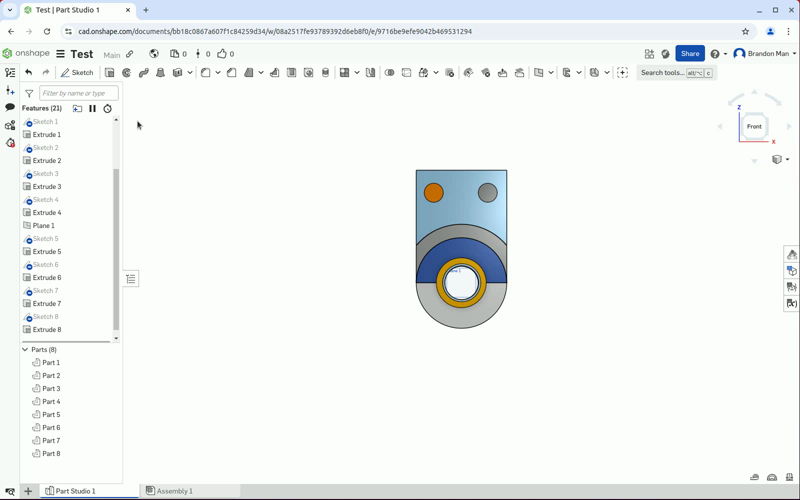
key(shift+7)
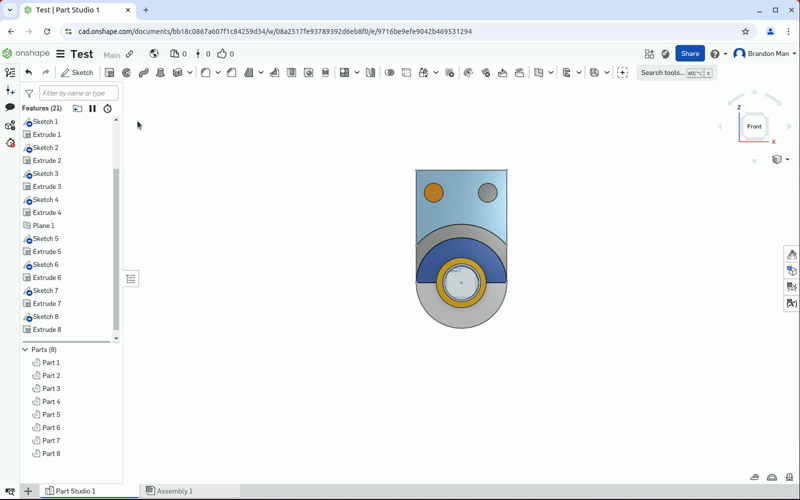
key(left, 2)
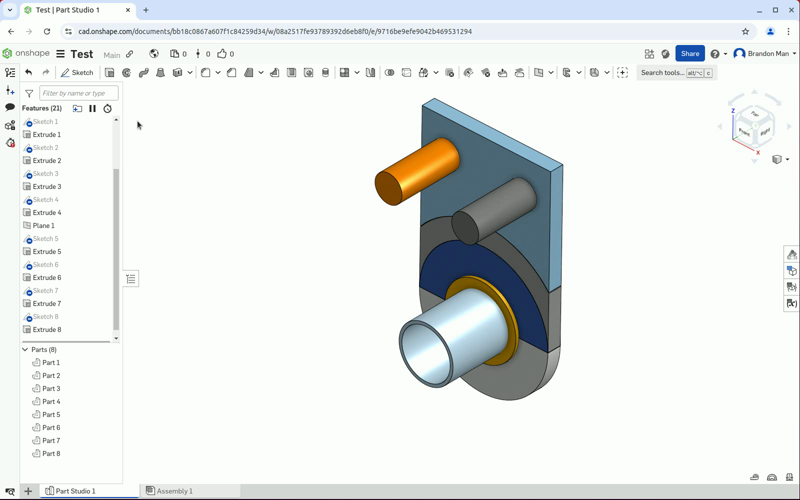
key(down, 2)
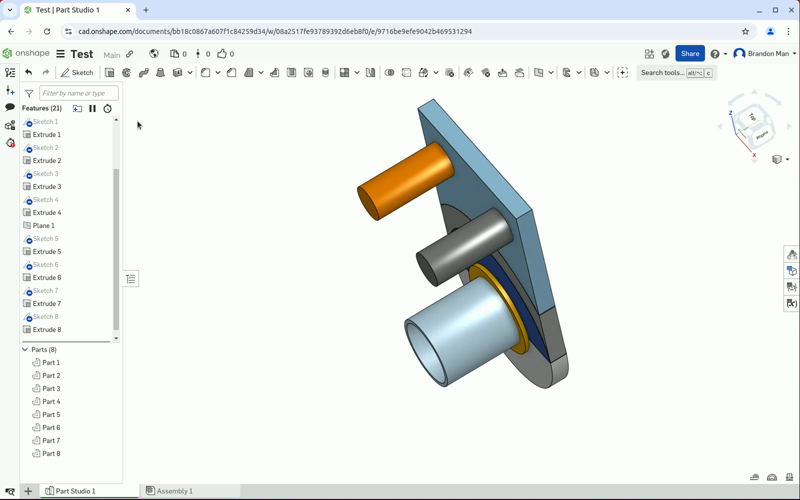
key(up, 2)
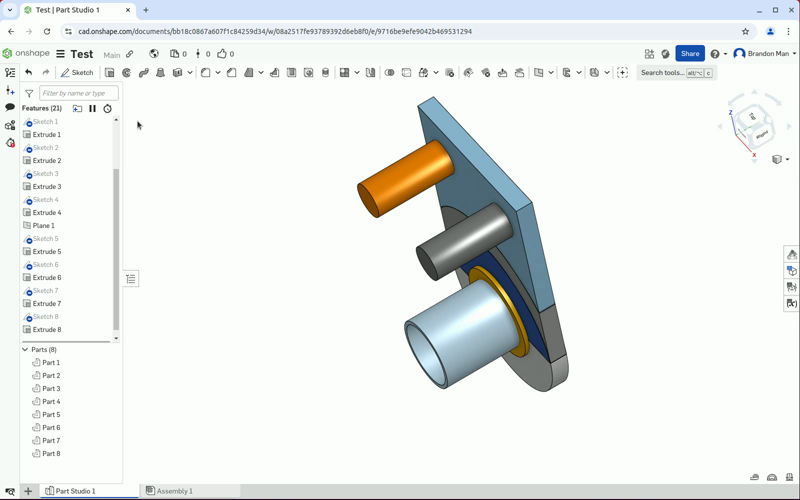
key(right, 2)
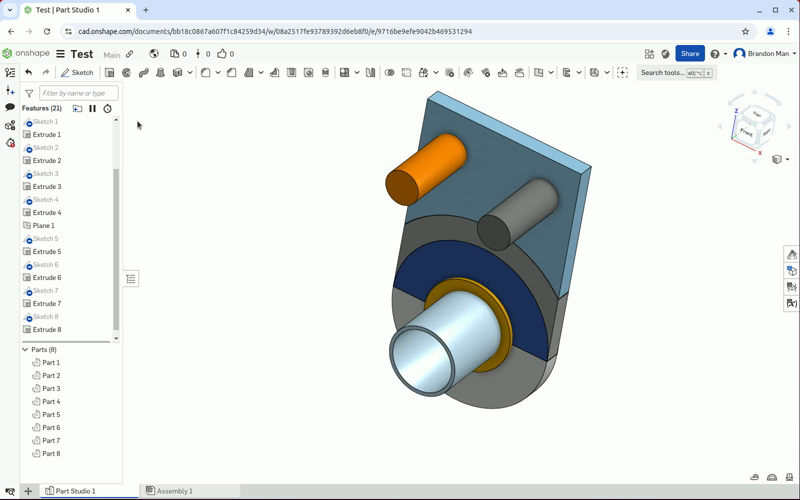
mouse_move(69, 124)
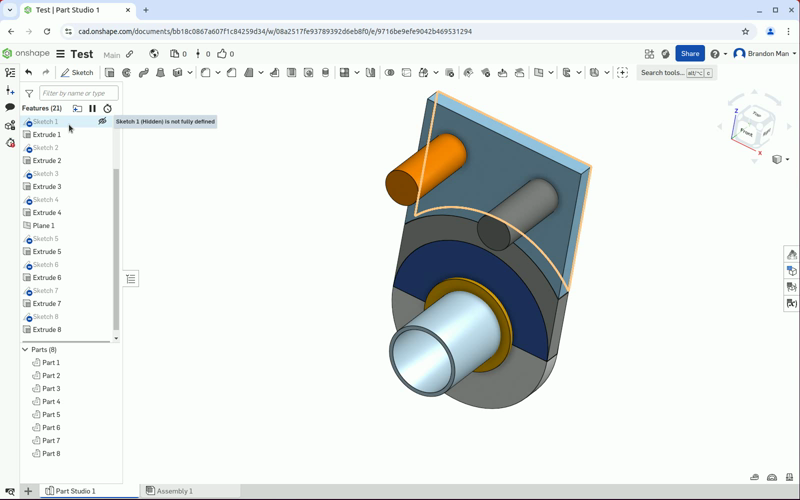
click(69, 124)